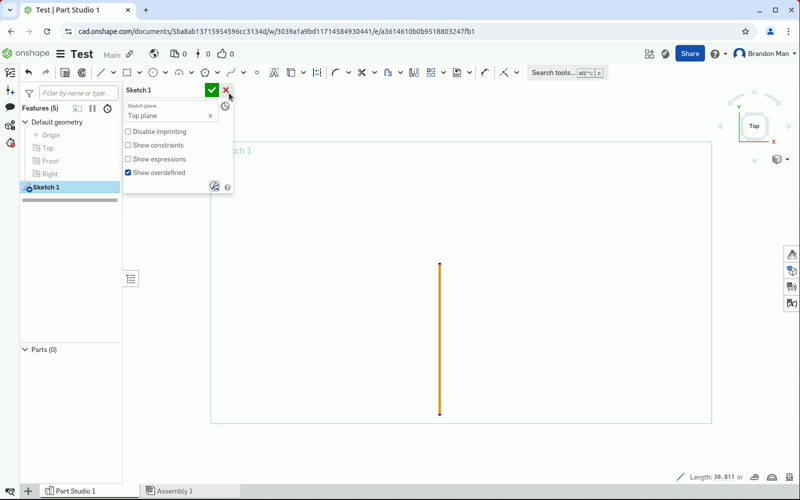
key(shift+h)
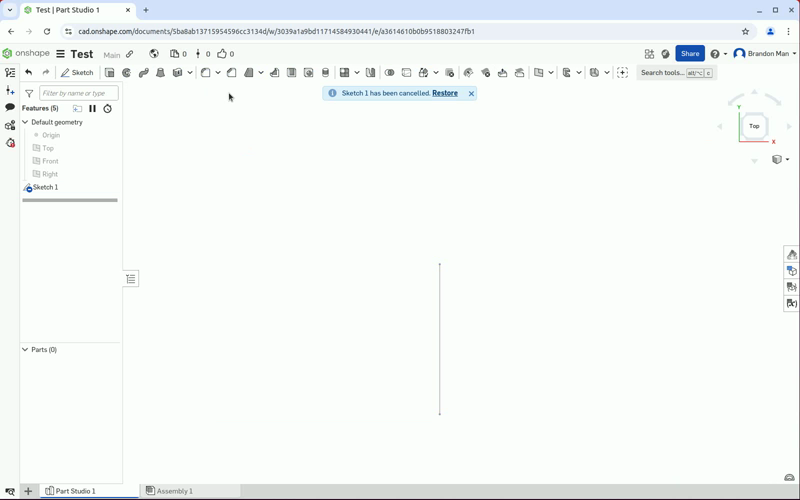
key(shift+s)
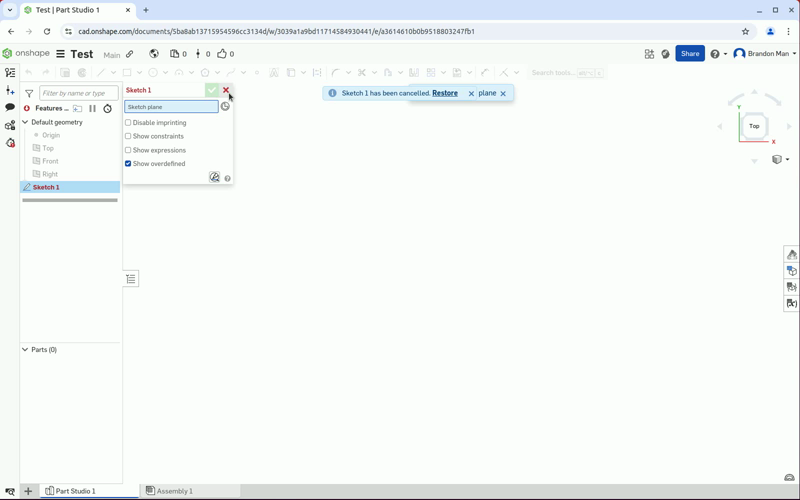
mouse_move(73, 150)
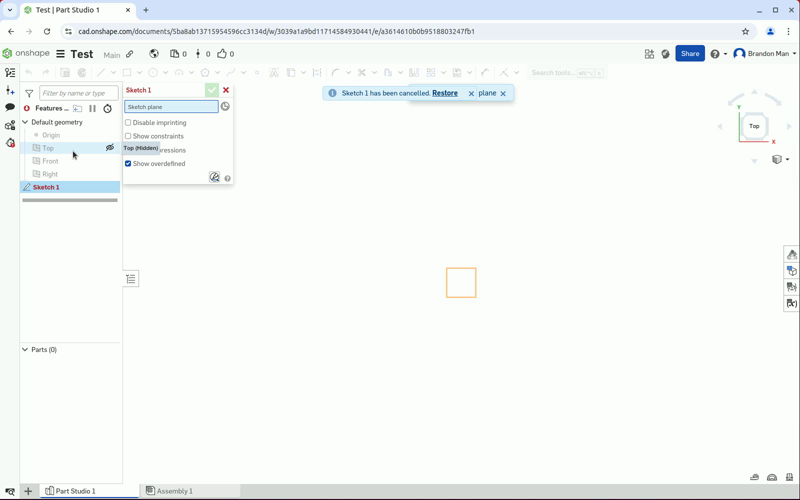
click(73, 150)
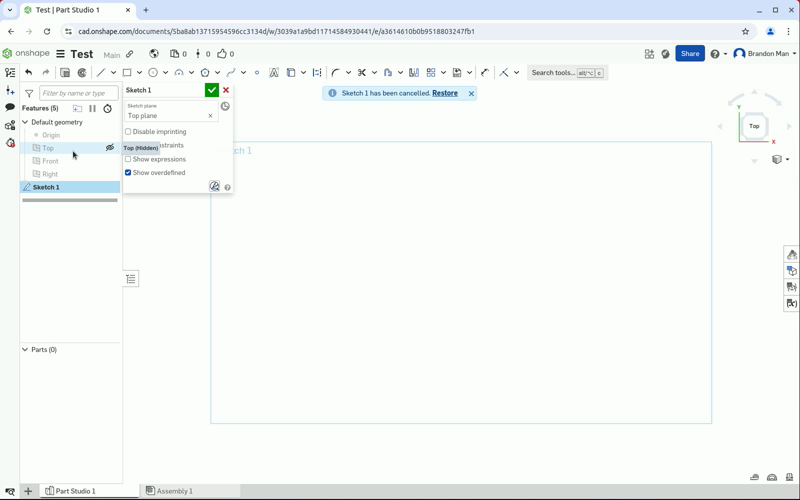
mouse_move(73, 352)
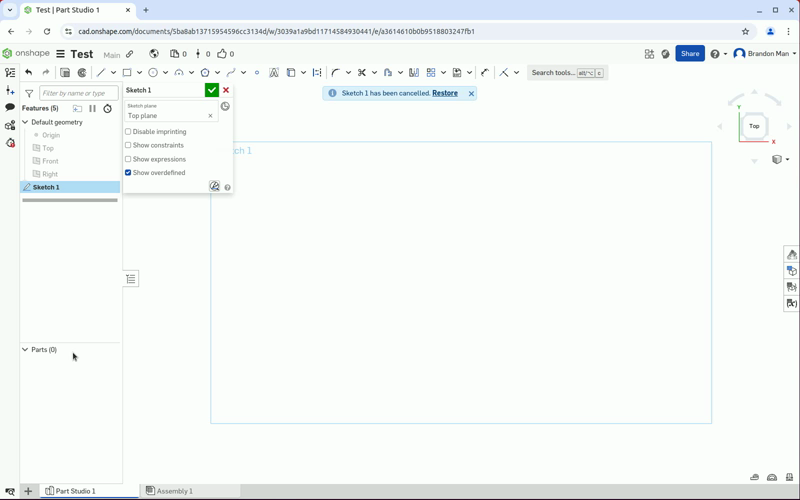
key(y)
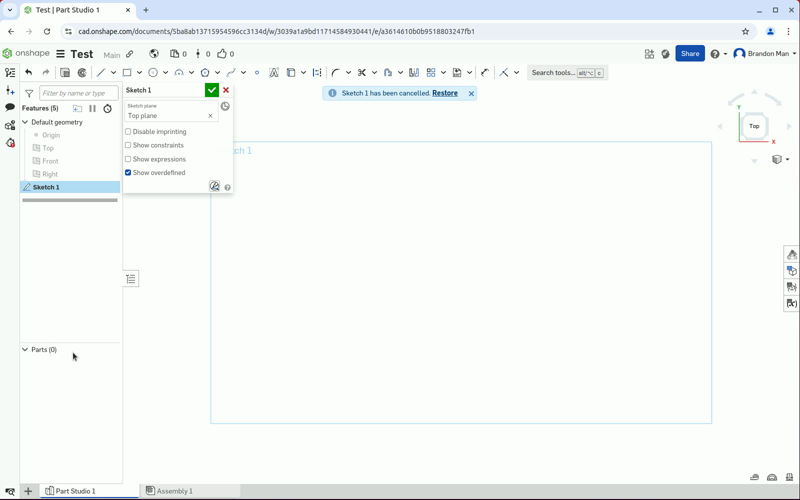
key(c)
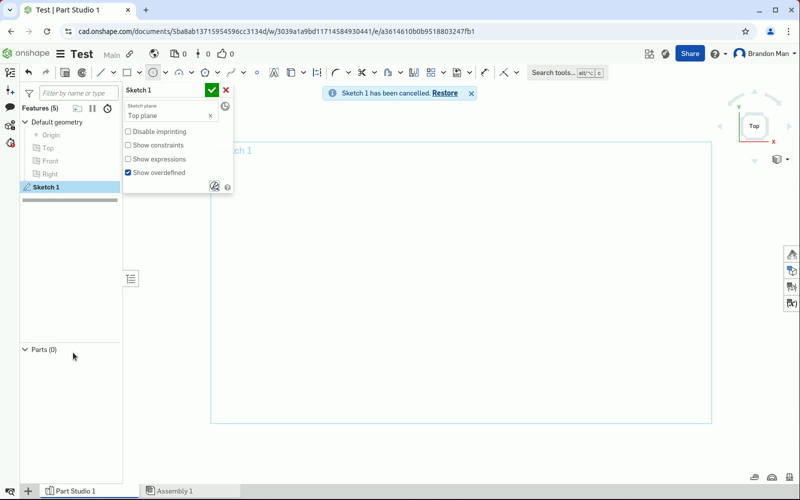
key_down(shift)
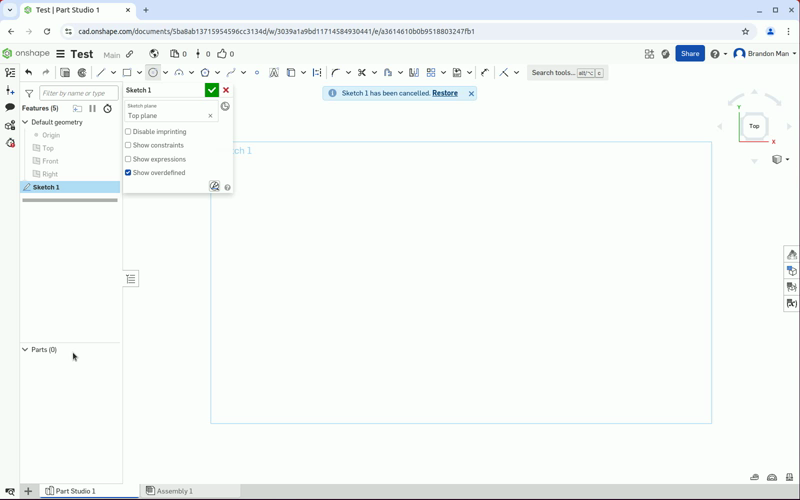
mouse_move(461, 178)
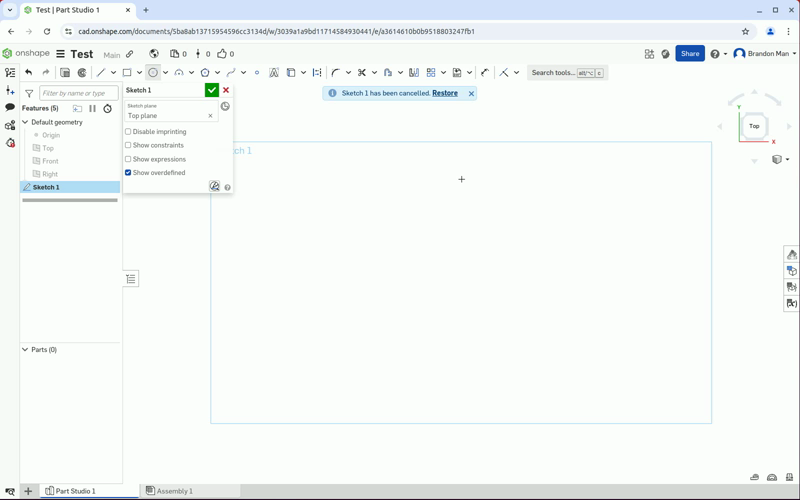
click(461, 178)
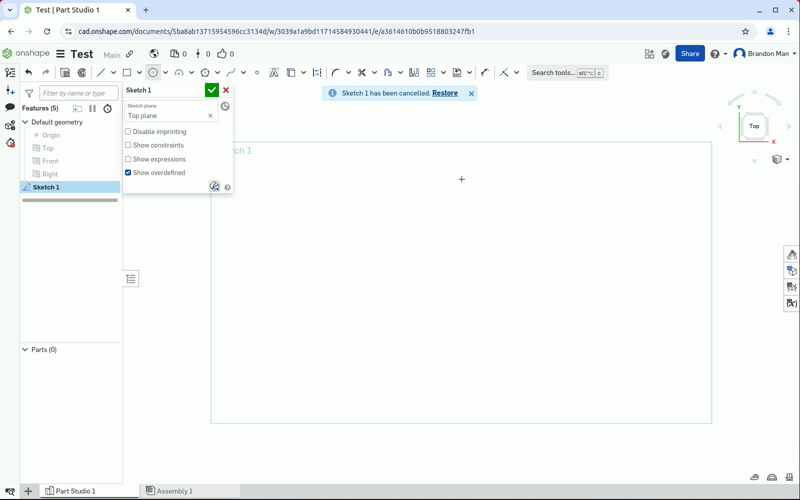
key_up(shift)
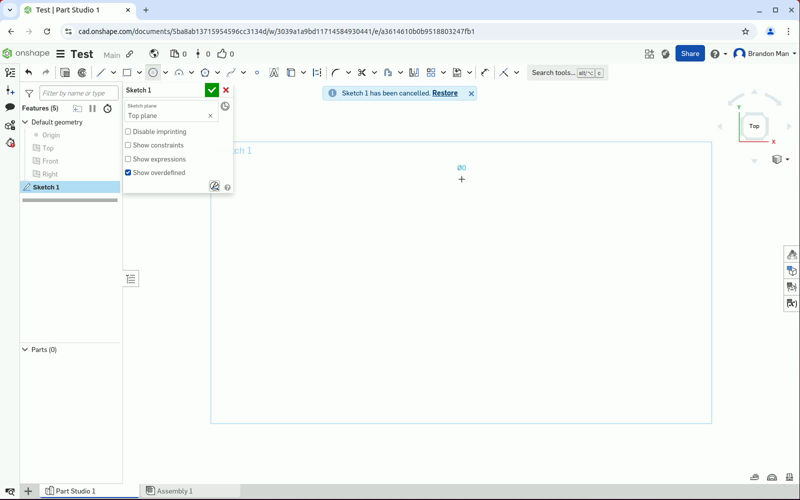
mouse_move(471, 178)
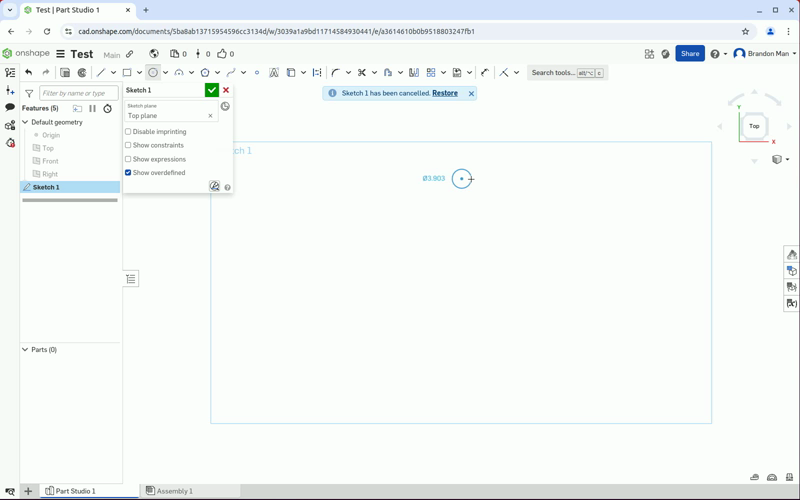
click(471, 178)
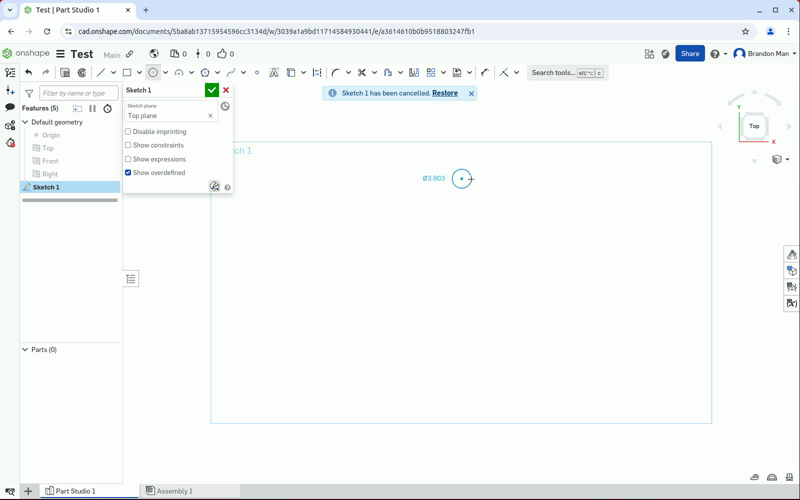
key(esc)
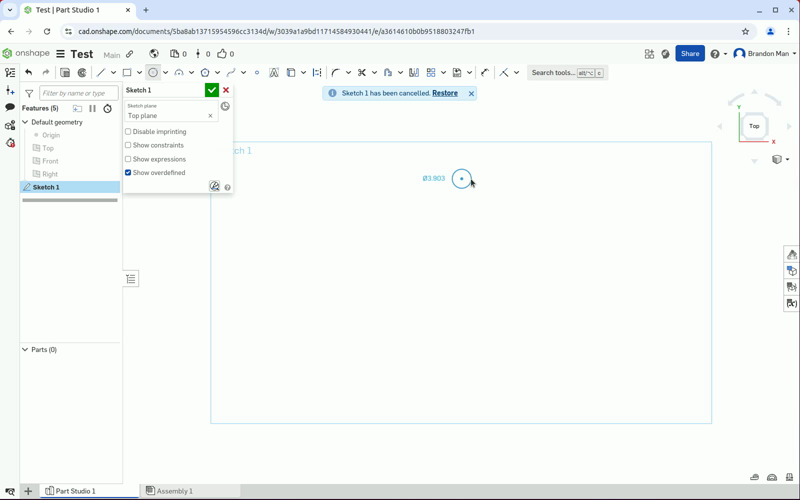
key(c)
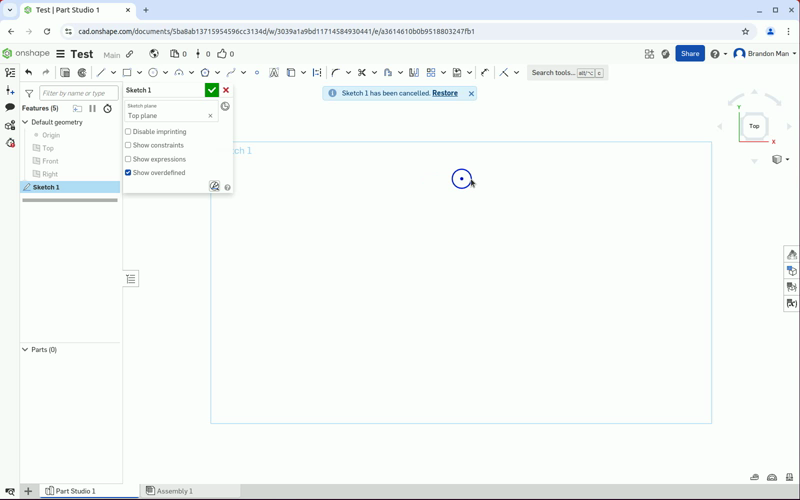
key_down(shift)
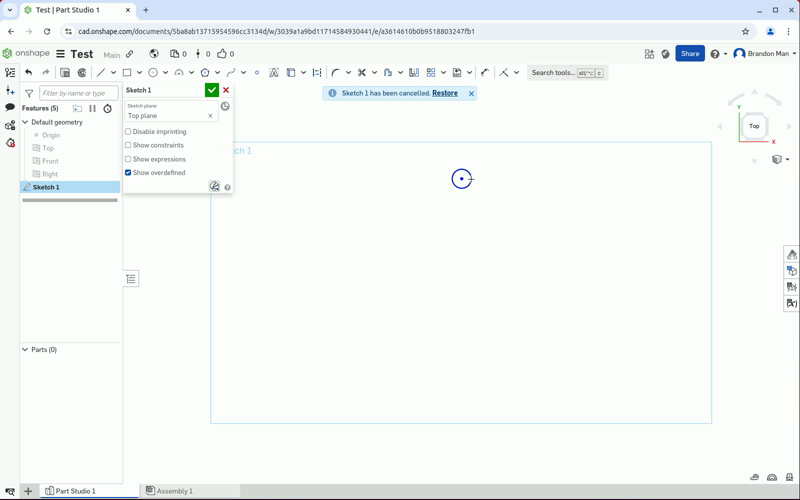
mouse_move(461, 178)
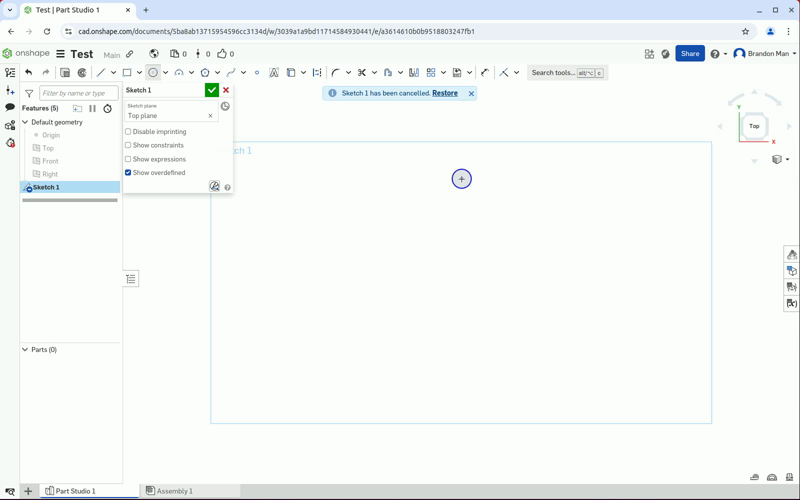
click(461, 178)
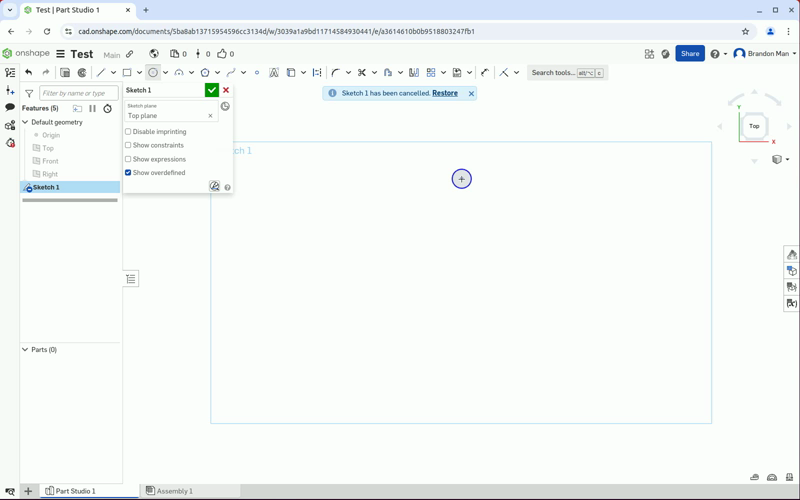
key_up(shift)
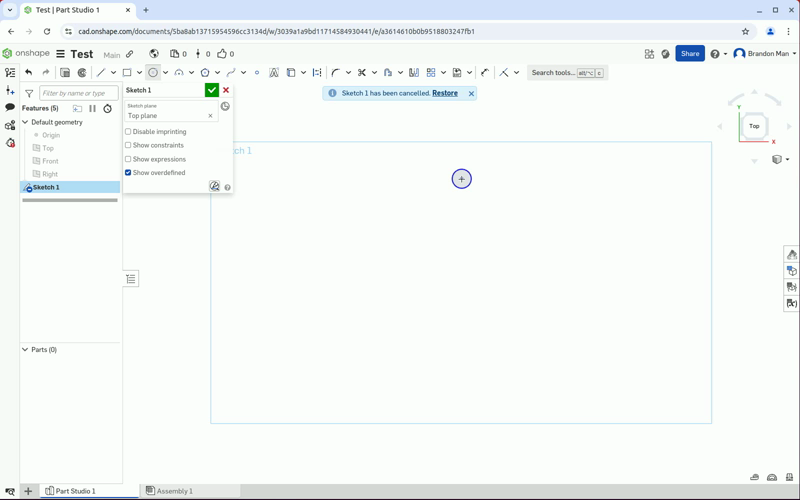
mouse_move(464, 178)
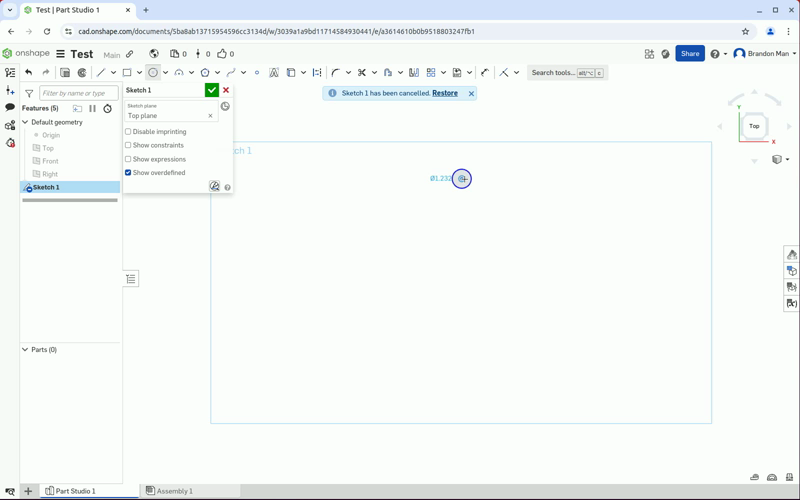
scroll(6)
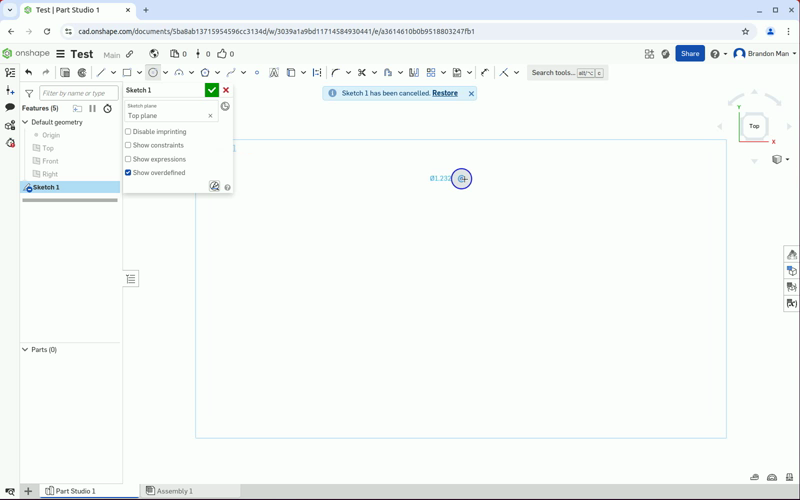
scroll(6)
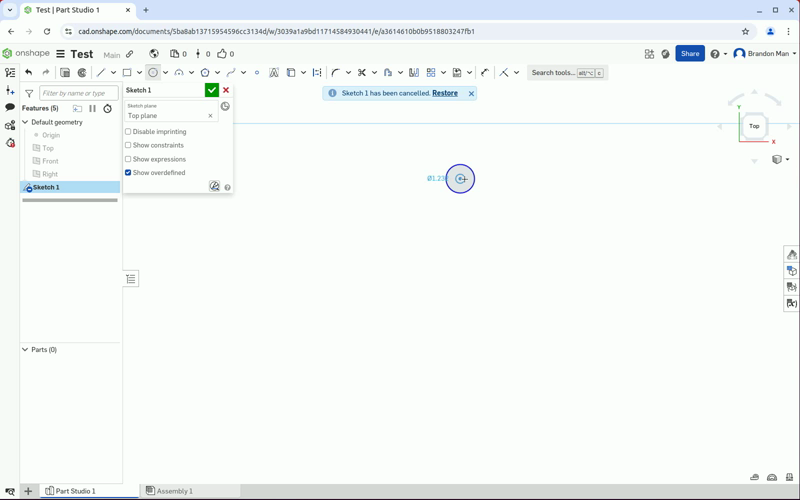
scroll(6)
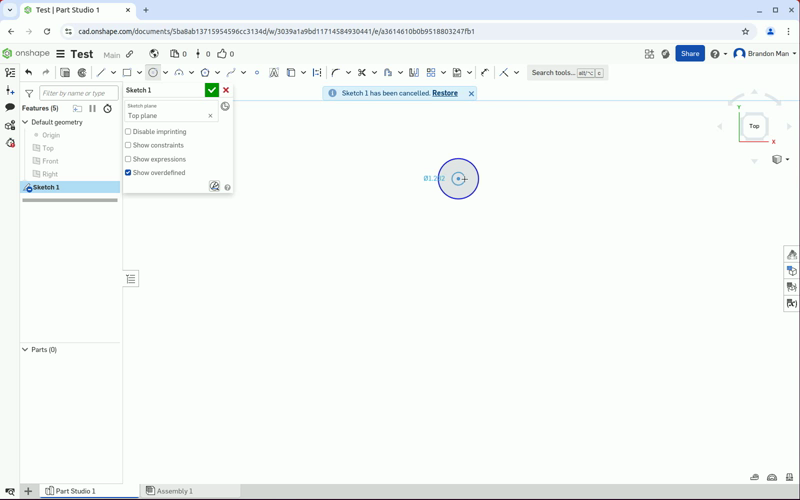
scroll(6)
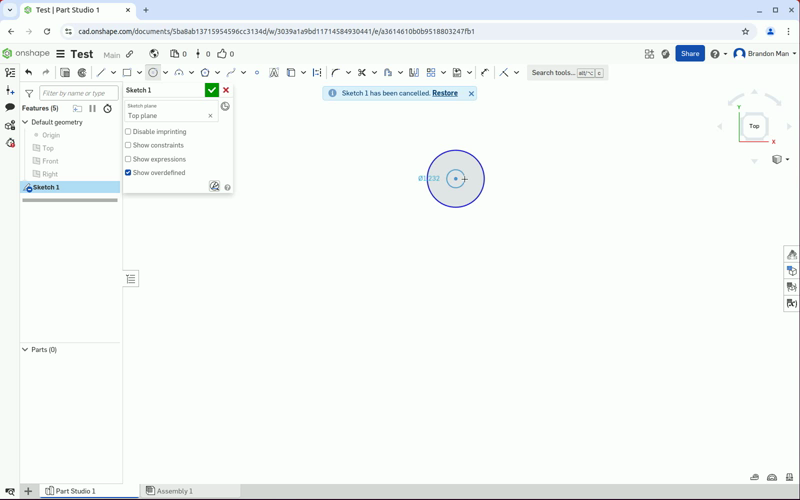
scroll(6)
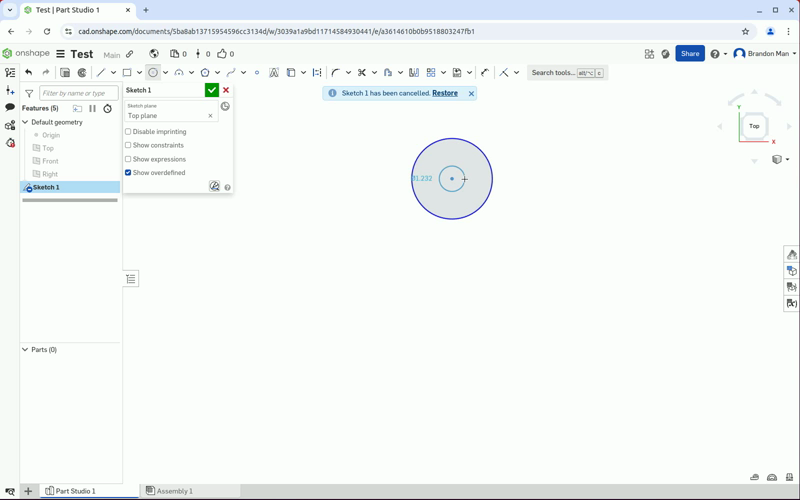
scroll(6)
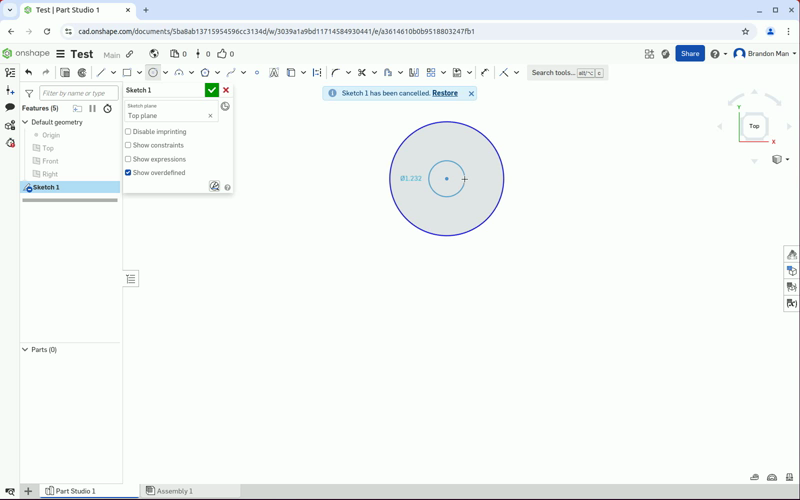
scroll(6)
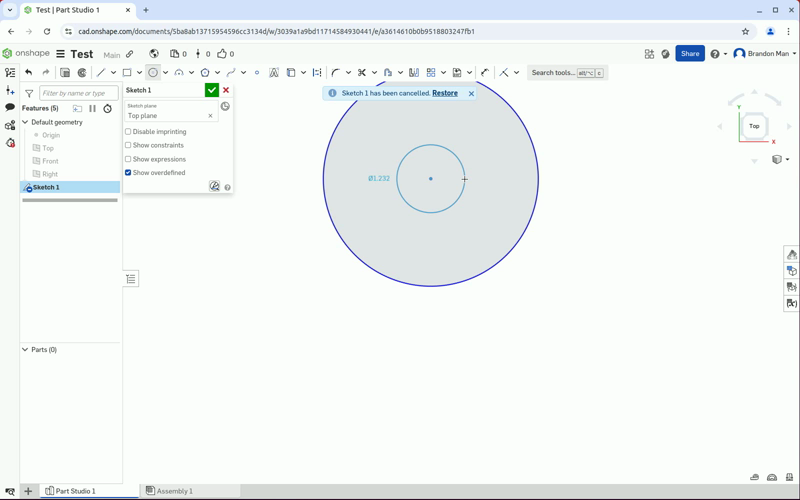
click(464, 178)
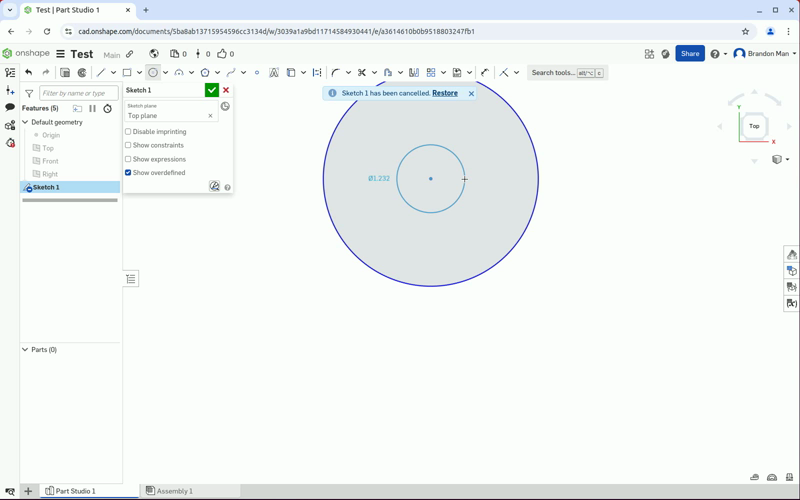
scroll(-6)
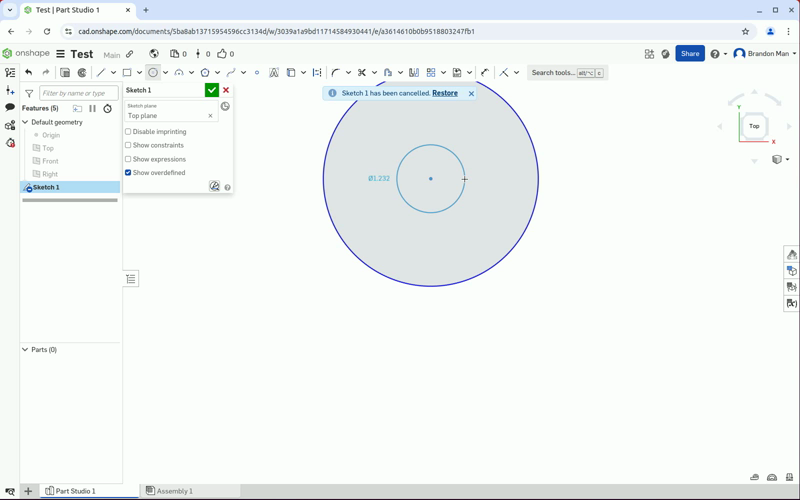
scroll(-6)
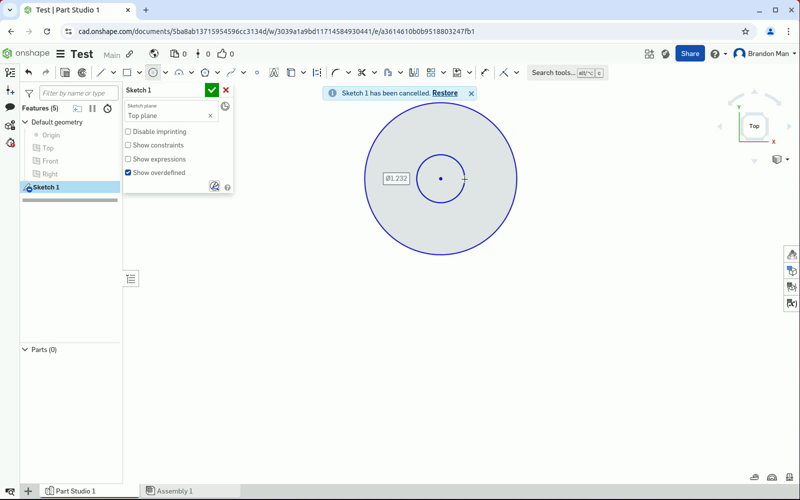
scroll(-6)
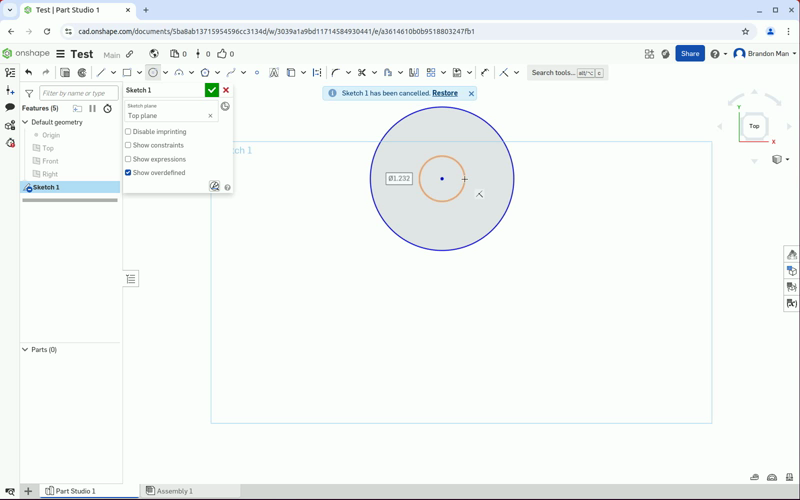
scroll(-6)
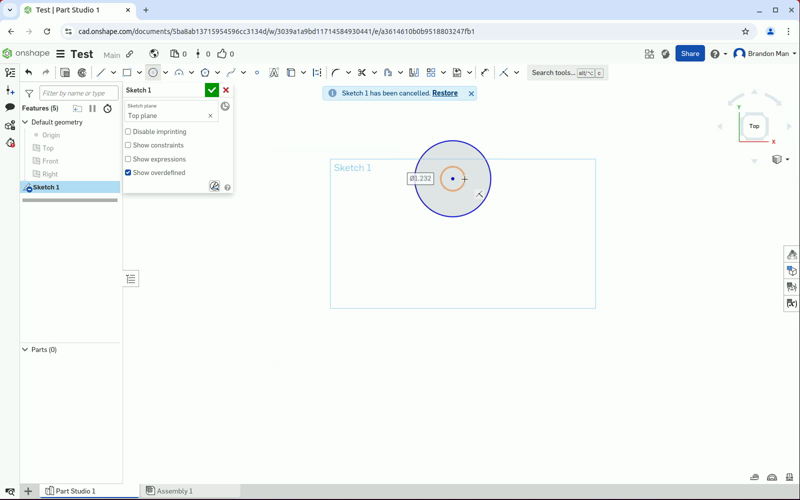
scroll(-6)
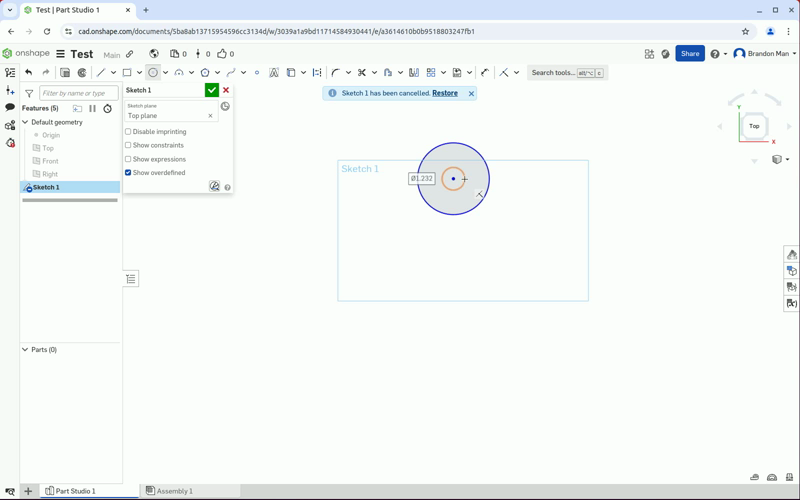
scroll(-6)
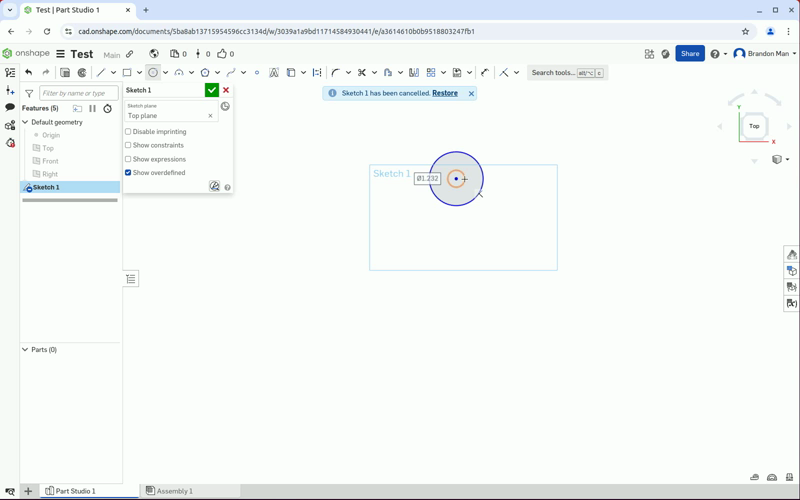
scroll(-6)
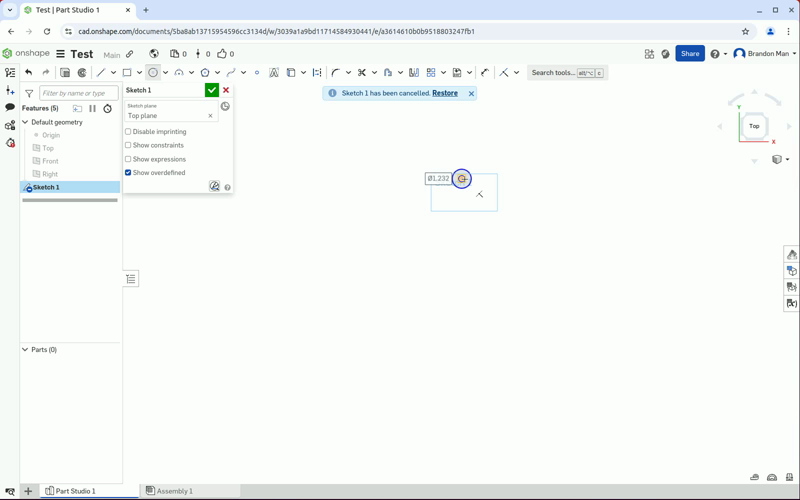
key(esc)
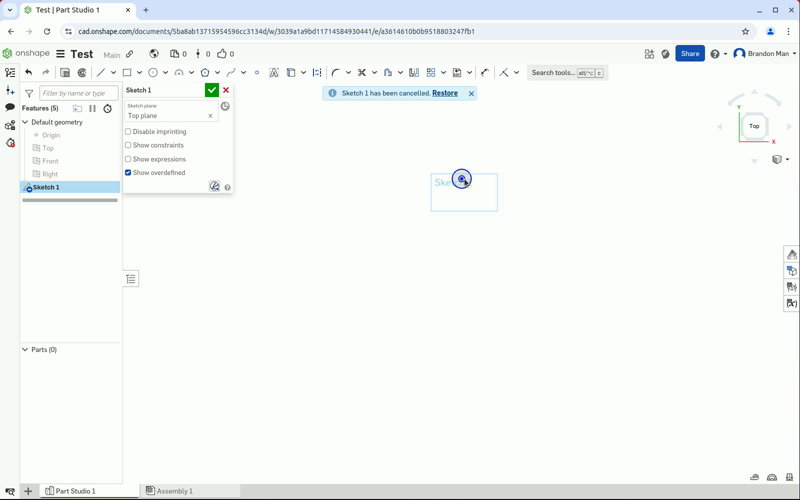
mouse_move(468, 184)
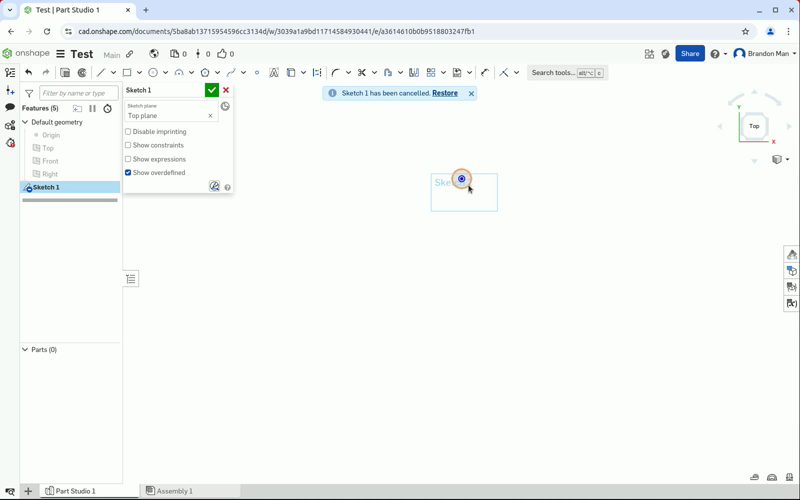
scroll(6)
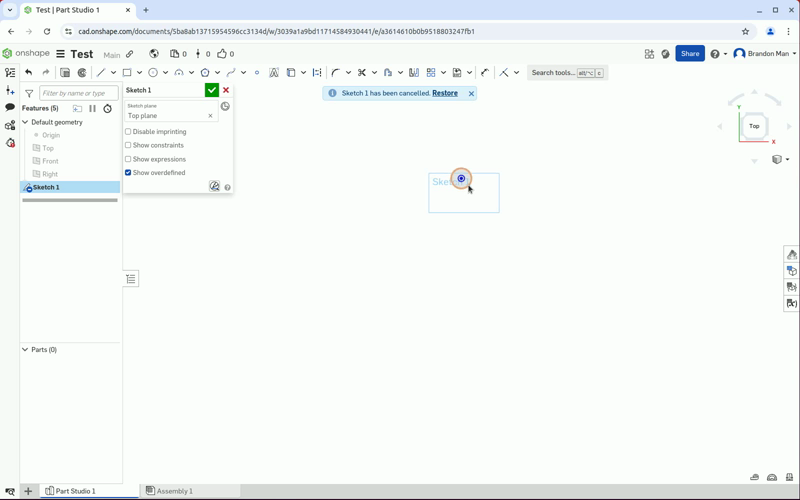
scroll(6)
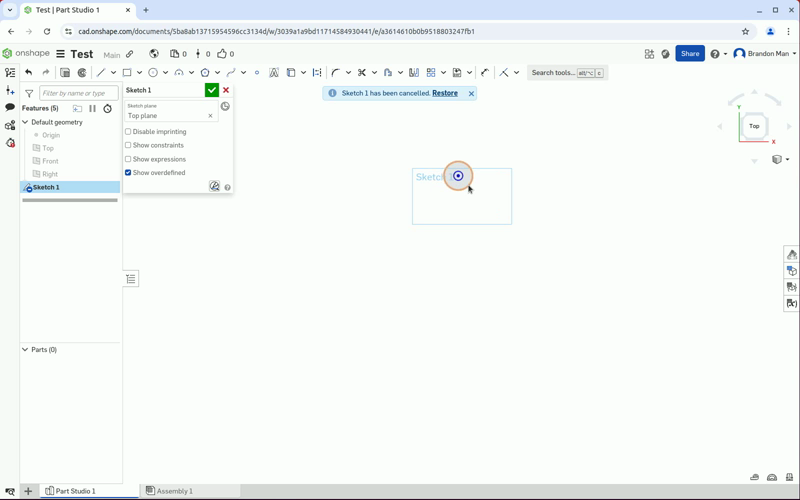
scroll(6)
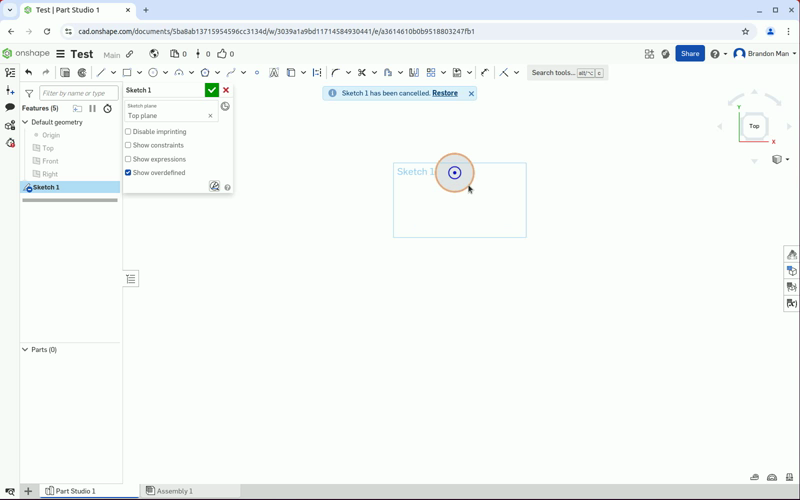
scroll(6)
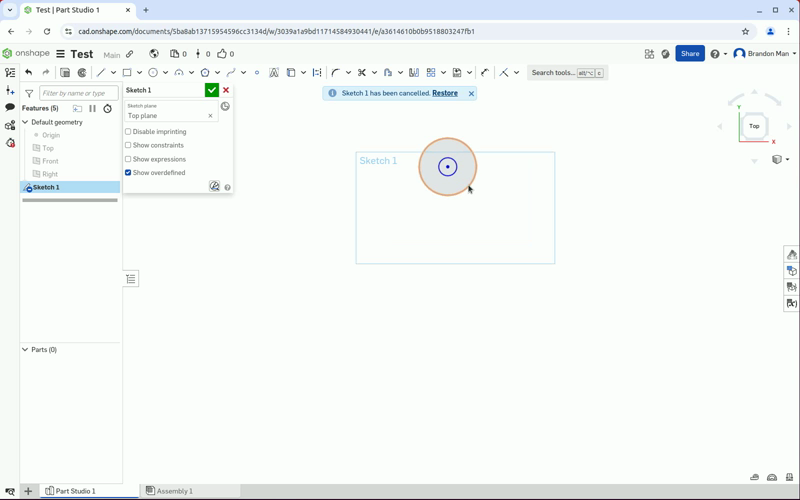
scroll(6)
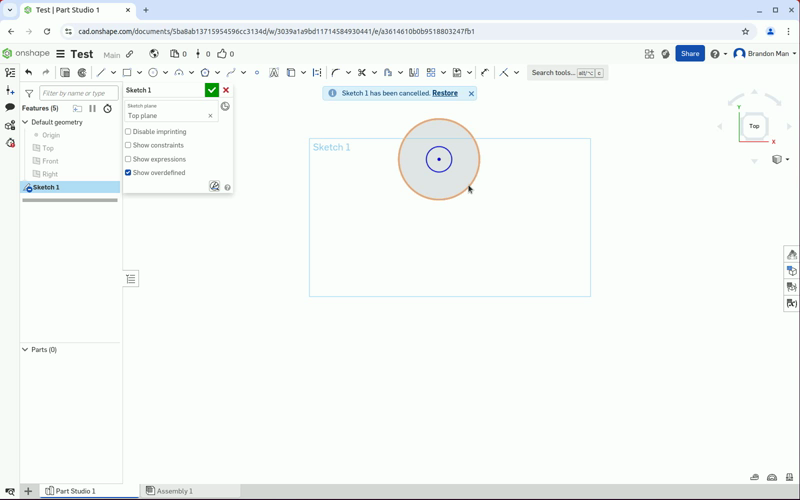
scroll(6)
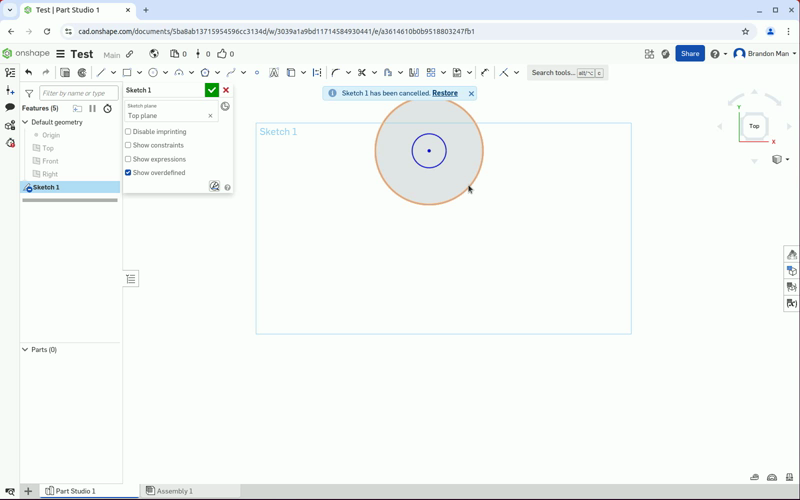
scroll(6)
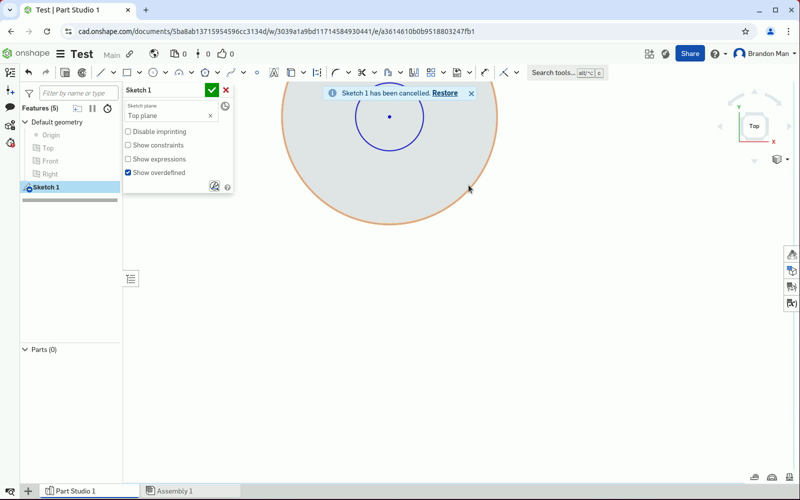
click(468, 184)
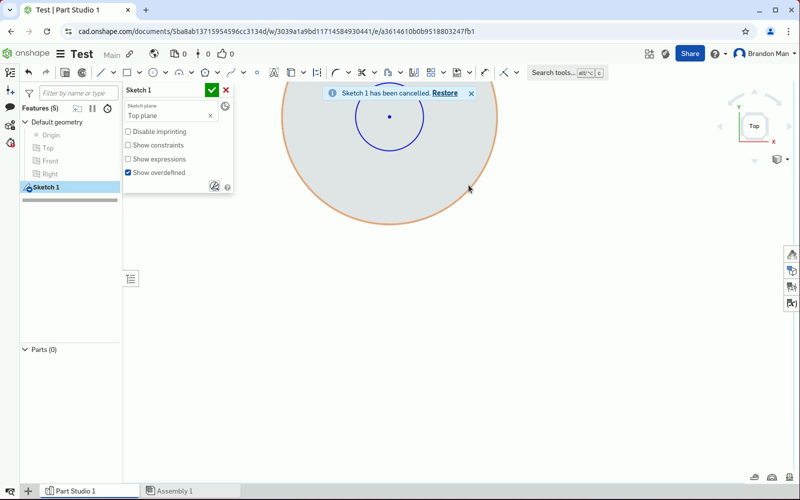
scroll(-6)
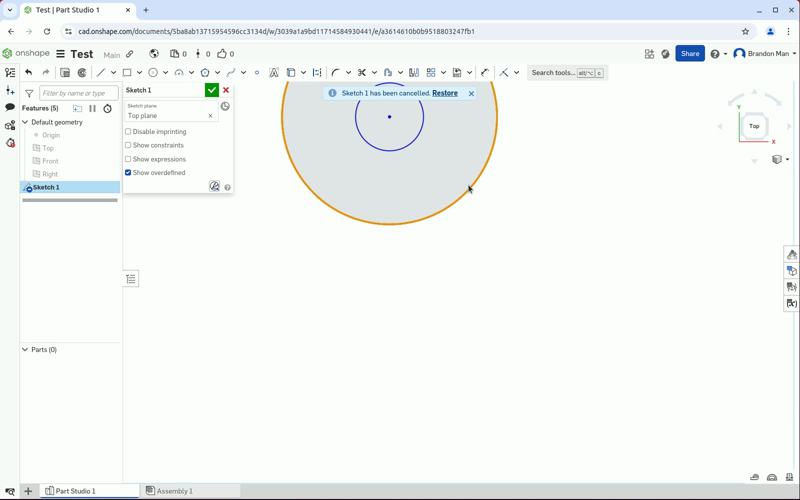
scroll(-6)
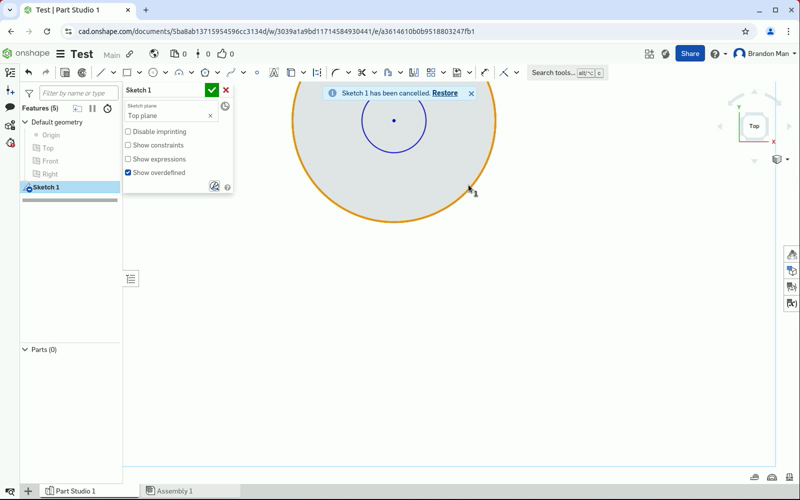
scroll(-6)
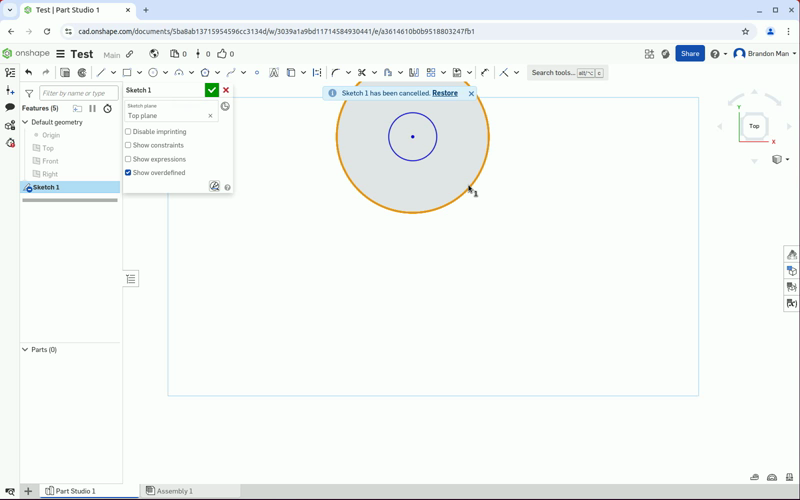
scroll(-6)
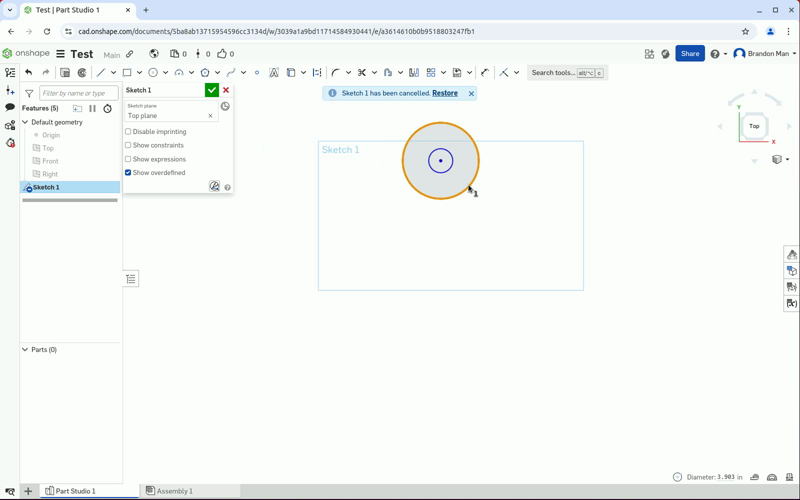
scroll(-6)
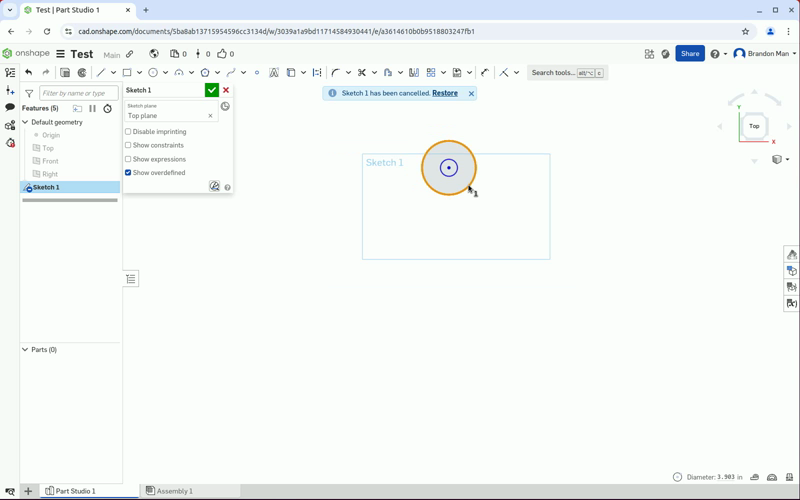
scroll(-6)
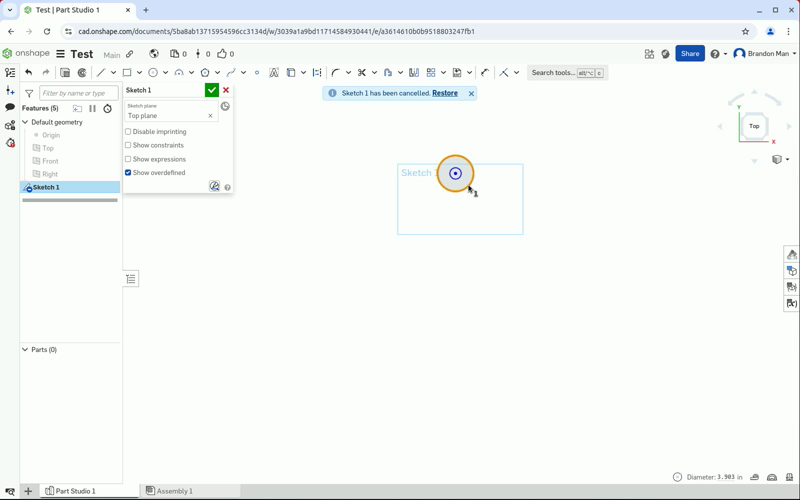
scroll(-6)
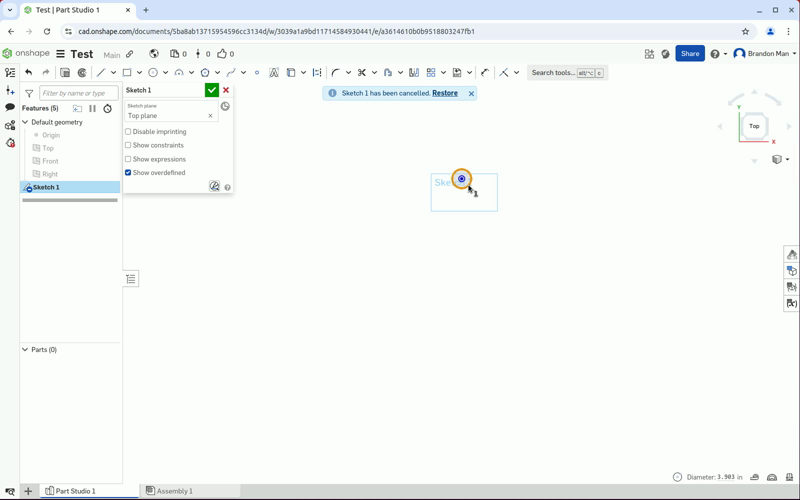
mouse_move(73, 352)
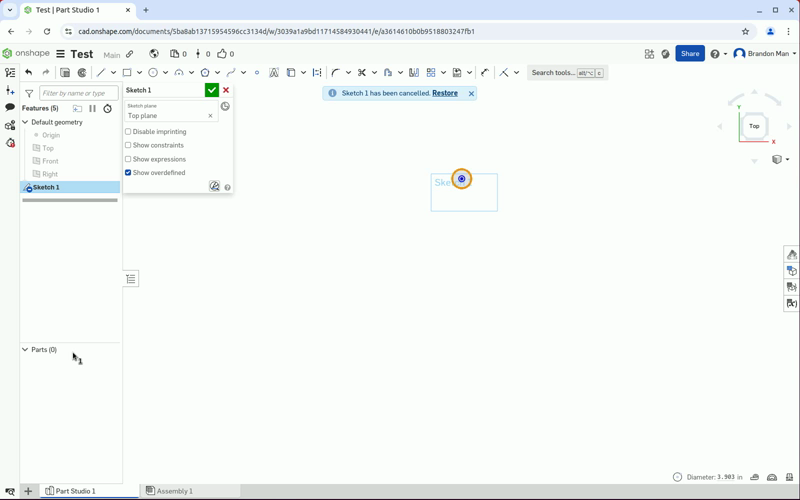
key(shift+y)
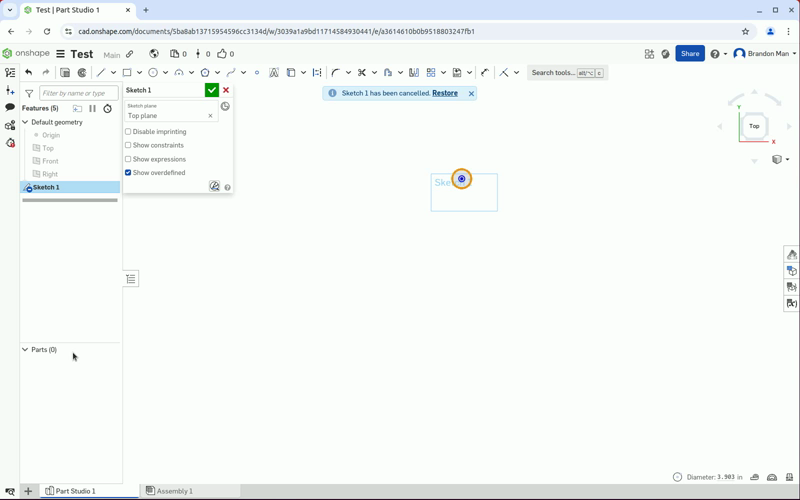
key(shift+e)
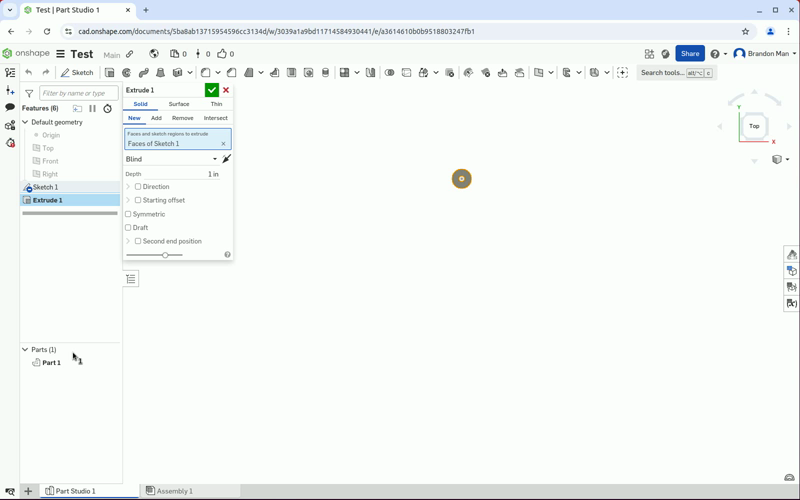
mouse_move(143, 106)
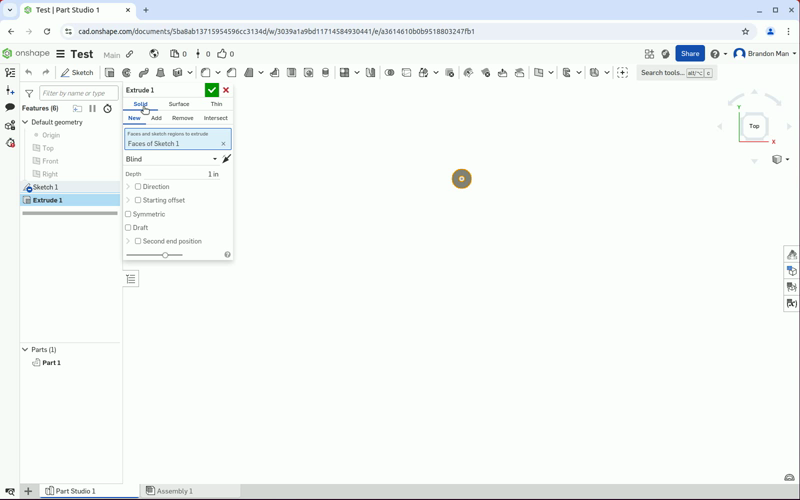
click(143, 106)
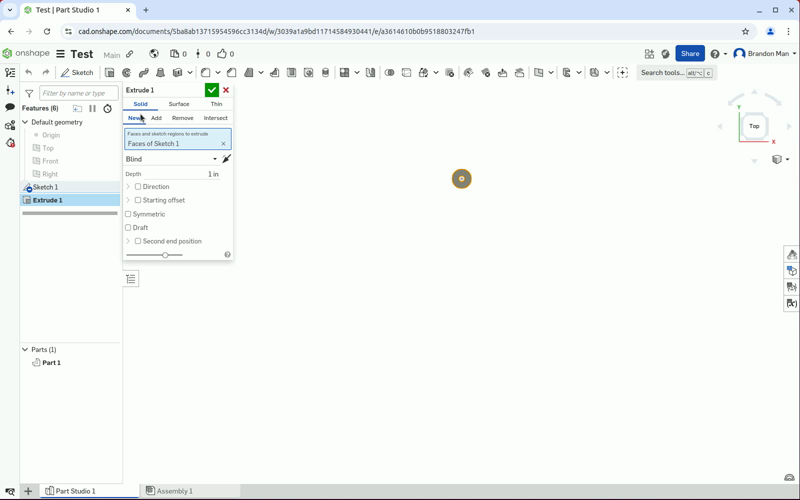
mouse_move(137, 120)
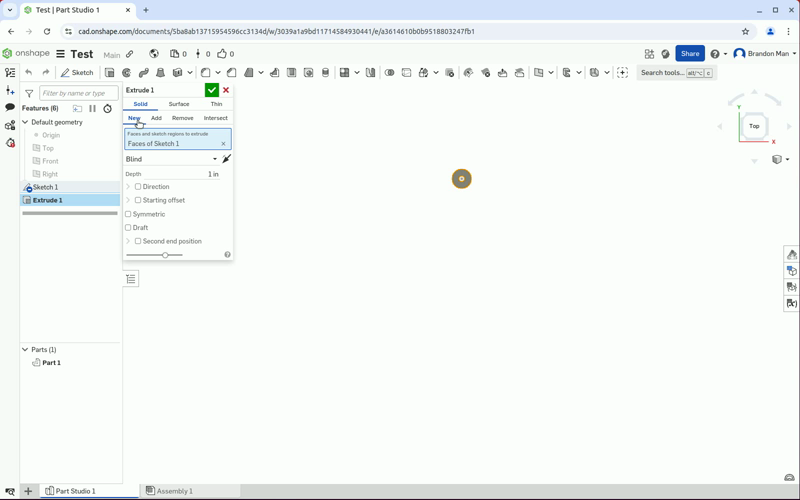
click(137, 120)
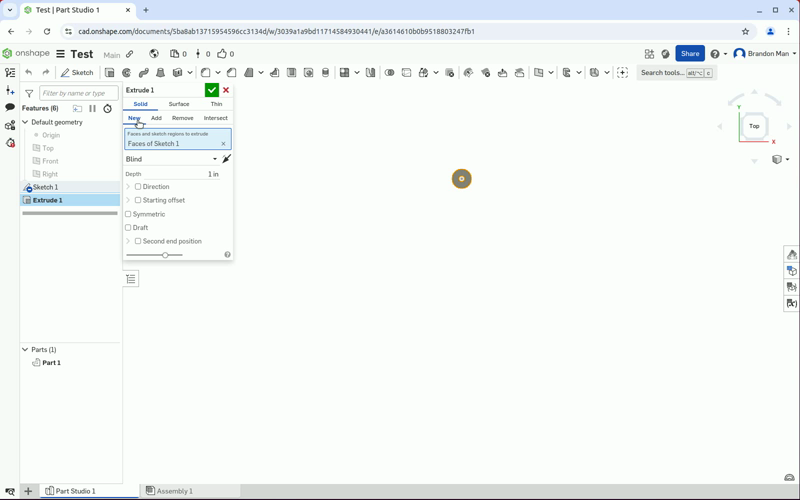
key(tab, 4)
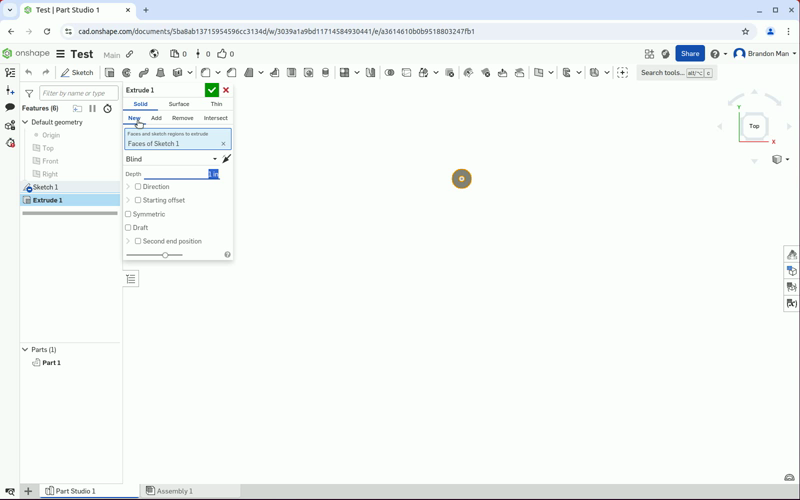
text(0.481)
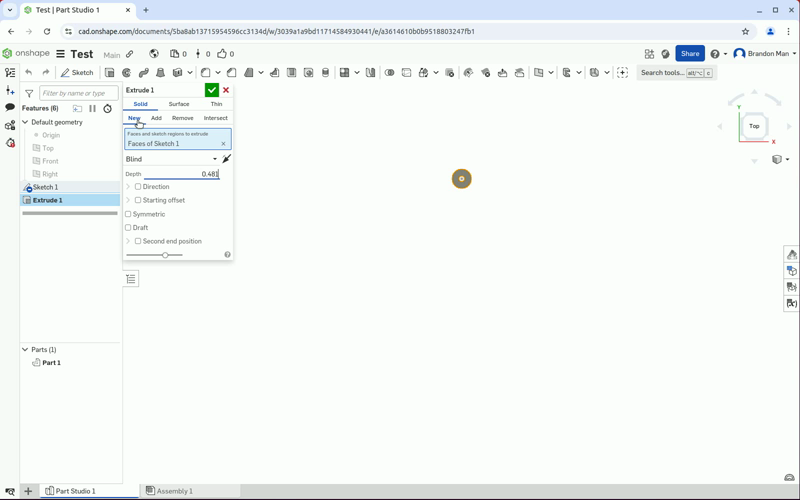
key(enter)
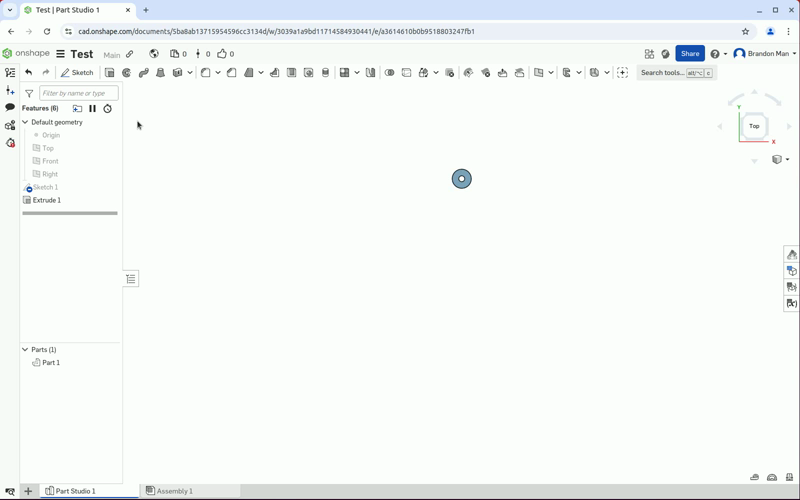
key(shift+h)
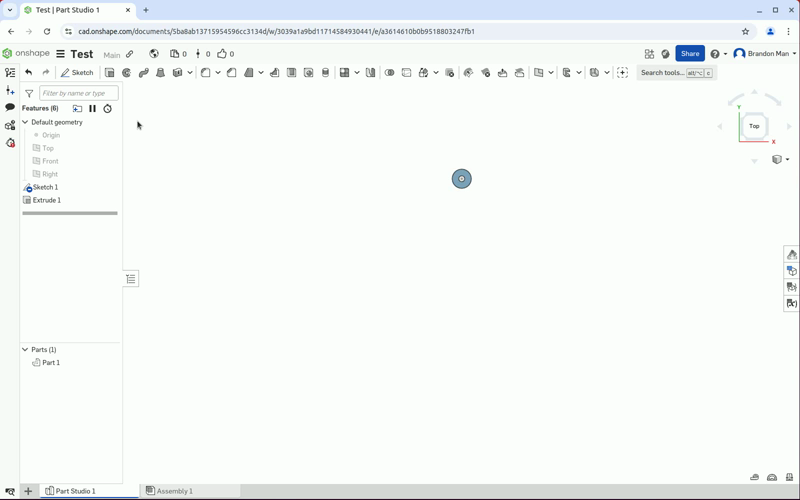
key(shift+h)
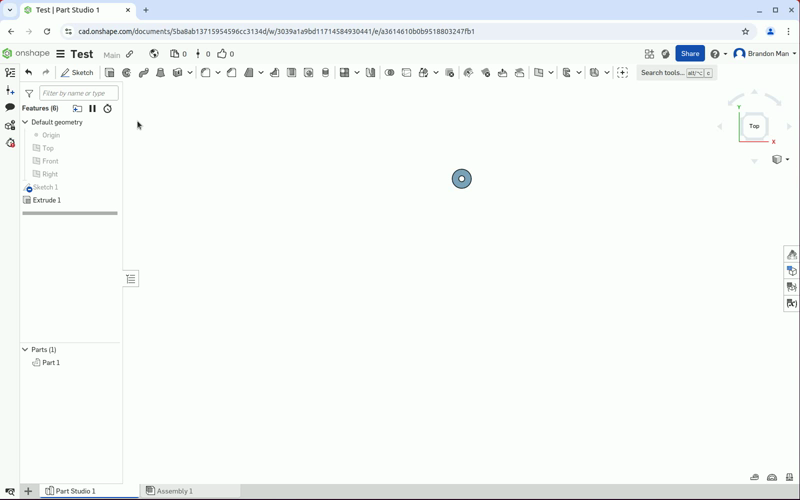
mouse_move(73, 189)
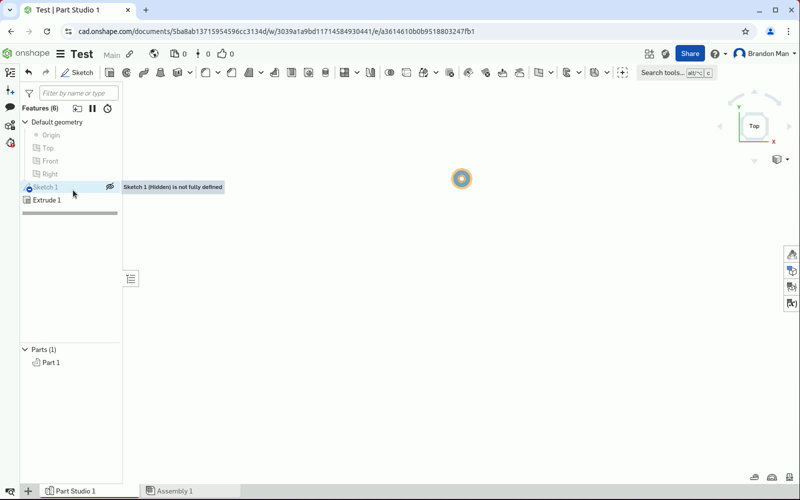
click(73, 189)
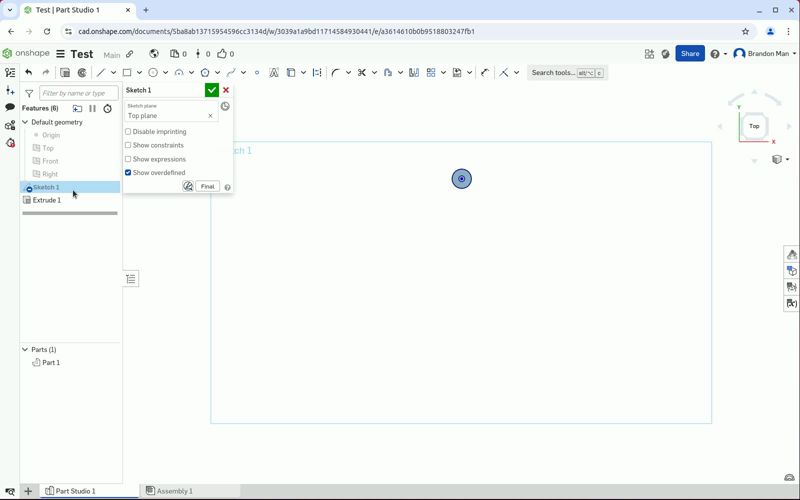
mouse_move(229, 92)
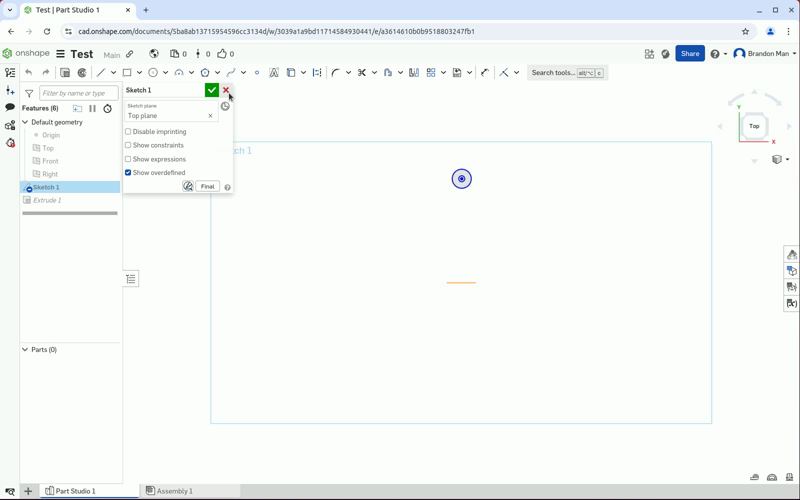
click(229, 92)
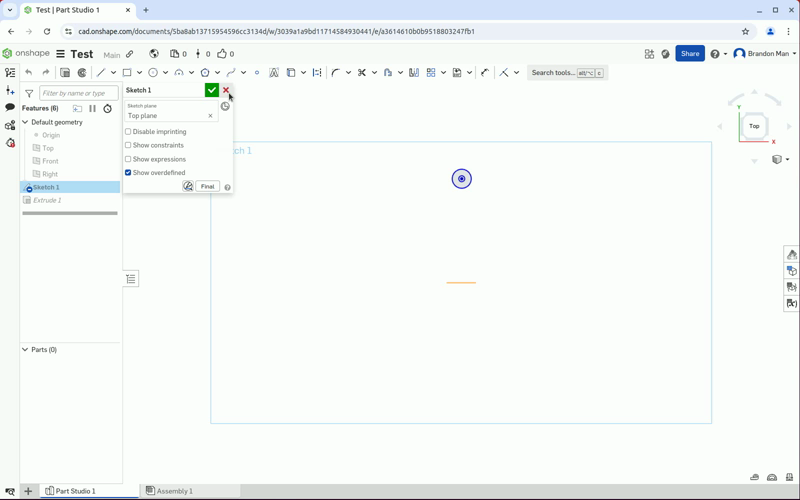
key(shift+s)
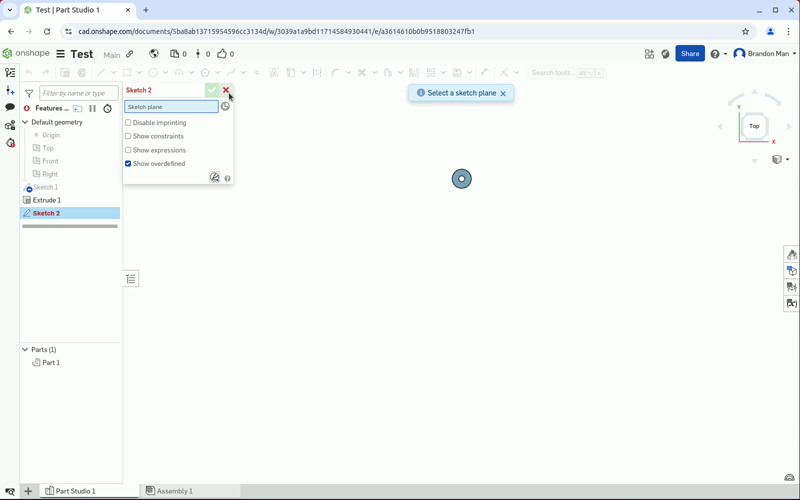
mouse_move(73, 150)
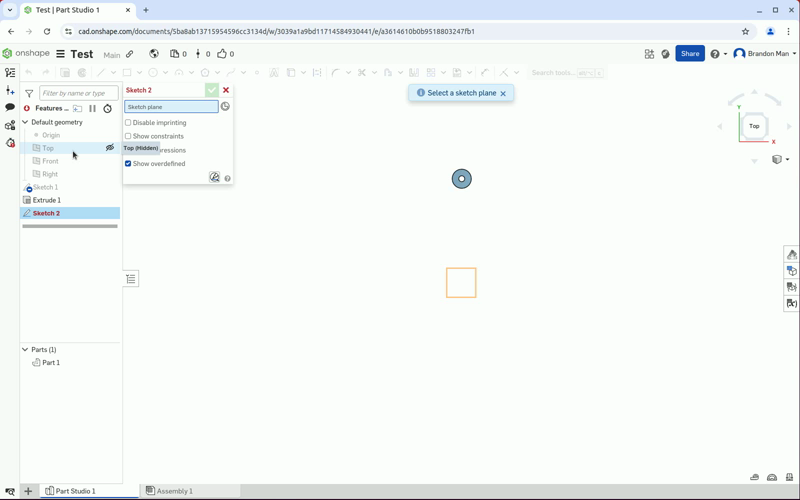
click(73, 150)
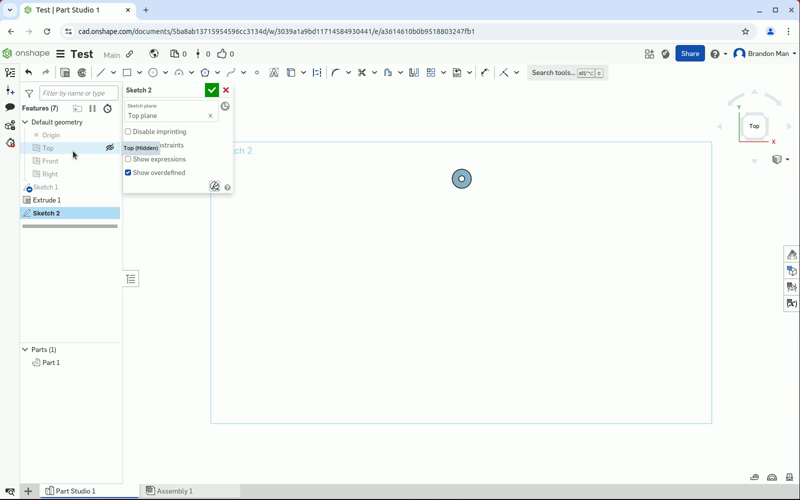
mouse_move(73, 352)
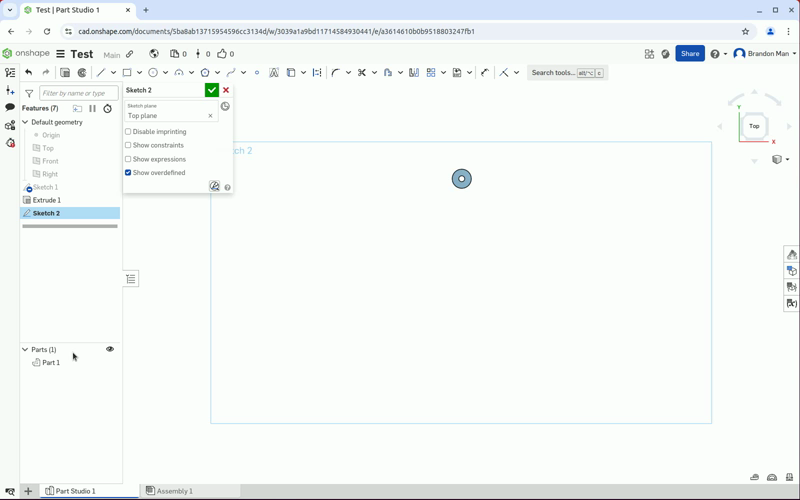
key(y)
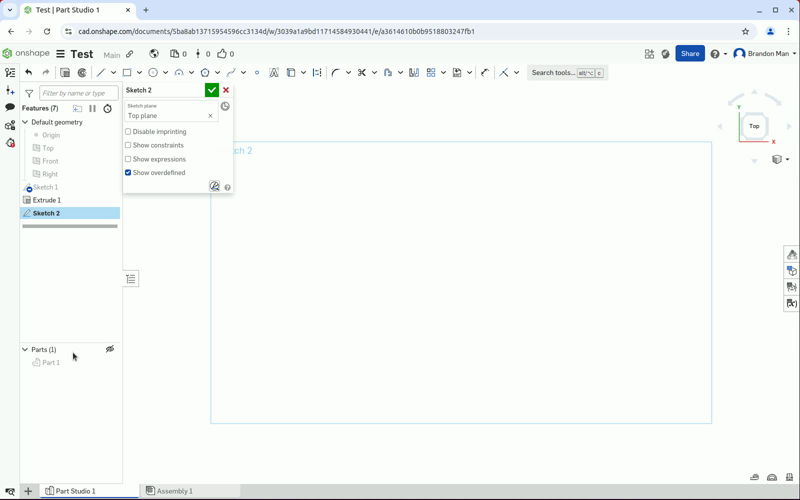
key(a)
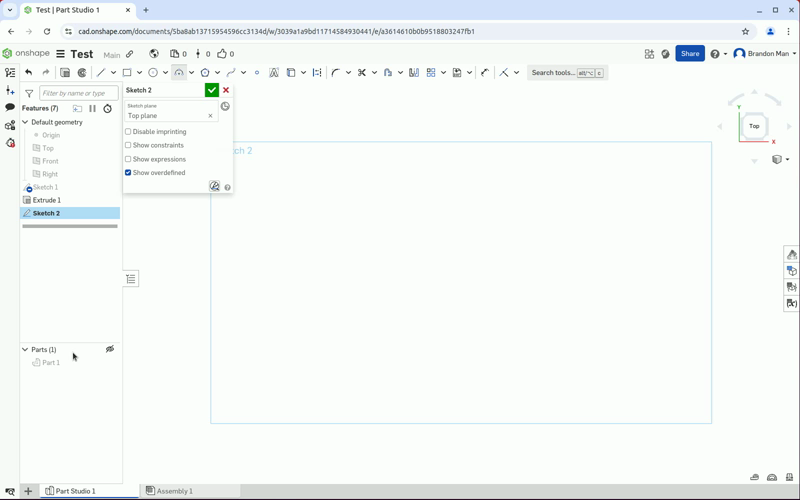
key_down(shift)
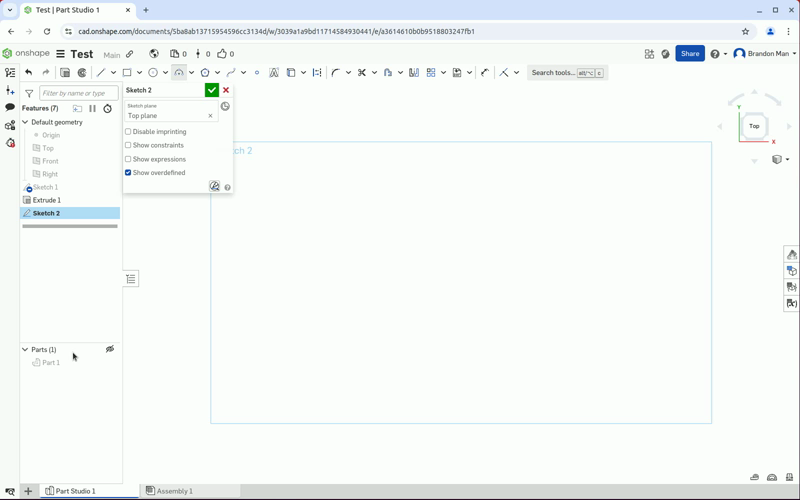
mouse_move(446, 223)
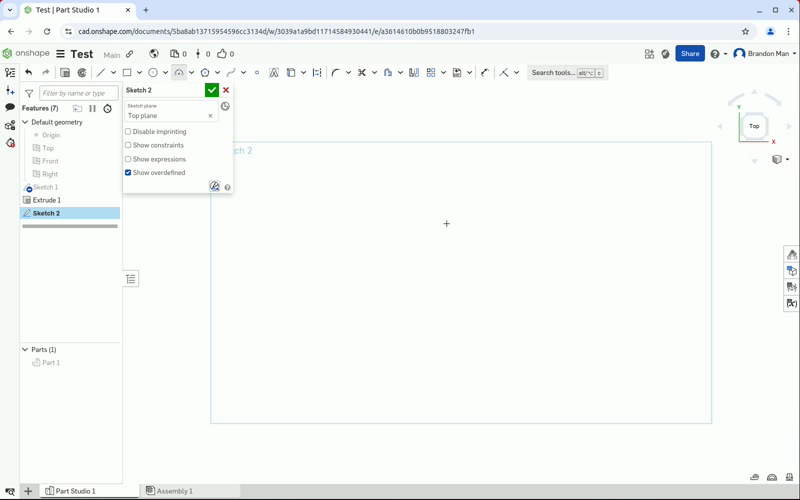
click(446, 223)
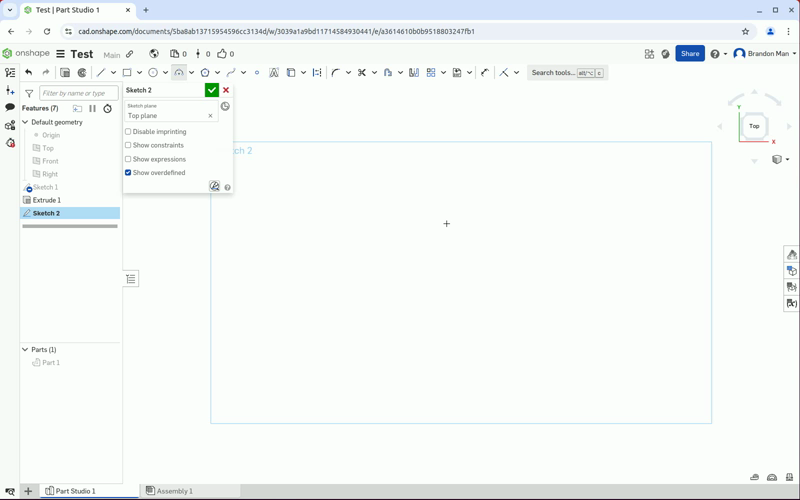
key_up(shift)
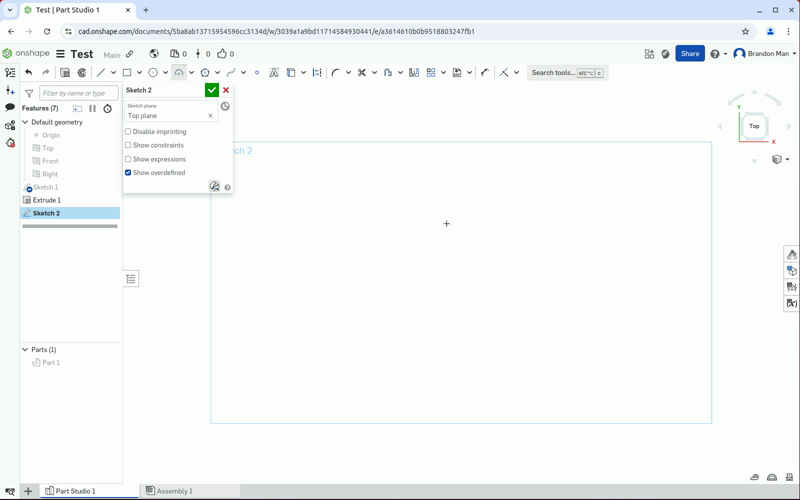
key_down(shift)
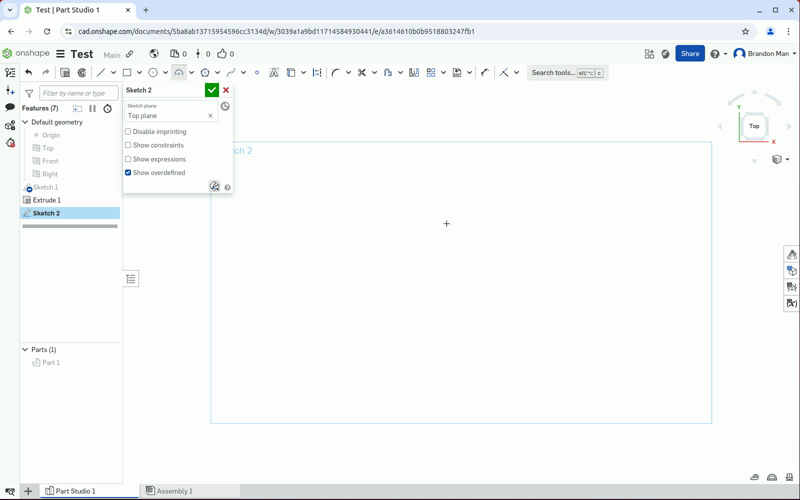
mouse_move(476, 223)
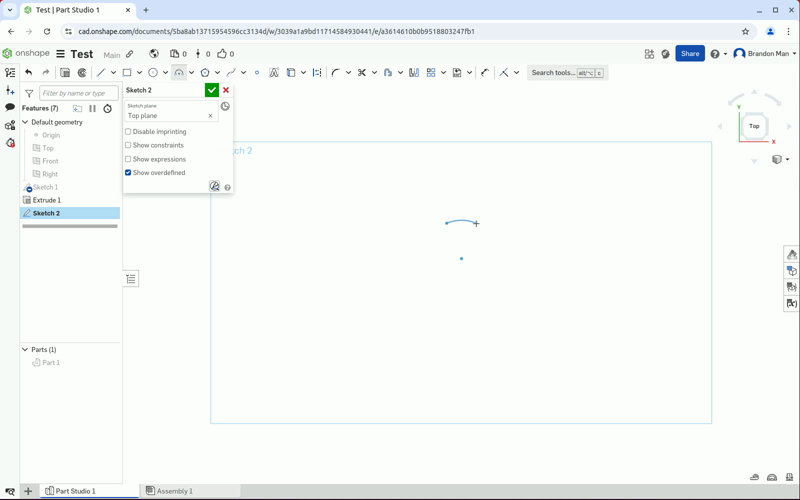
click(476, 223)
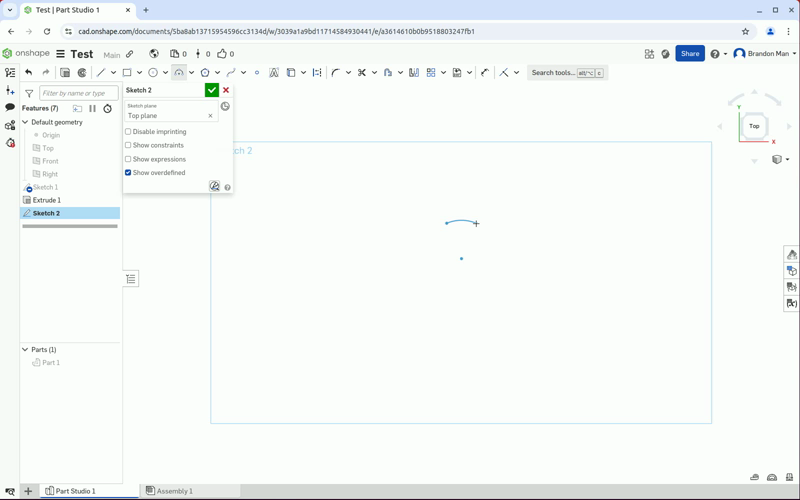
mouse_move(461, 210)
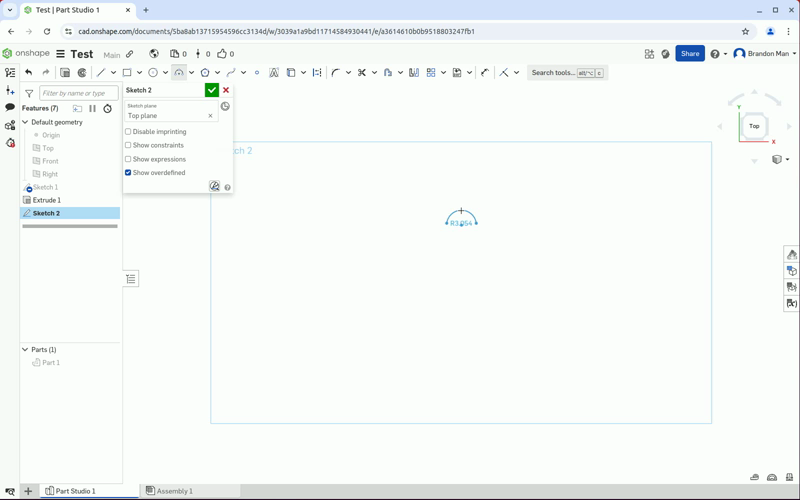
click(461, 210)
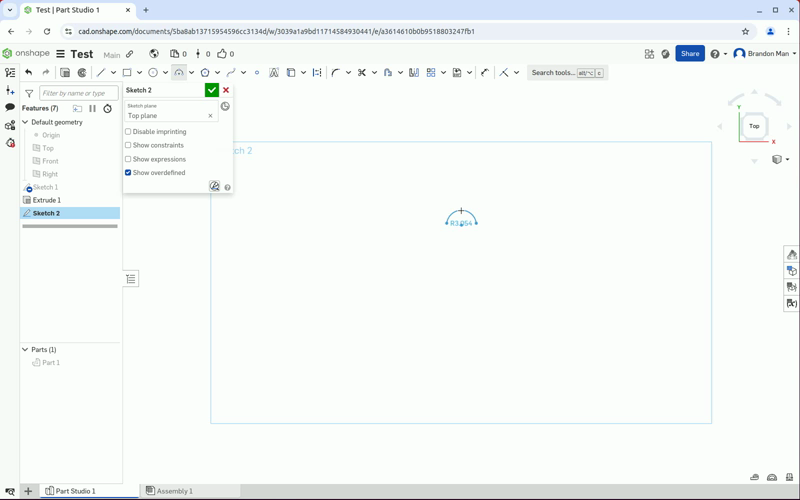
key_up(shift)
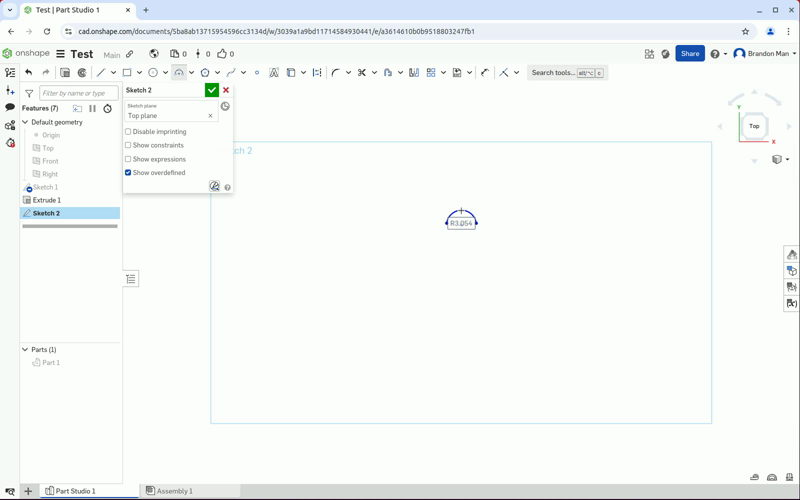
key(esc)
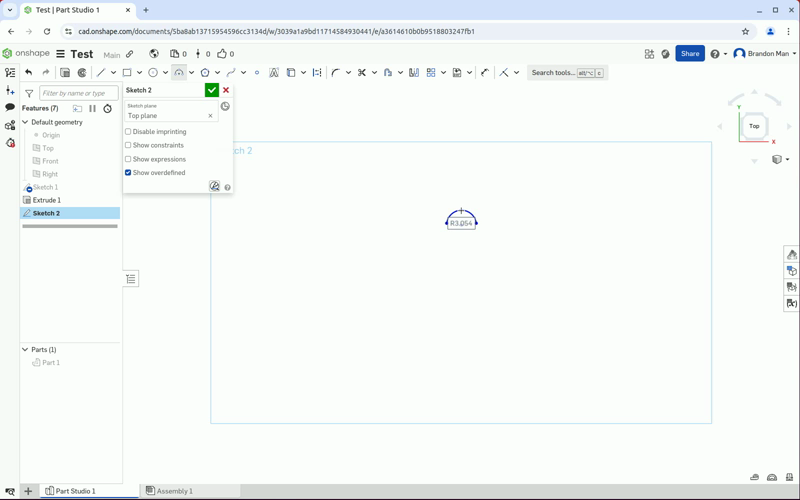
key(l)
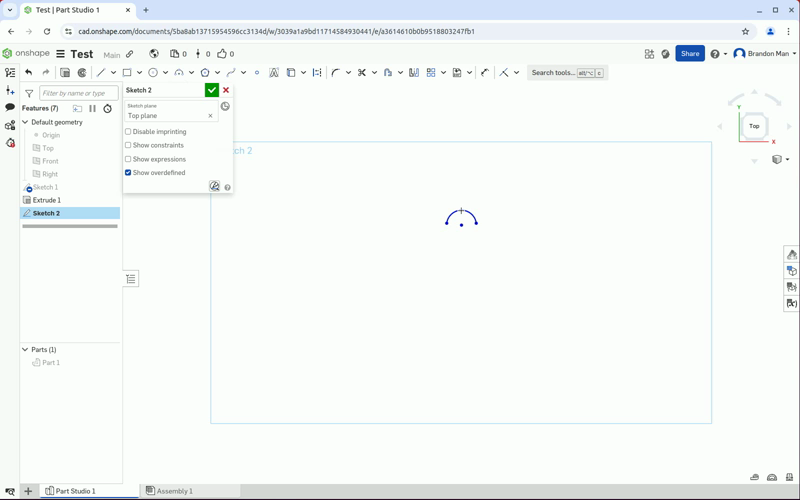
mouse_move(476, 223)
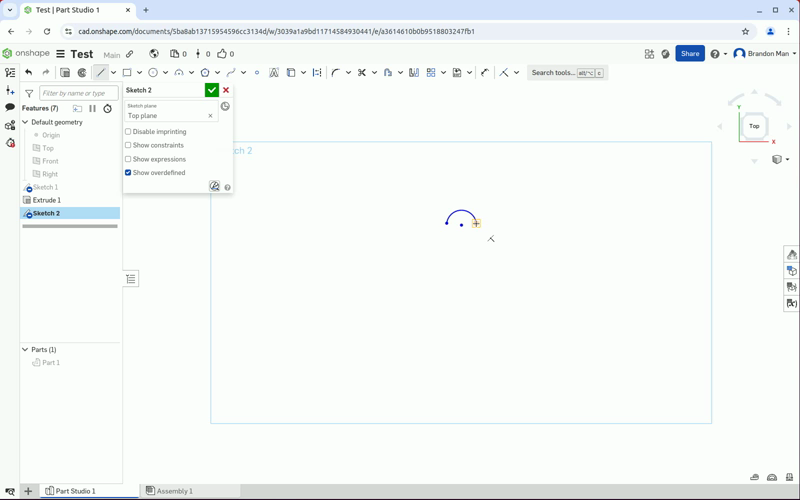
click(476, 223)
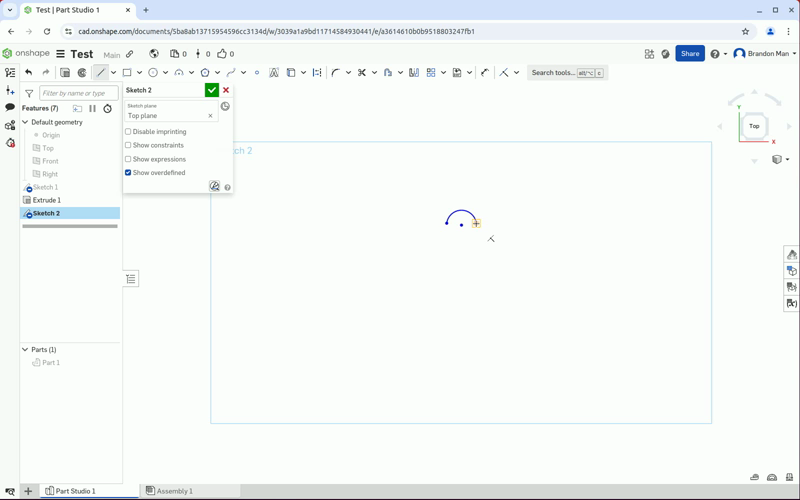
key_down(shift)
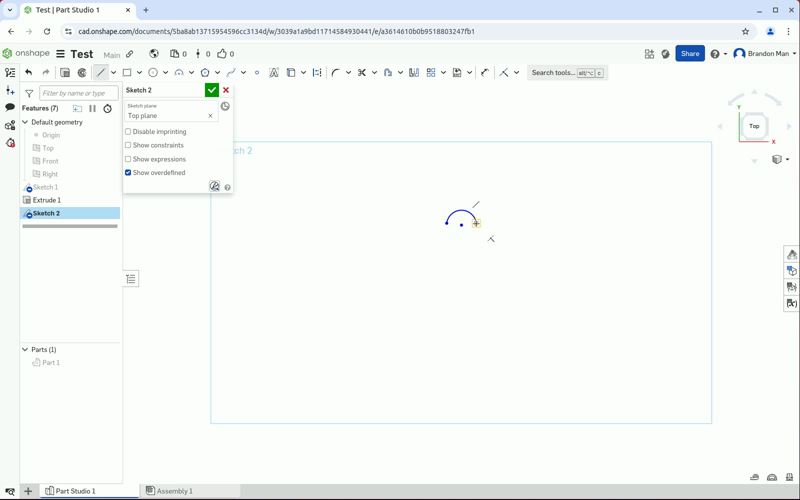
mouse_move(506, 223)
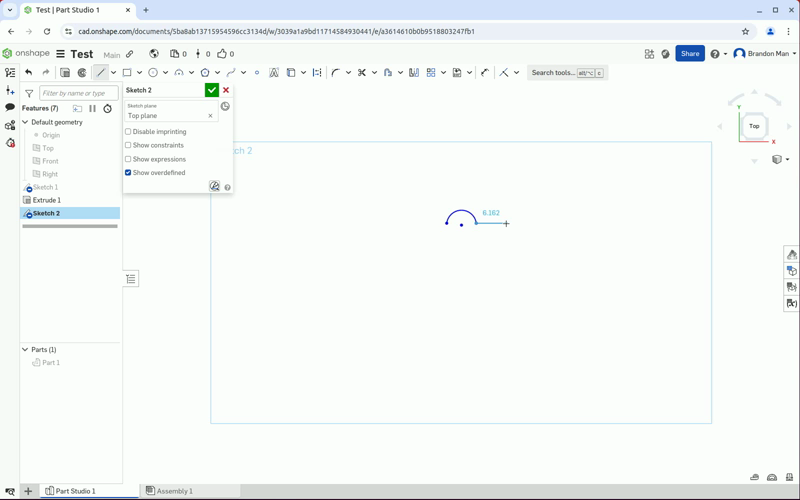
mouse_move(470, 176)
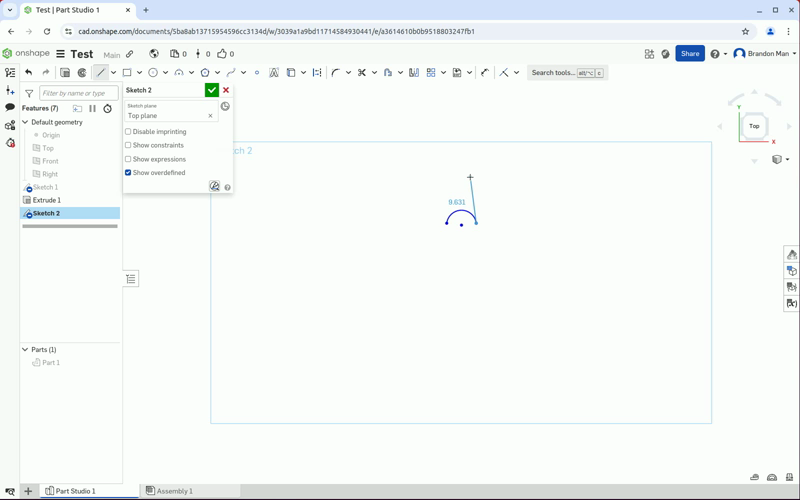
click(470, 176)
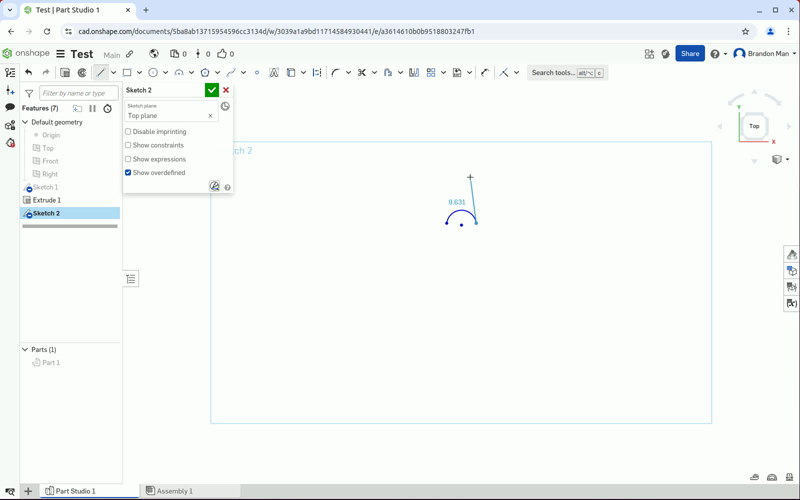
key_up(shift)
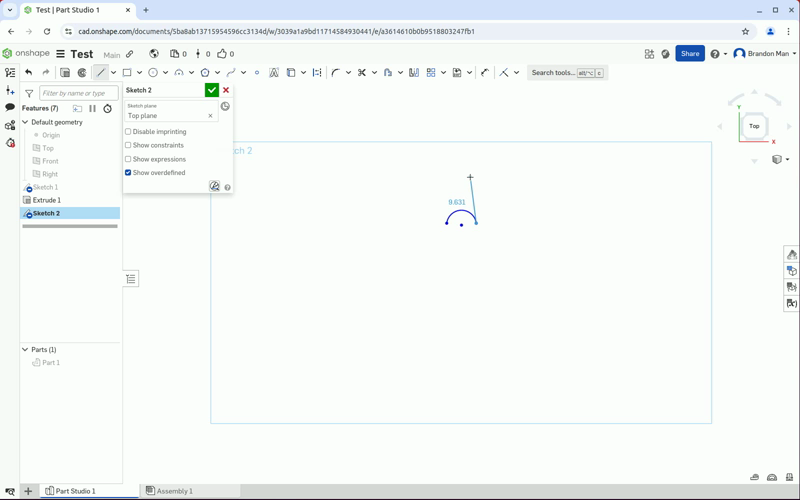
key(esc)
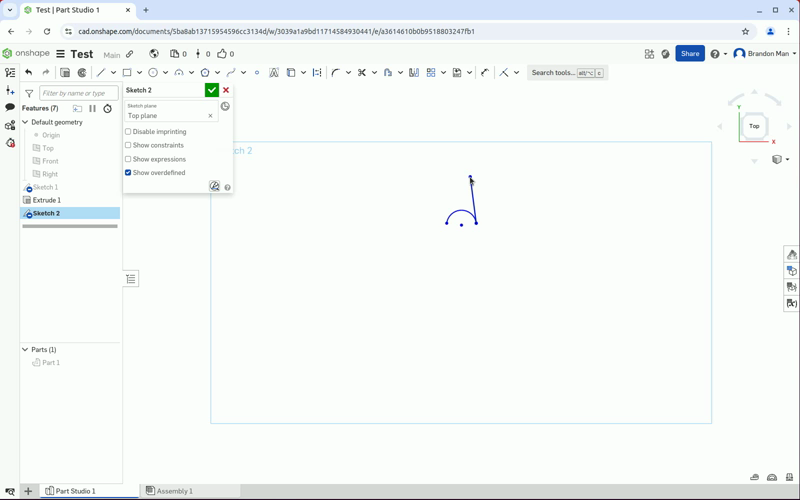
key(a)
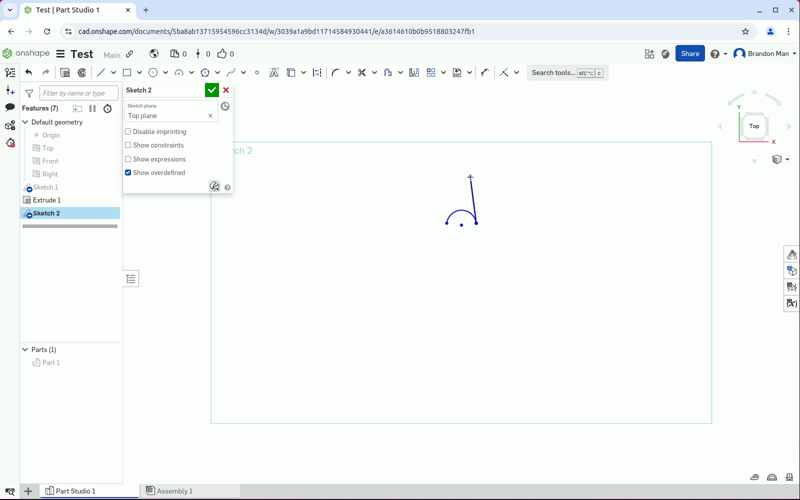
mouse_move(470, 176)
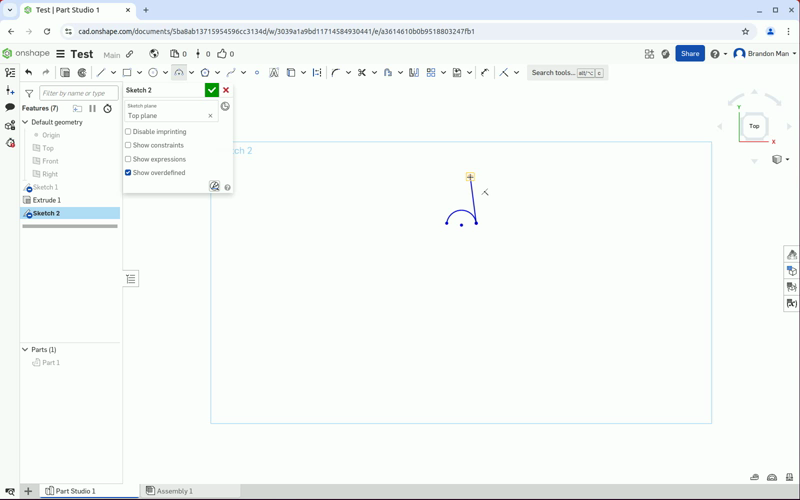
click(470, 176)
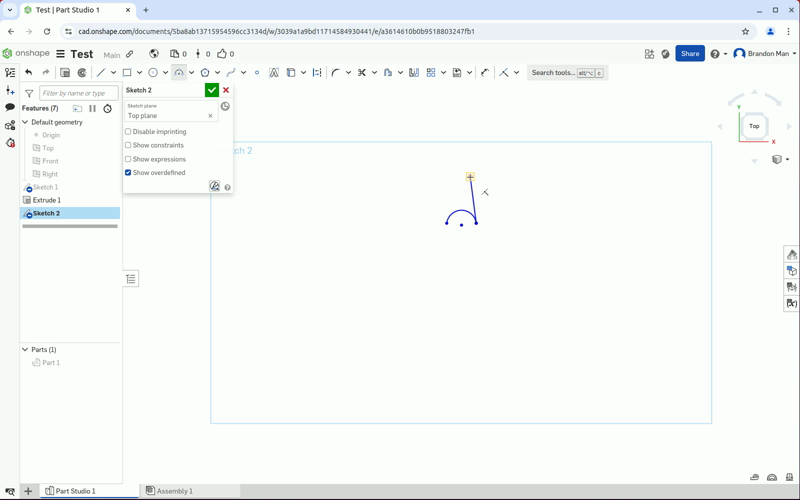
key_down(shift)
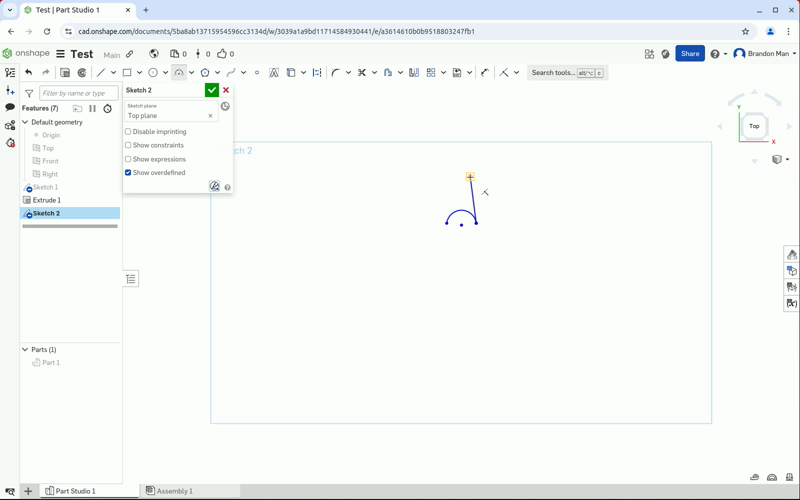
mouse_move(452, 176)
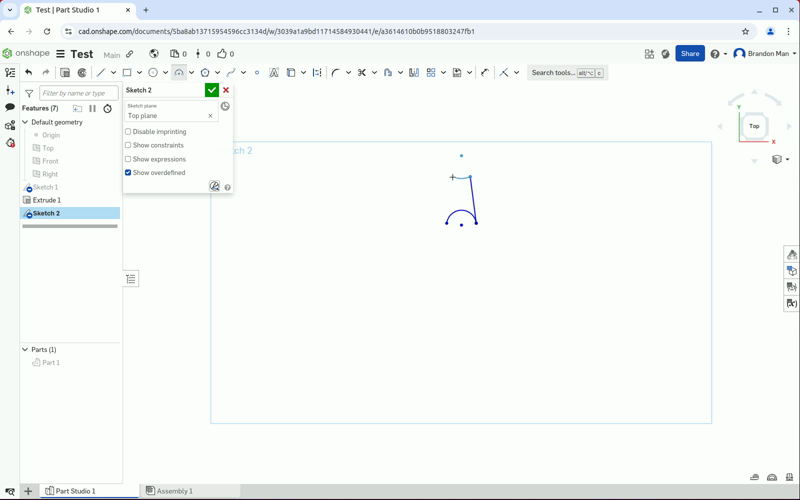
click(452, 176)
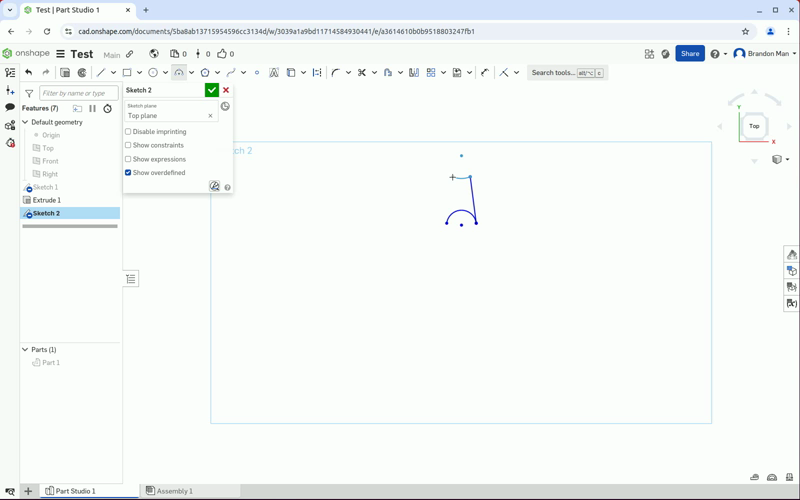
mouse_move(461, 186)
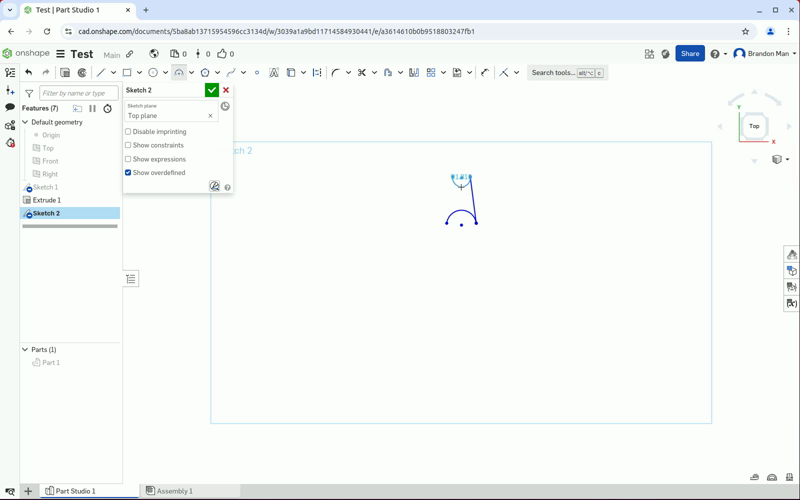
click(461, 186)
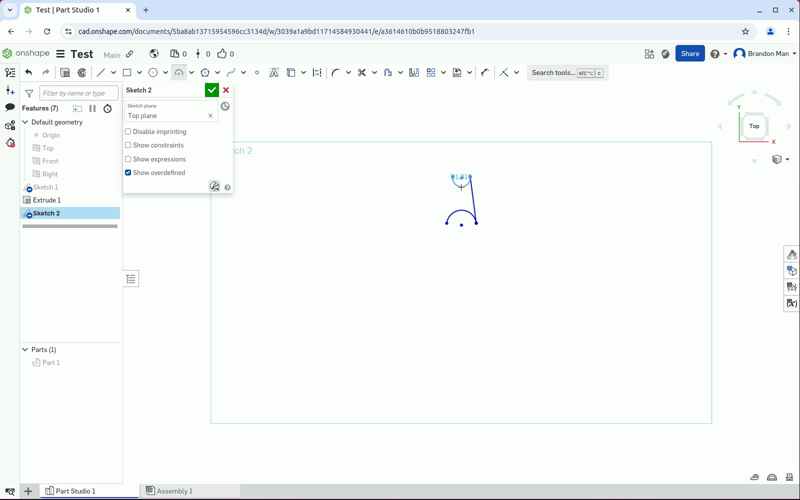
key_up(shift)
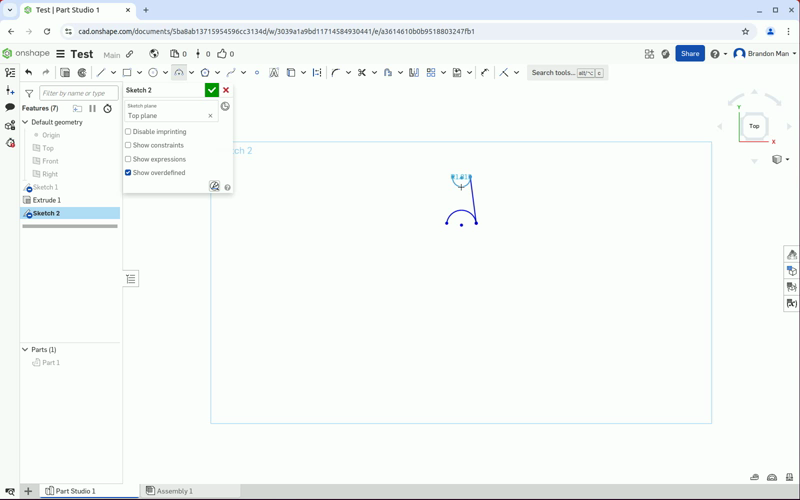
key(esc)
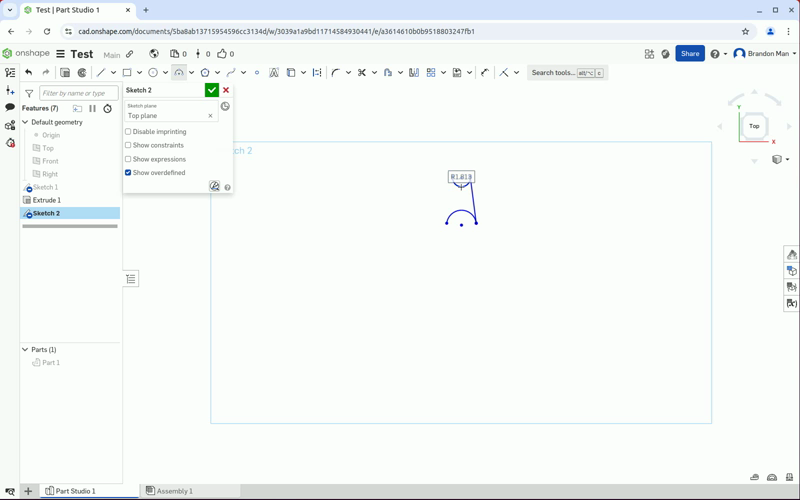
key(l)
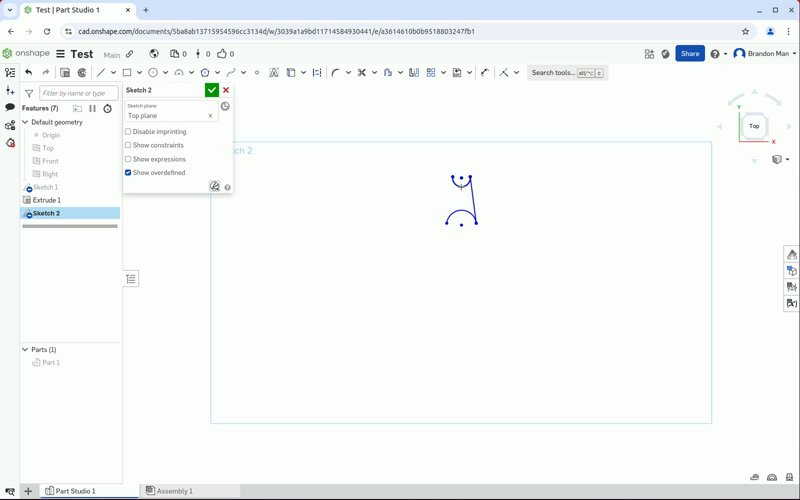
mouse_move(452, 176)
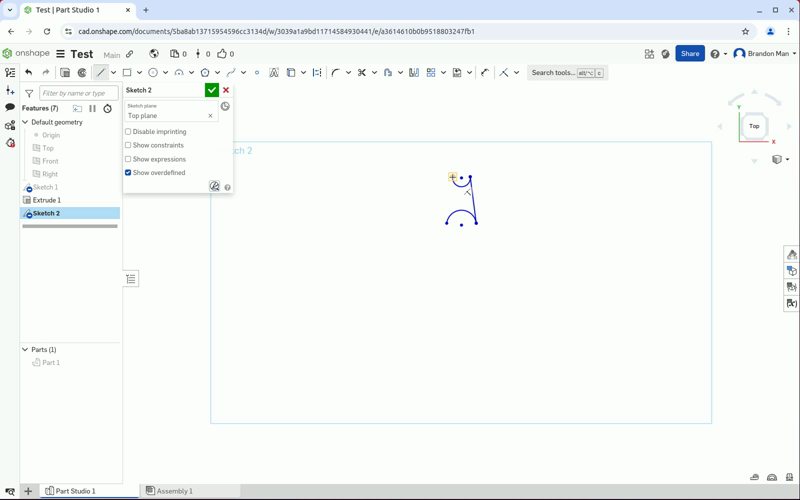
click(452, 176)
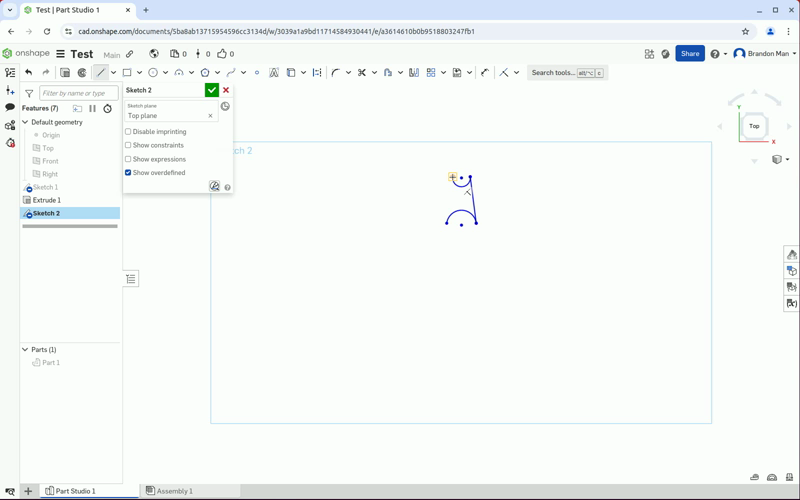
mouse_move(482, 176)
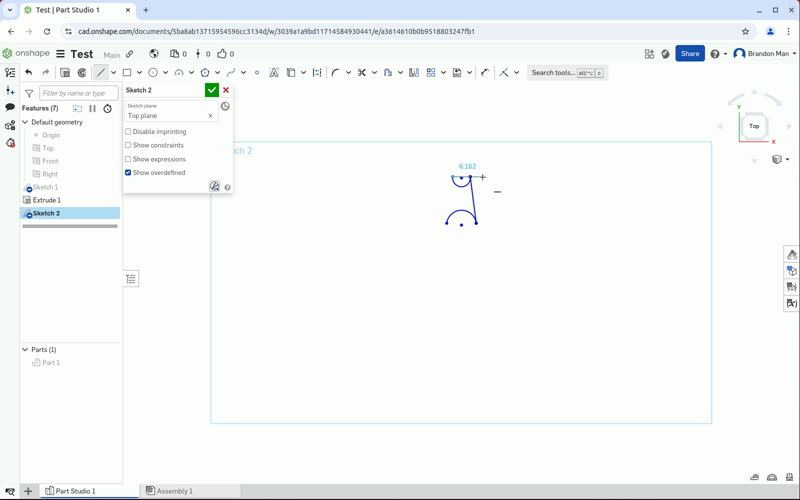
key_down(shift)
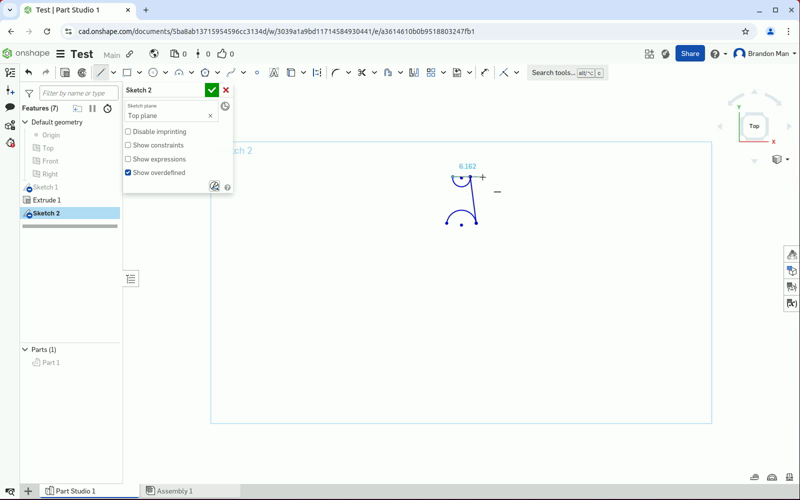
mouse_move(446, 223)
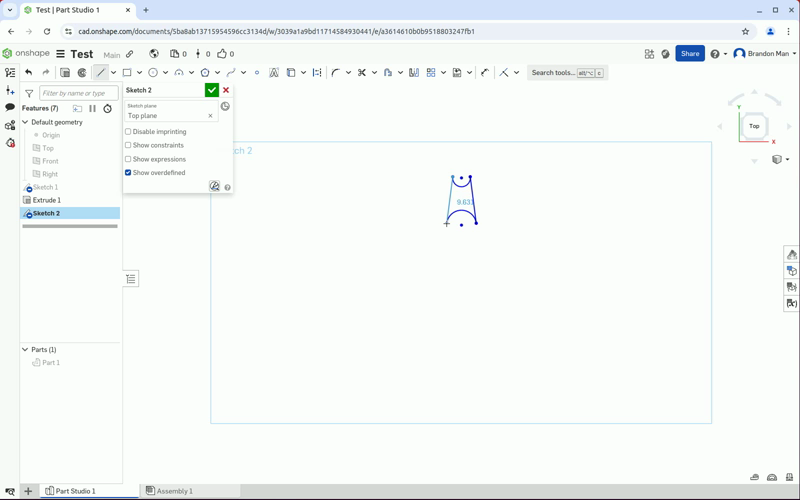
key_up(shift)
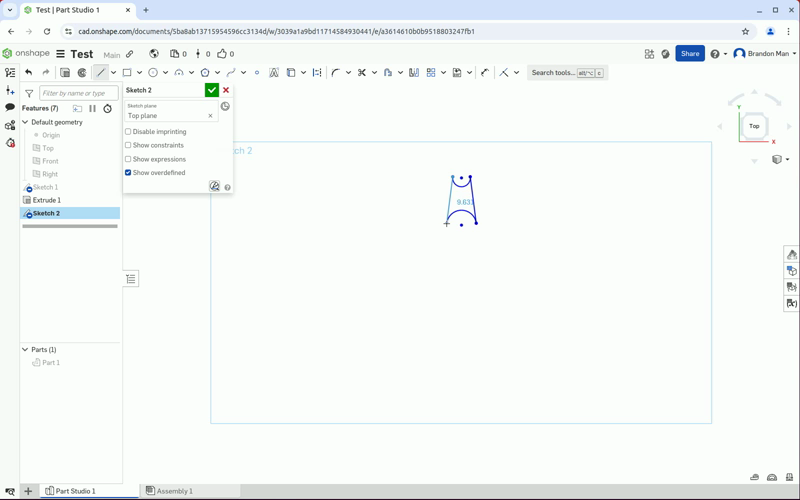
click(446, 223)
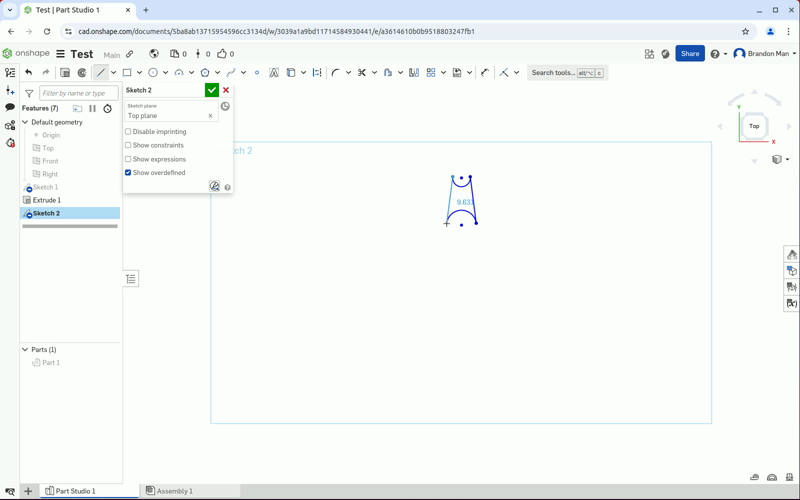
key(esc)
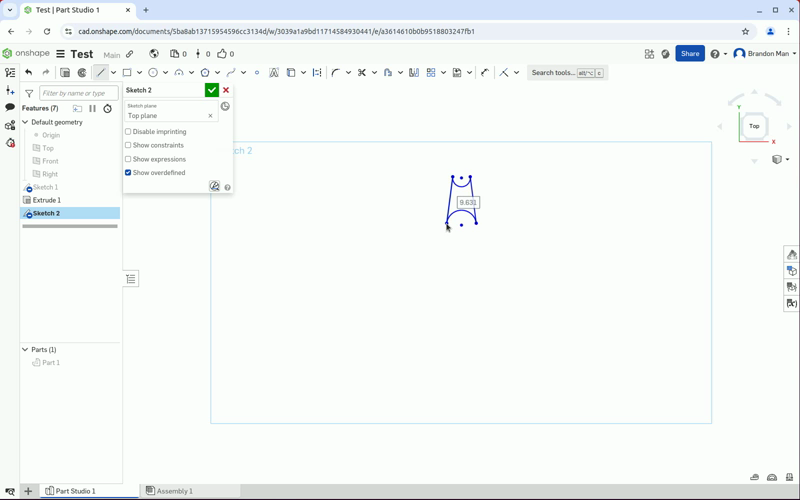
key(c)
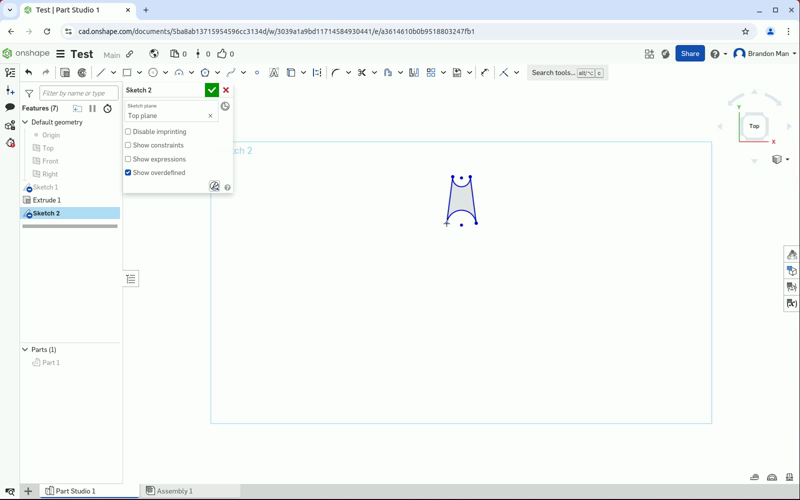
key_down(shift)
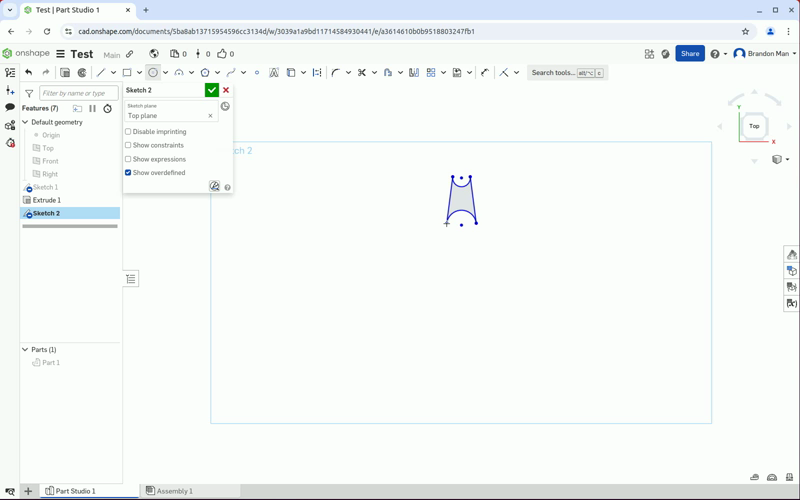
mouse_move(458, 191)
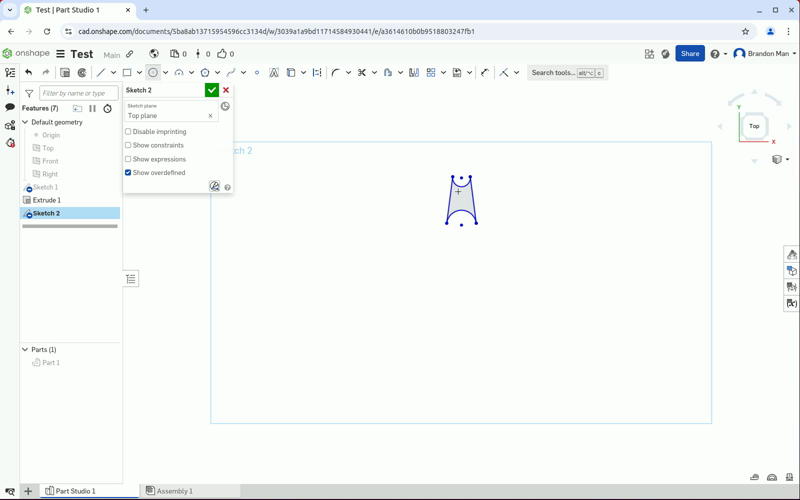
click(458, 191)
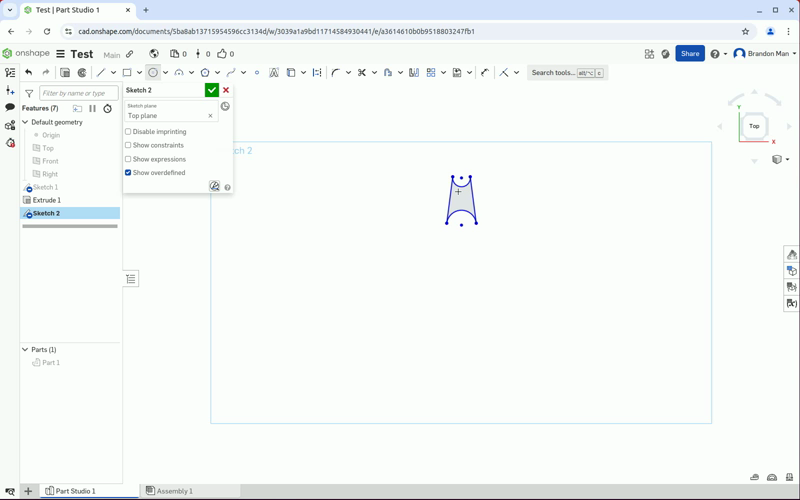
key_up(shift)
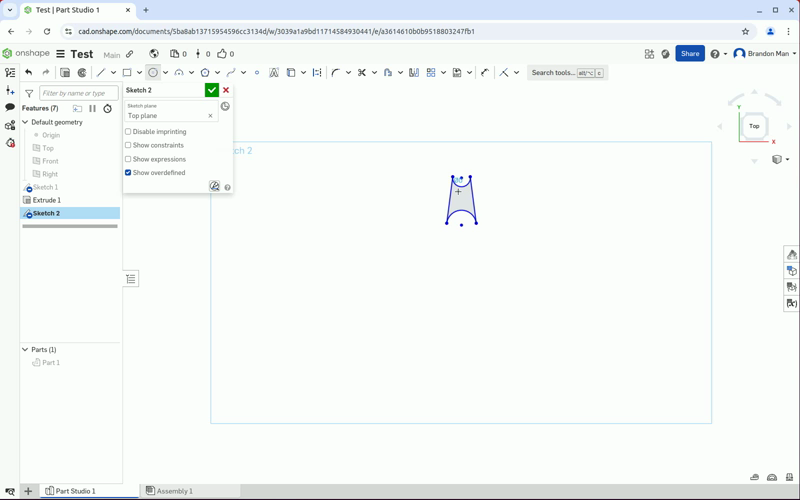
mouse_move(461, 191)
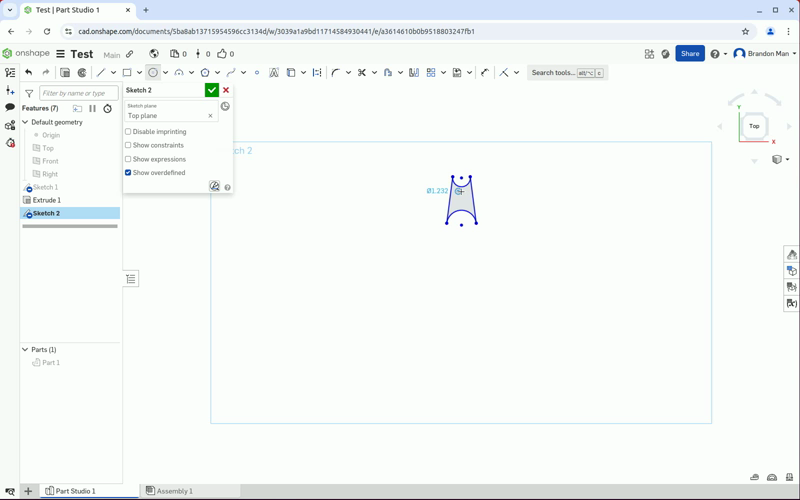
scroll(6)
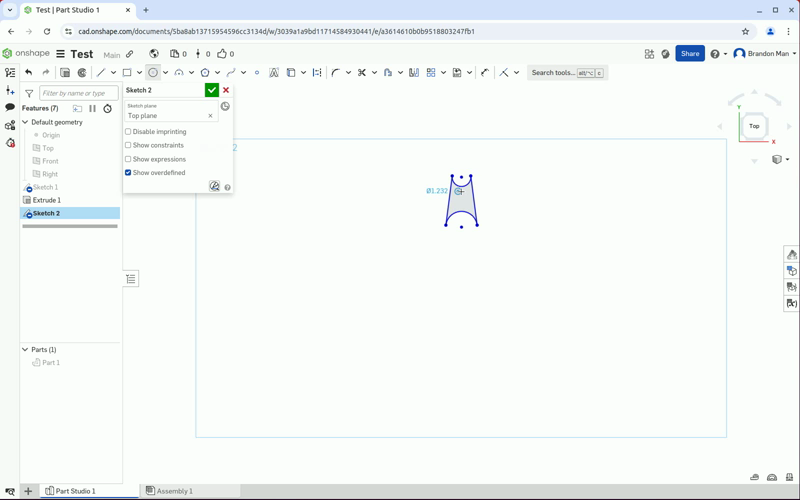
scroll(6)
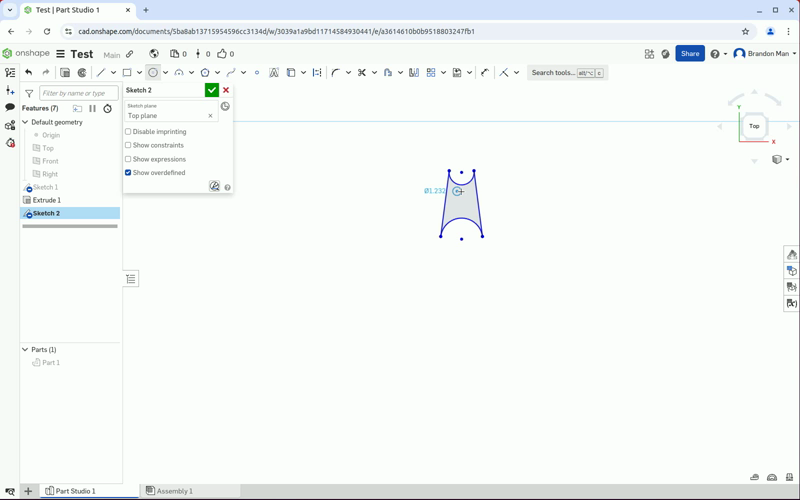
scroll(6)
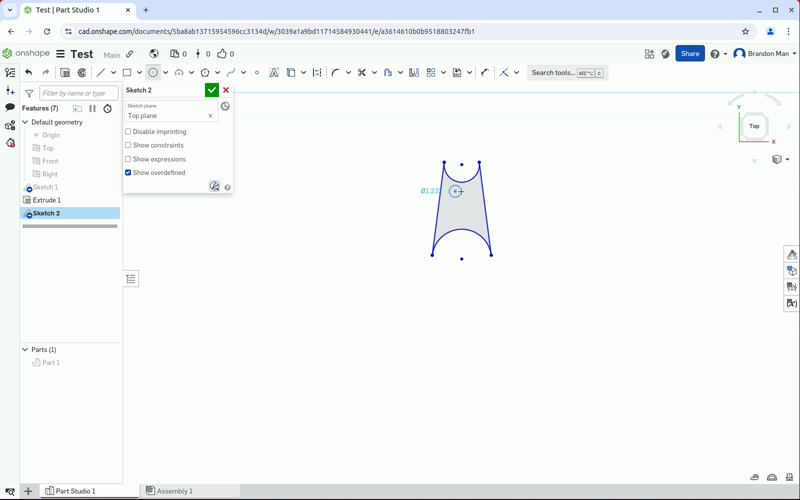
scroll(6)
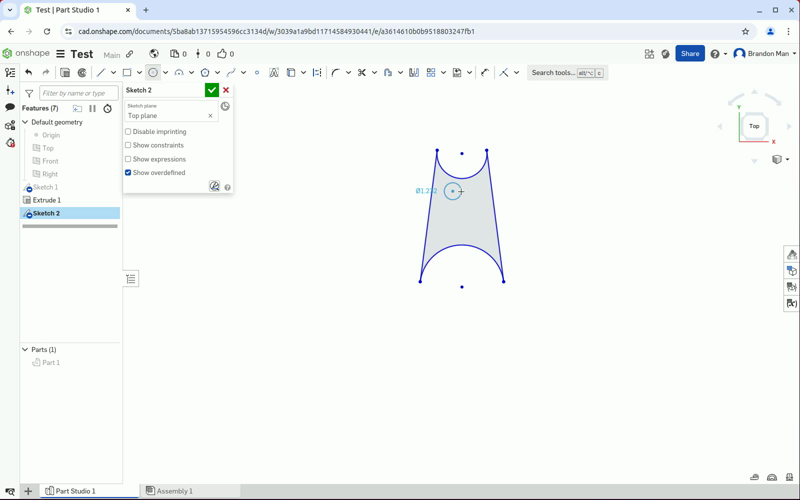
scroll(6)
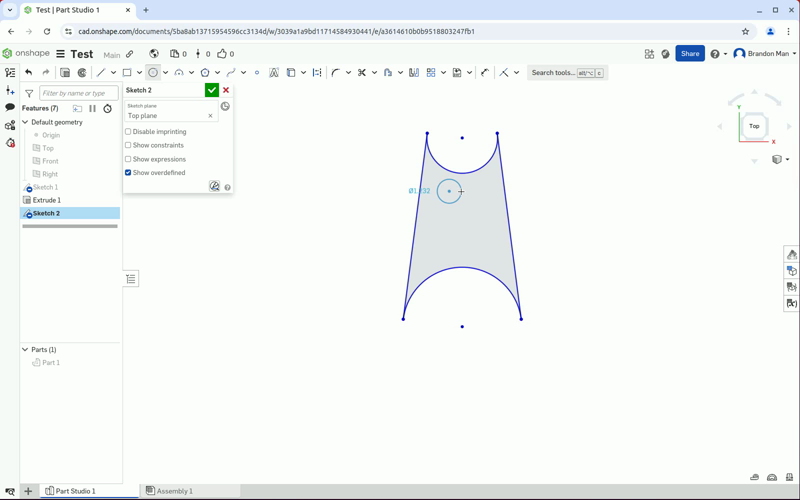
scroll(6)
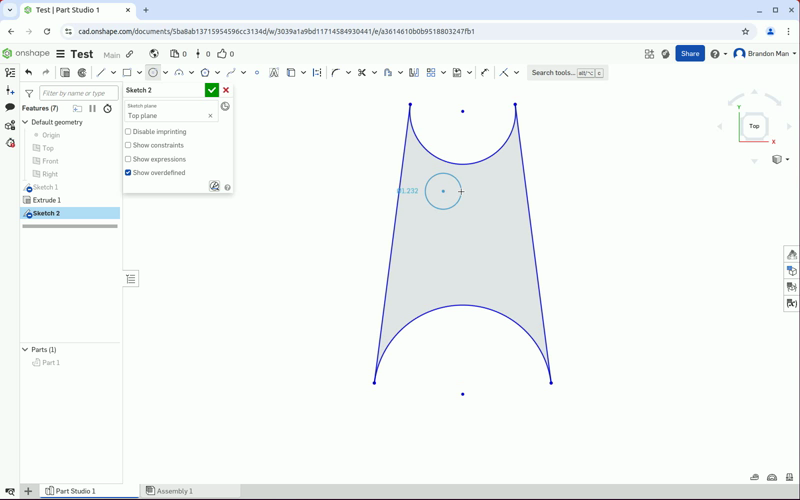
scroll(6)
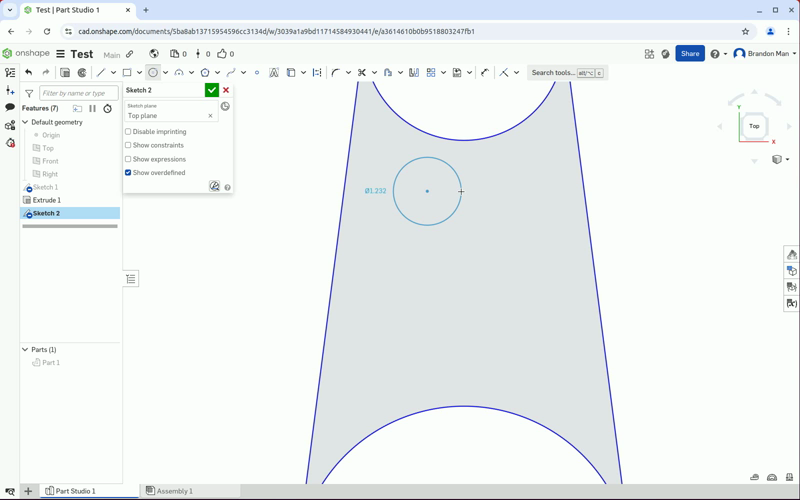
click(461, 191)
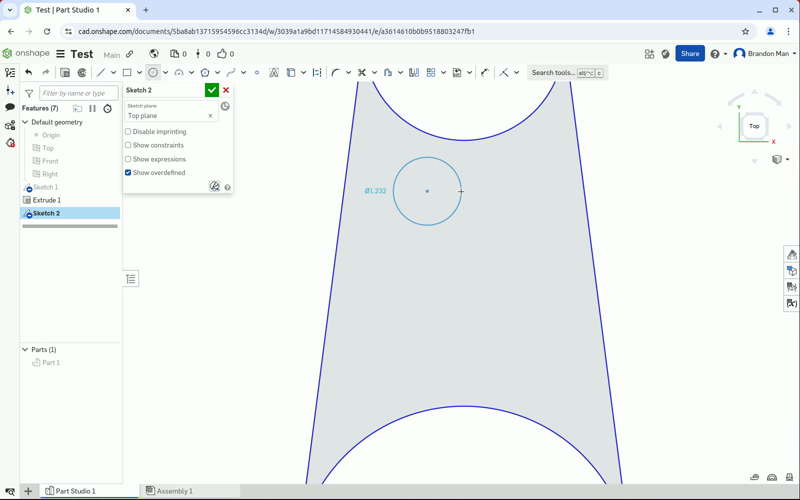
scroll(-6)
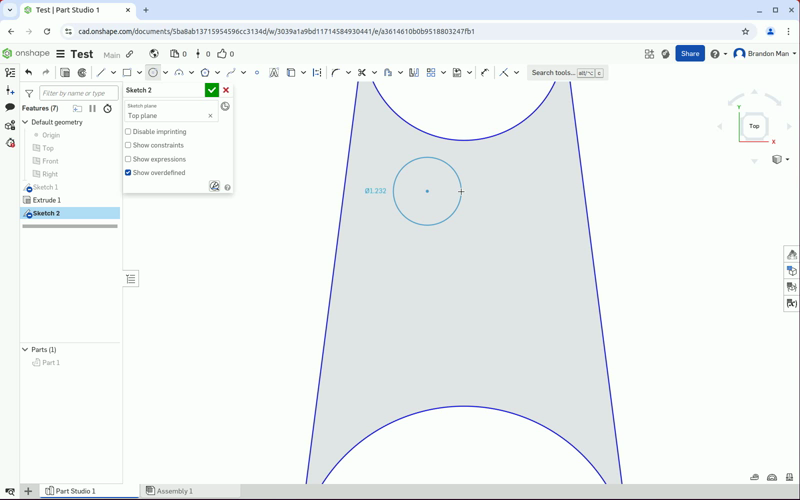
scroll(-6)
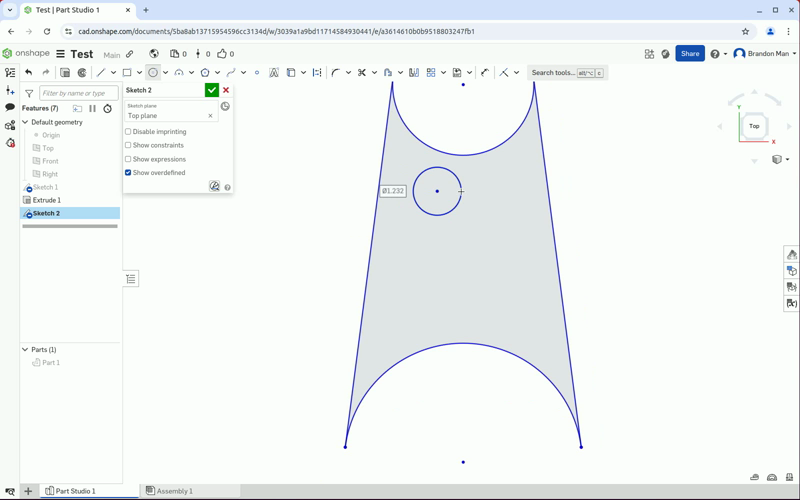
scroll(-6)
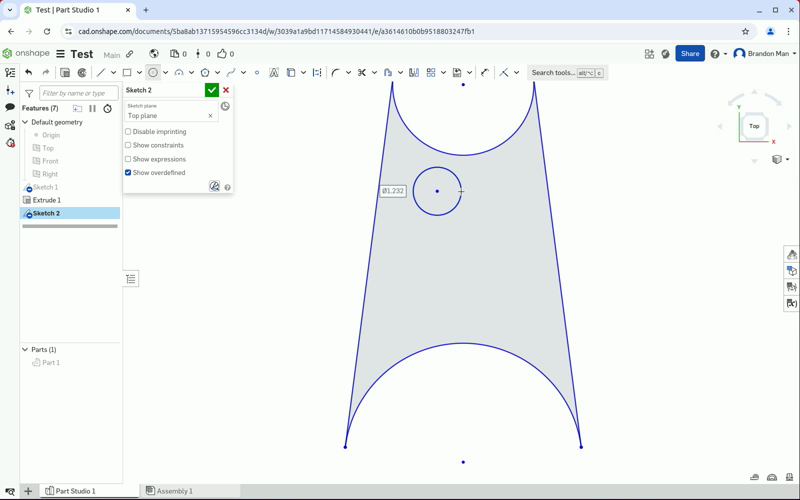
scroll(-6)
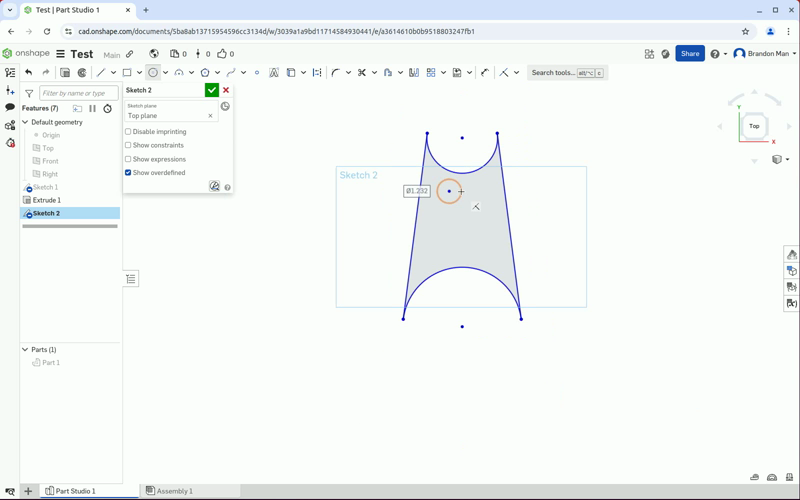
scroll(-6)
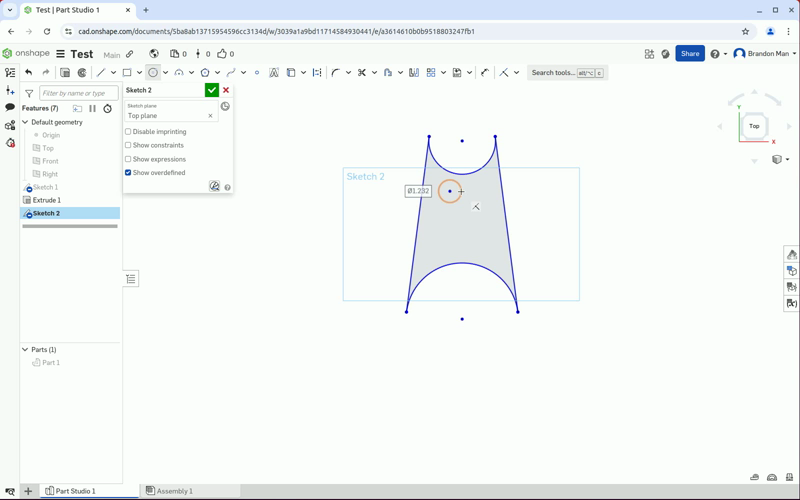
scroll(-6)
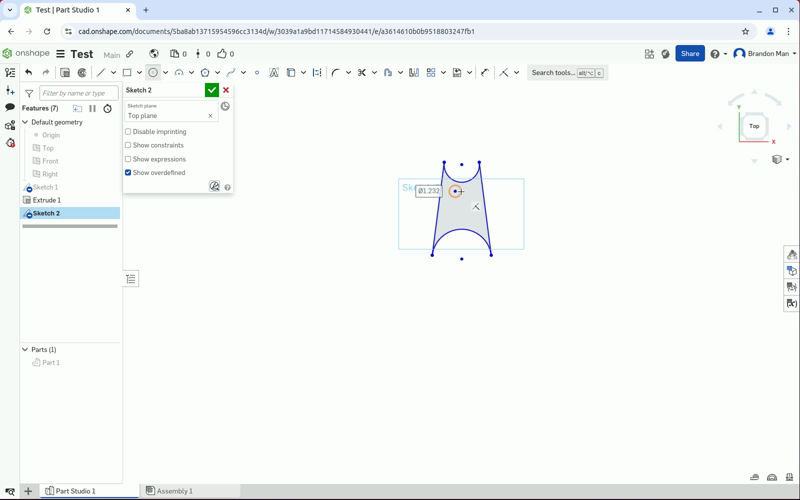
scroll(-6)
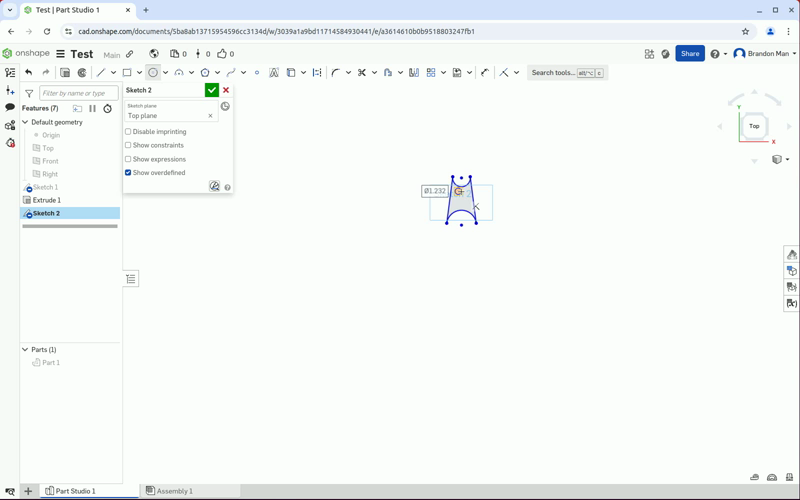
key(esc)
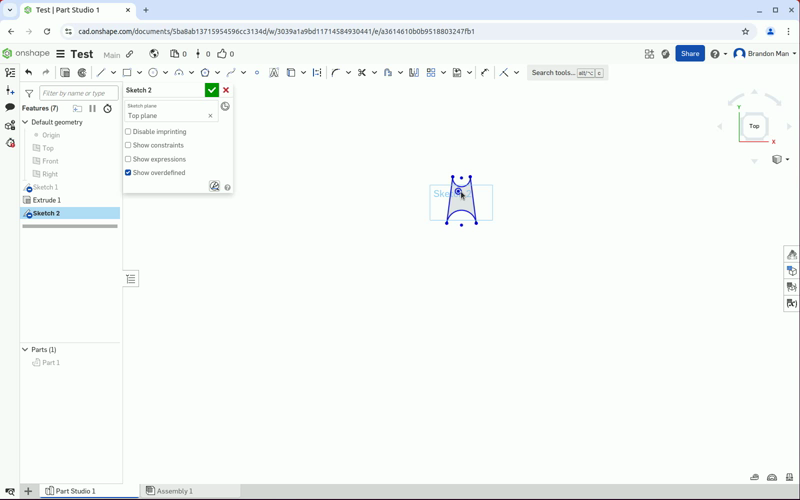
mouse_move(454, 196)
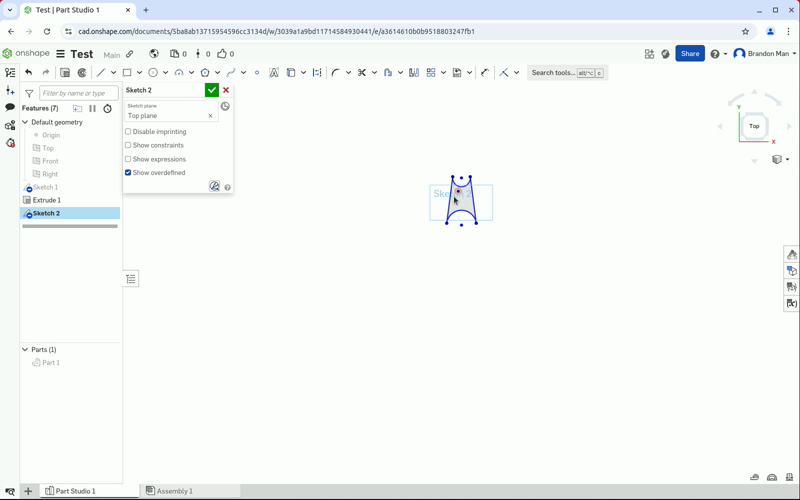
scroll(6)
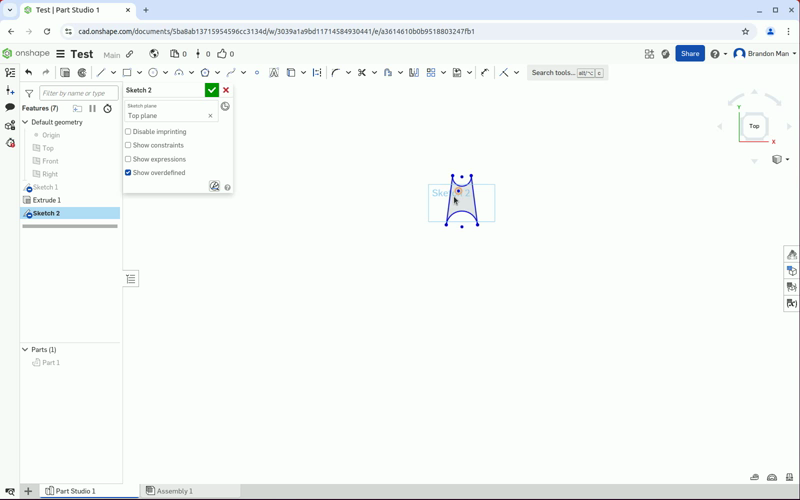
scroll(6)
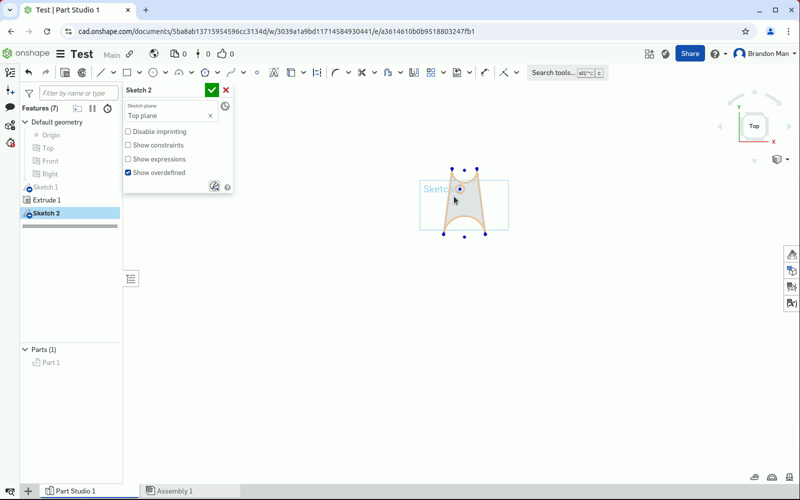
scroll(6)
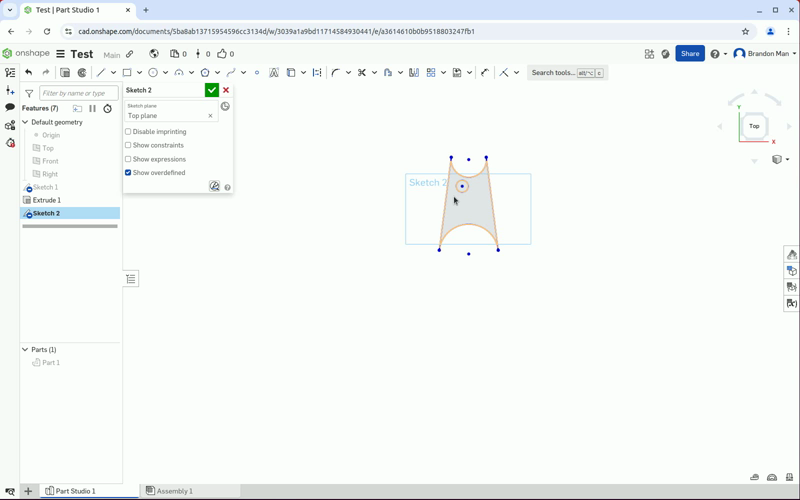
scroll(6)
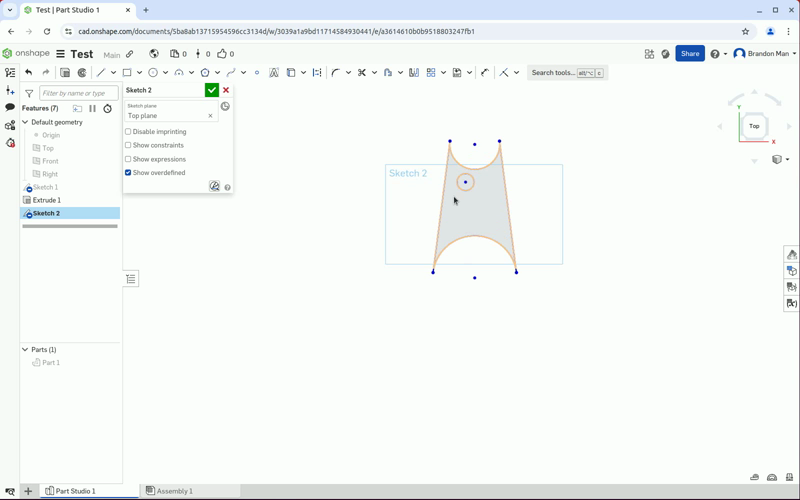
scroll(6)
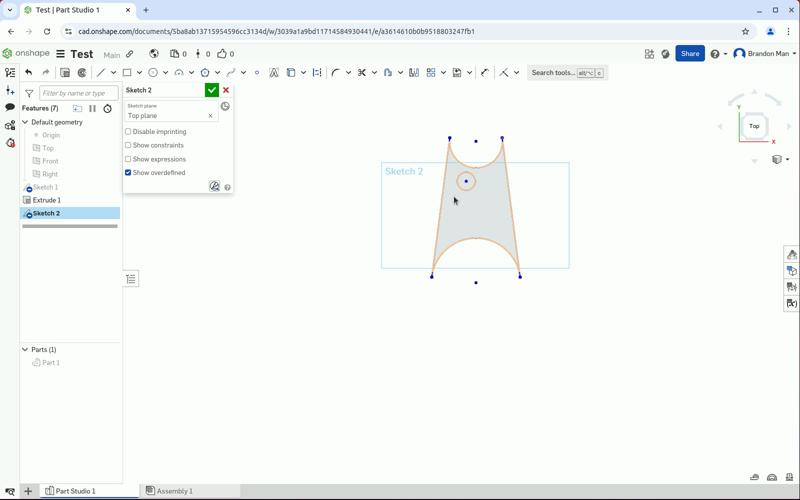
scroll(6)
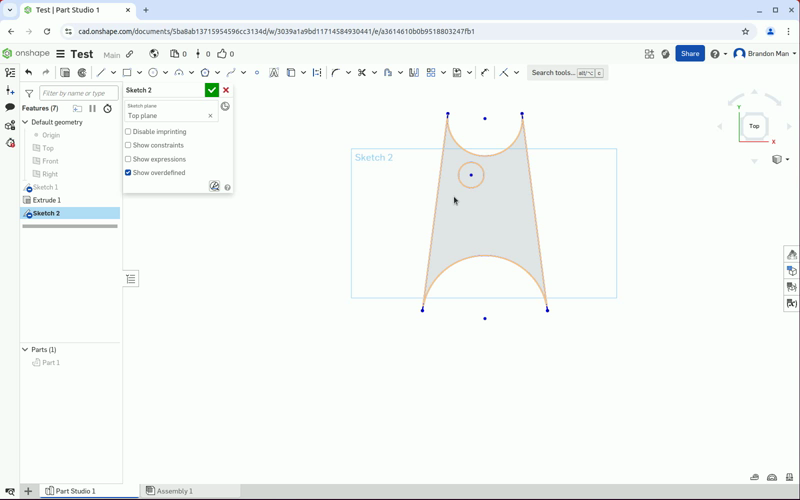
scroll(6)
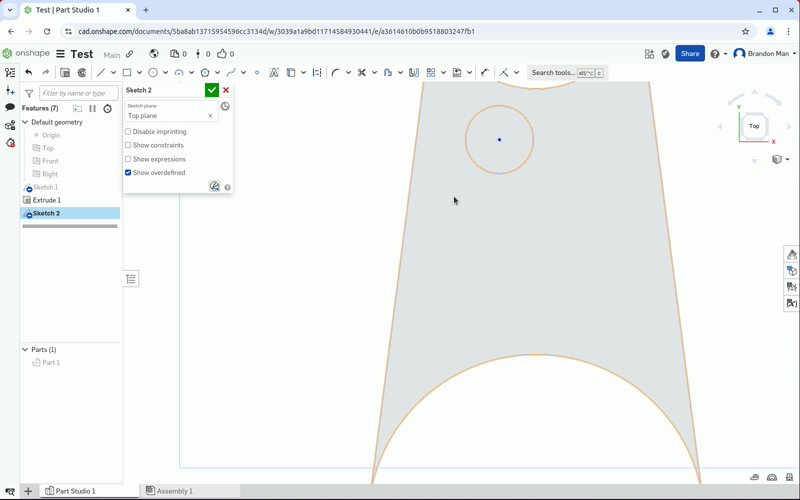
click(454, 196)
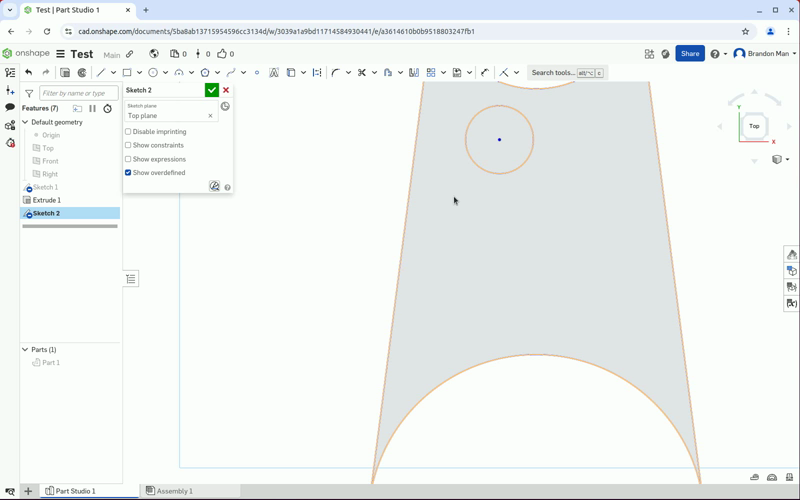
scroll(-6)
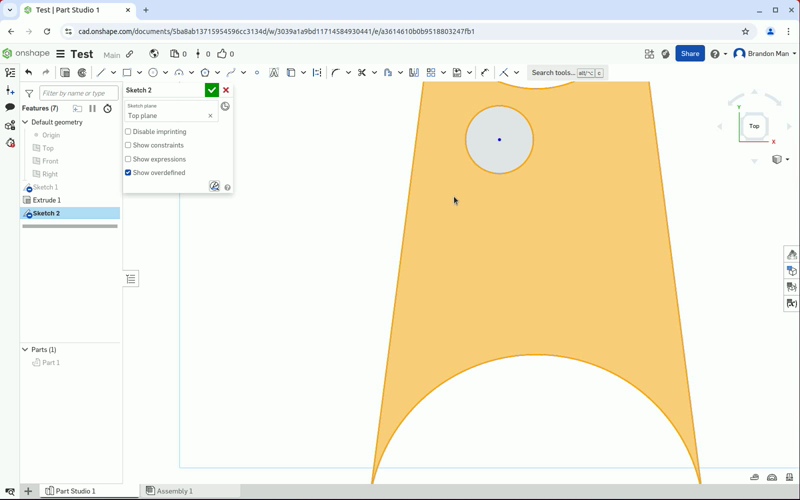
scroll(-6)
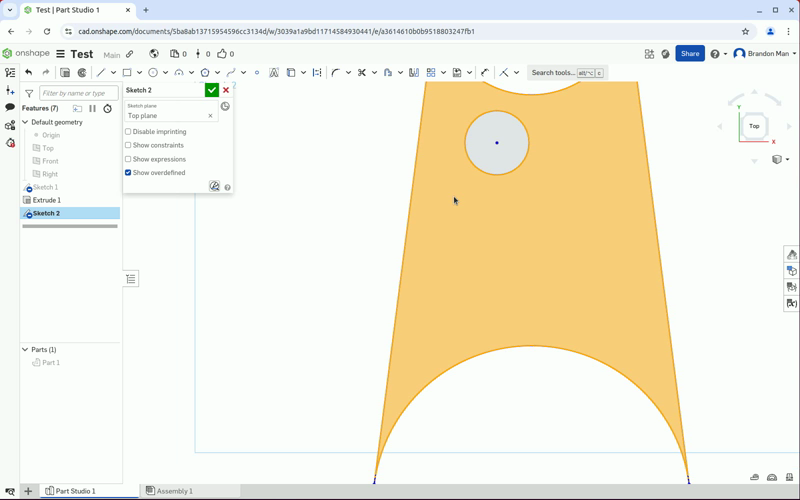
scroll(-6)
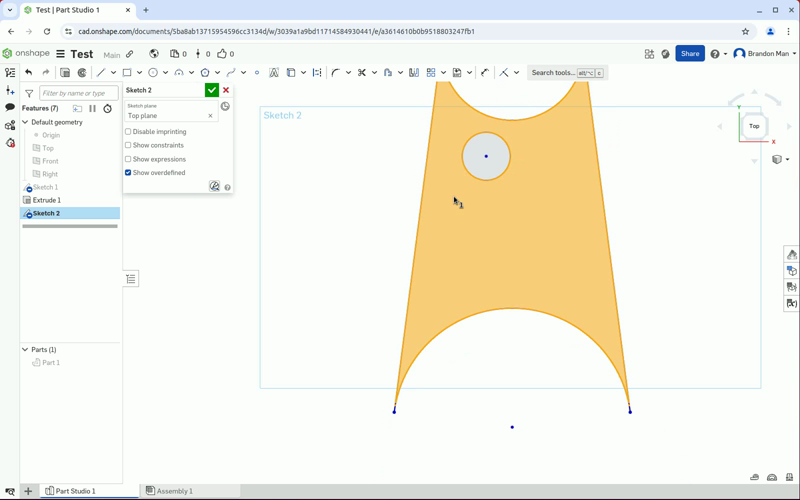
scroll(-6)
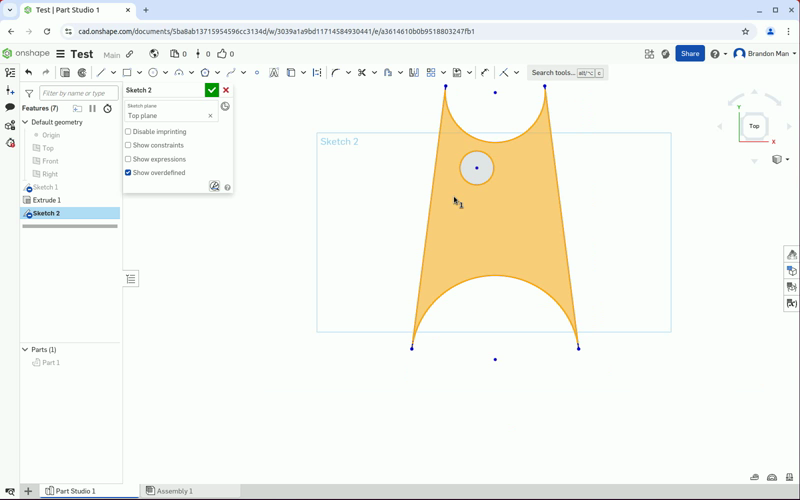
scroll(-6)
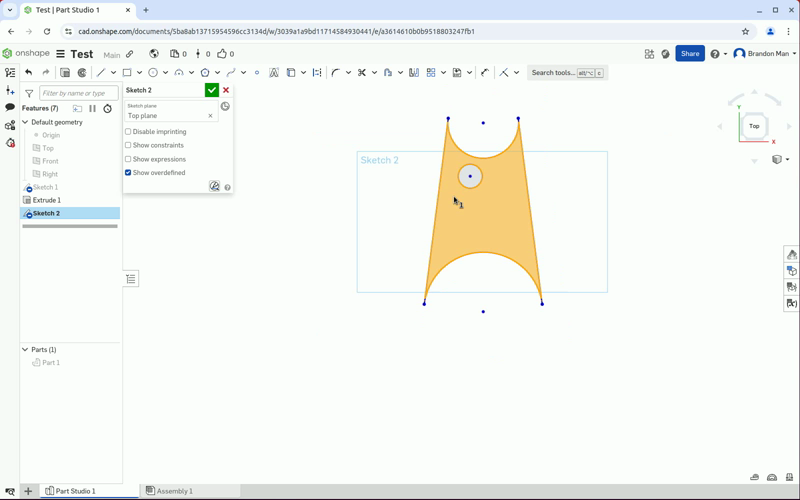
scroll(-6)
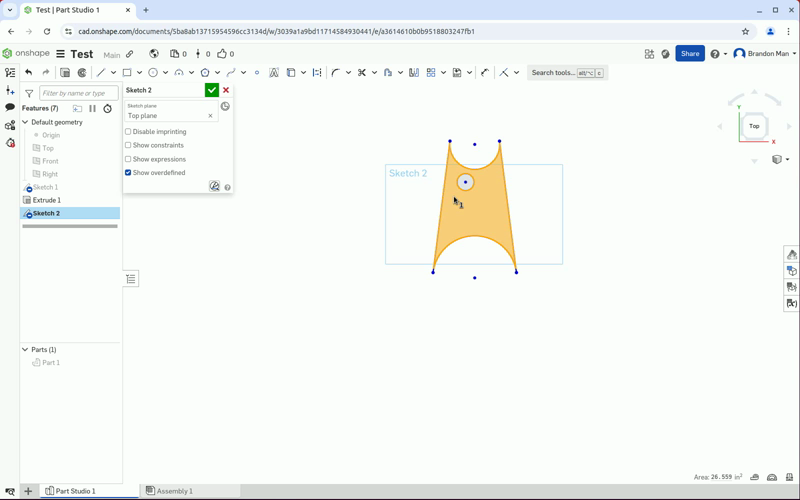
scroll(-6)
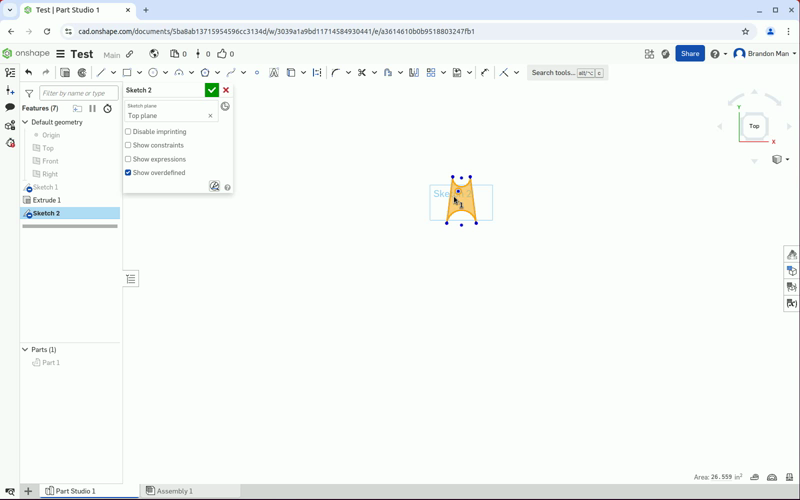
mouse_move(73, 352)
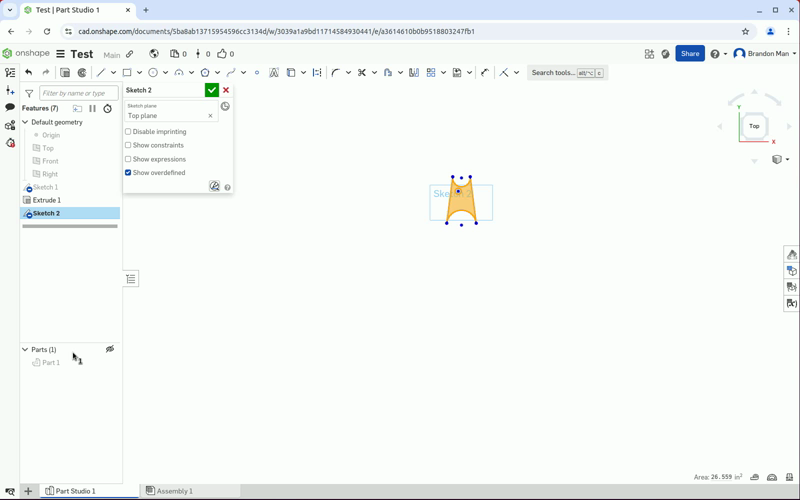
key(shift+y)
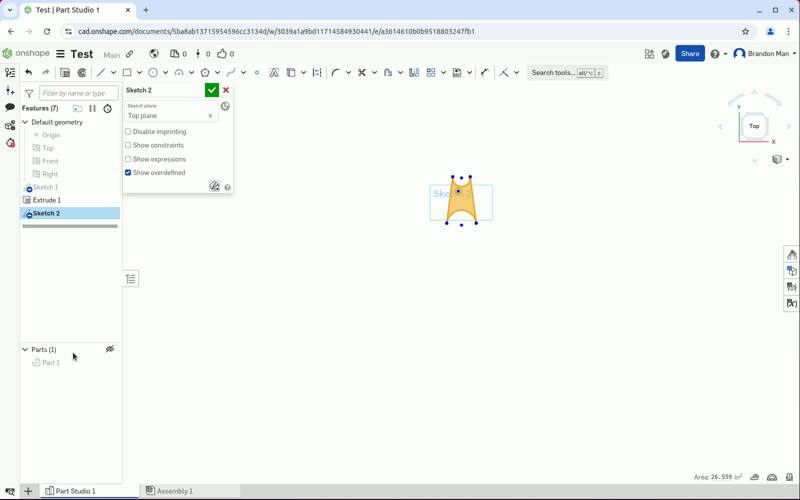
key(shift+e)
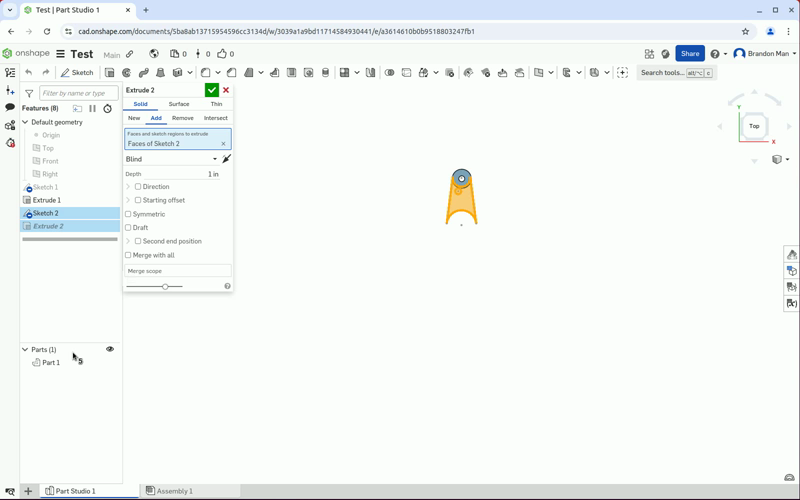
mouse_move(143, 106)
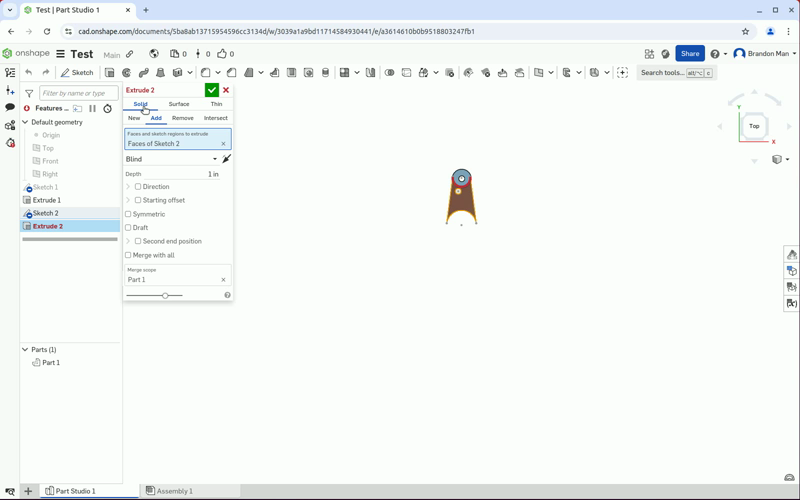
click(143, 106)
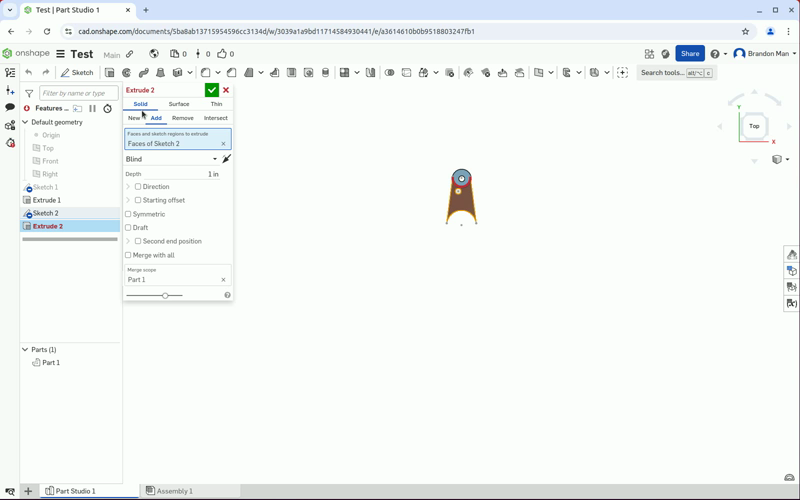
mouse_move(137, 120)
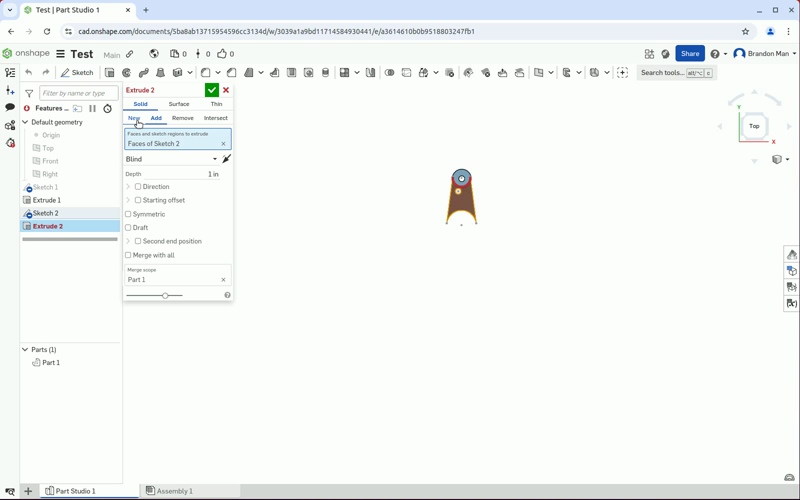
click(137, 120)
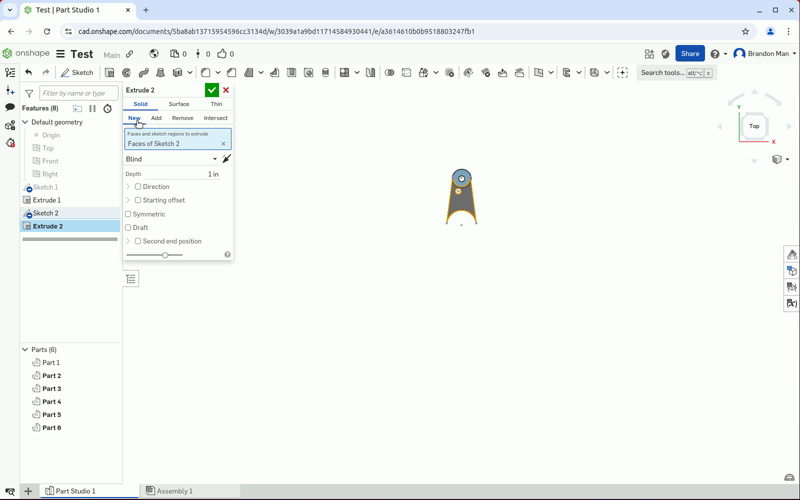
key(tab, 4)
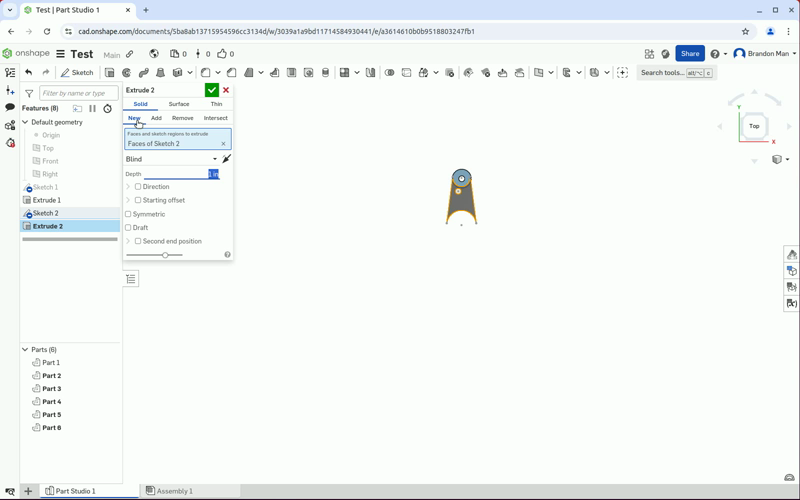
text(0.481)
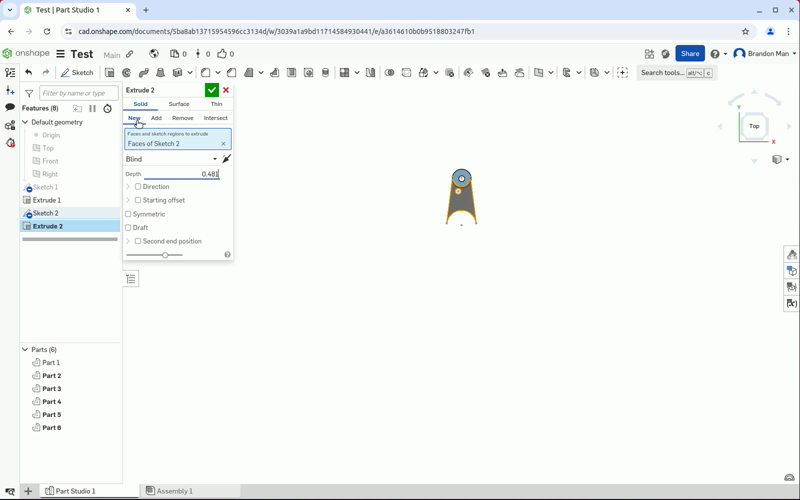
key(enter)
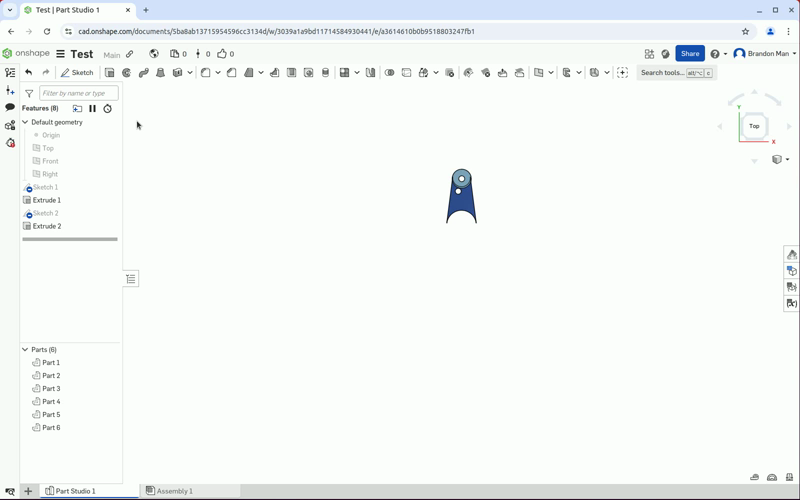
key(shift+h)
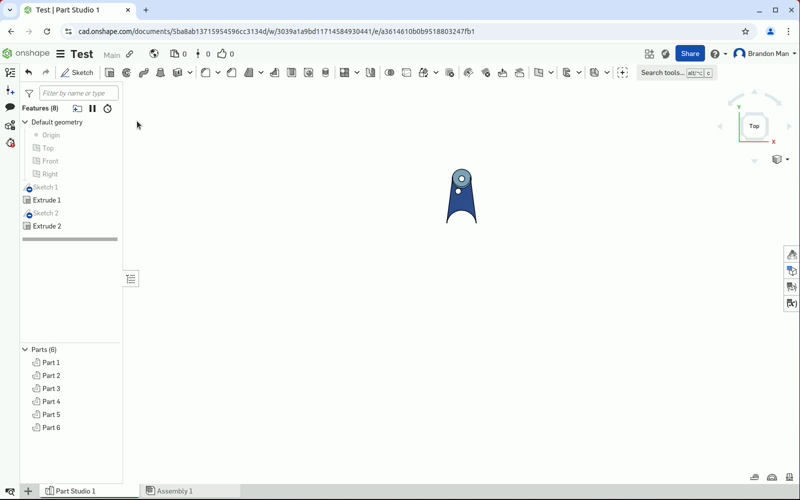
key(shift+h)
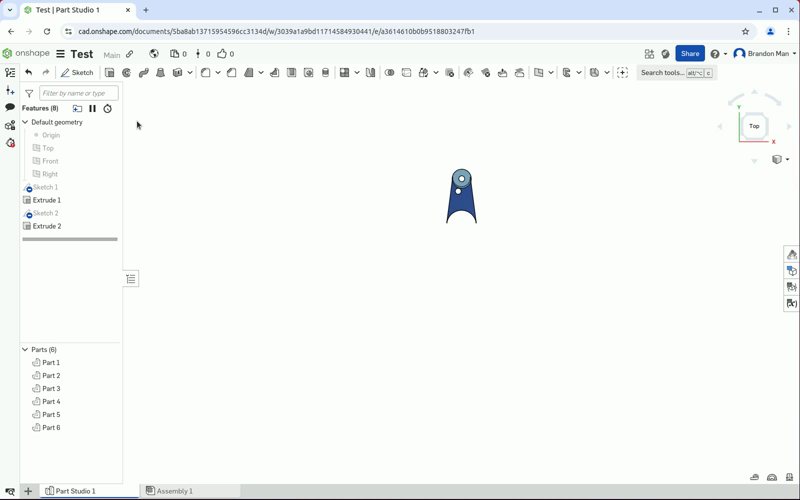
mouse_move(73, 189)
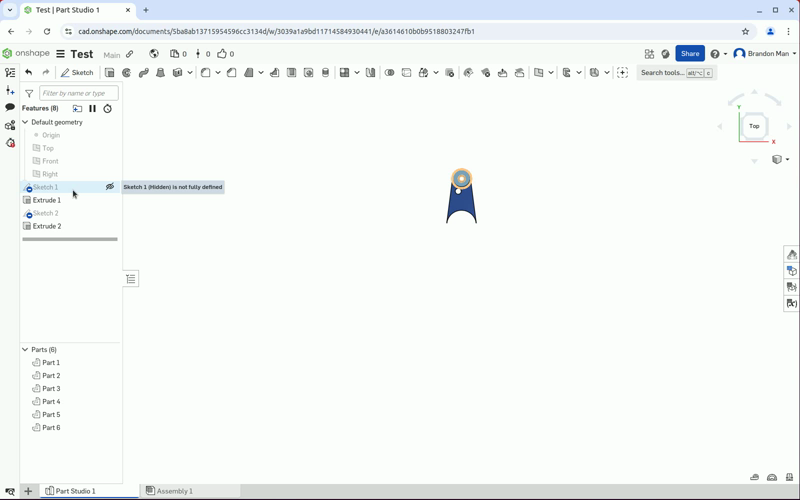
click(73, 189)
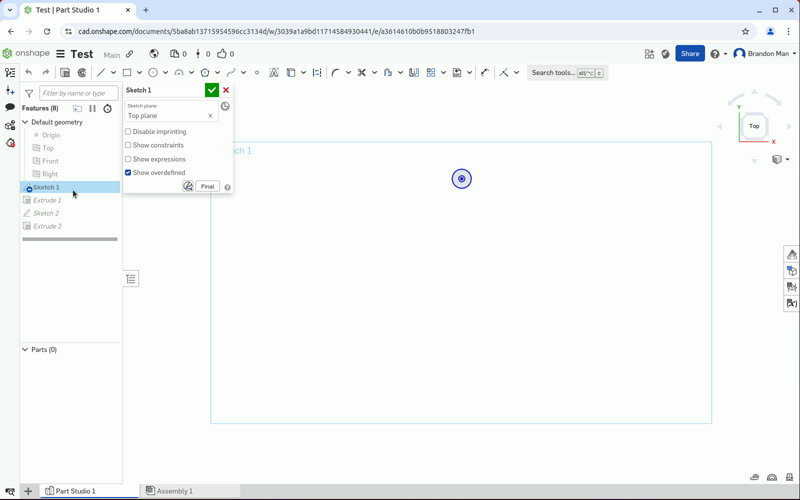
mouse_move(229, 92)
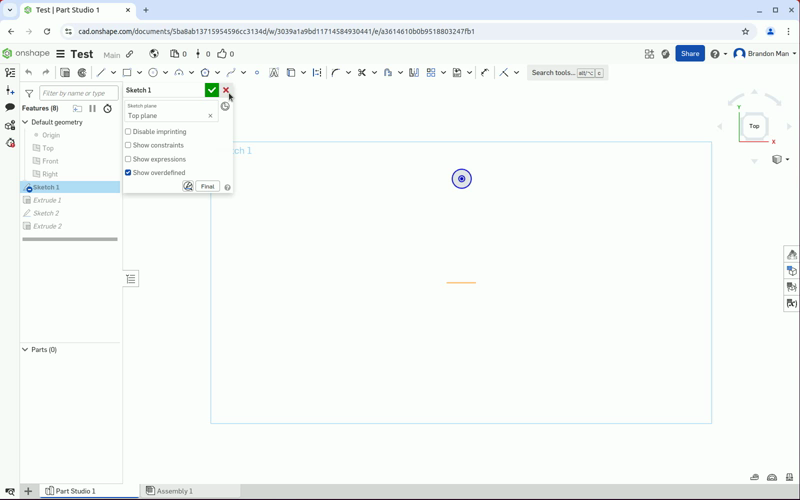
click(229, 92)
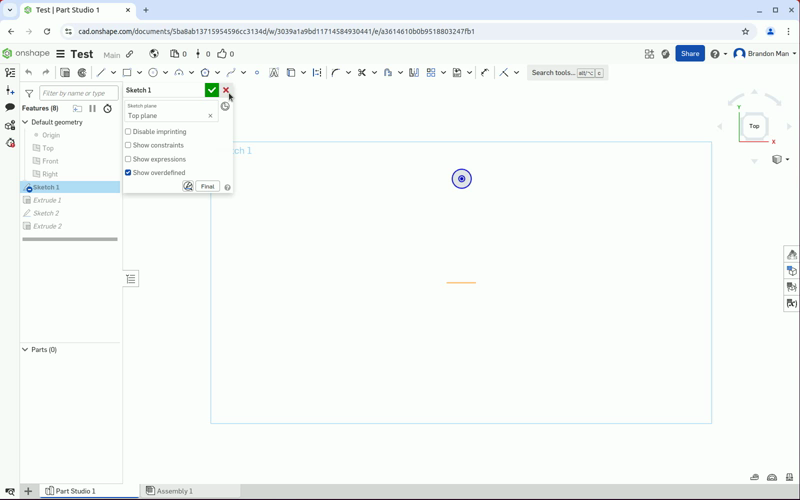
key(shift+s)
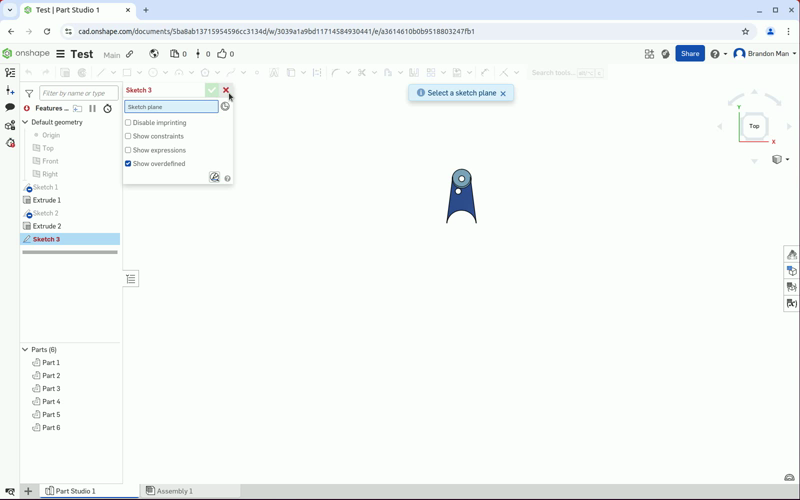
mouse_move(73, 150)
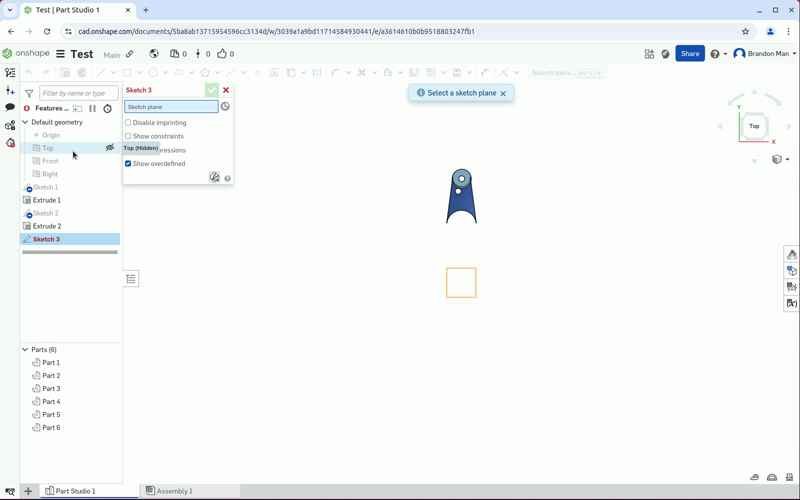
click(73, 150)
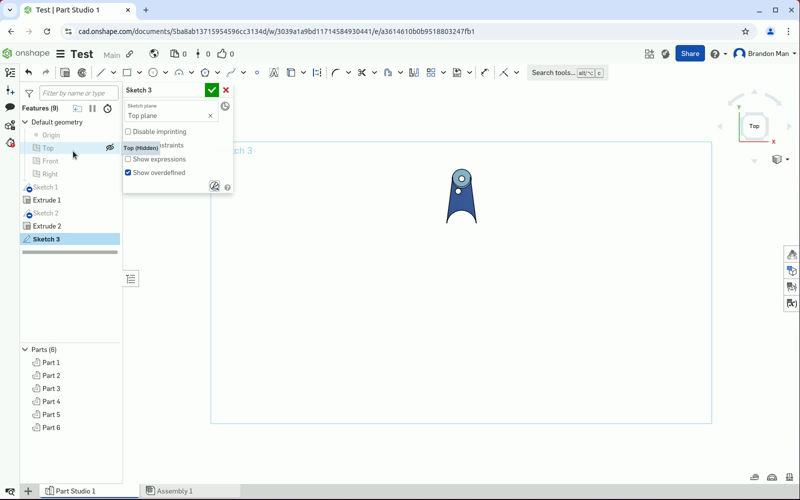
mouse_move(73, 352)
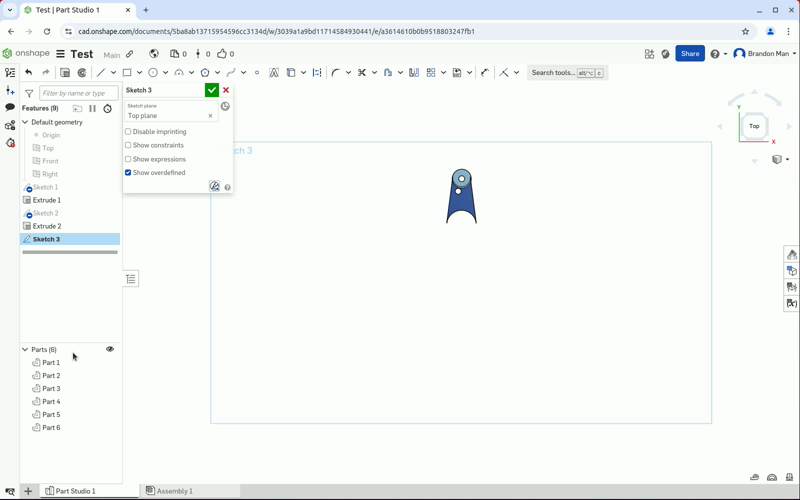
key(y)
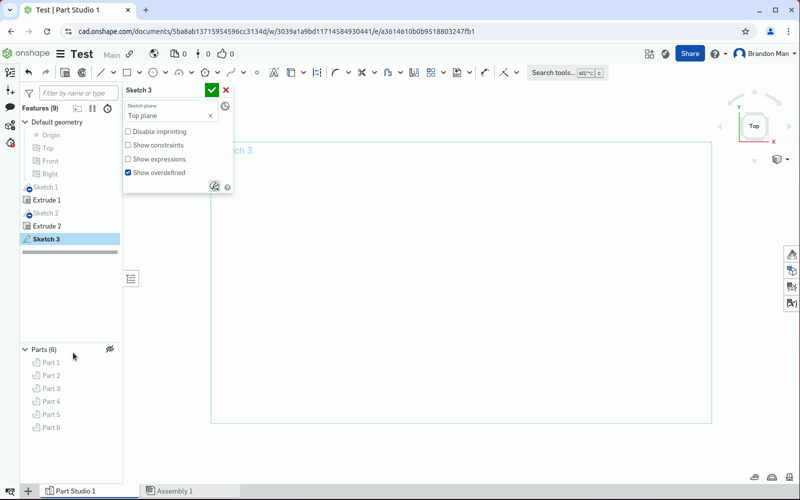
key(c)
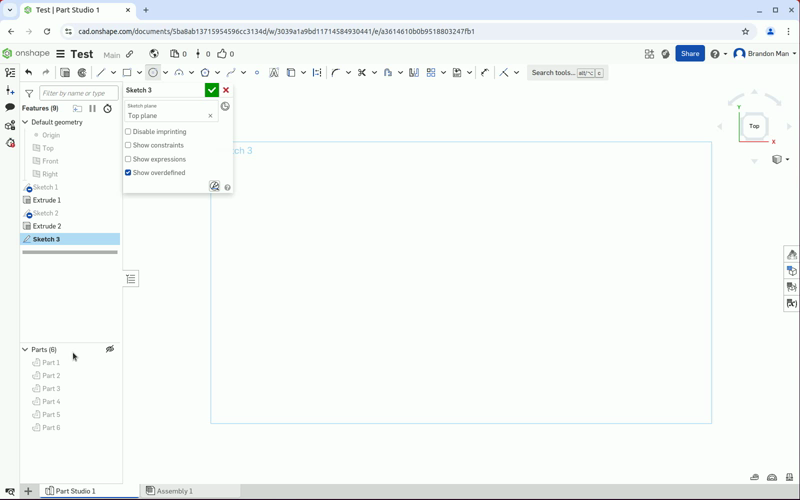
key_down(shift)
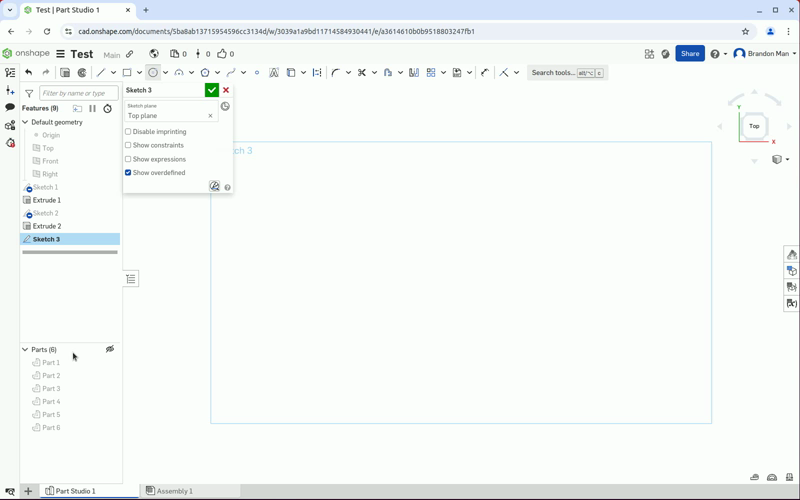
mouse_move(461, 225)
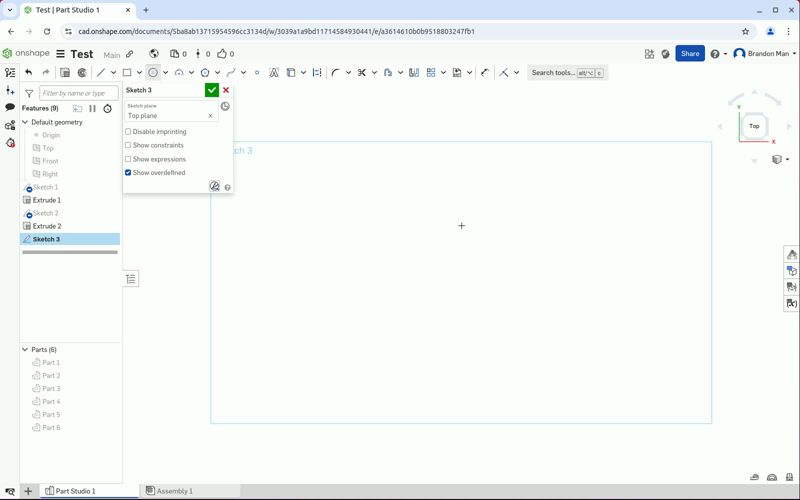
click(461, 225)
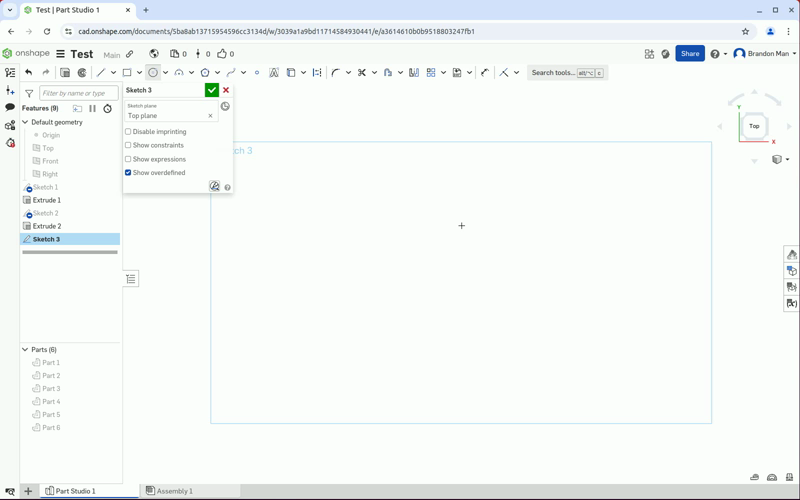
key_up(shift)
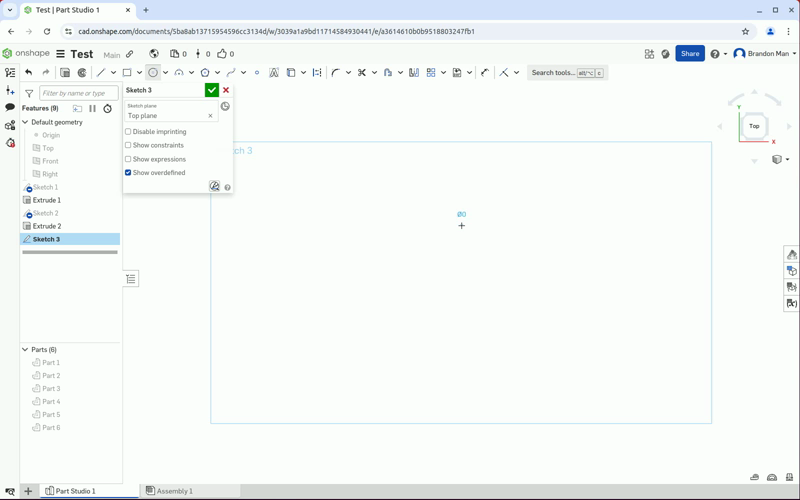
mouse_move(477, 225)
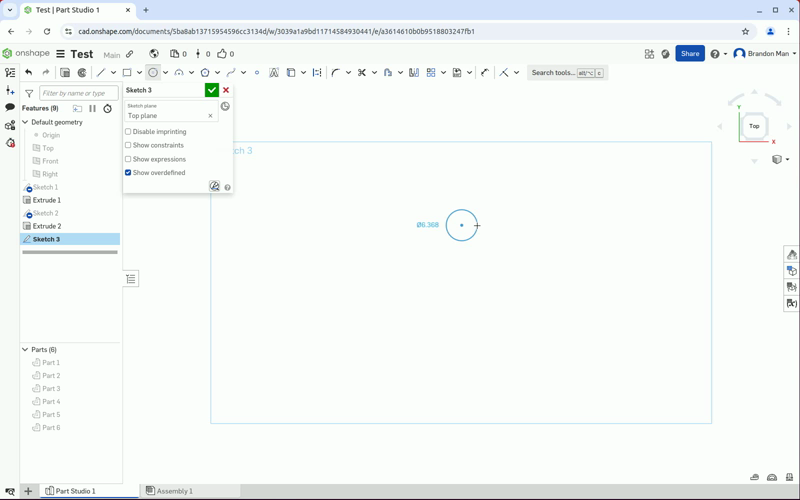
click(477, 225)
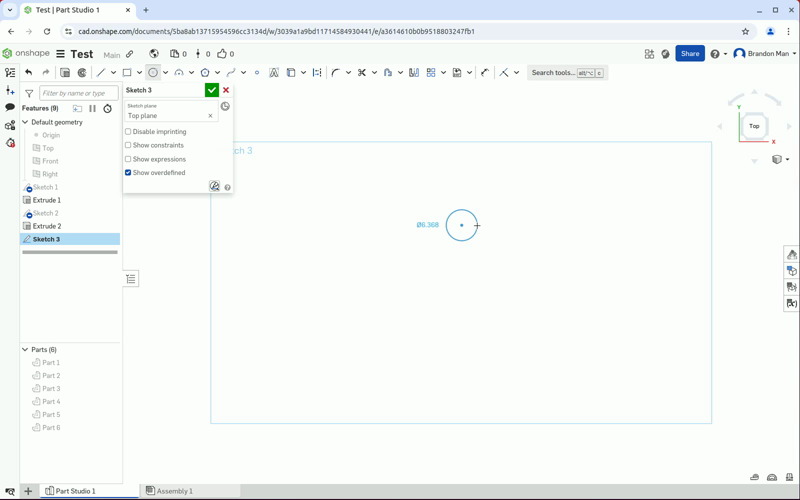
key(esc)
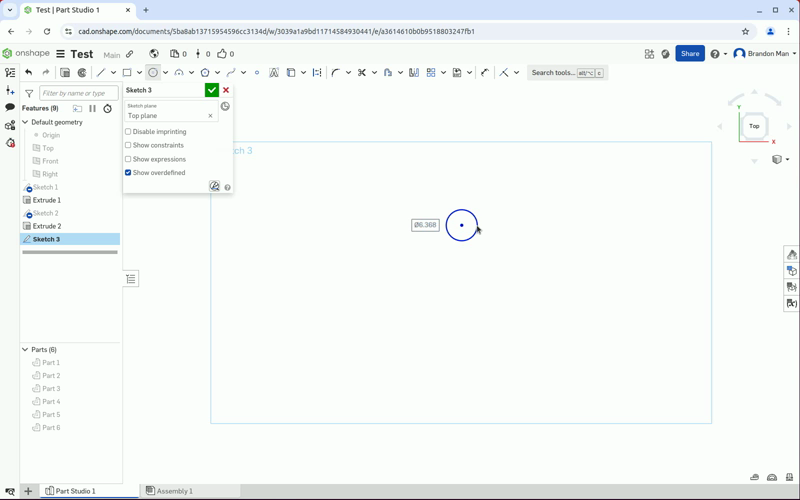
key(c)
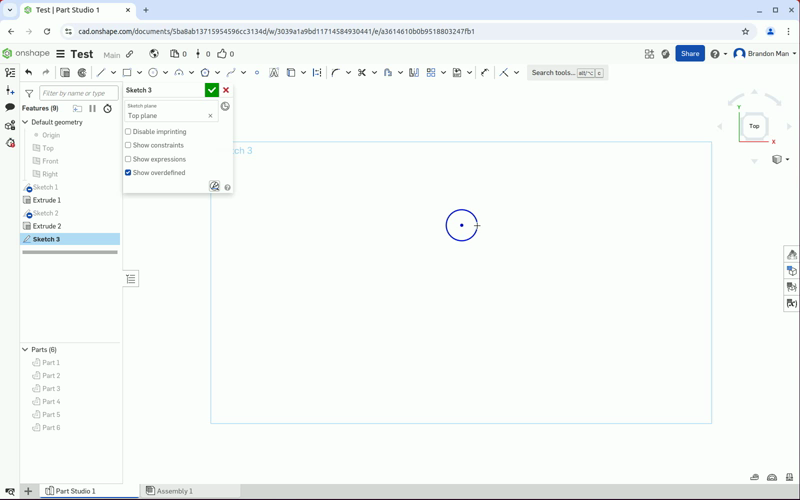
key_down(shift)
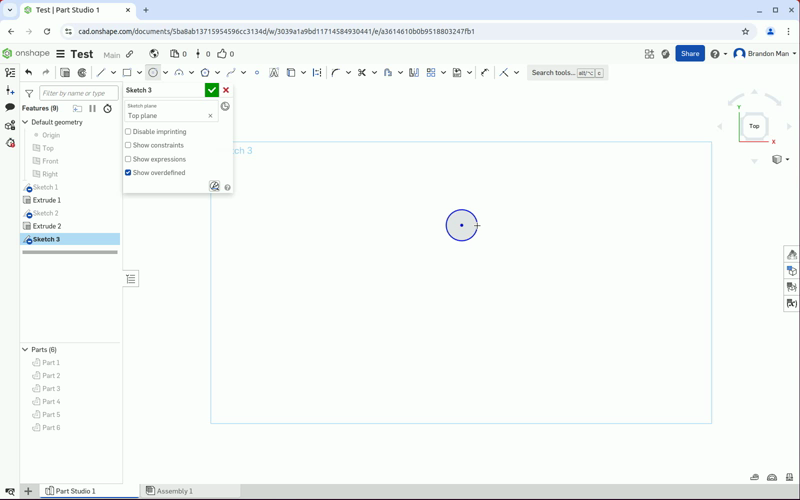
mouse_move(461, 225)
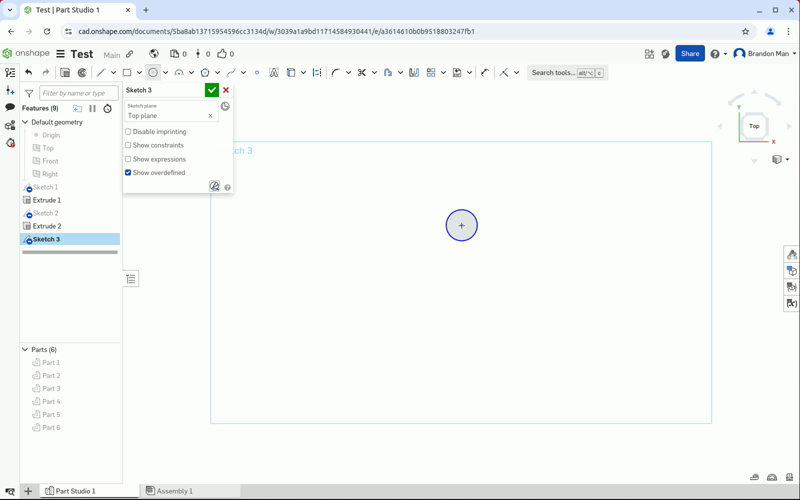
click(461, 225)
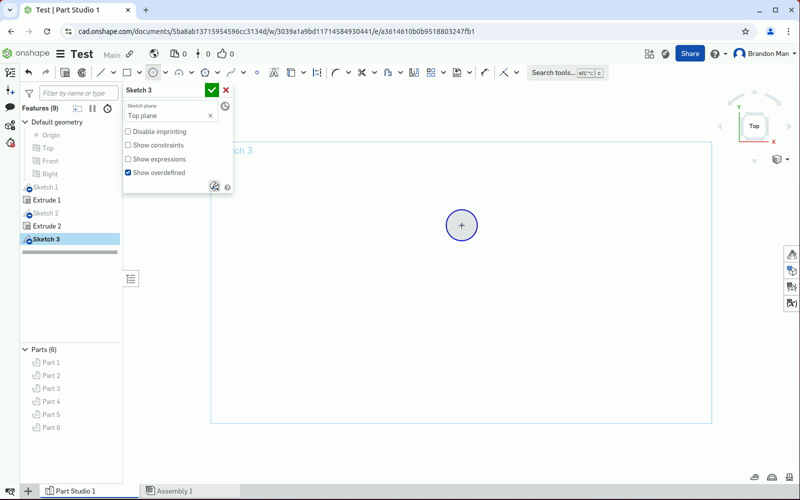
key_up(shift)
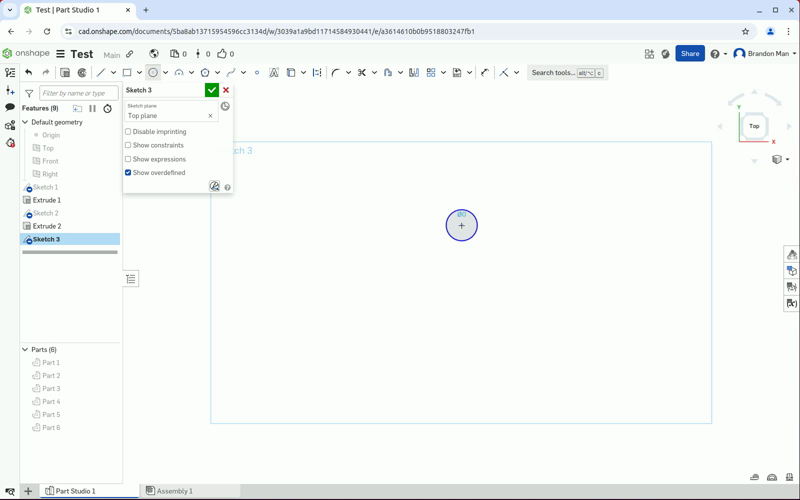
mouse_move(465, 225)
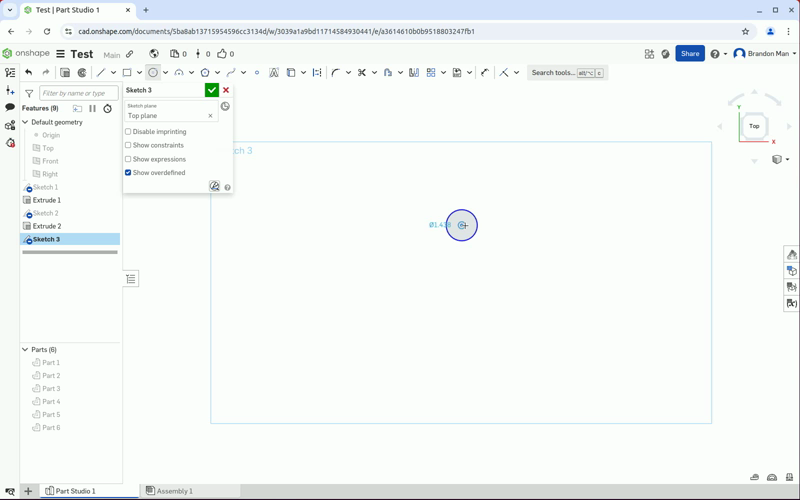
scroll(6)
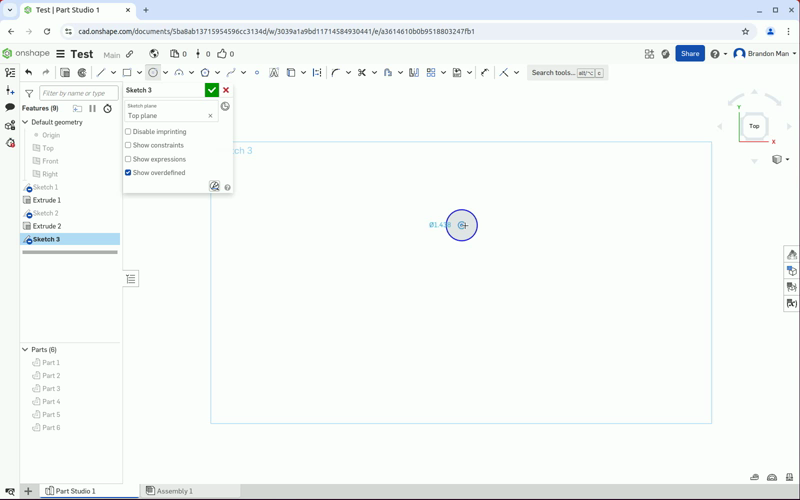
scroll(6)
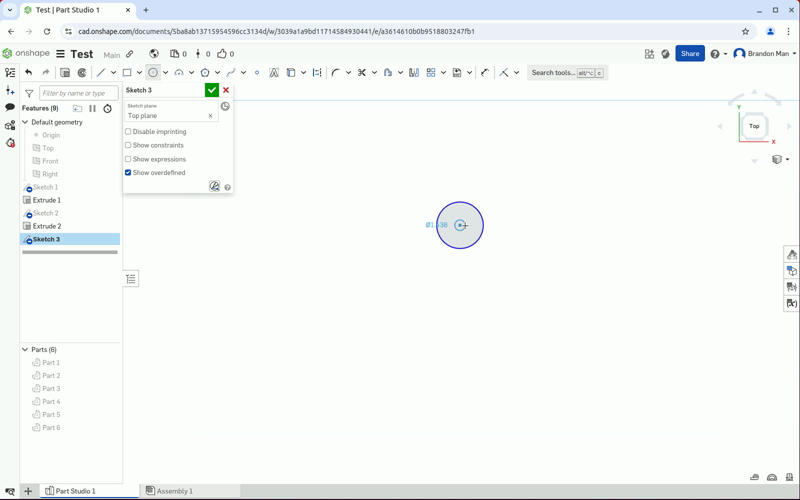
scroll(6)
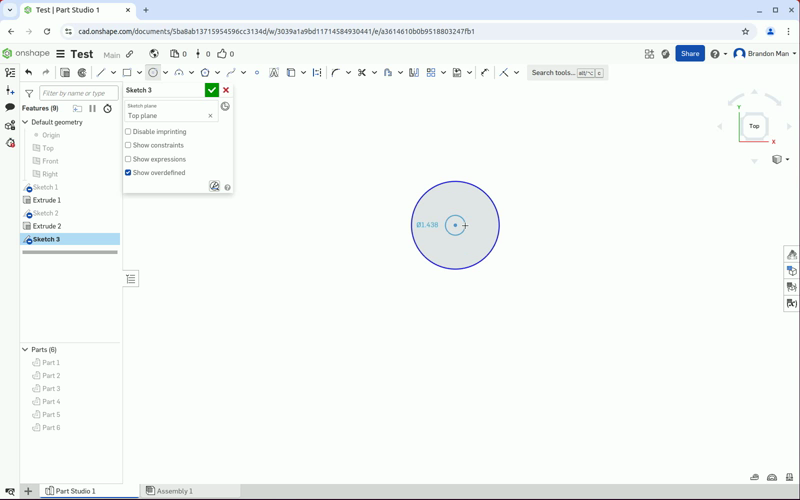
scroll(6)
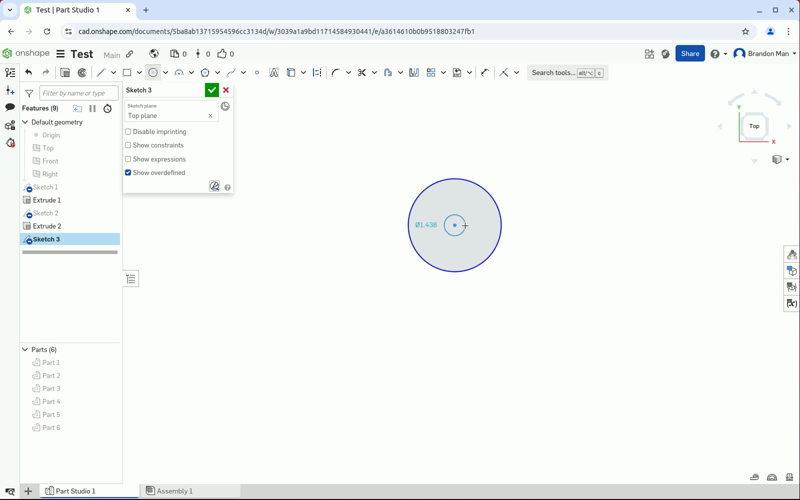
scroll(6)
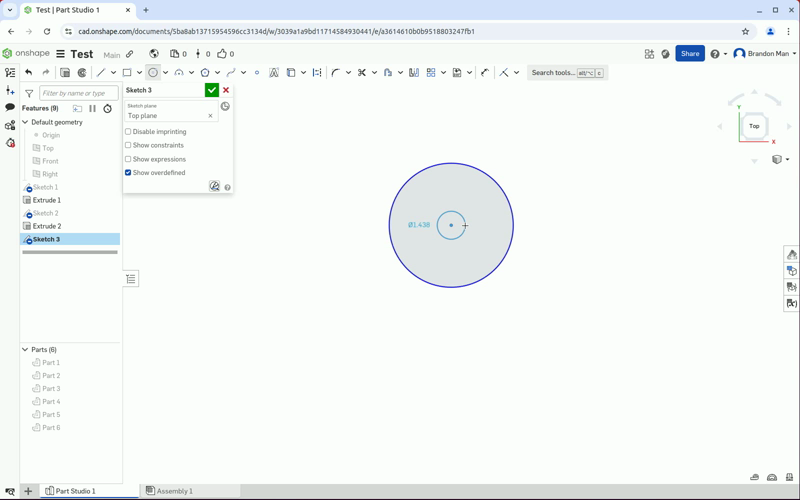
scroll(6)
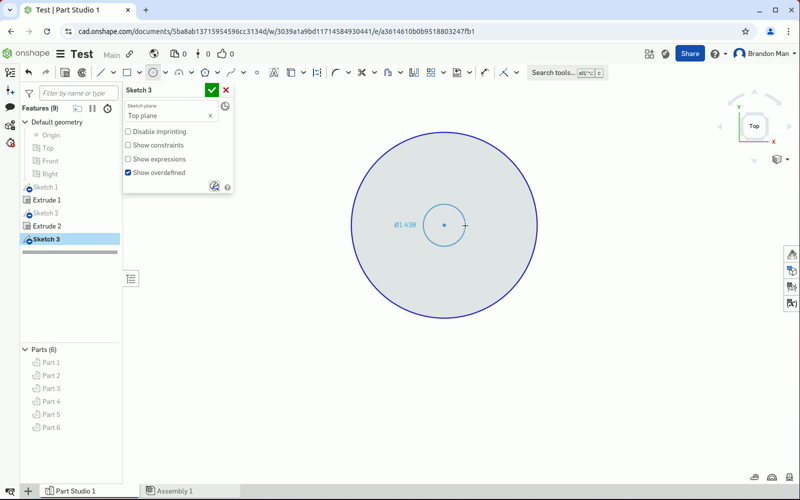
scroll(6)
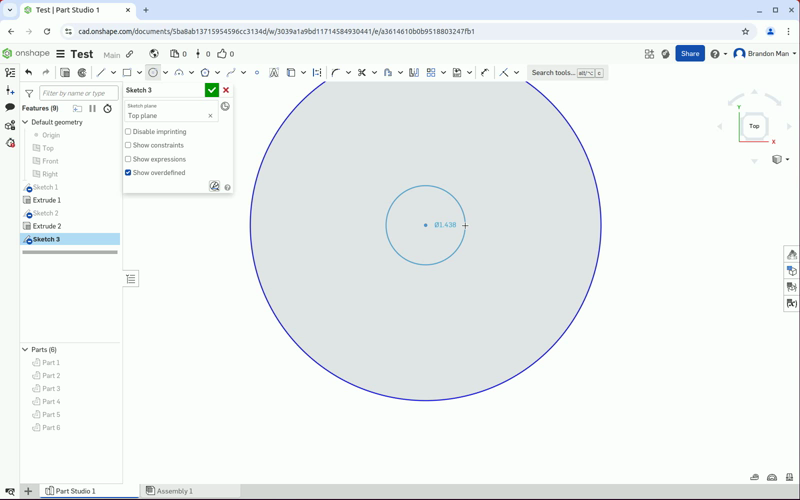
click(465, 225)
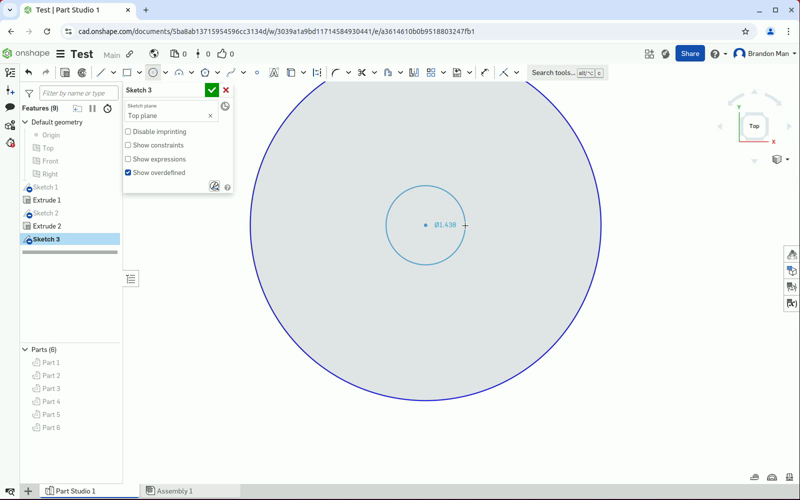
scroll(-6)
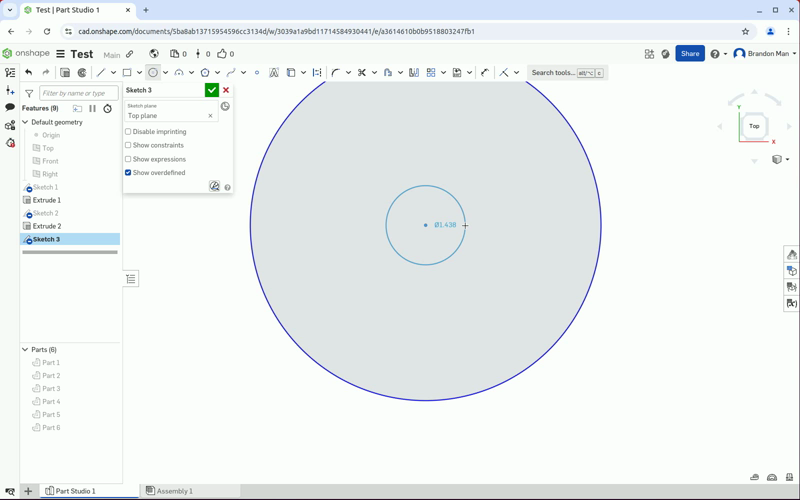
scroll(-6)
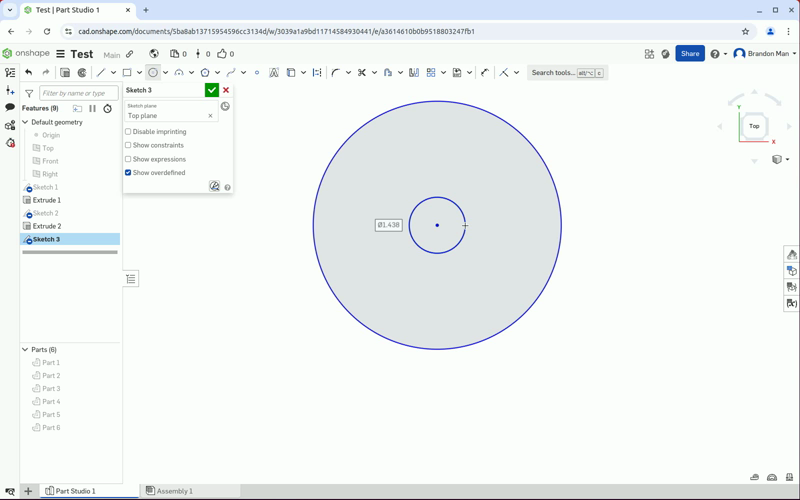
scroll(-6)
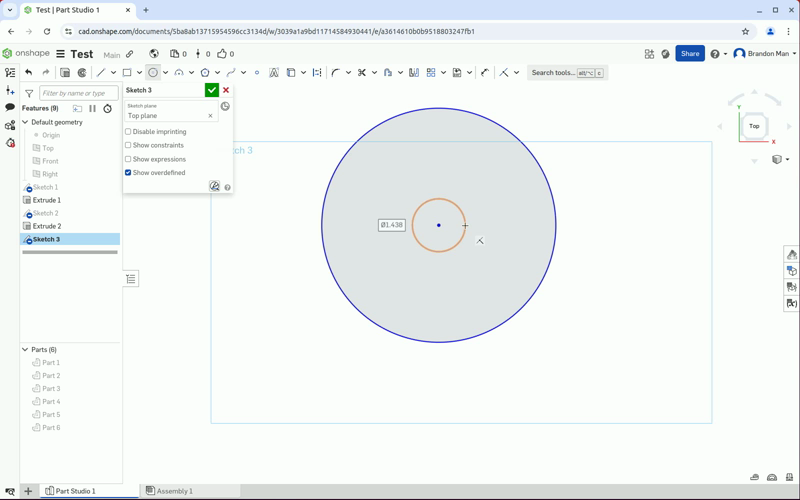
scroll(-6)
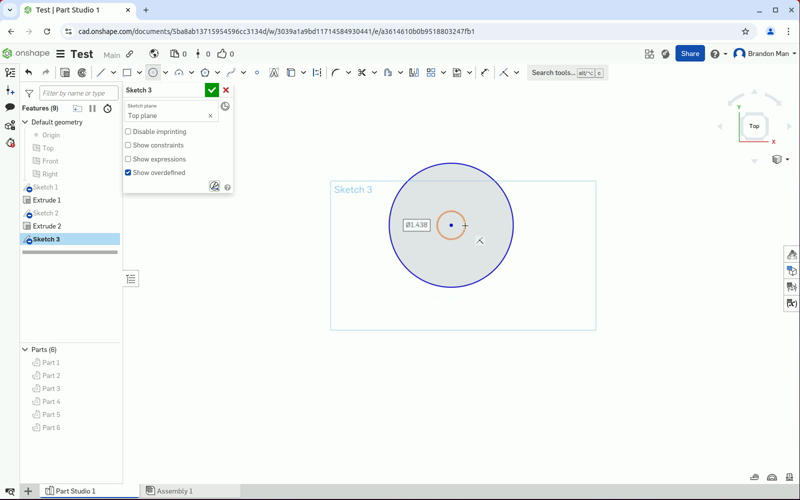
scroll(-6)
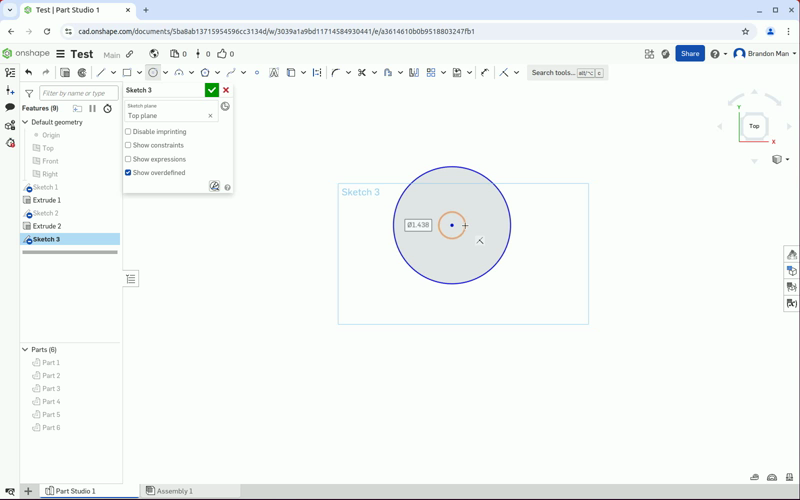
scroll(-6)
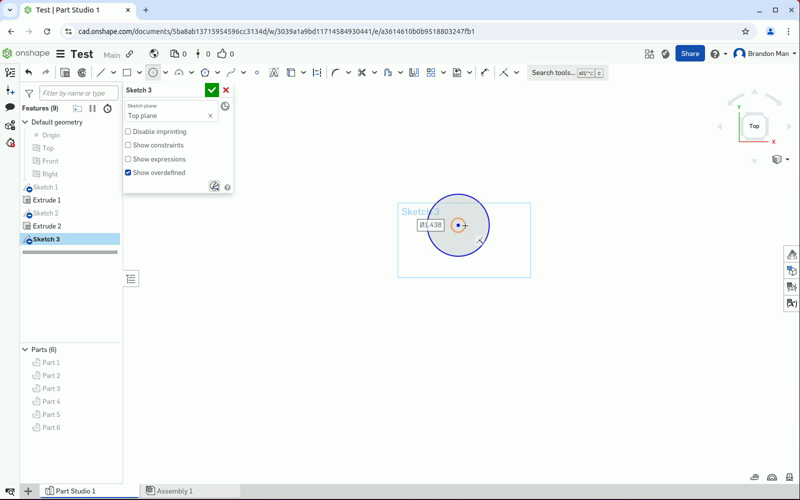
scroll(-6)
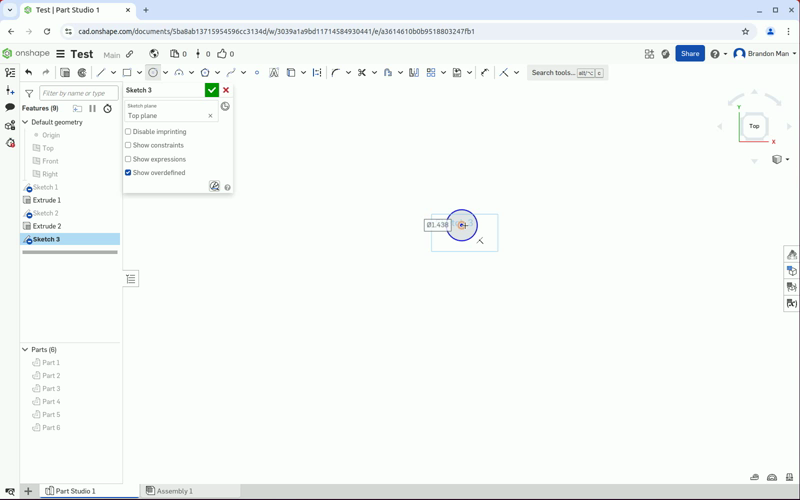
key(esc)
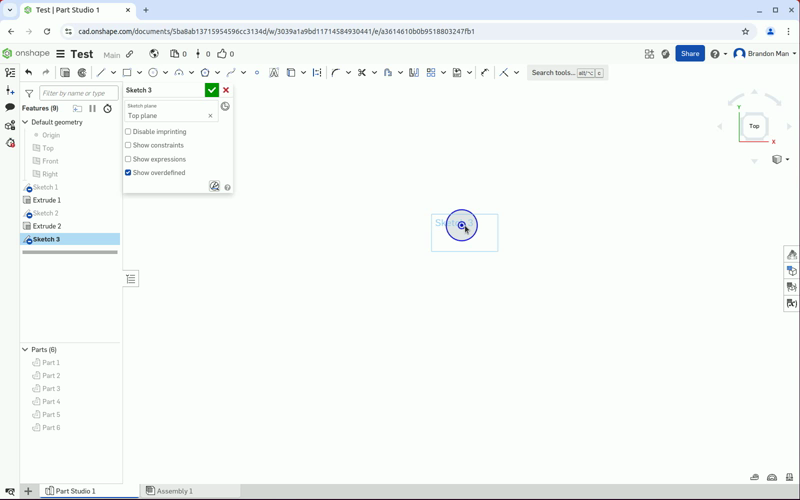
mouse_move(460, 236)
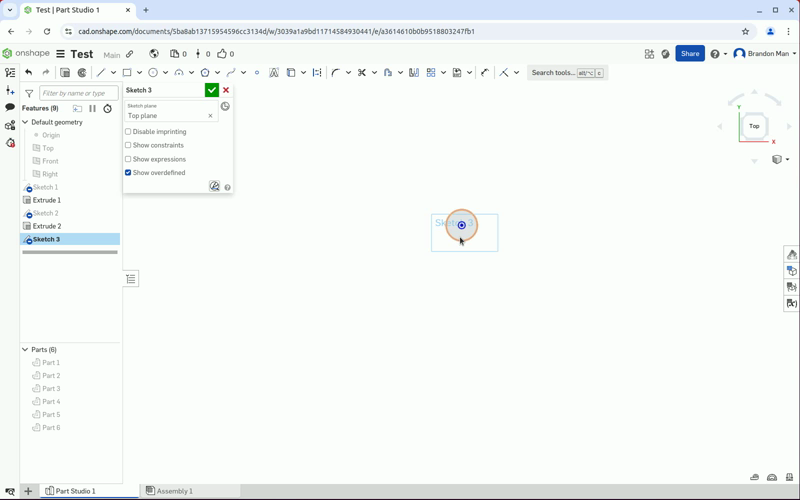
scroll(6)
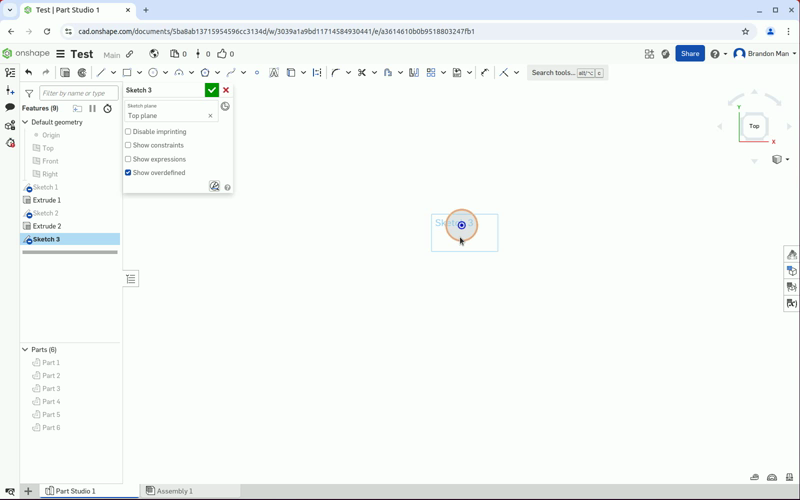
scroll(6)
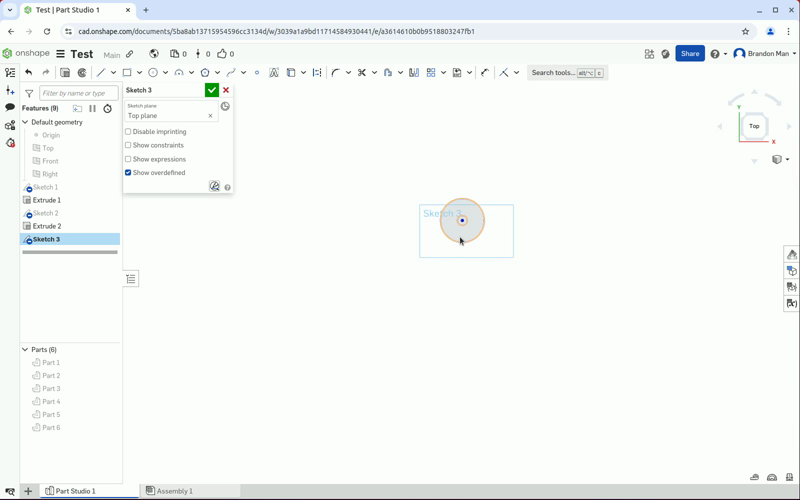
scroll(6)
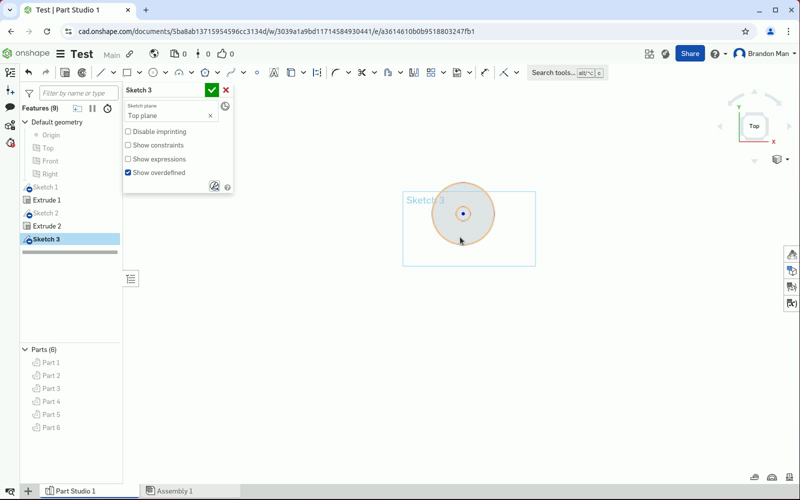
scroll(6)
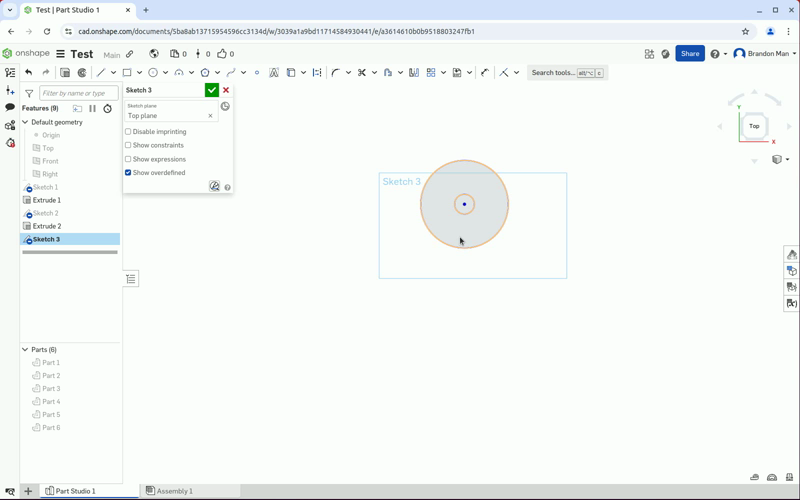
scroll(6)
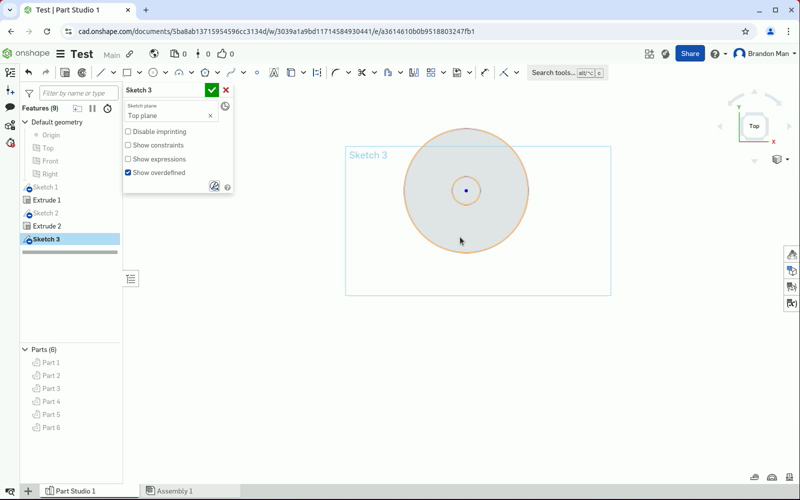
scroll(6)
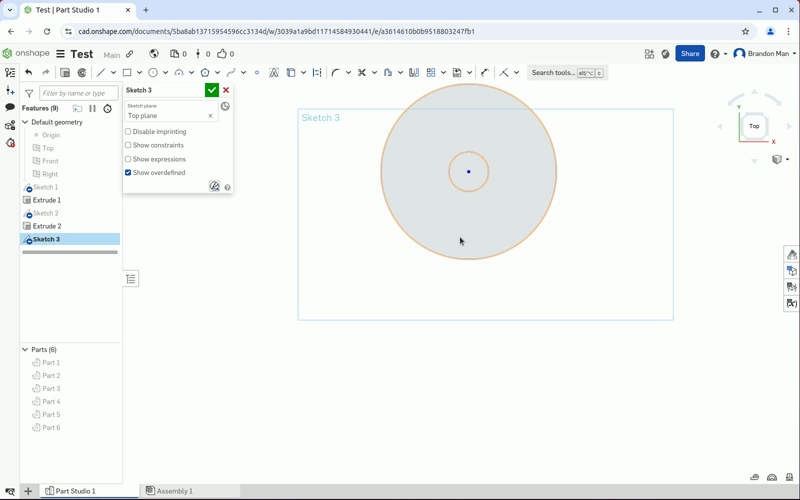
scroll(6)
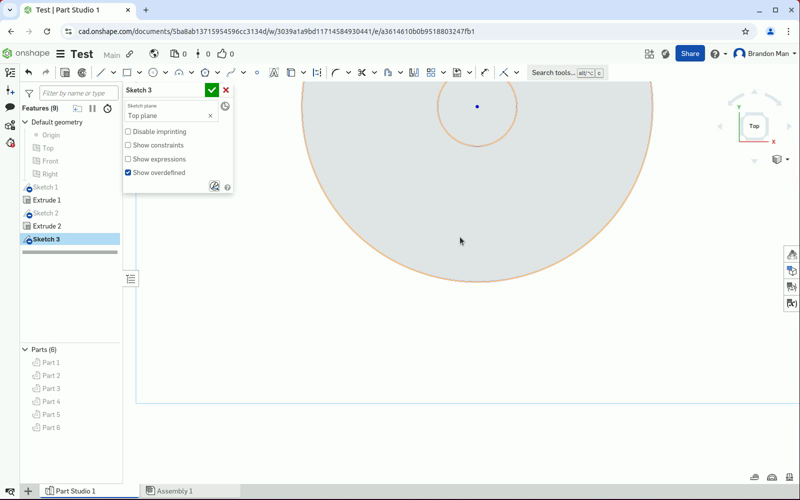
click(460, 236)
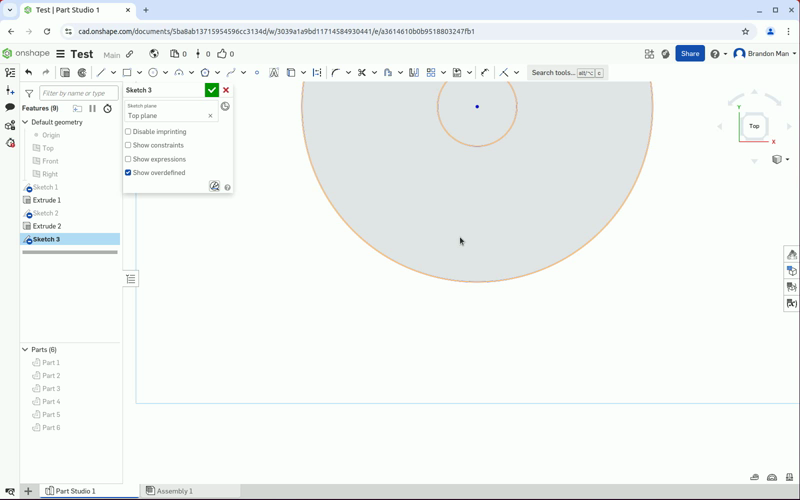
scroll(-6)
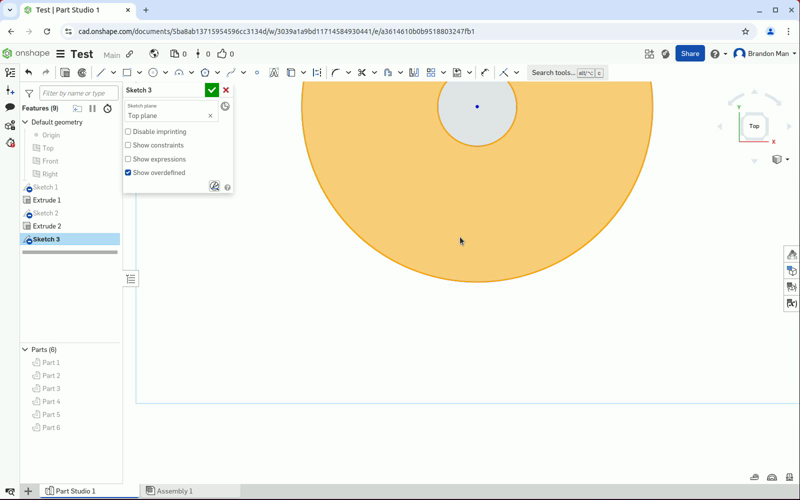
scroll(-6)
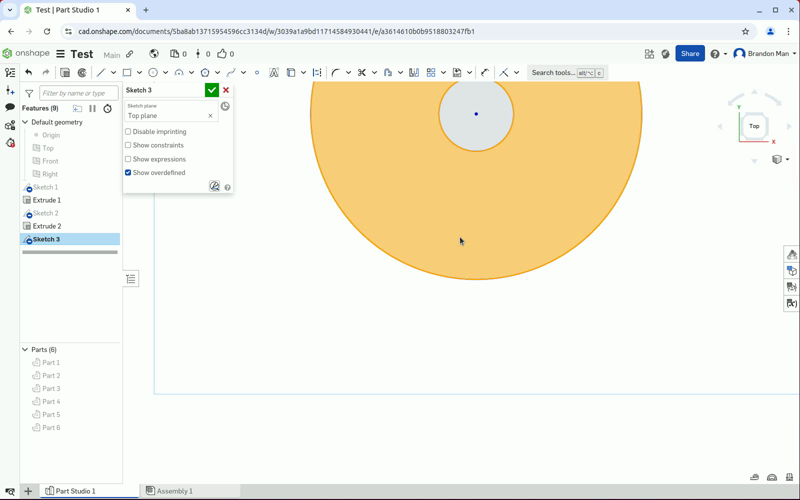
scroll(-6)
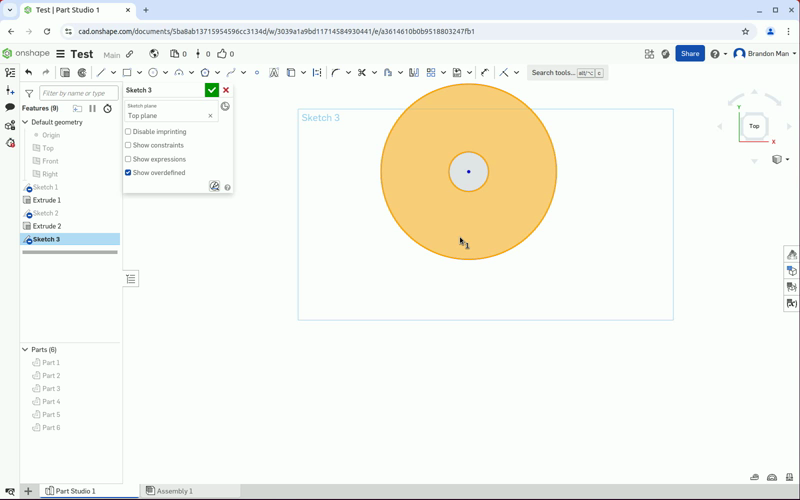
scroll(-6)
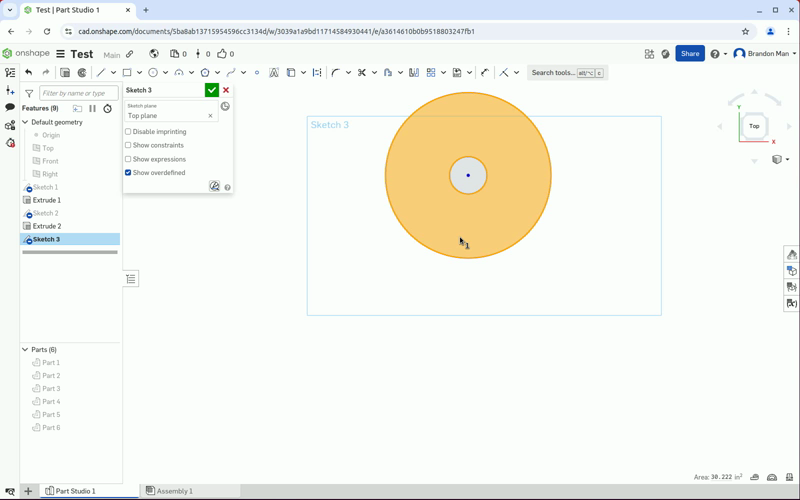
scroll(-6)
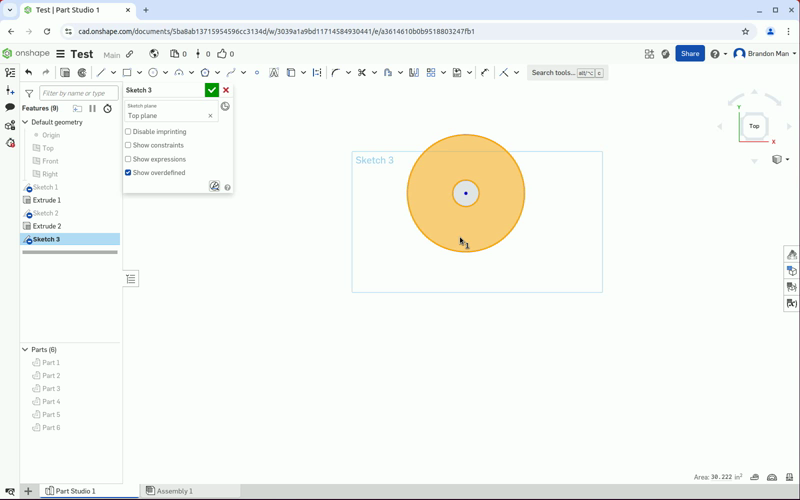
scroll(-6)
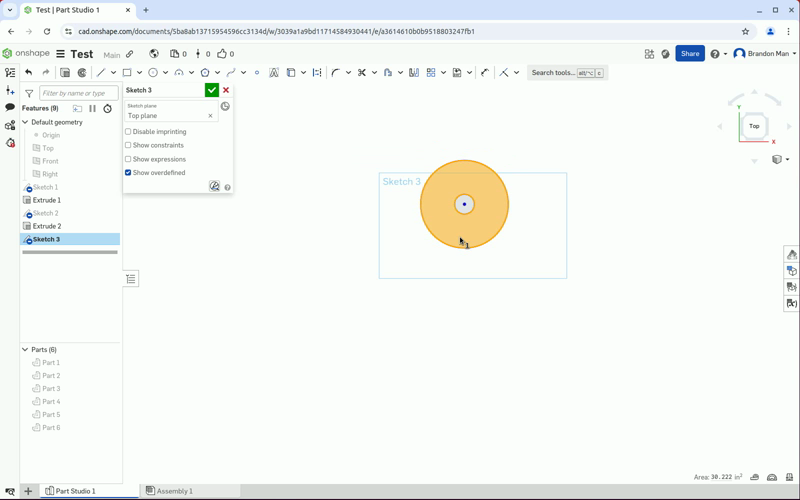
scroll(-6)
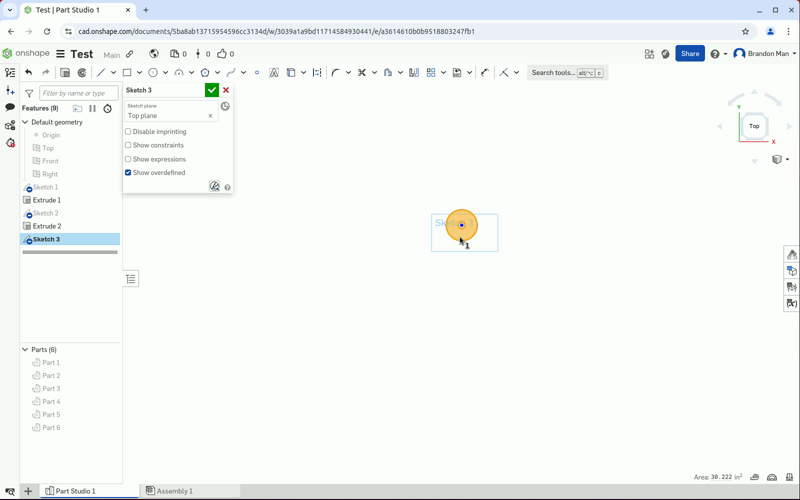
mouse_move(73, 352)
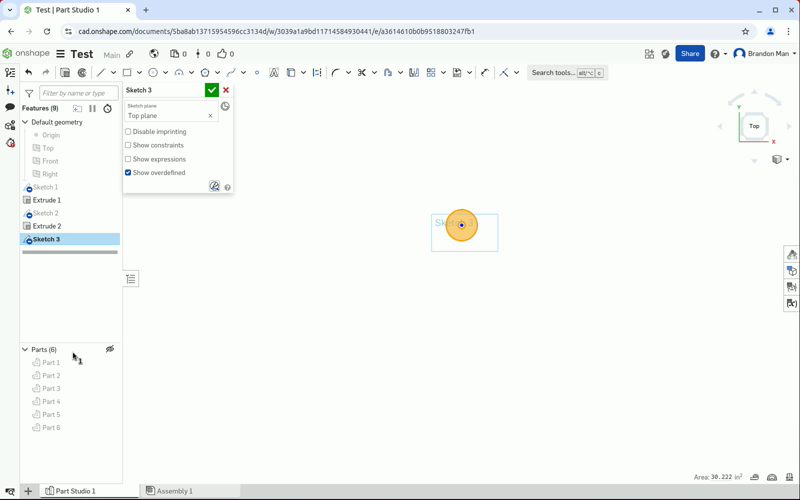
key(shift+y)
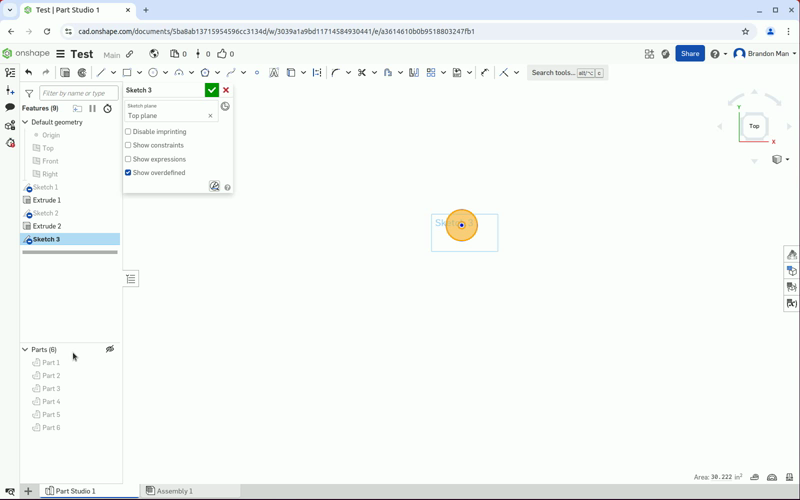
key(shift+e)
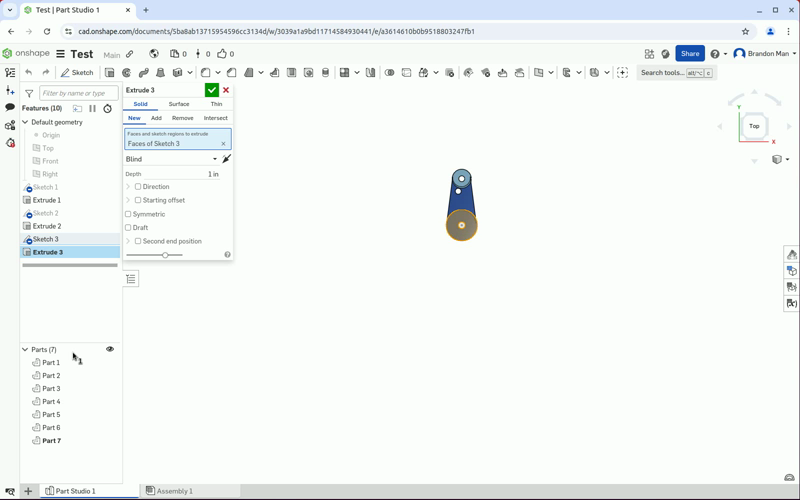
mouse_move(143, 106)
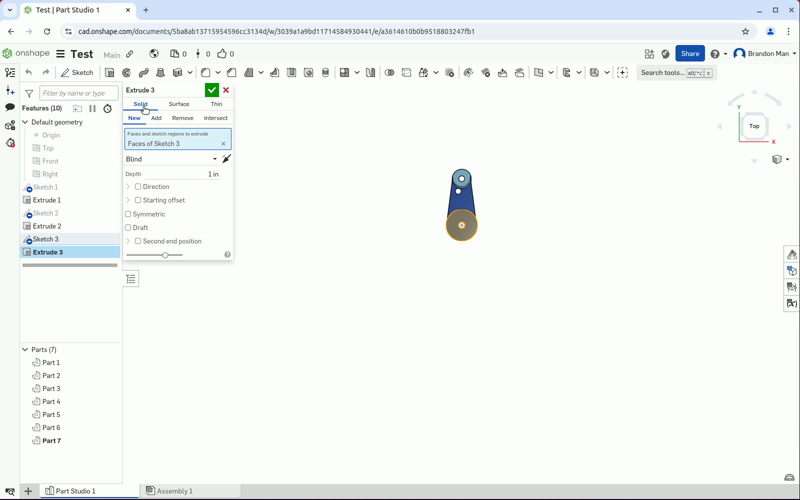
click(143, 106)
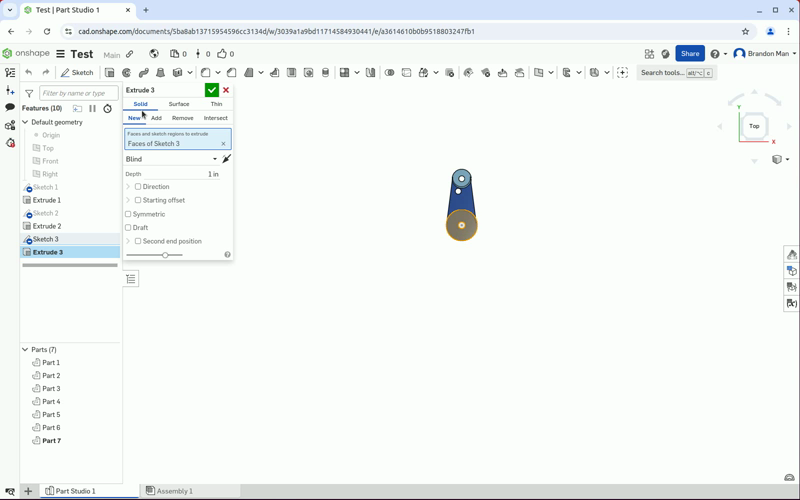
mouse_move(137, 120)
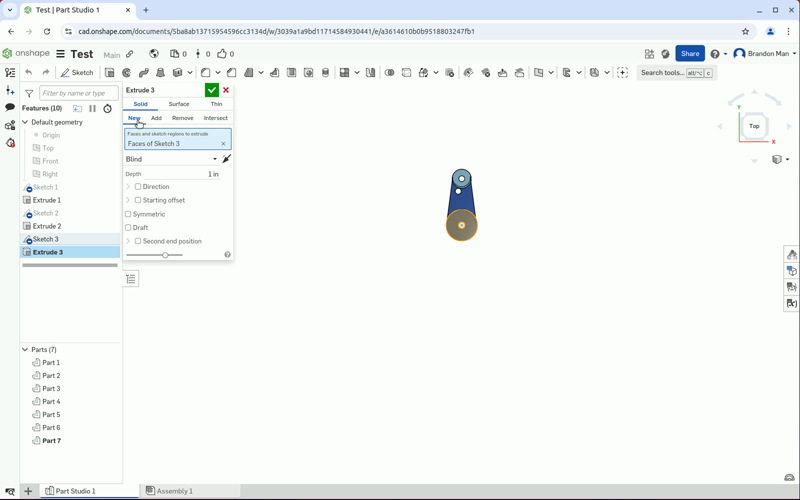
click(137, 120)
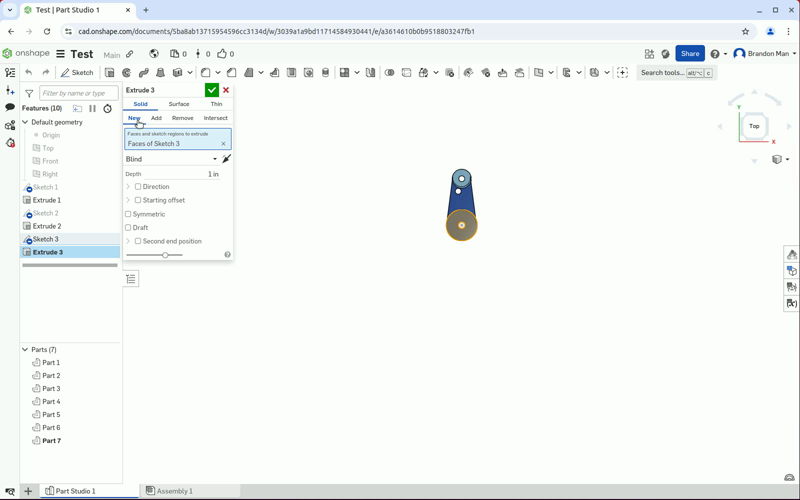
key(tab, 4)
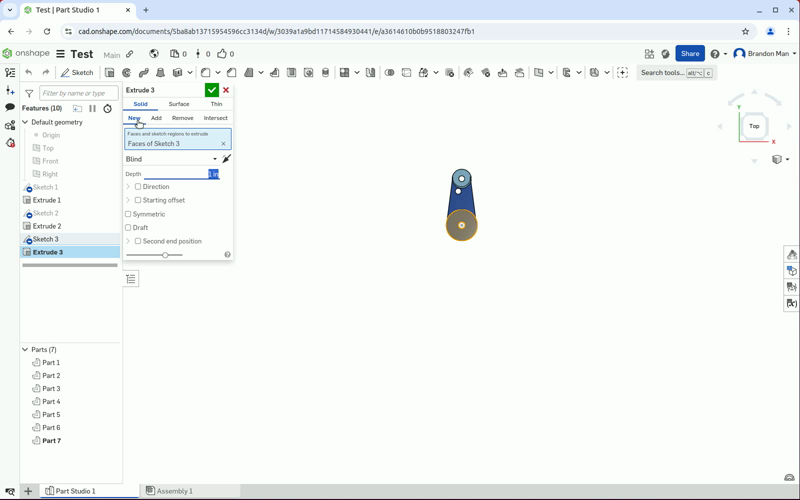
text(0.481)
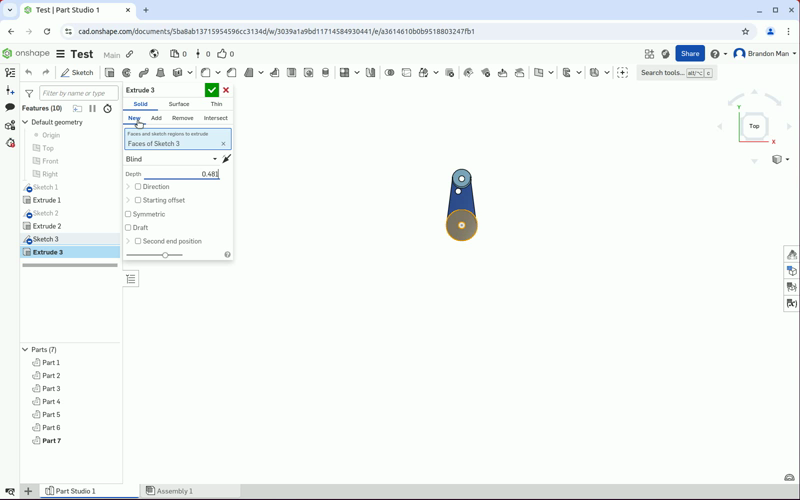
key(enter)
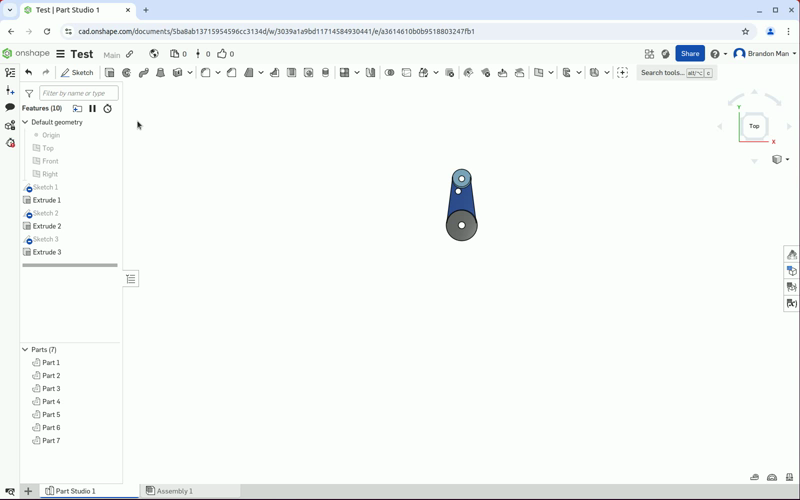
key(shift+h)
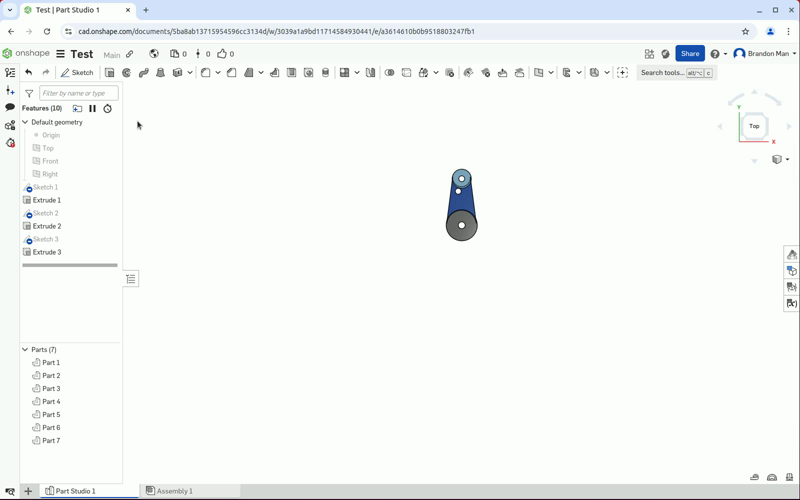
key(shift+h)
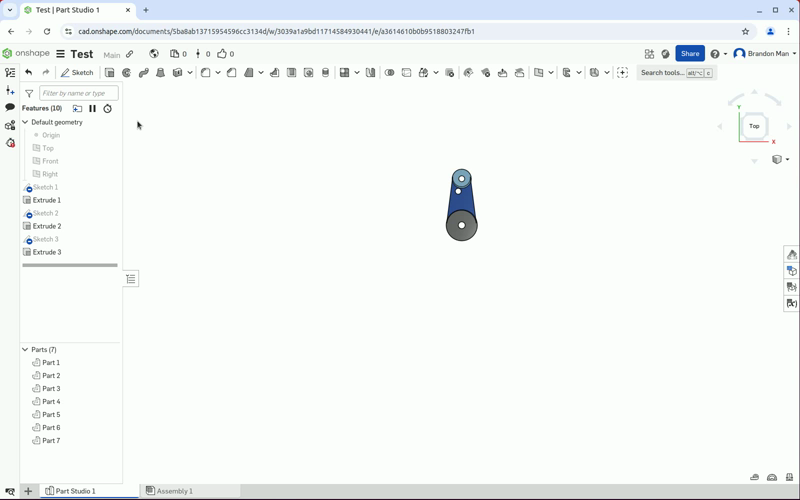
mouse_move(73, 189)
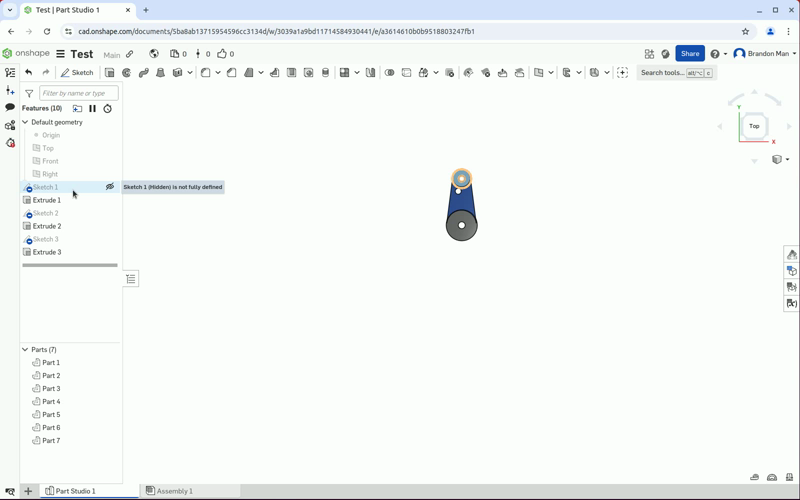
click(73, 189)
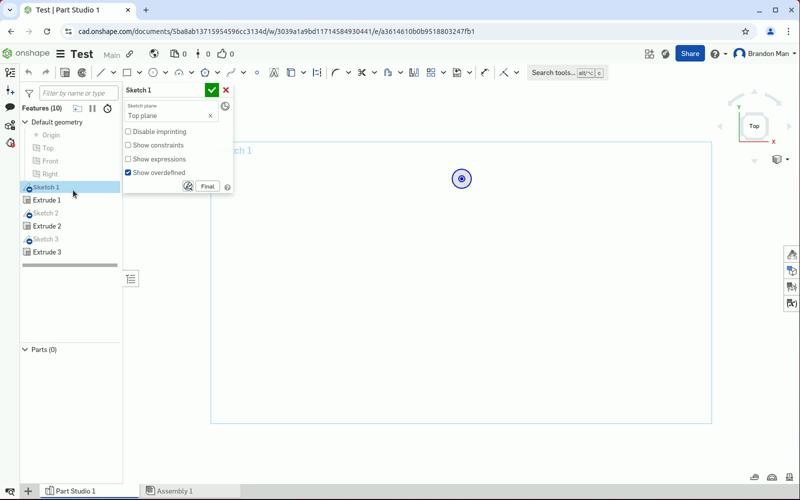
mouse_move(229, 92)
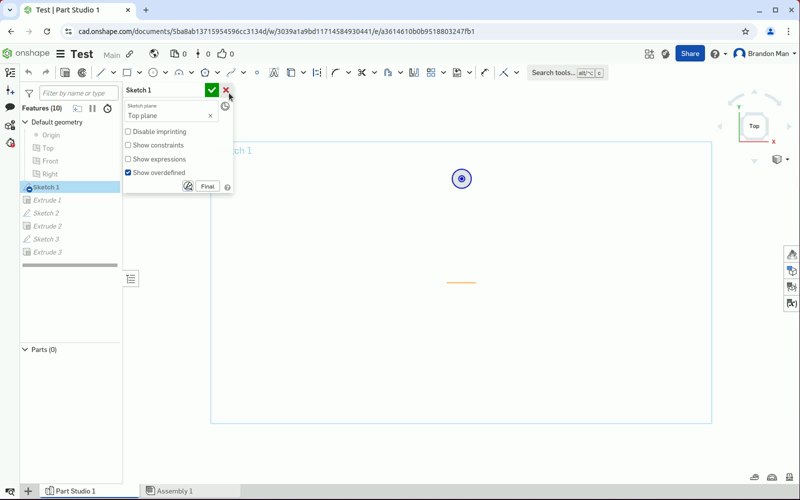
click(229, 92)
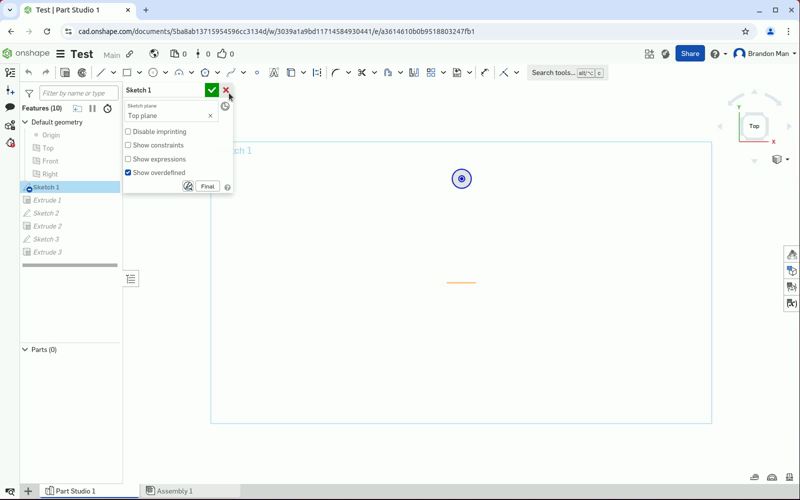
key(shift+s)
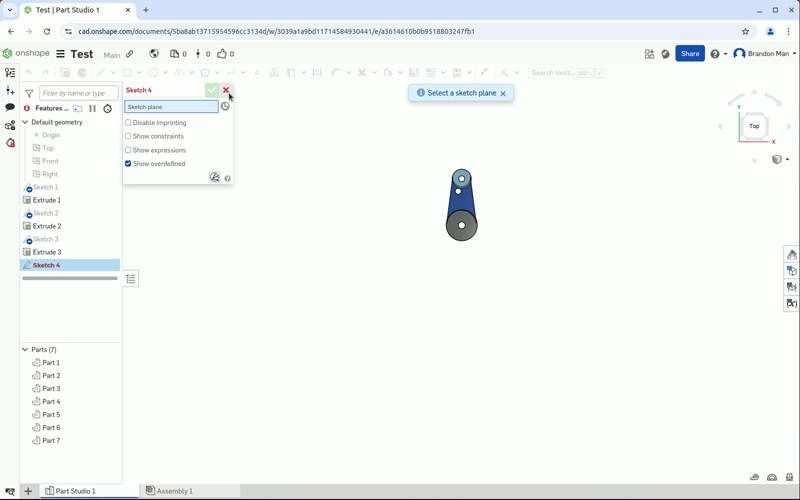
mouse_move(73, 150)
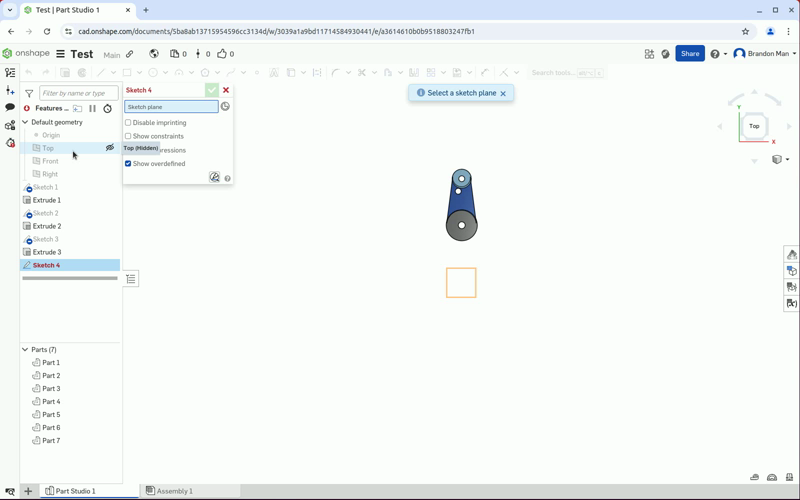
click(73, 150)
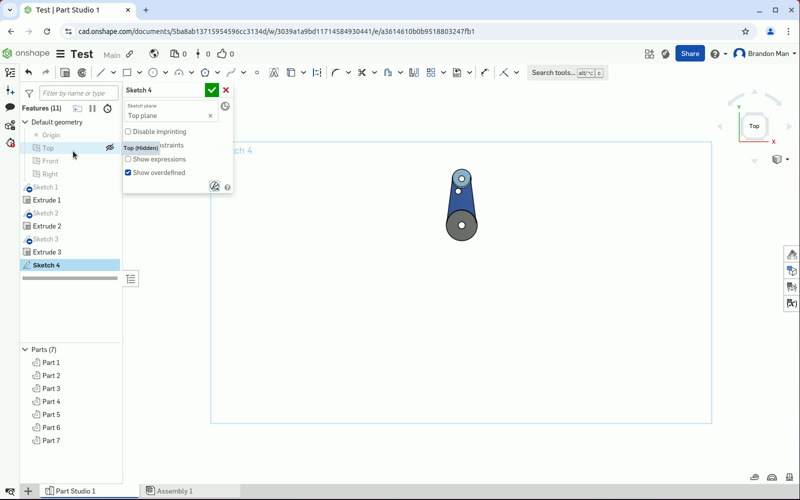
mouse_move(73, 352)
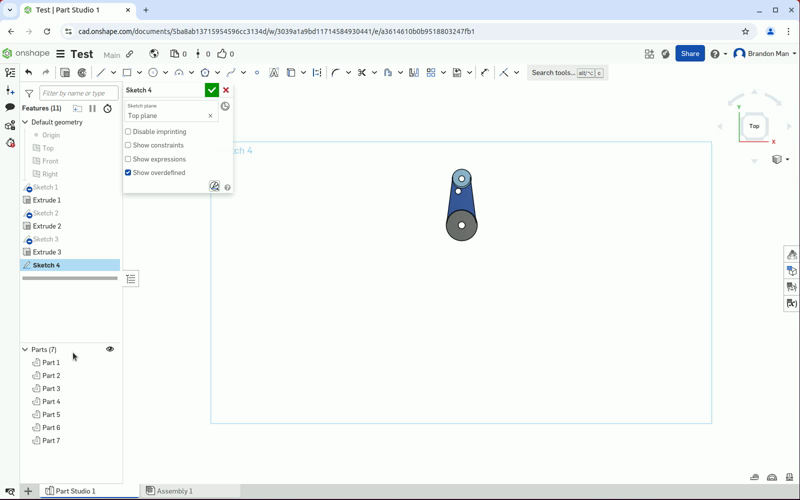
key(y)
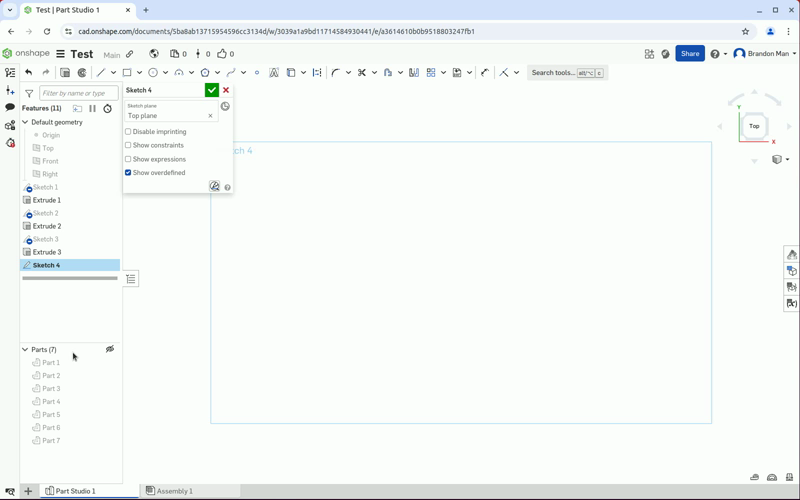
key(l)
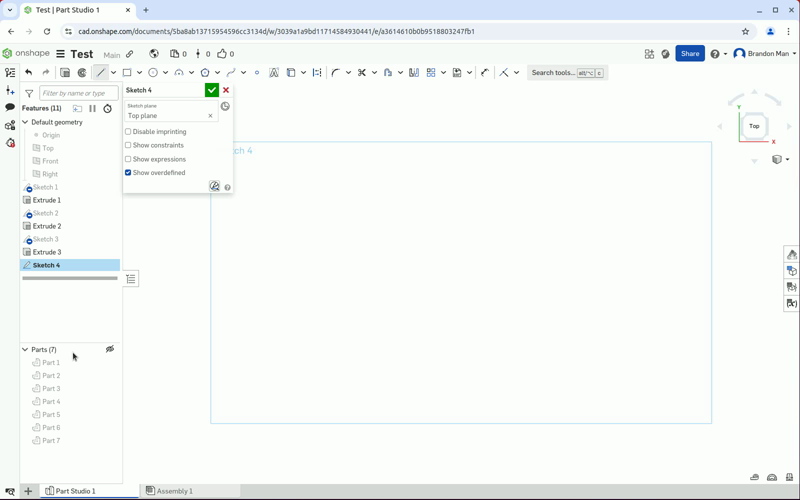
key_down(shift)
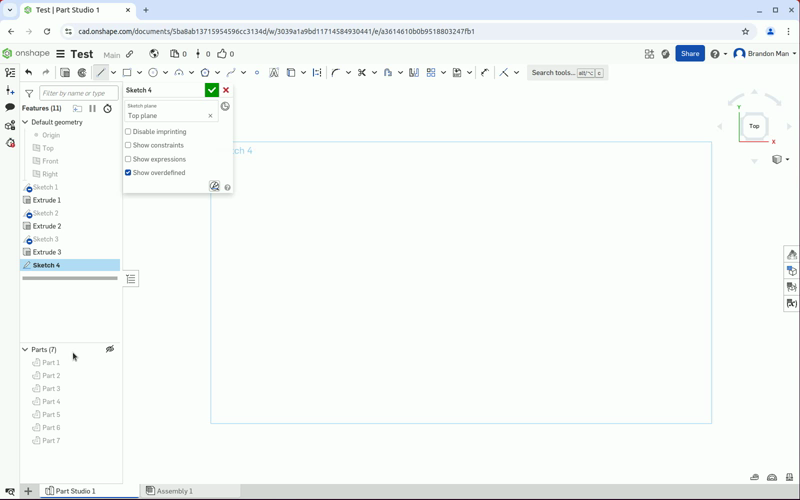
mouse_move(446, 226)
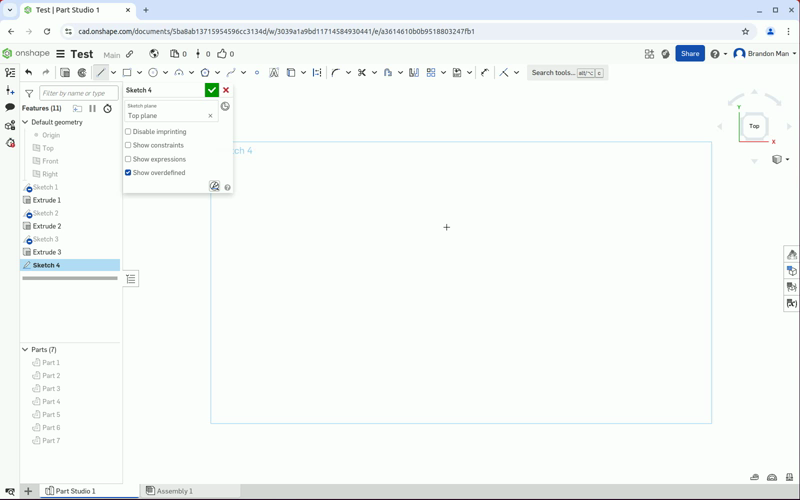
click(446, 226)
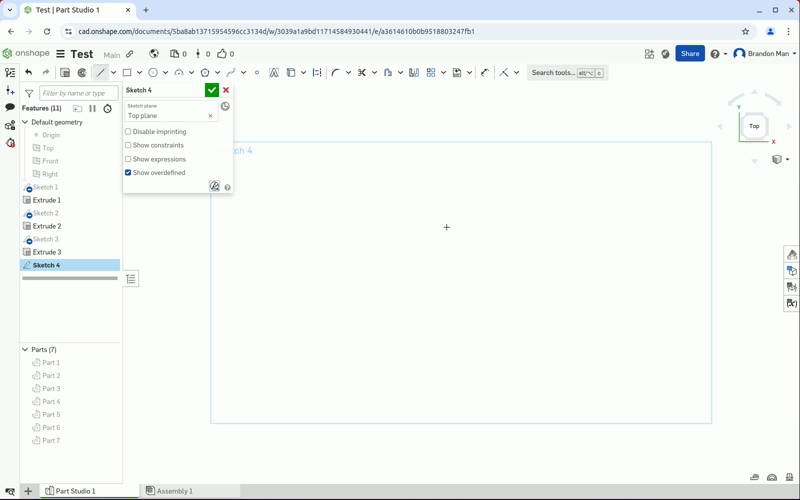
key_up(shift)
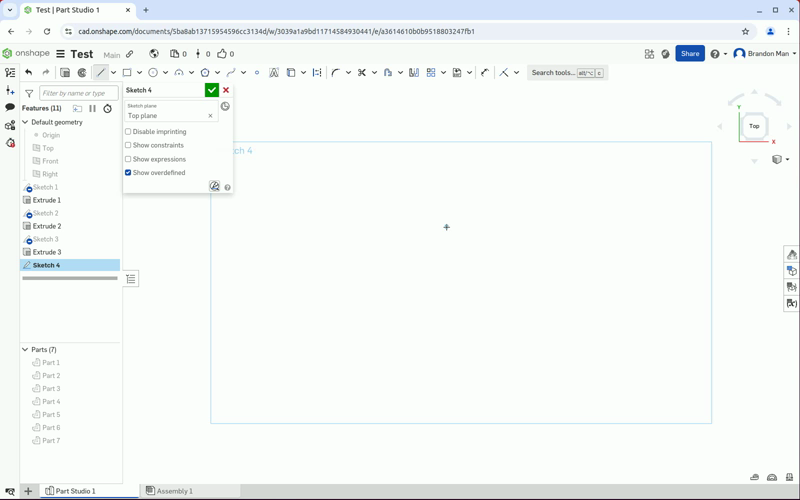
key_down(shift)
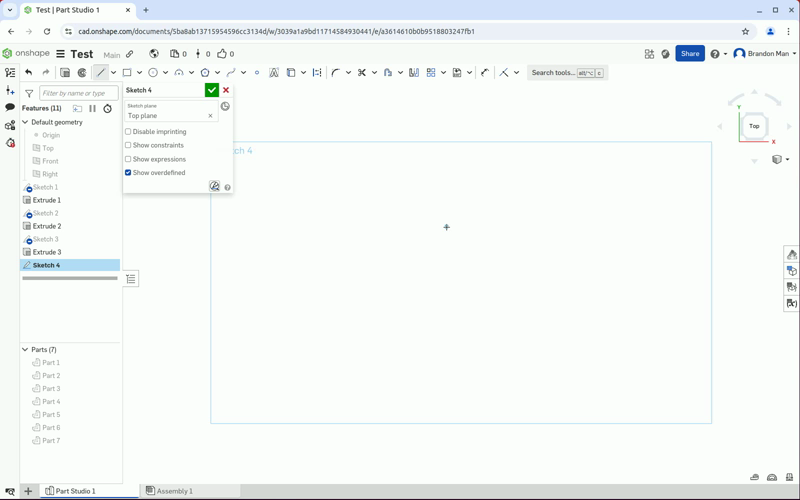
mouse_move(476, 226)
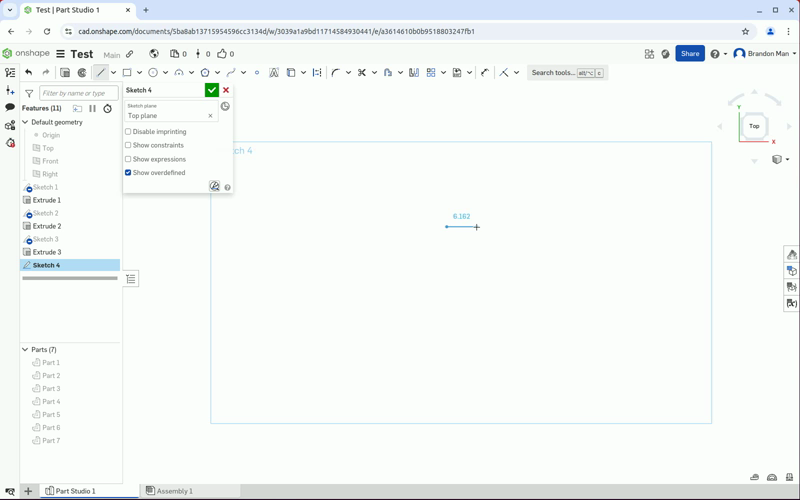
mouse_move(452, 284)
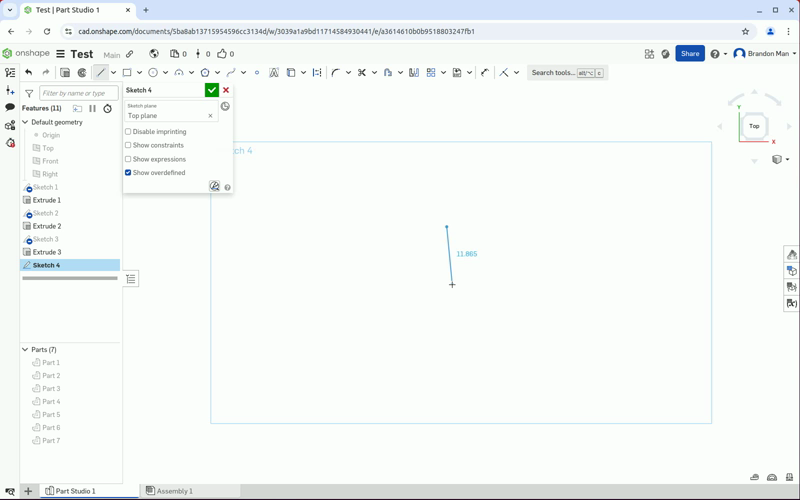
click(452, 284)
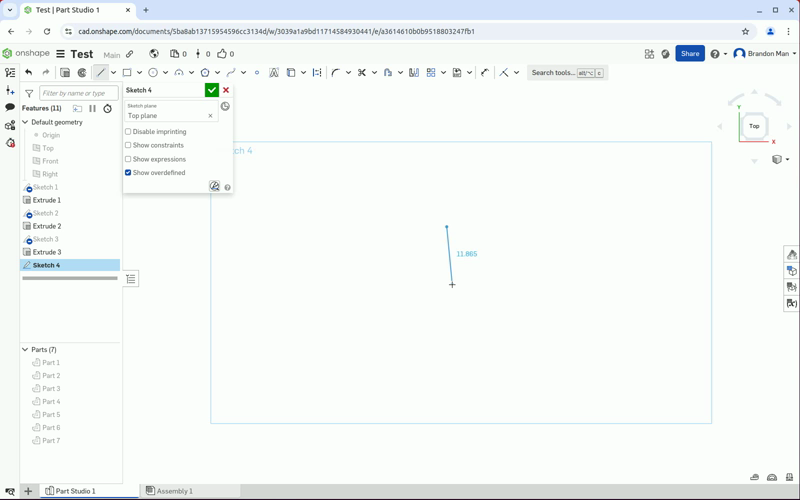
key_up(shift)
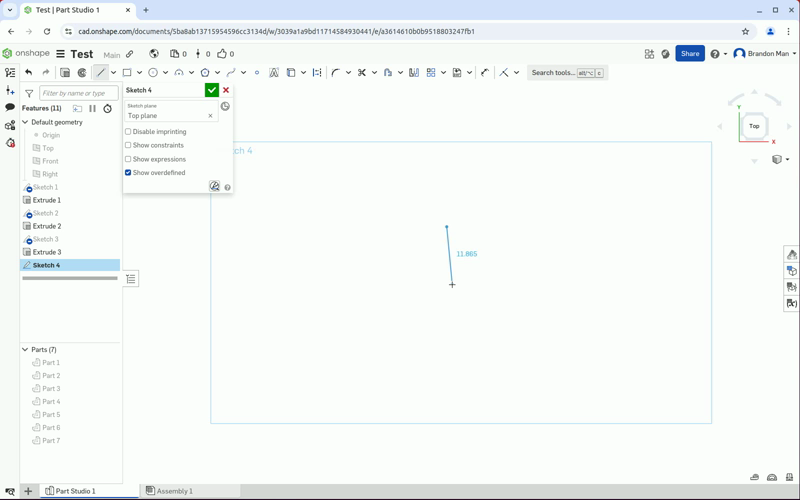
key(esc)
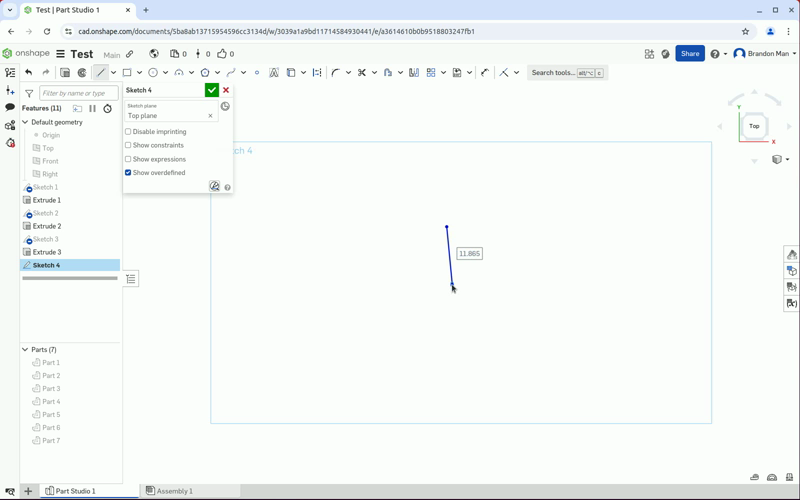
key(a)
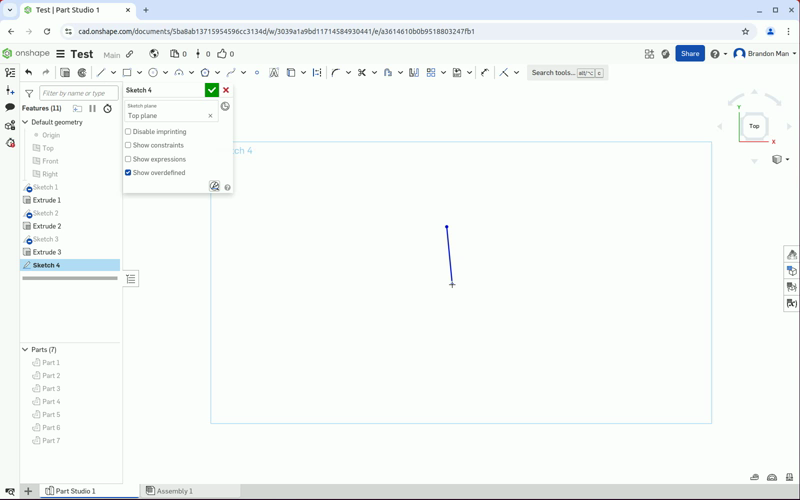
mouse_move(452, 284)
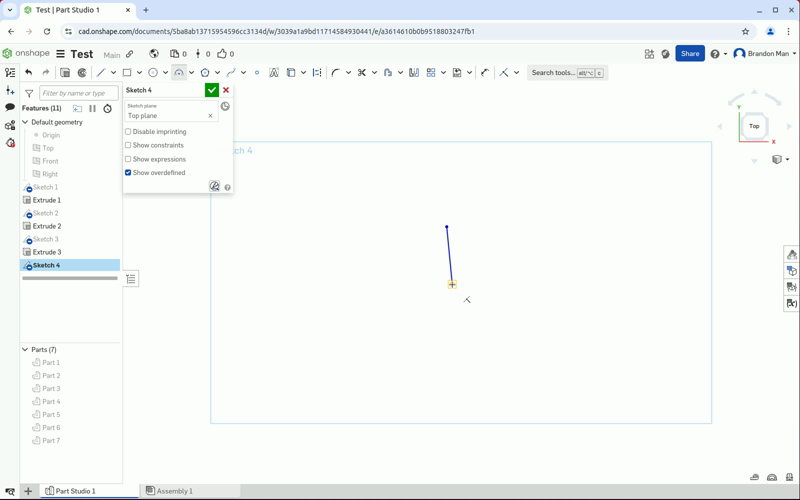
click(452, 284)
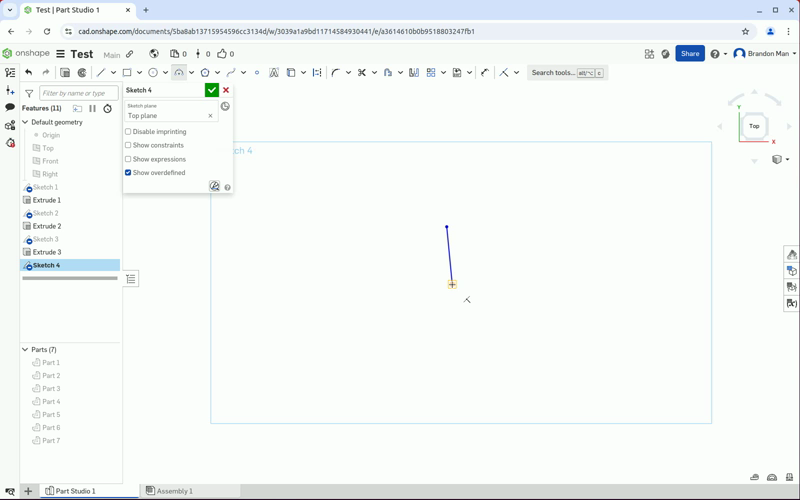
key_down(shift)
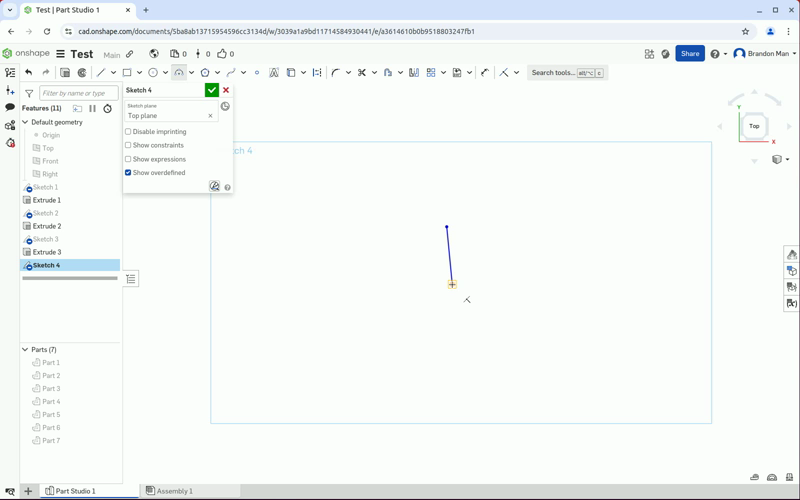
mouse_move(461, 291)
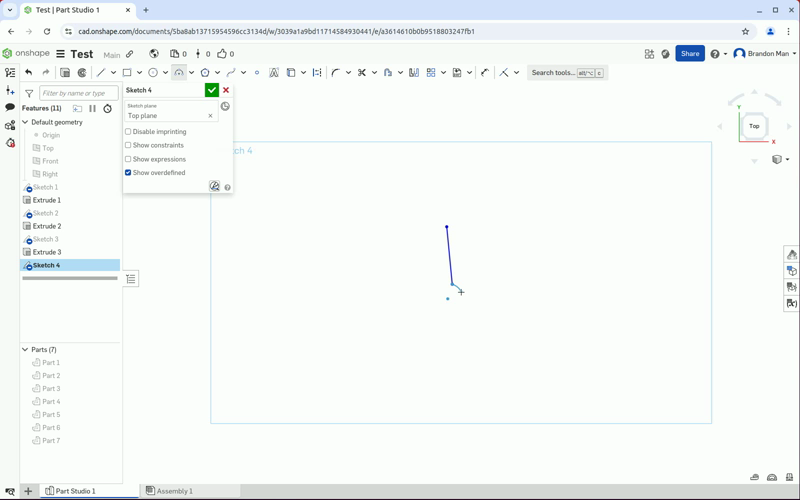
click(461, 291)
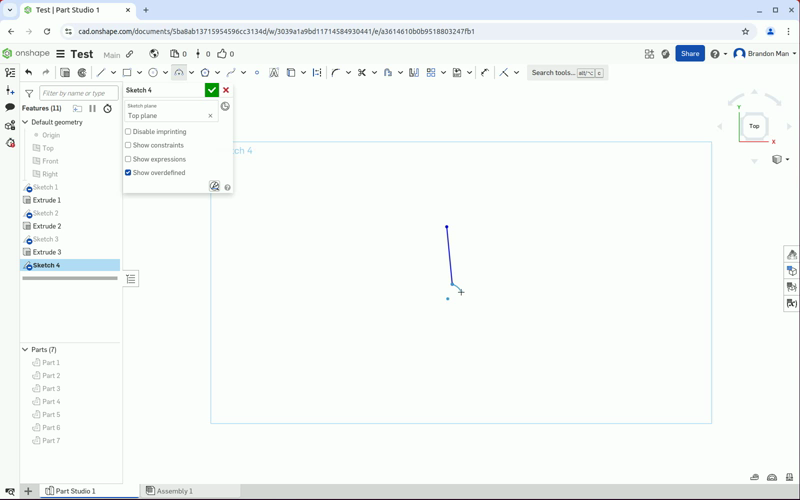
mouse_move(466, 276)
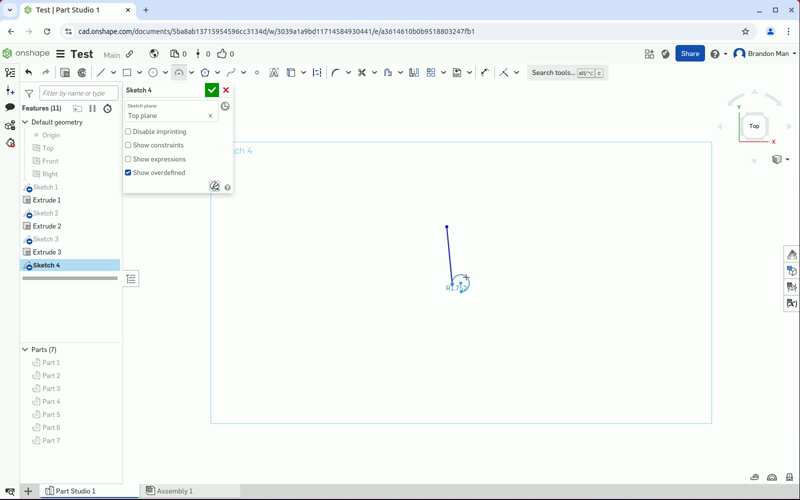
click(466, 276)
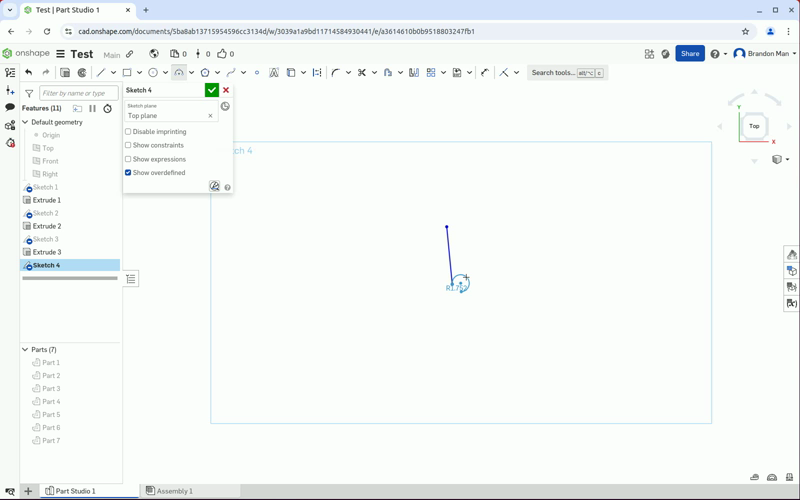
key_up(shift)
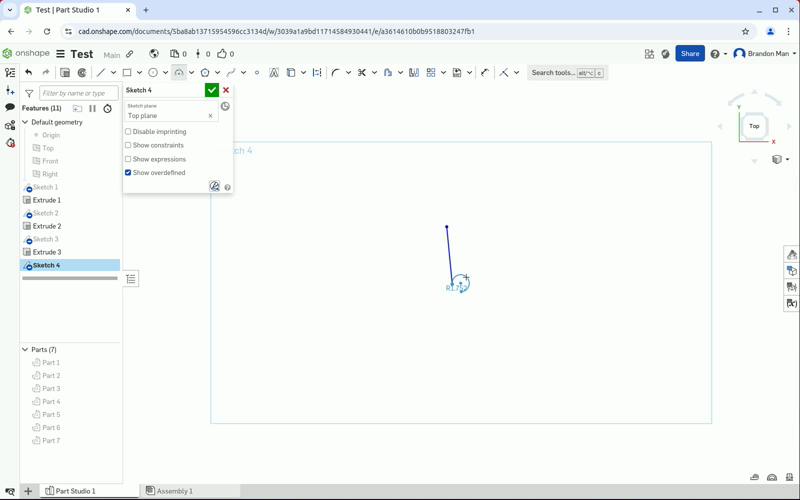
key(esc)
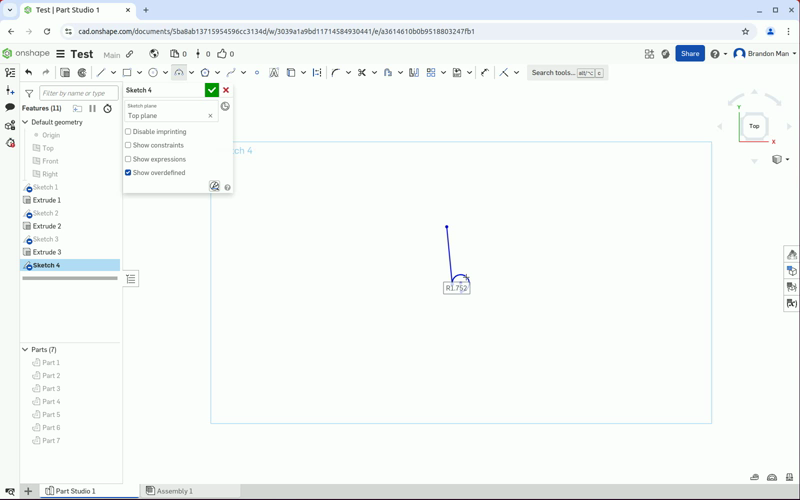
key(l)
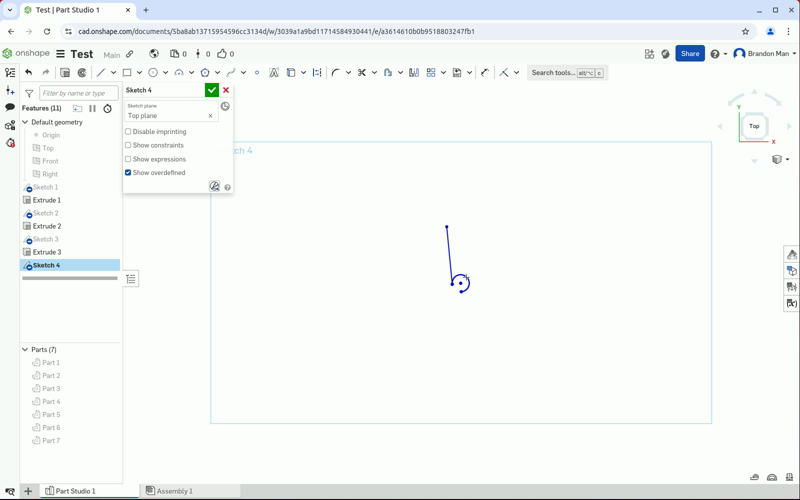
mouse_move(461, 291)
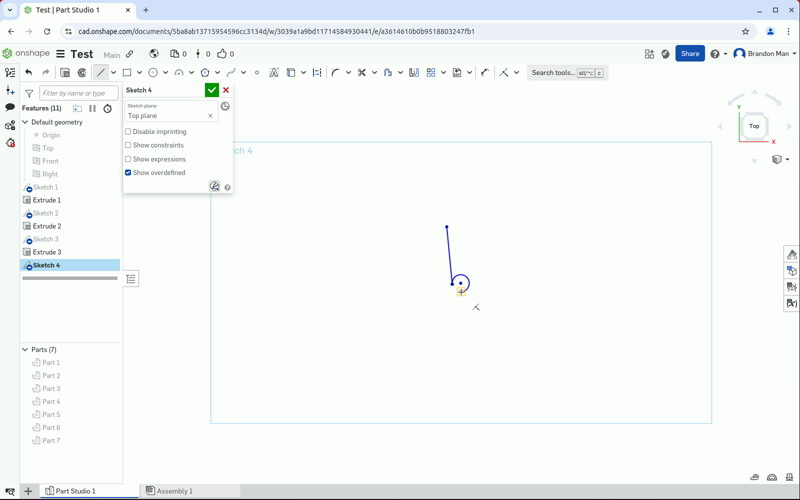
click(461, 291)
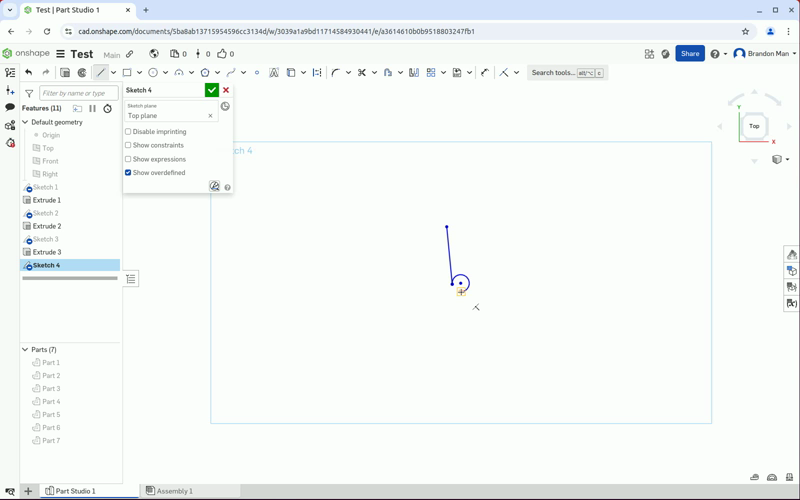
key_down(shift)
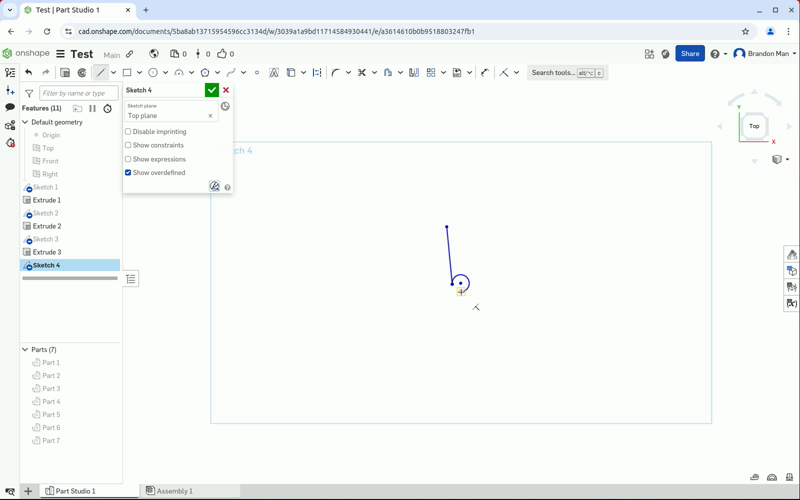
mouse_move(491, 291)
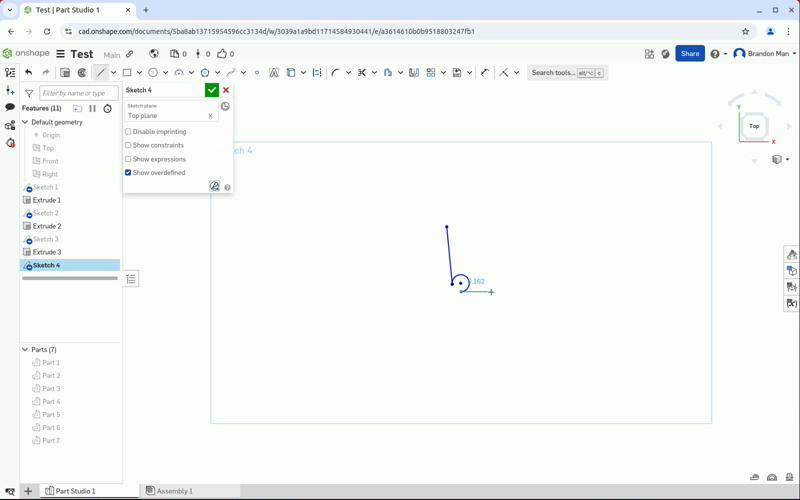
mouse_move(502, 290)
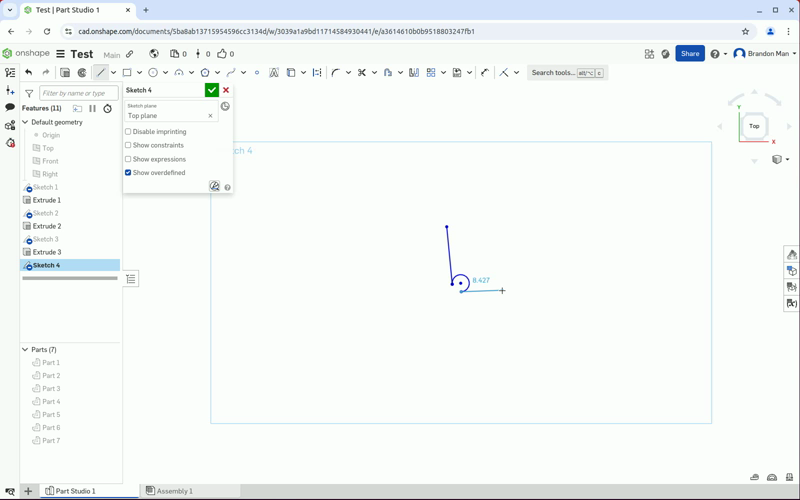
click(502, 290)
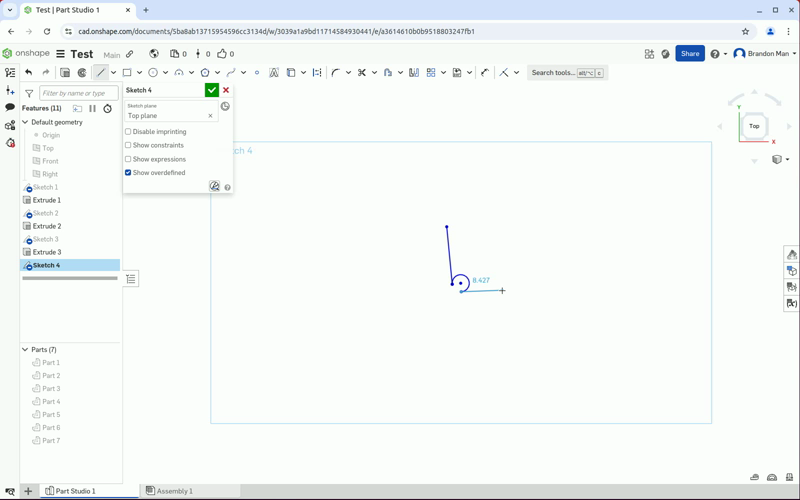
key_up(shift)
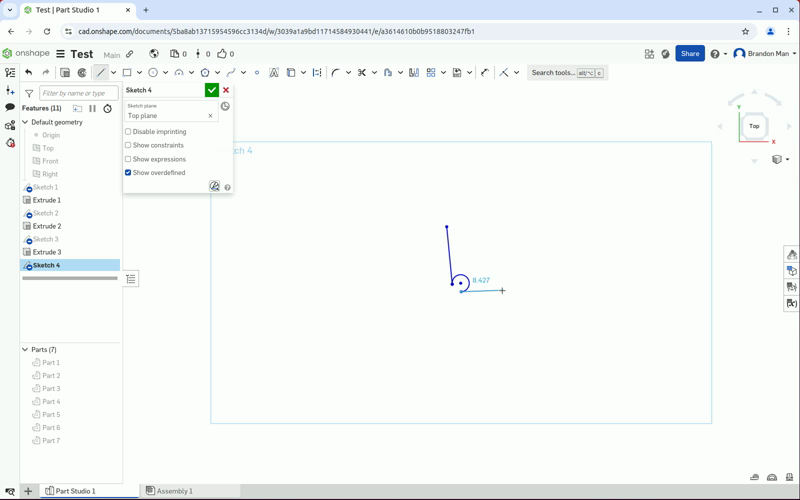
key(esc)
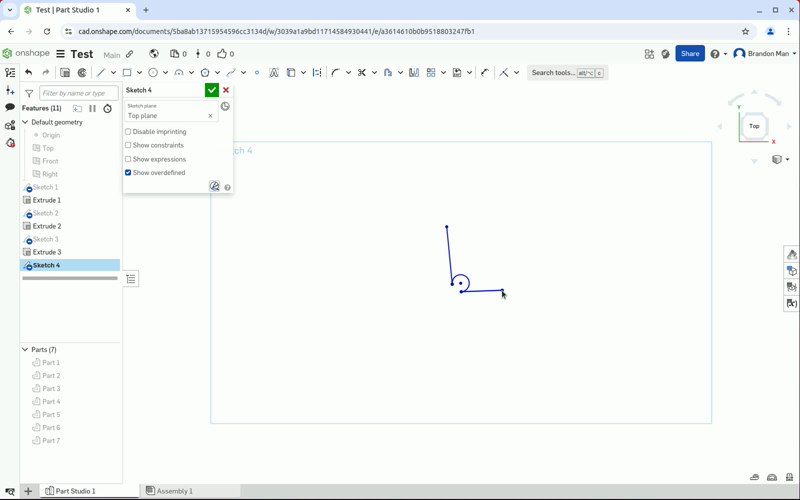
key(a)
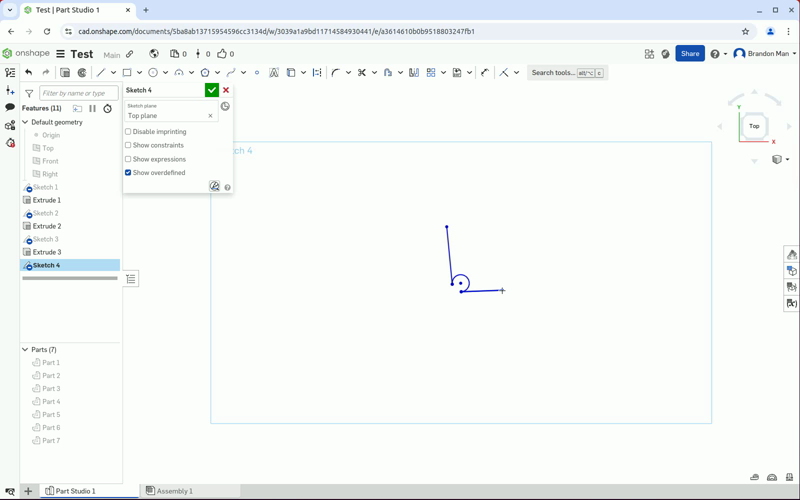
mouse_move(502, 290)
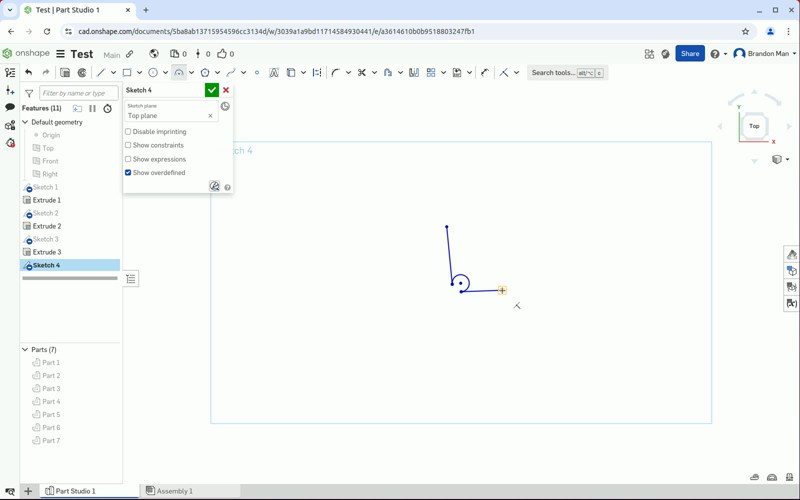
click(502, 290)
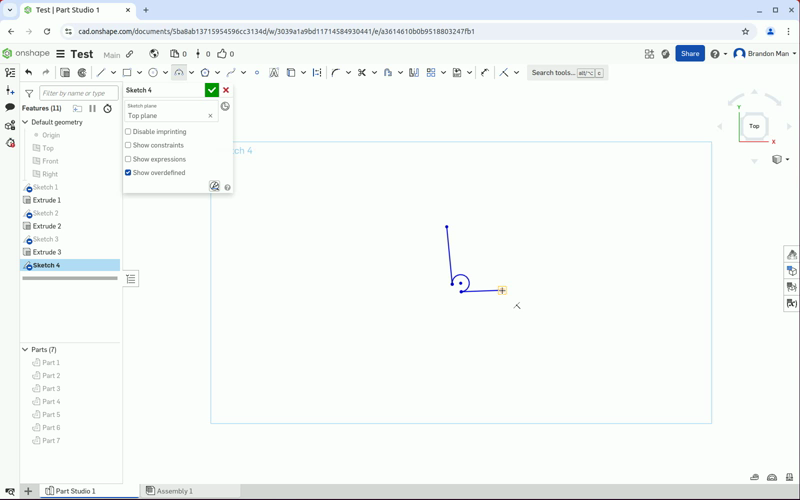
key_down(shift)
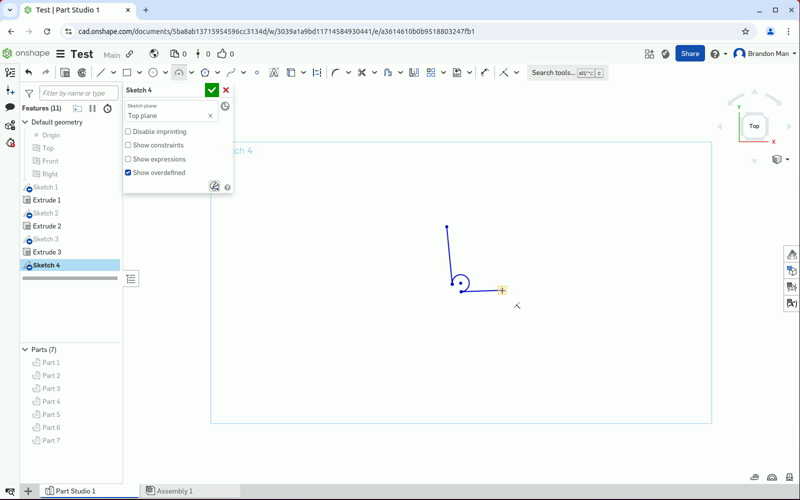
mouse_move(502, 276)
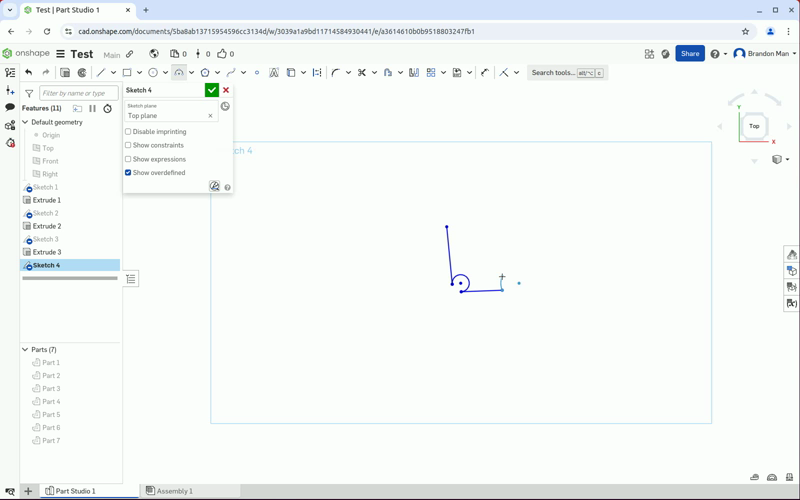
click(502, 276)
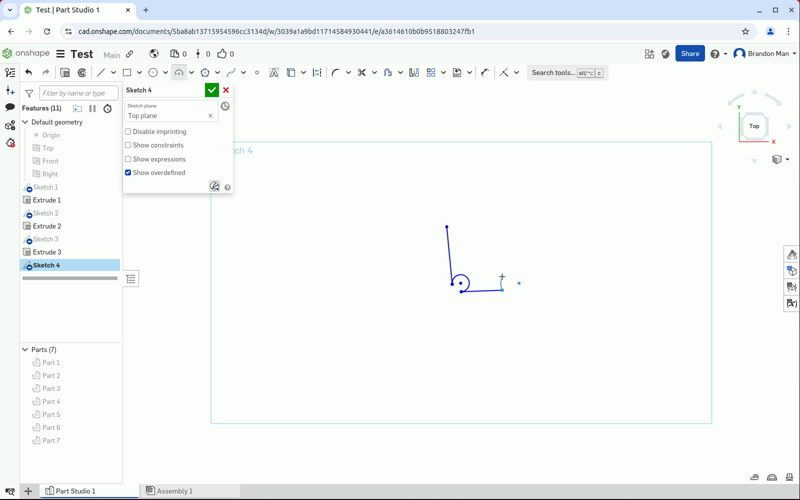
mouse_move(494, 282)
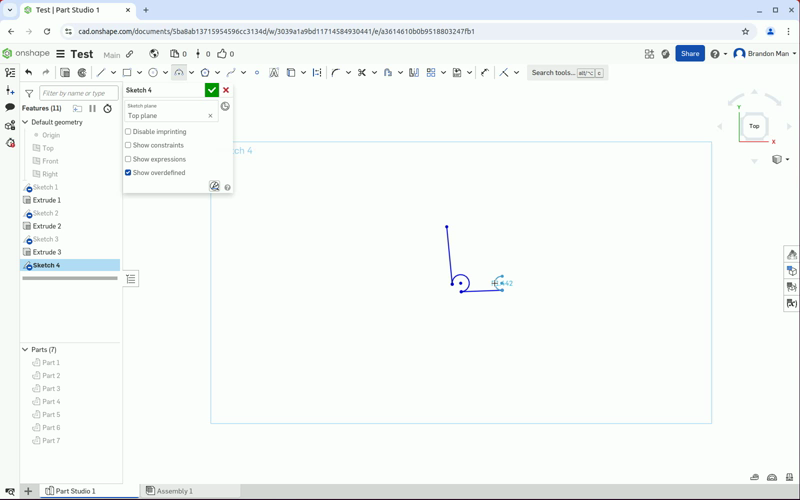
click(494, 282)
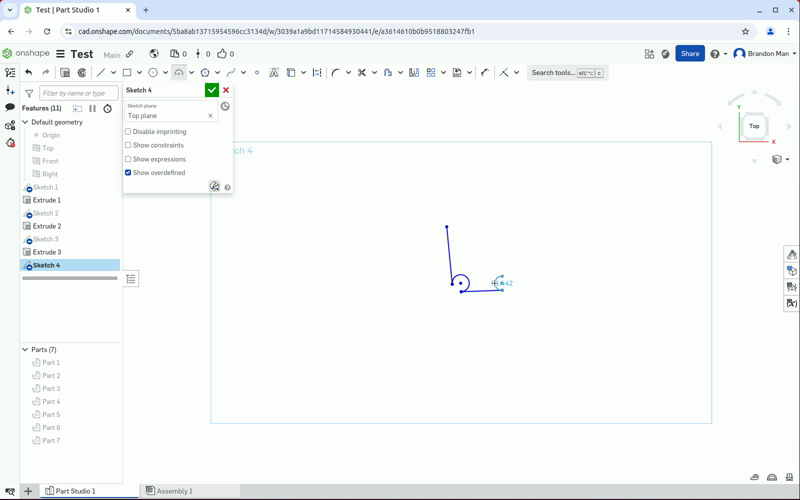
key_up(shift)
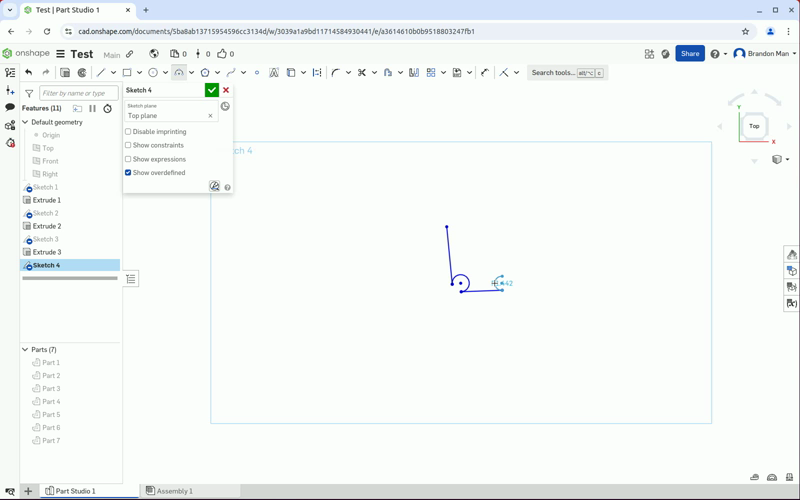
key(esc)
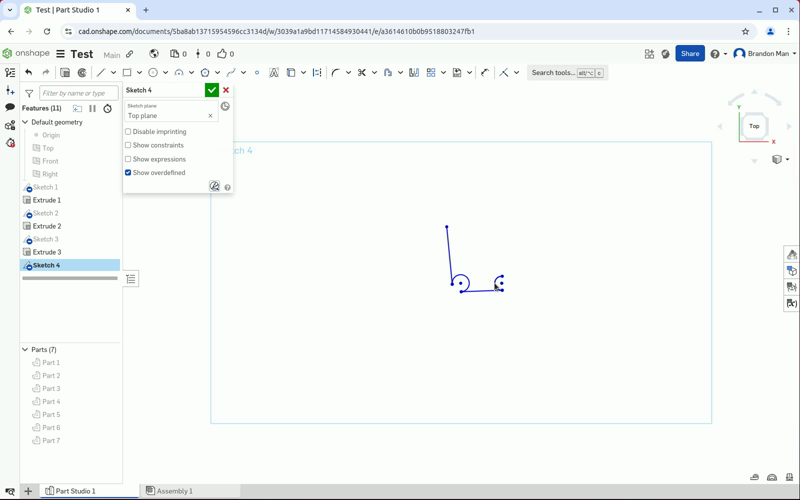
key(l)
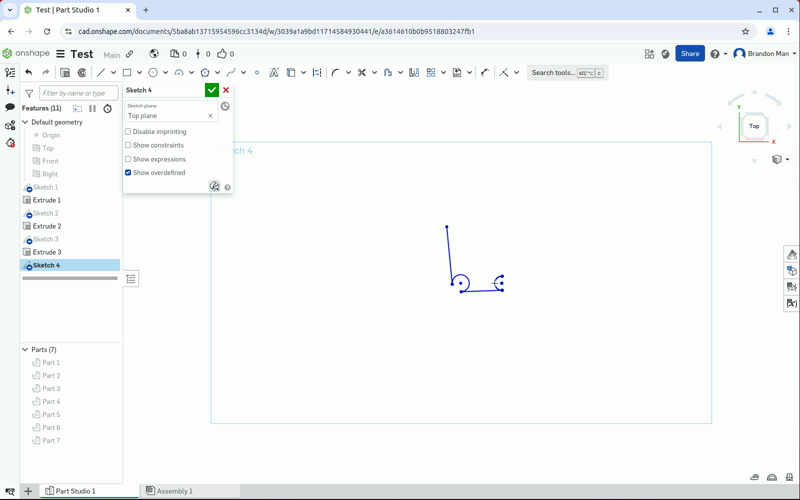
mouse_move(502, 276)
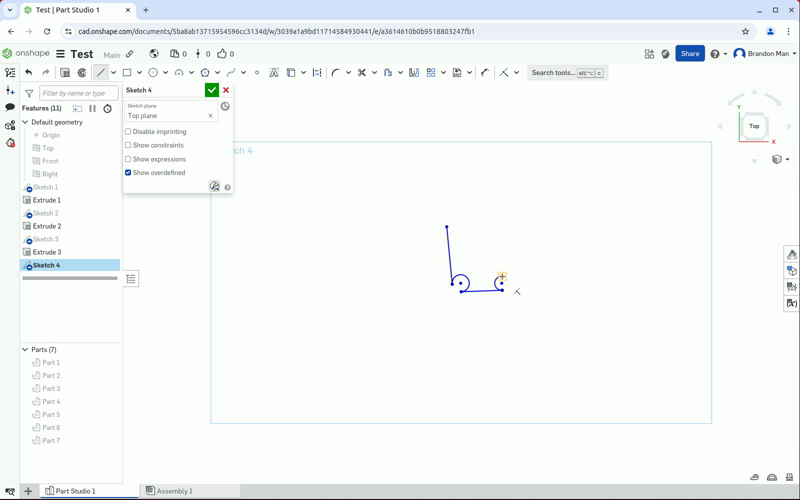
click(502, 276)
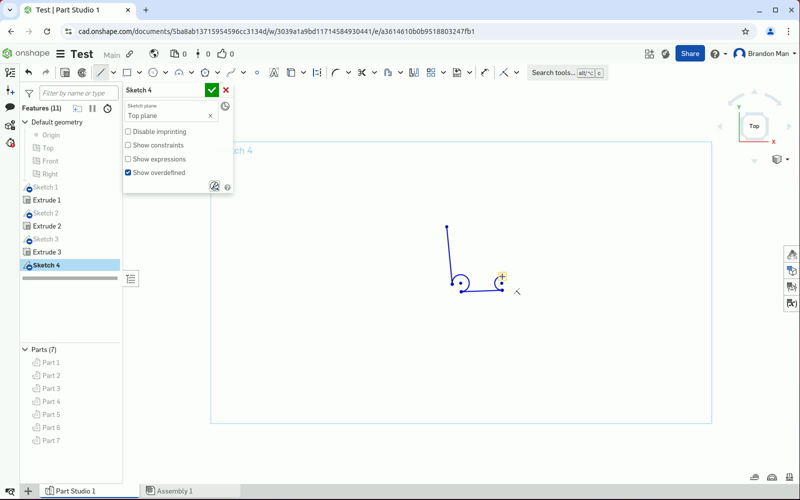
key_down(shift)
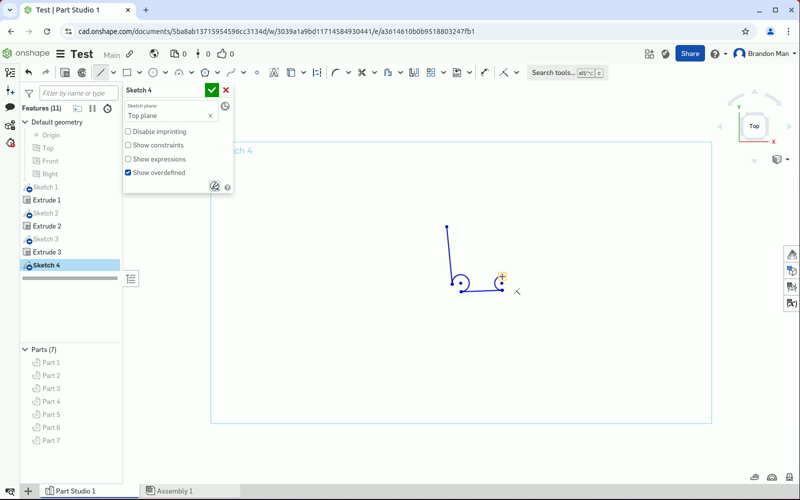
mouse_move(532, 276)
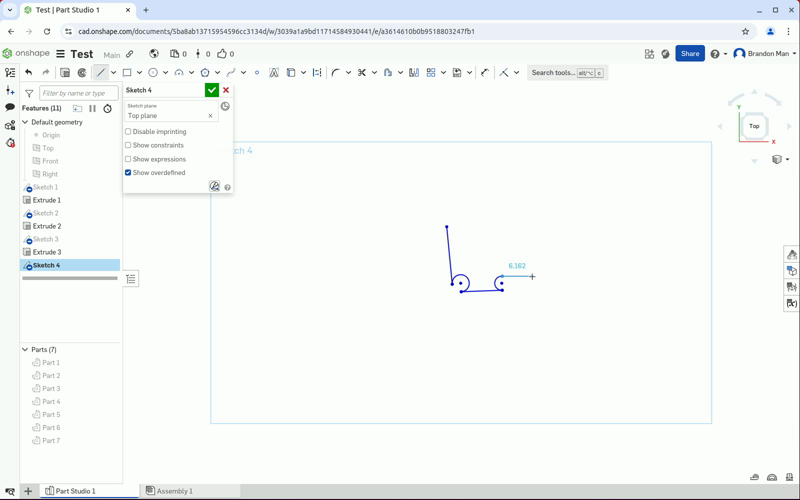
mouse_move(478, 275)
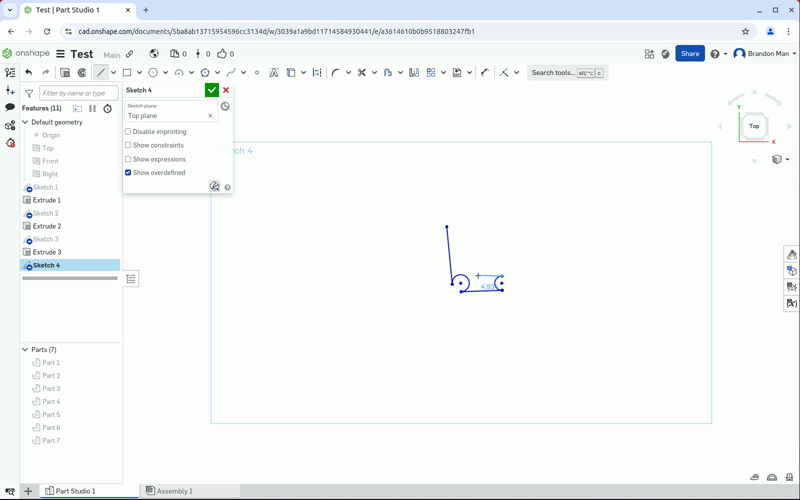
click(478, 275)
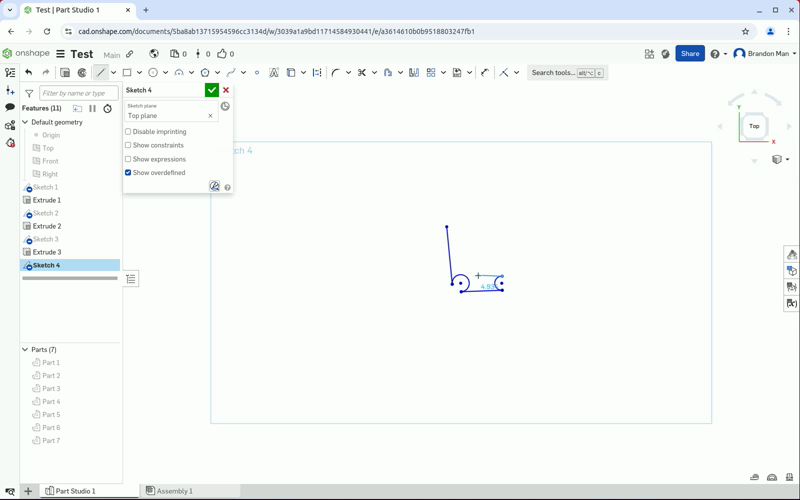
key_up(shift)
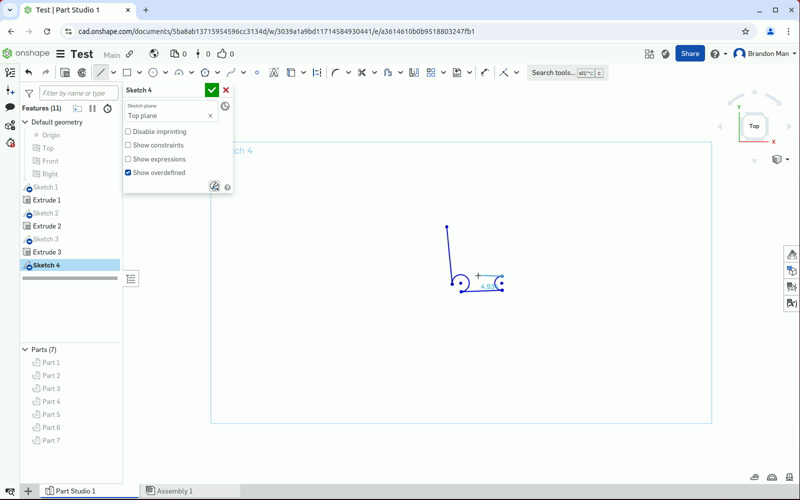
key(esc)
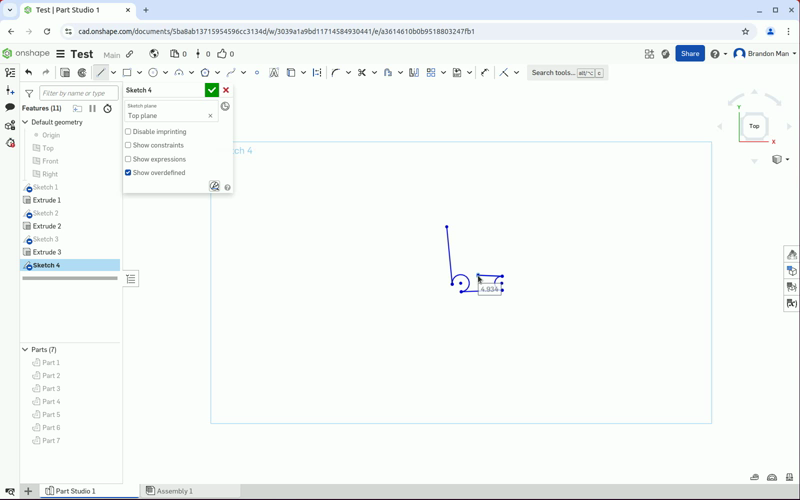
key(a)
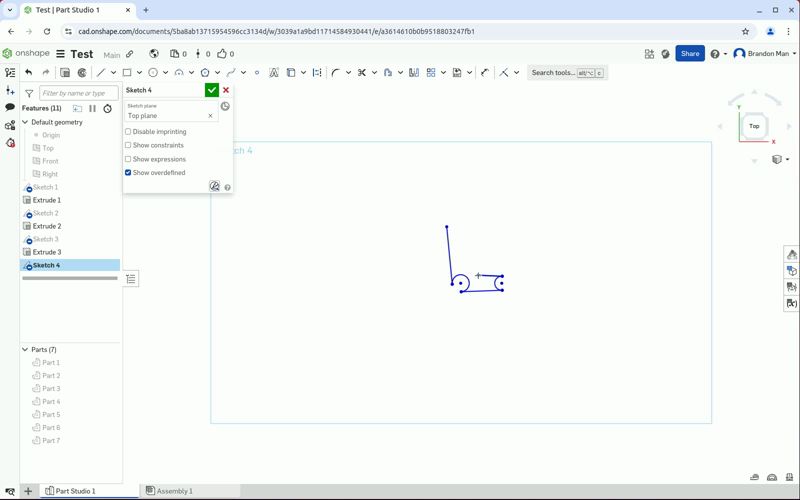
mouse_move(478, 275)
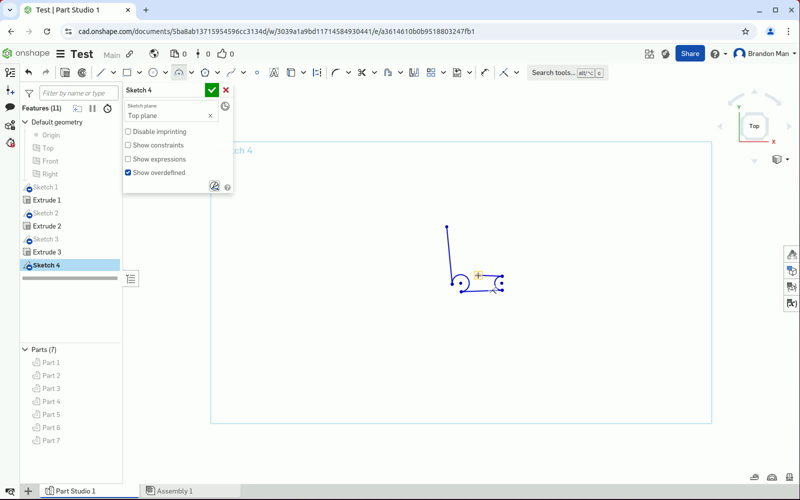
click(478, 275)
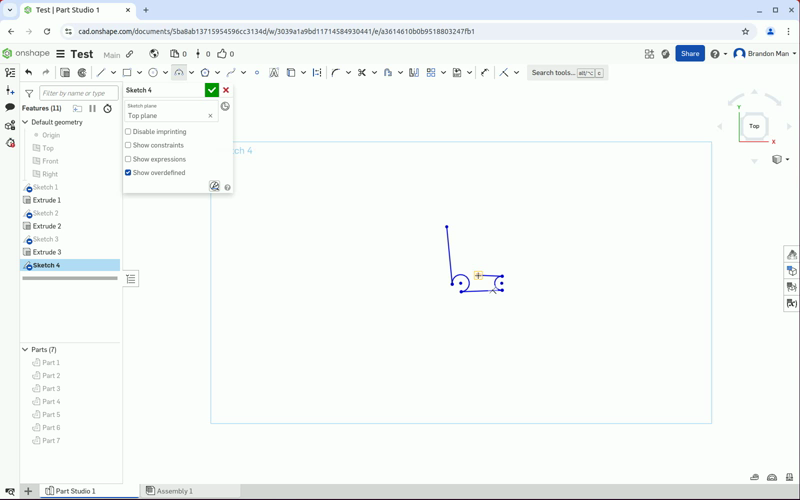
key_down(shift)
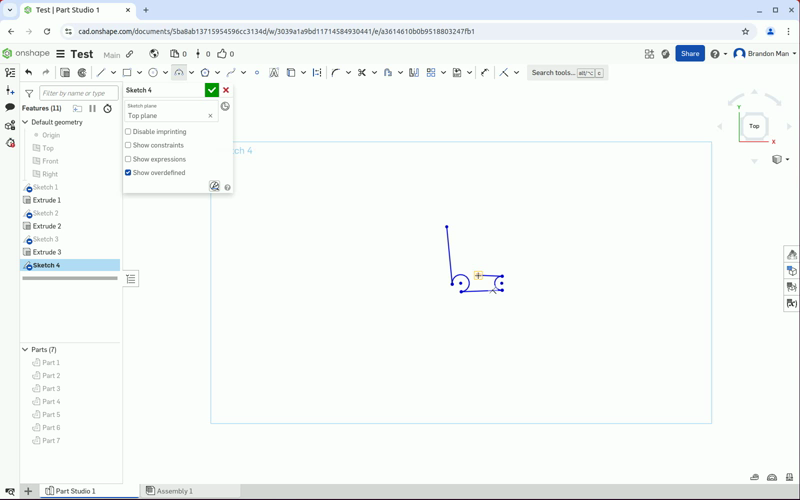
mouse_move(471, 267)
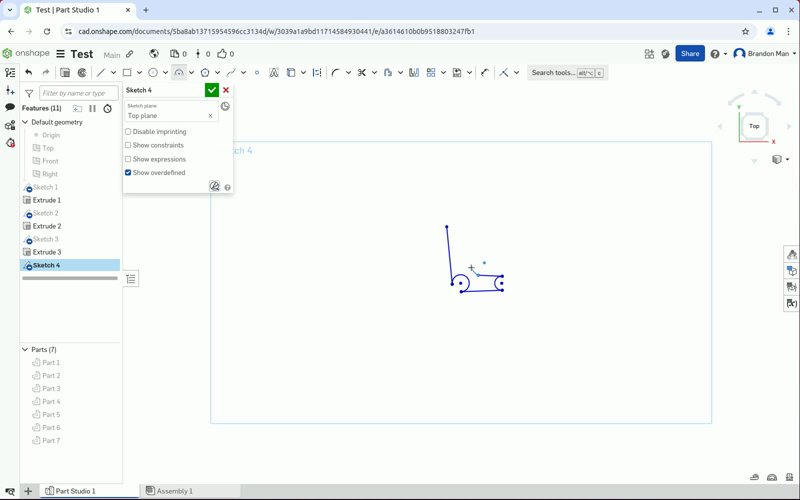
click(471, 267)
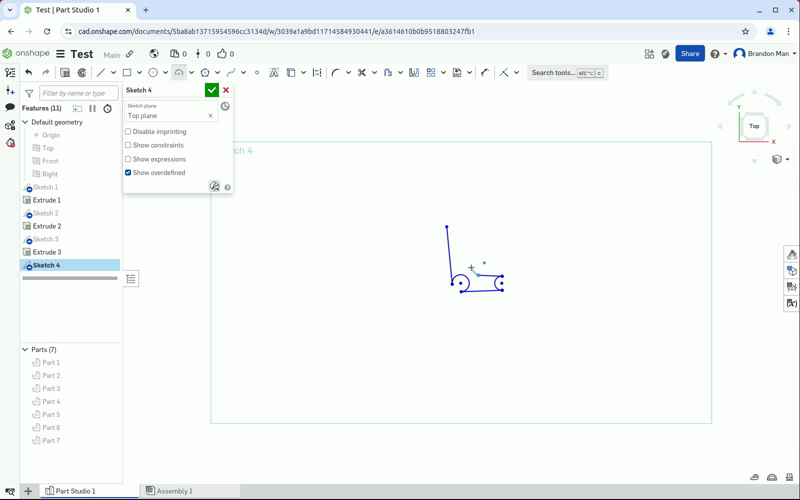
mouse_move(472, 272)
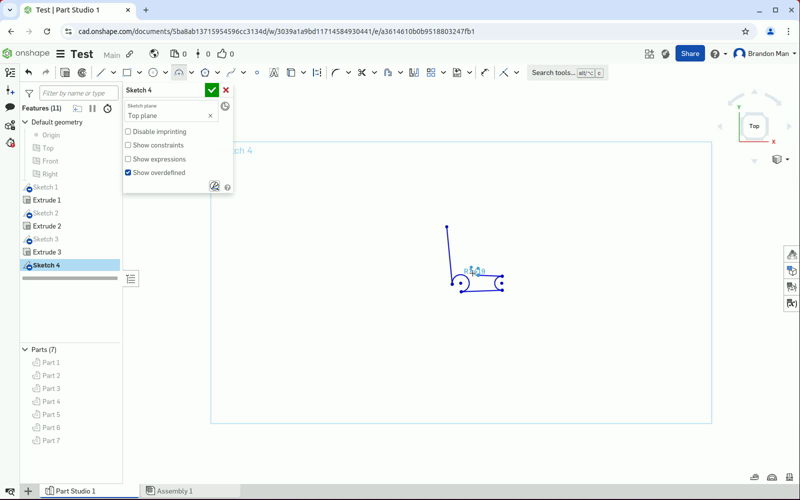
click(472, 272)
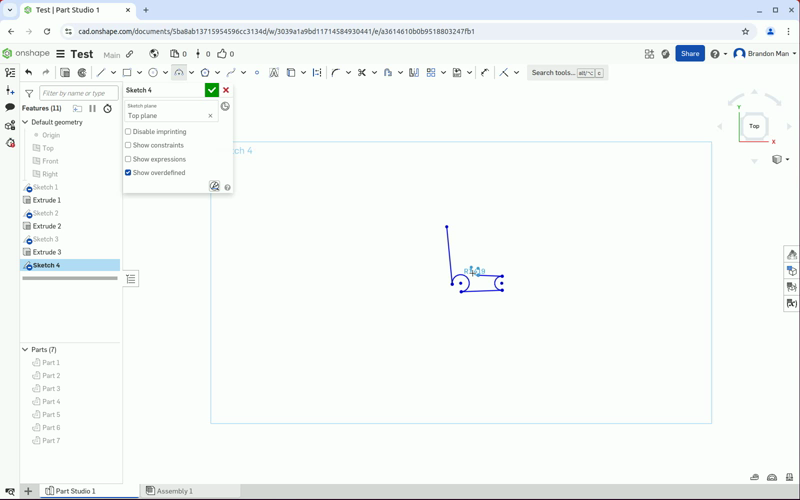
key_up(shift)
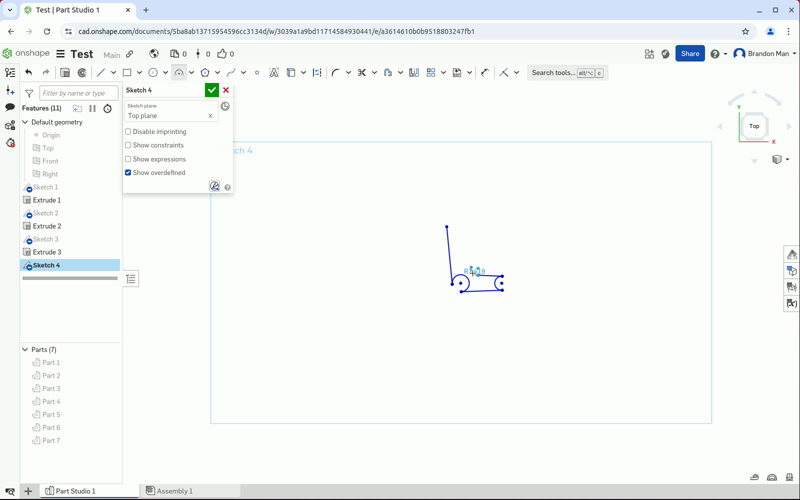
key(esc)
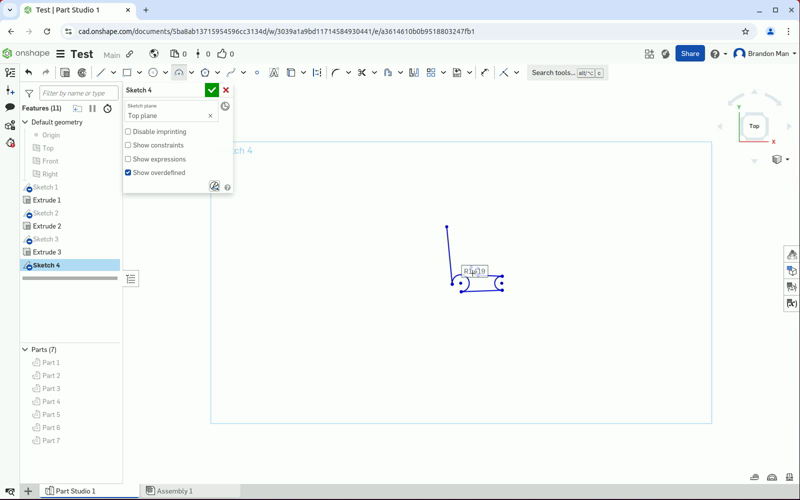
key(l)
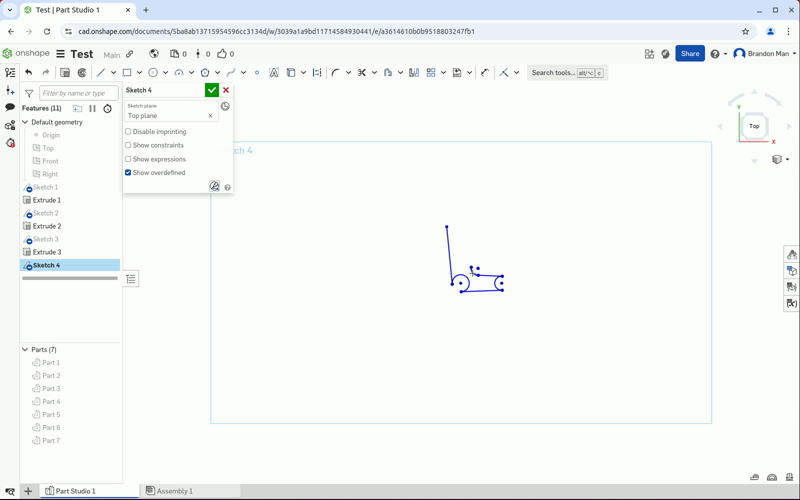
mouse_move(471, 267)
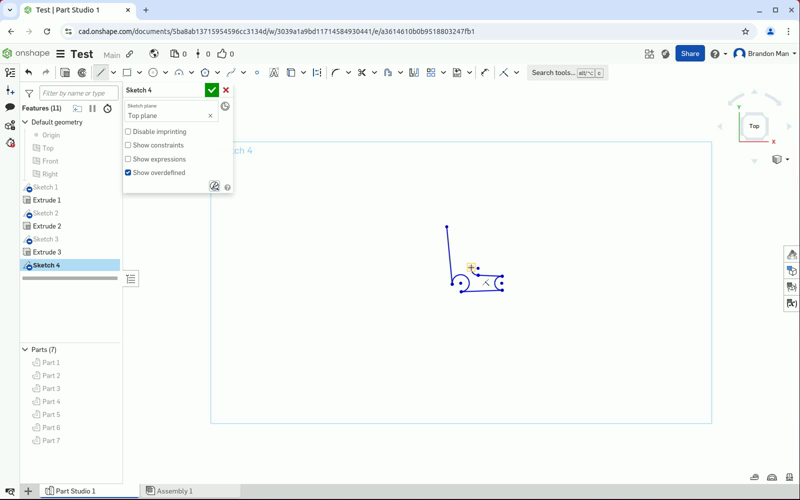
click(471, 267)
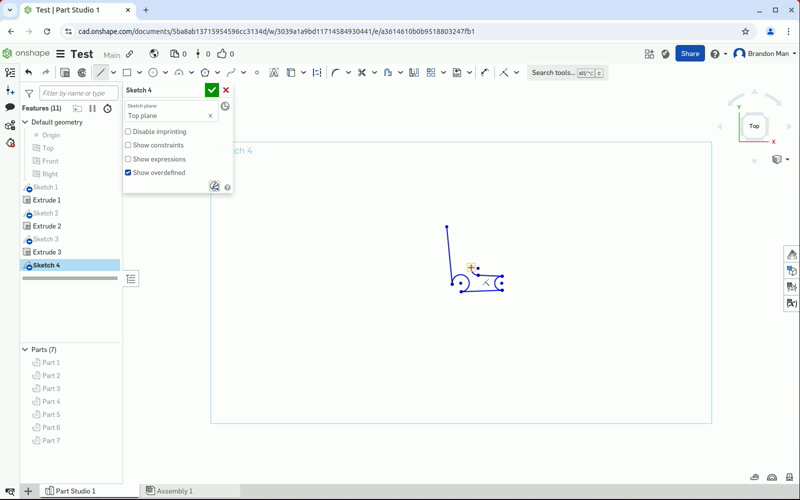
key_down(shift)
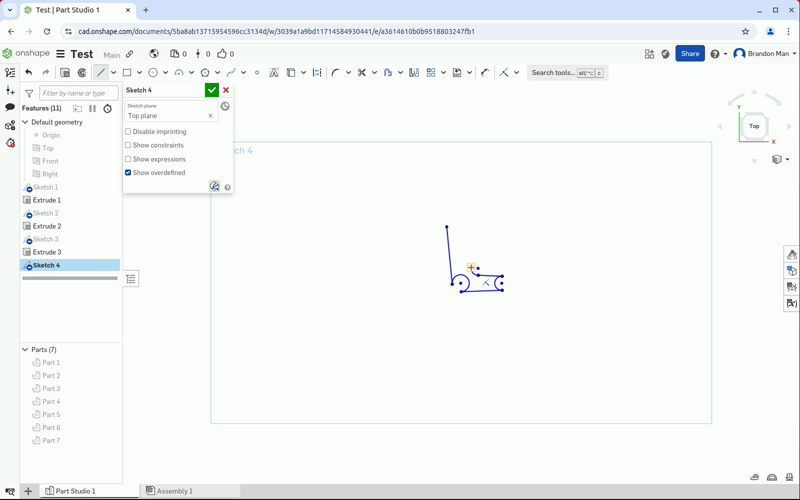
mouse_move(501, 267)
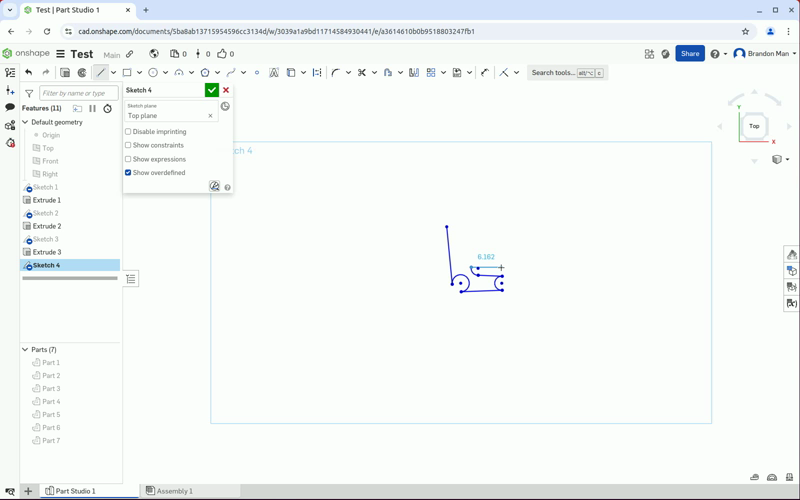
mouse_move(475, 226)
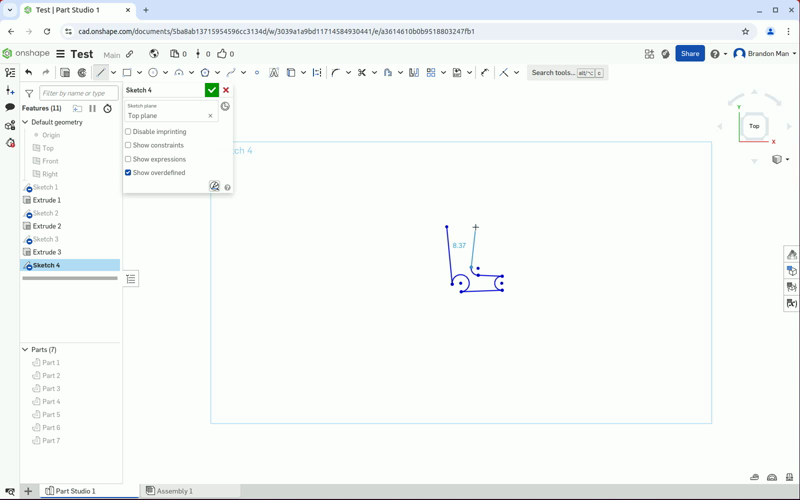
click(475, 226)
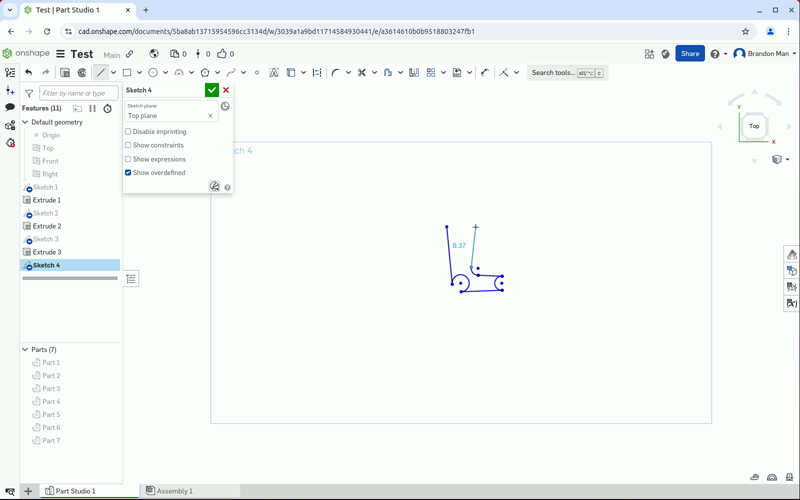
key_up(shift)
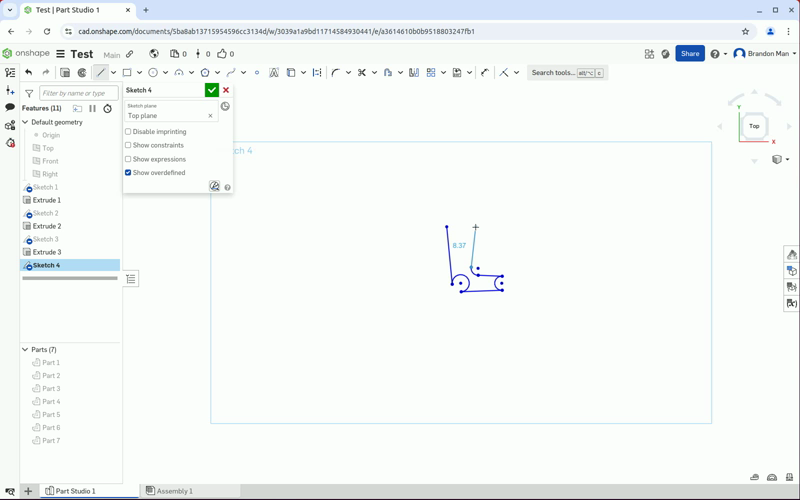
key(esc)
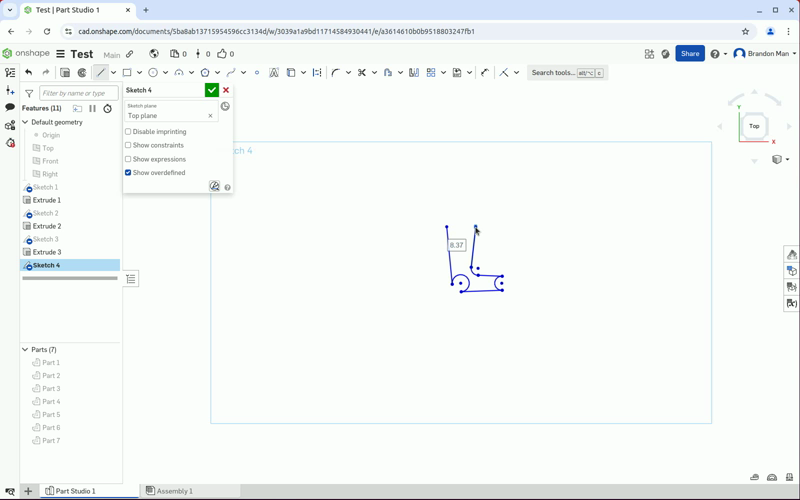
key(a)
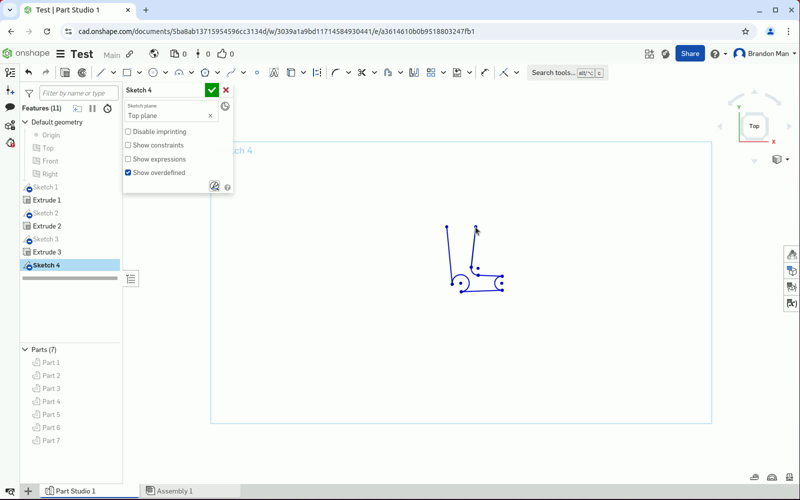
mouse_move(475, 226)
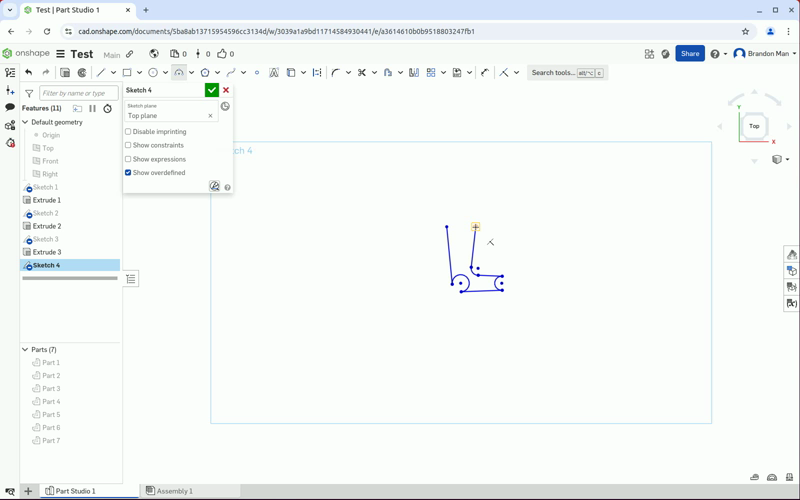
click(475, 226)
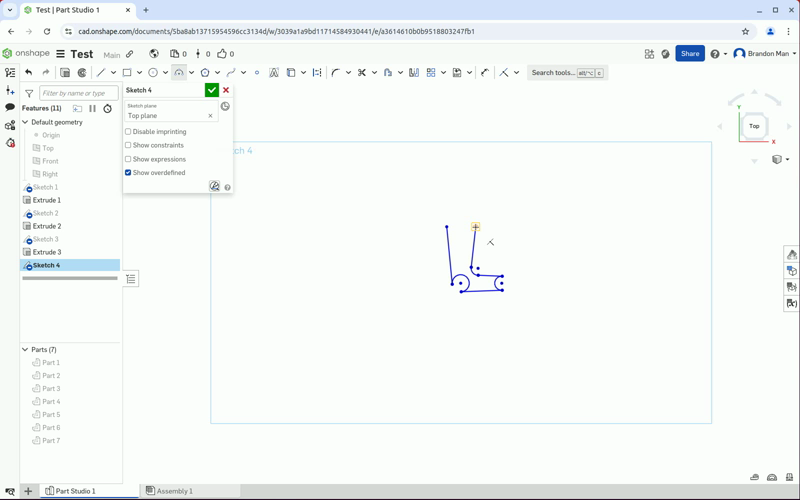
mouse_move(446, 226)
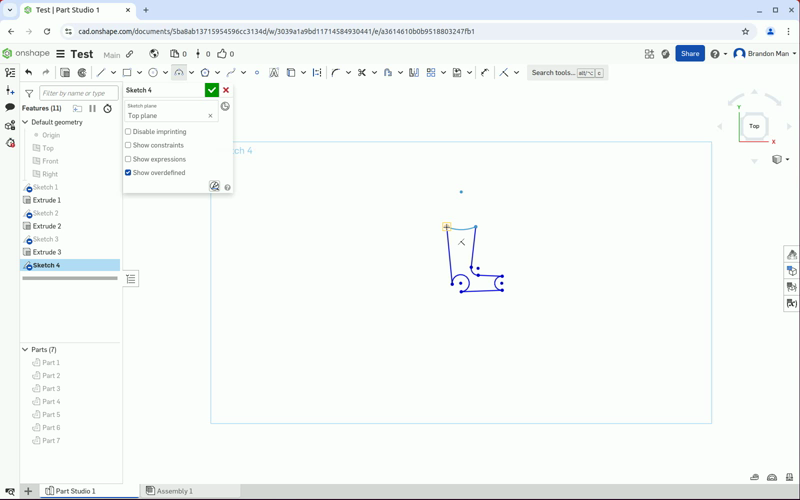
click(446, 226)
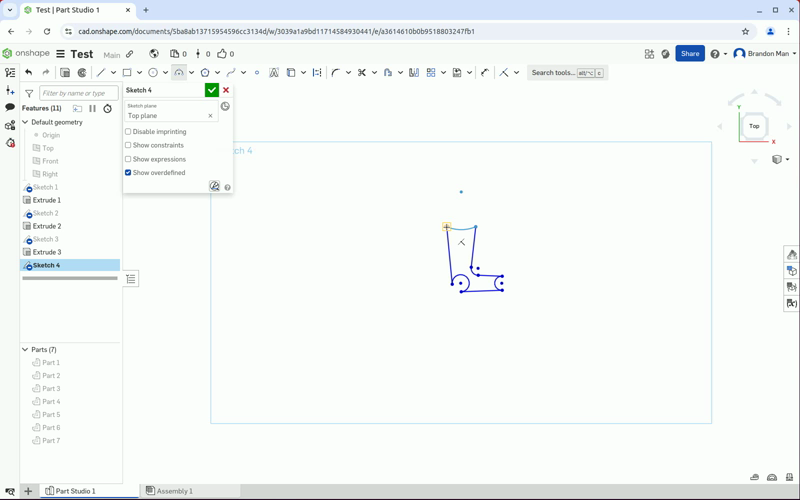
key_down(shift)
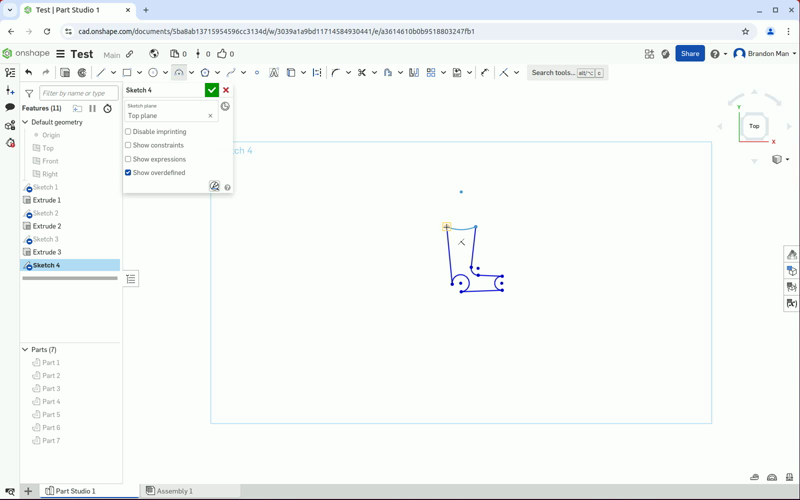
mouse_move(461, 239)
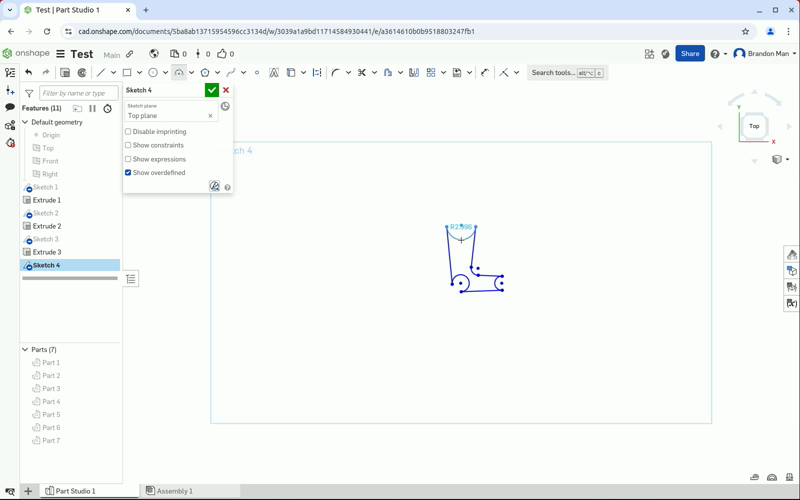
click(461, 239)
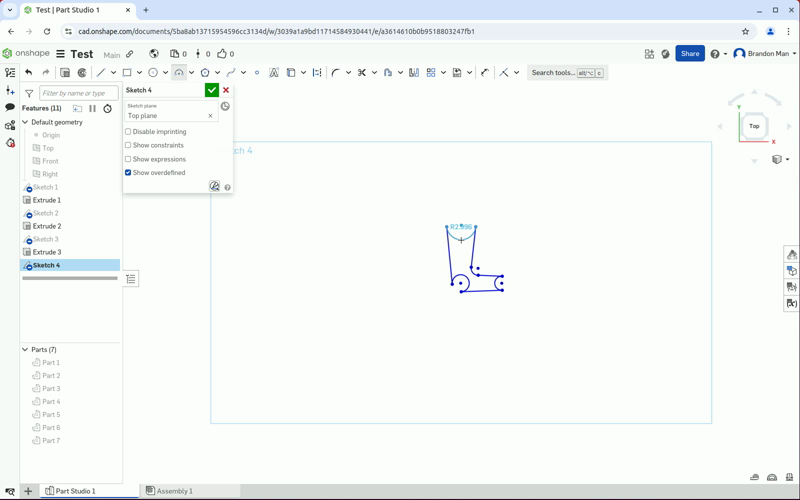
key_up(shift)
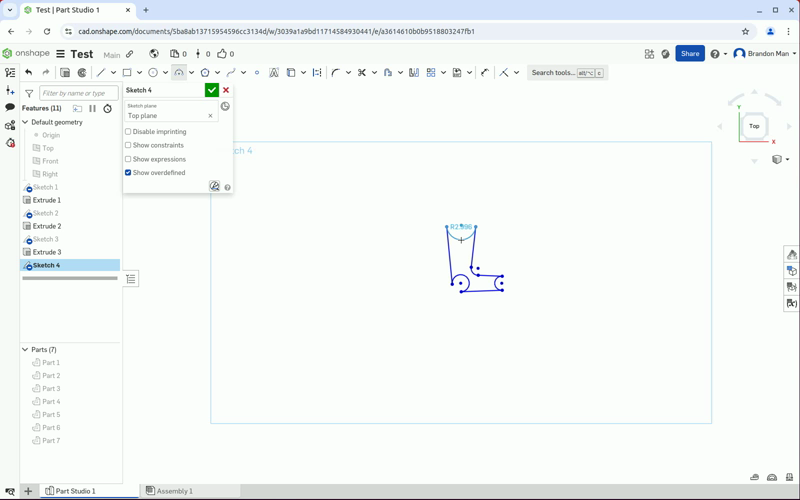
key(esc)
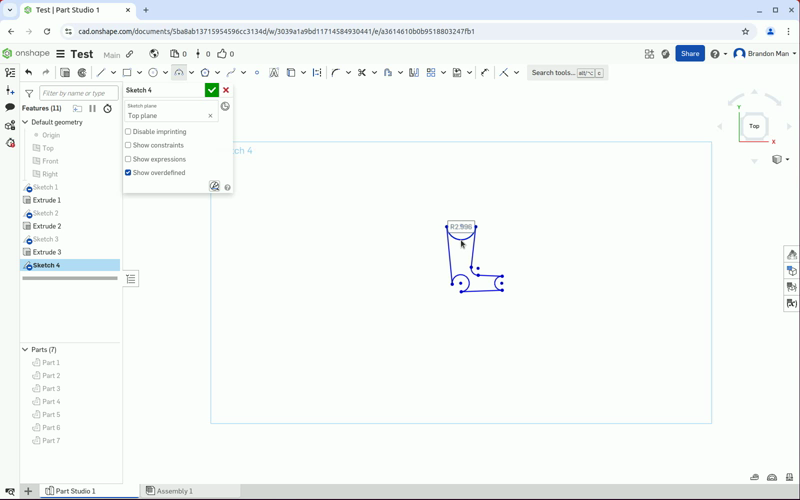
mouse_move(449, 249)
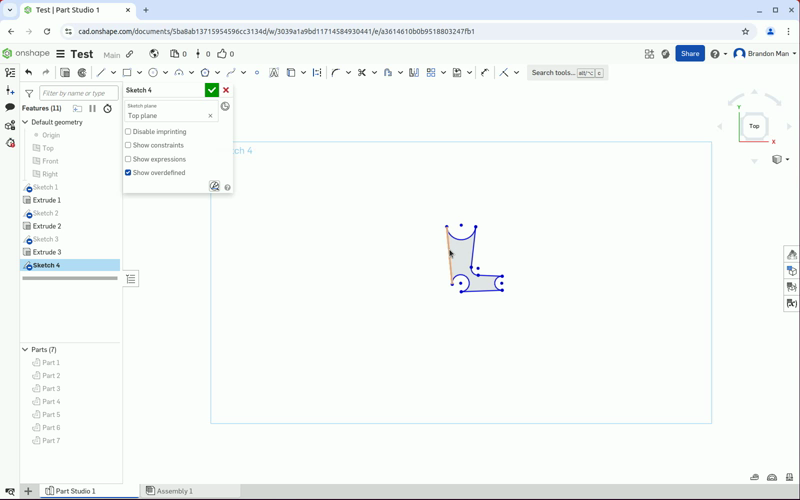
scroll(6)
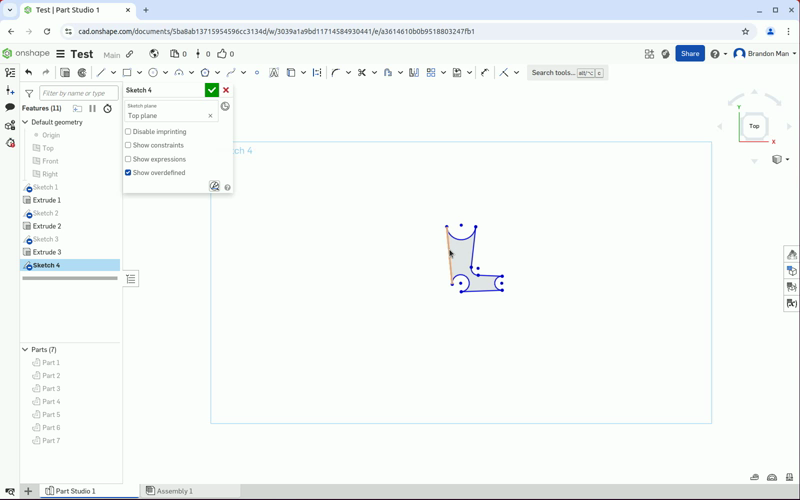
scroll(6)
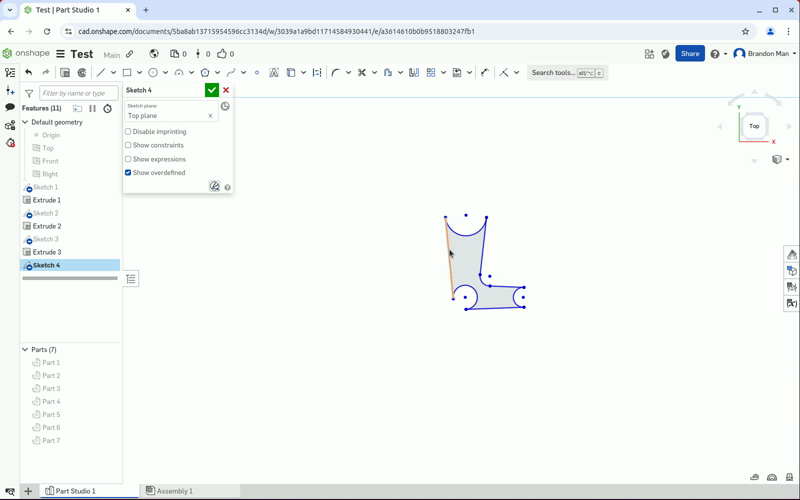
scroll(6)
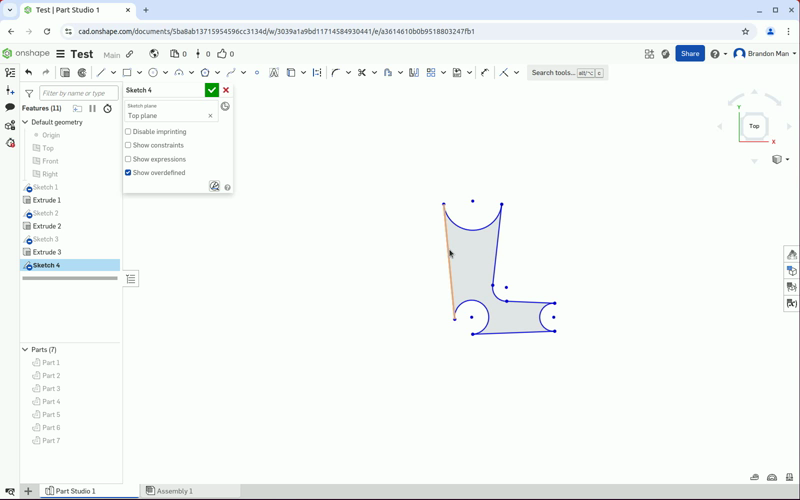
scroll(6)
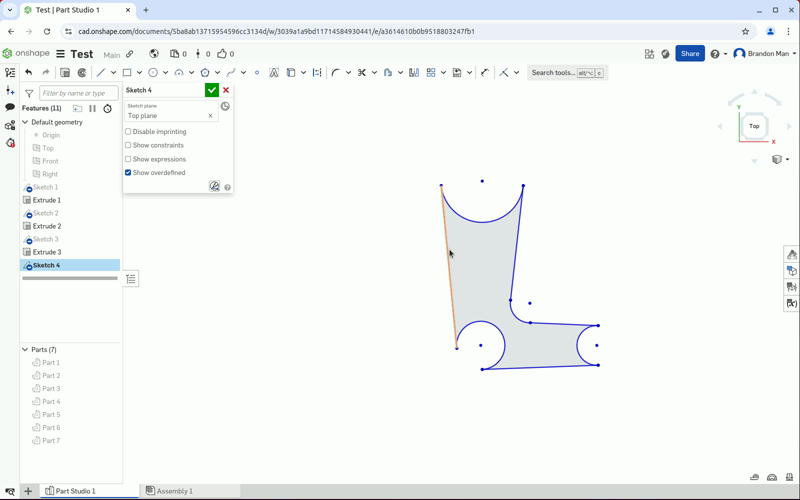
scroll(6)
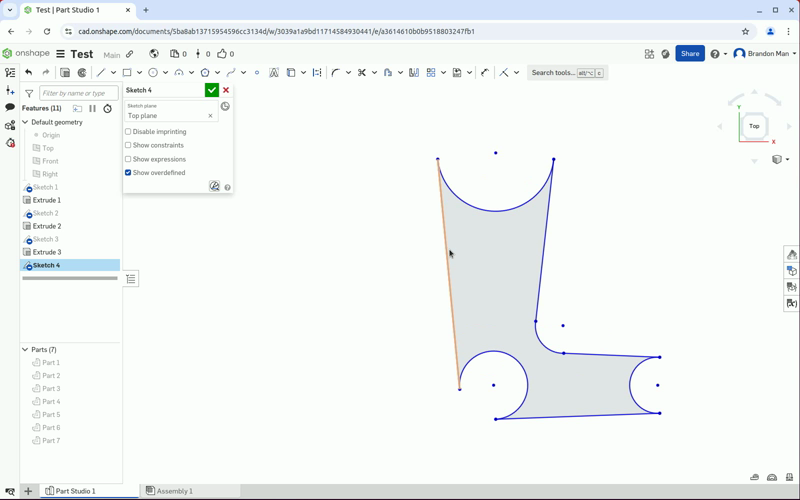
scroll(6)
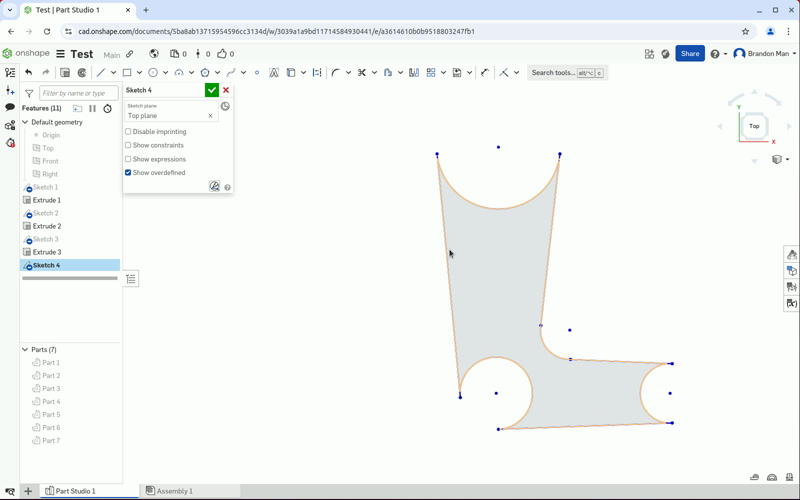
scroll(6)
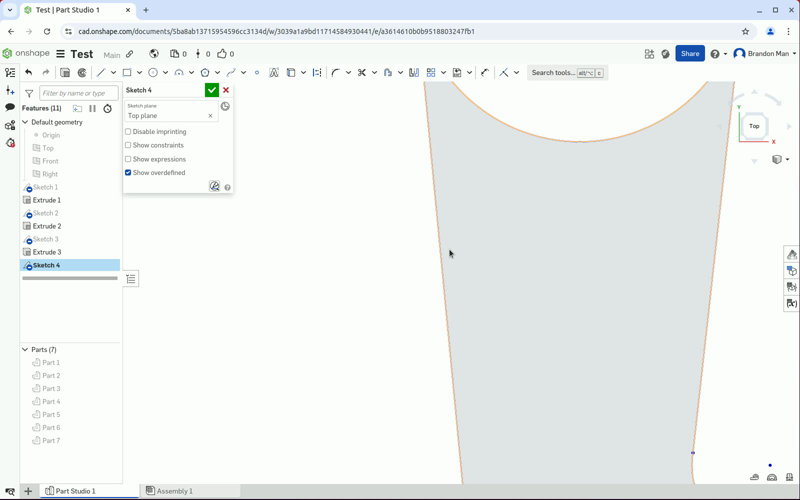
click(449, 249)
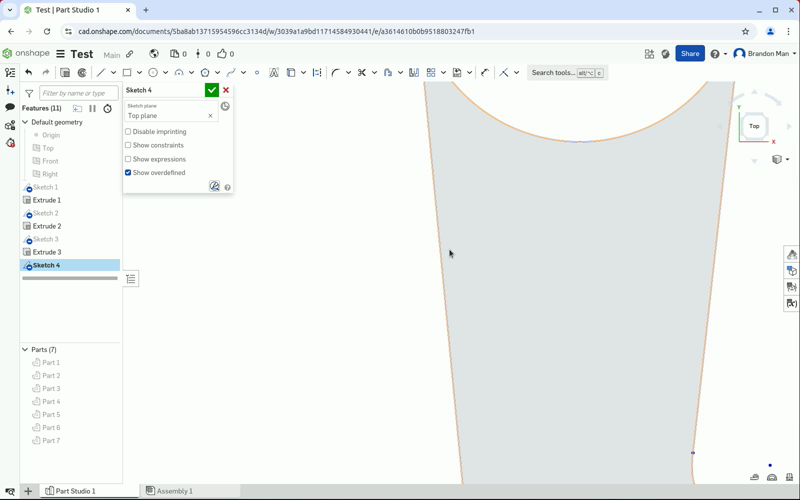
scroll(-6)
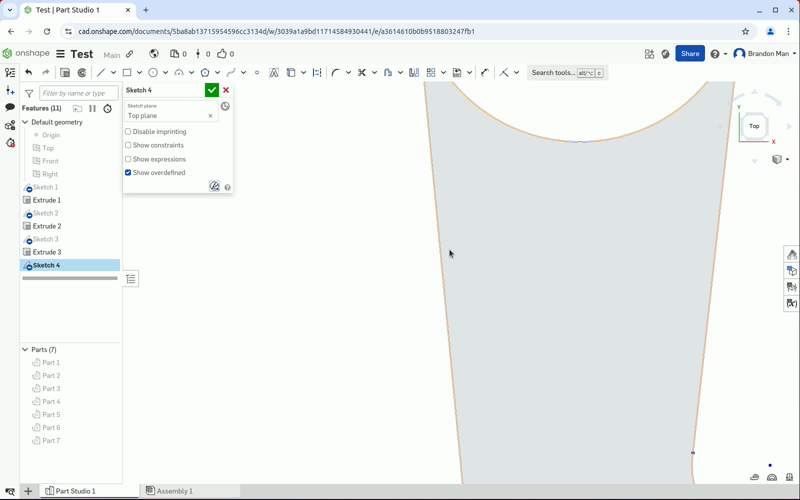
scroll(-6)
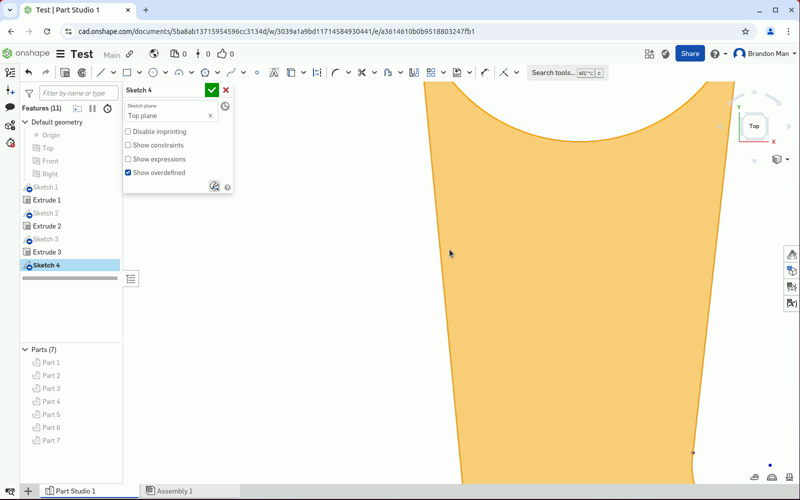
scroll(-6)
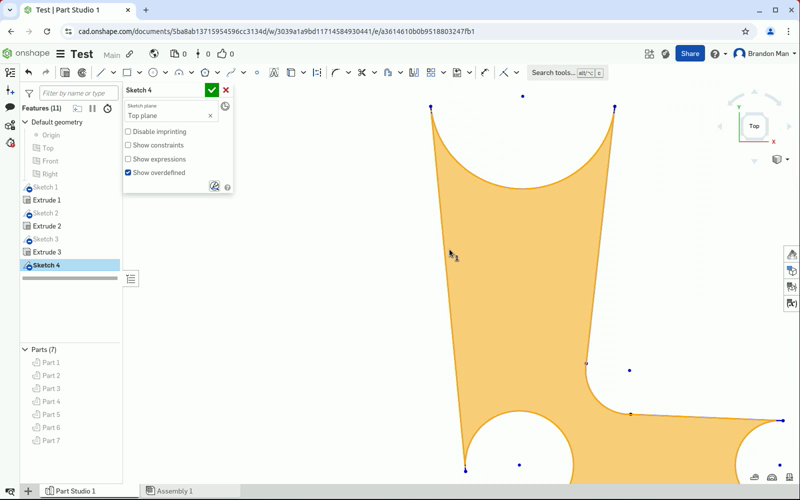
scroll(-6)
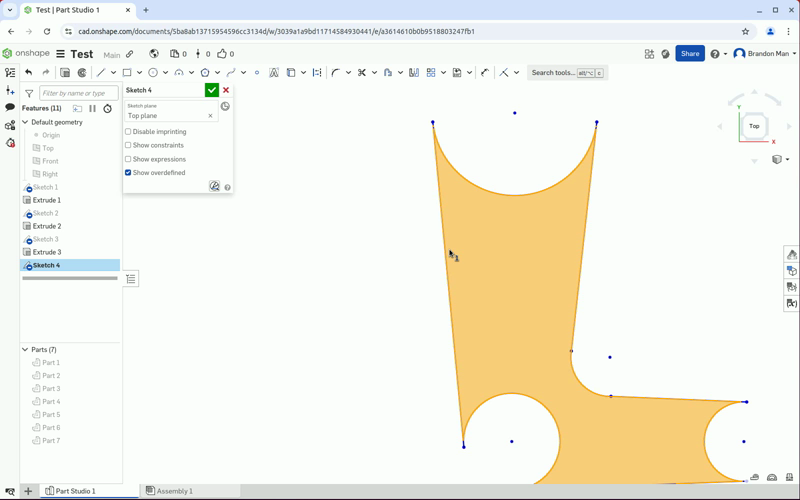
scroll(-6)
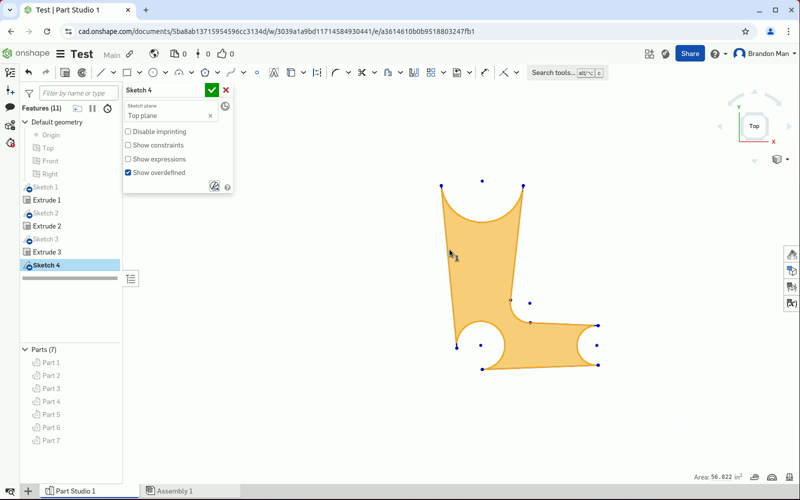
scroll(-6)
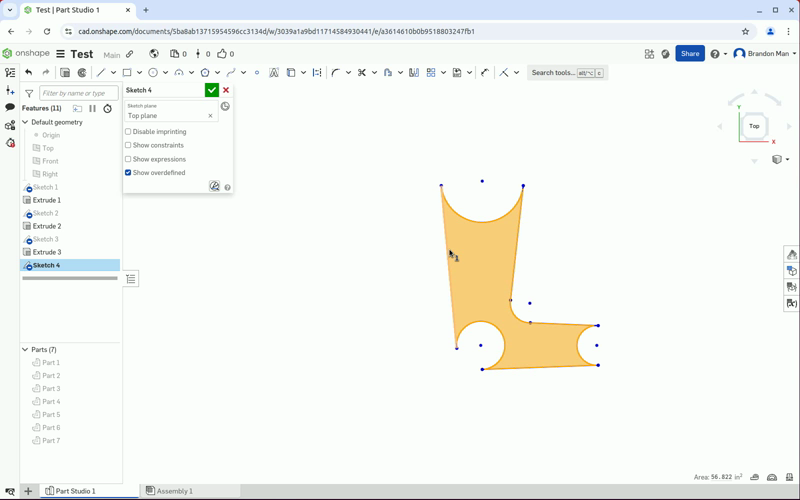
scroll(-6)
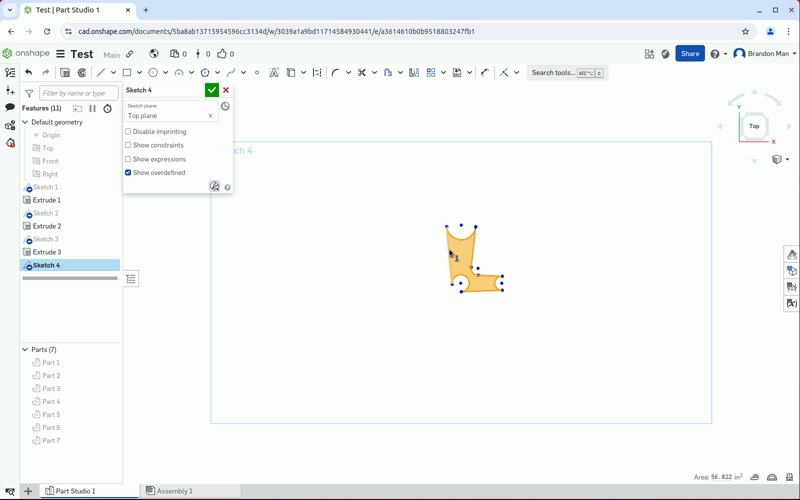
mouse_move(73, 352)
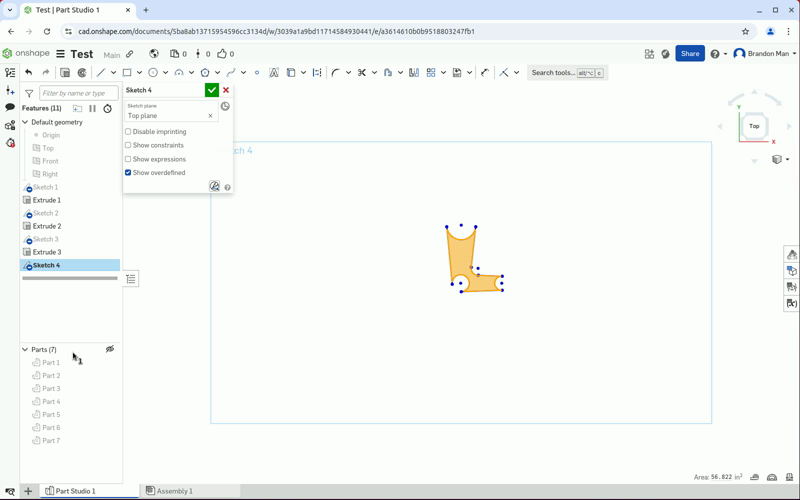
key(shift+y)
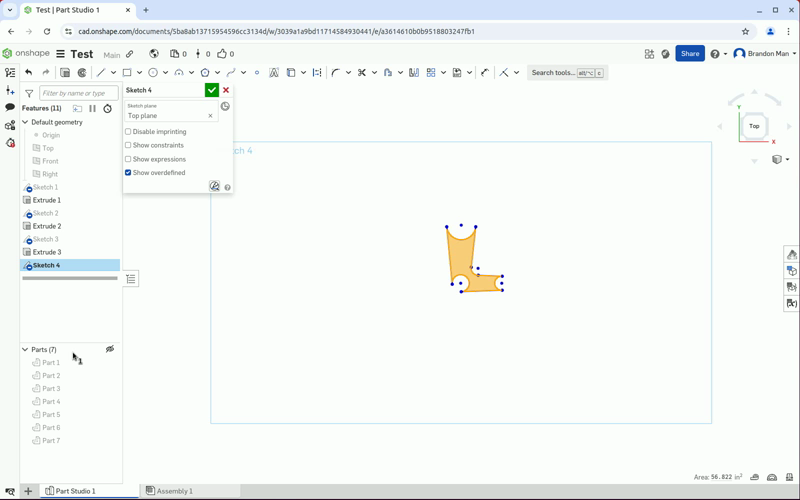
key(shift+e)
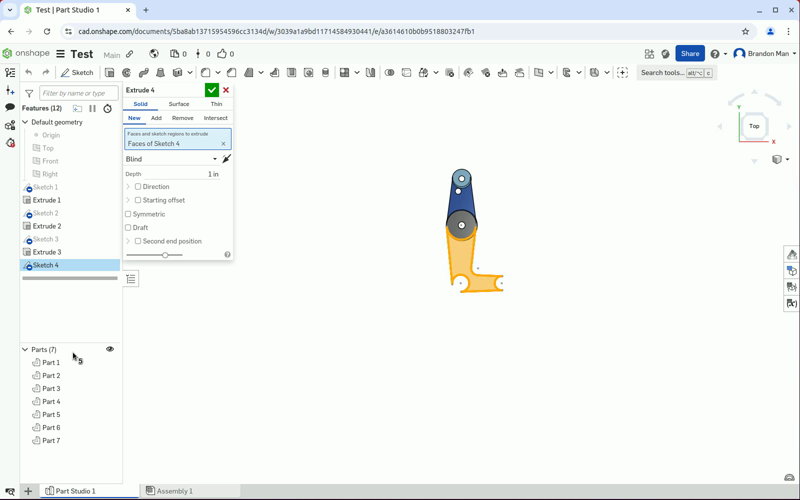
mouse_move(143, 106)
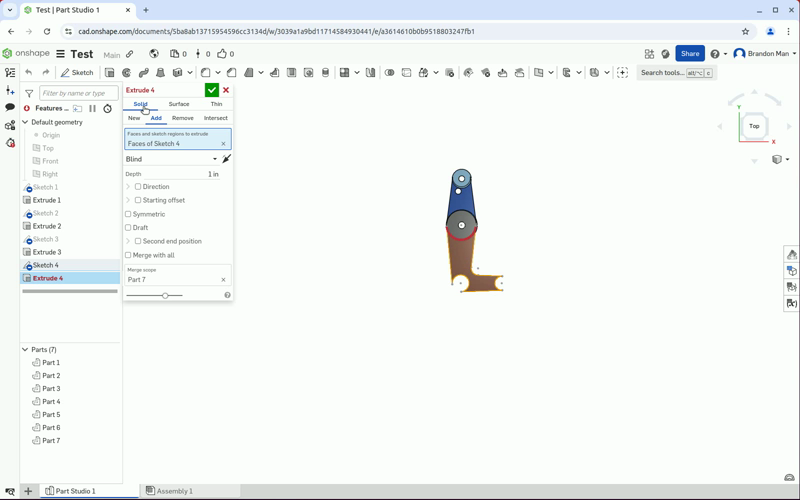
click(143, 106)
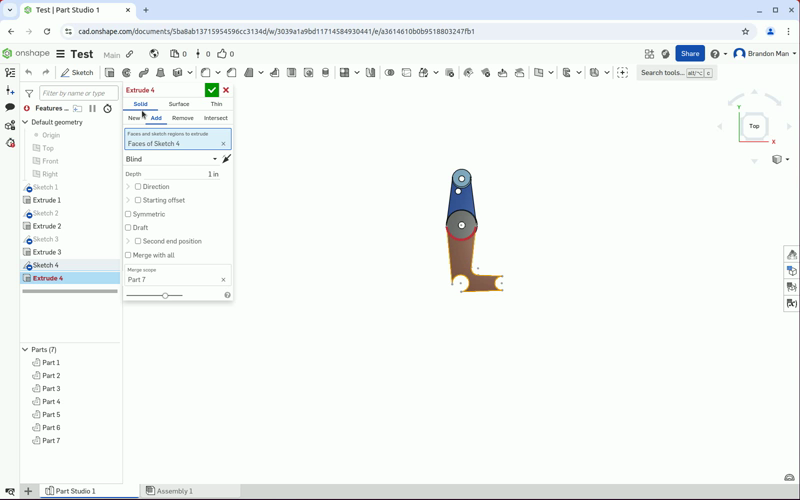
mouse_move(137, 120)
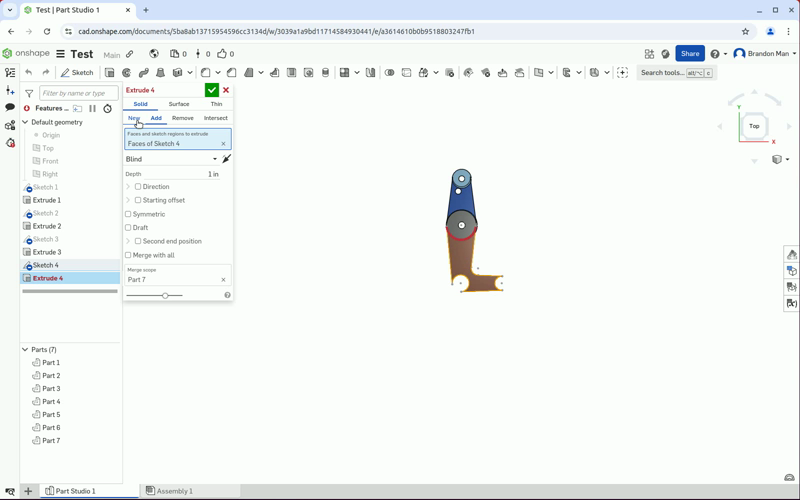
click(137, 120)
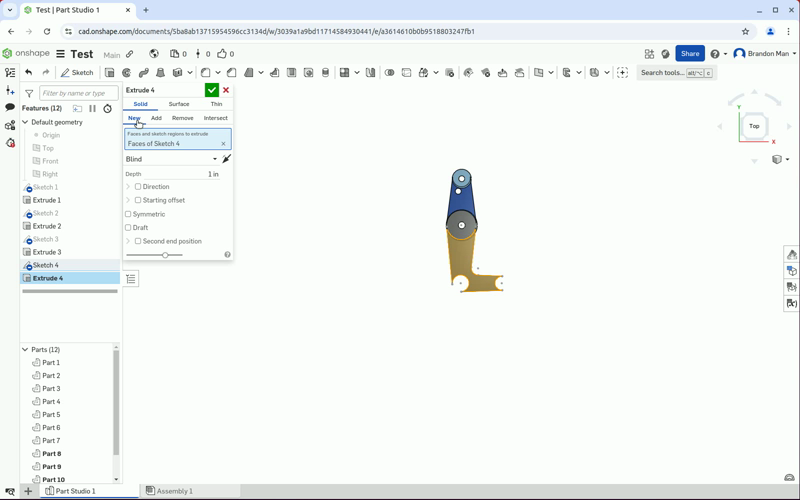
key(tab, 4)
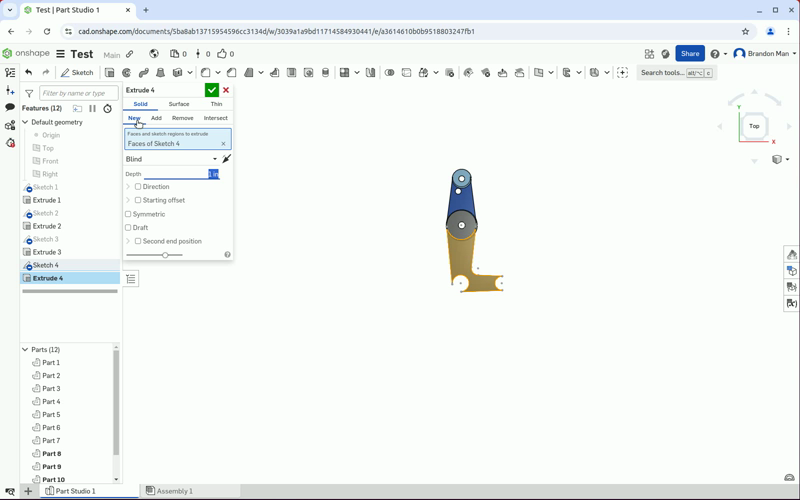
text(0.481)
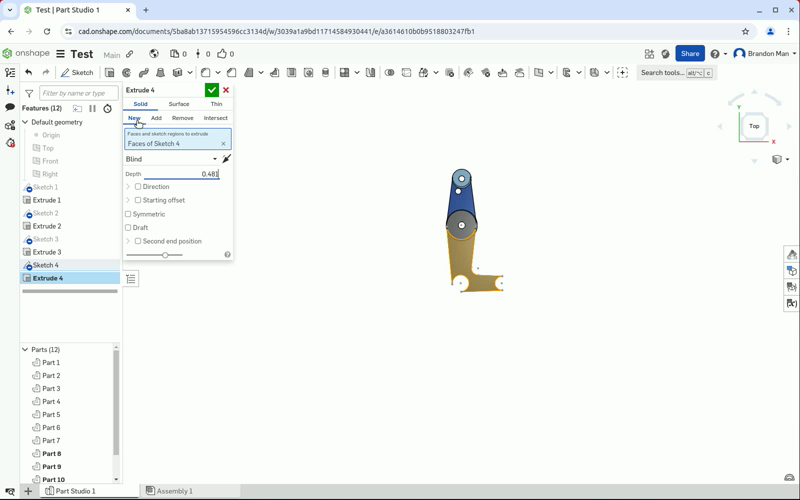
key(enter)
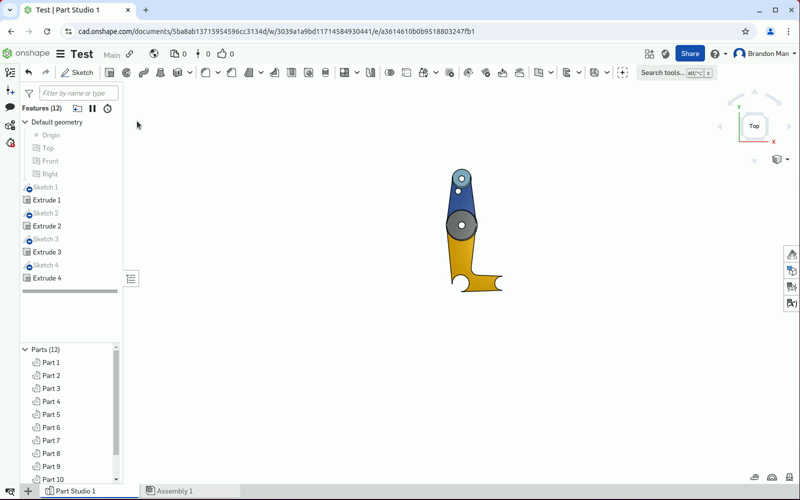
key(shift+h)
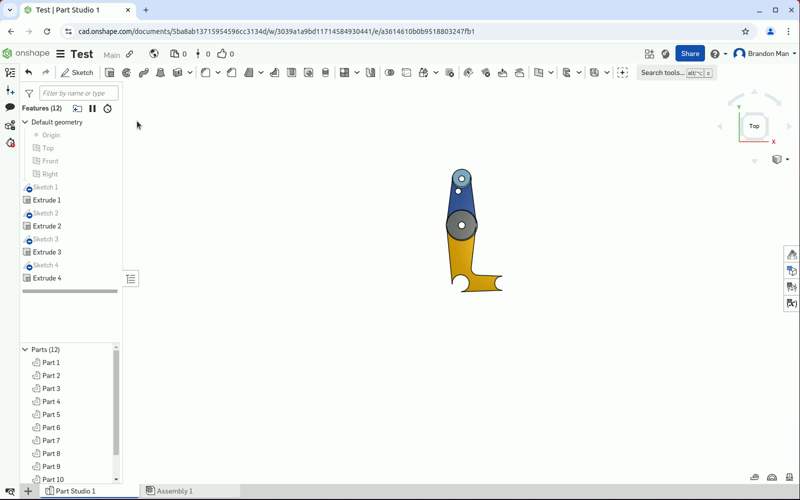
key(shift+h)
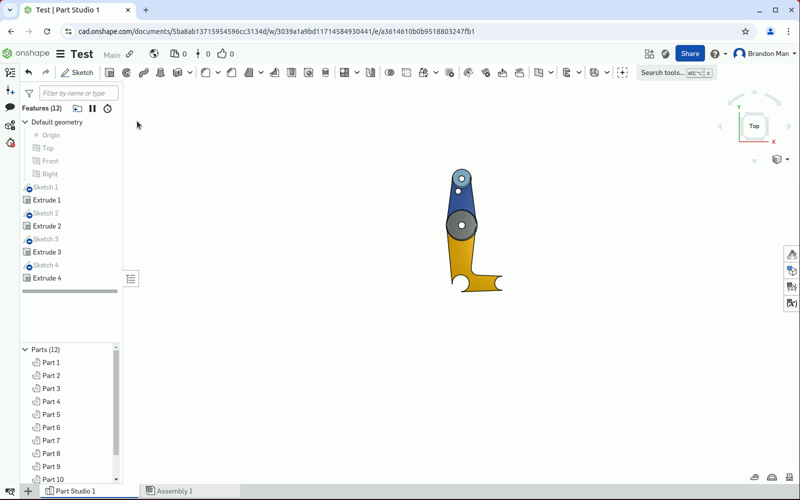
mouse_move(73, 189)
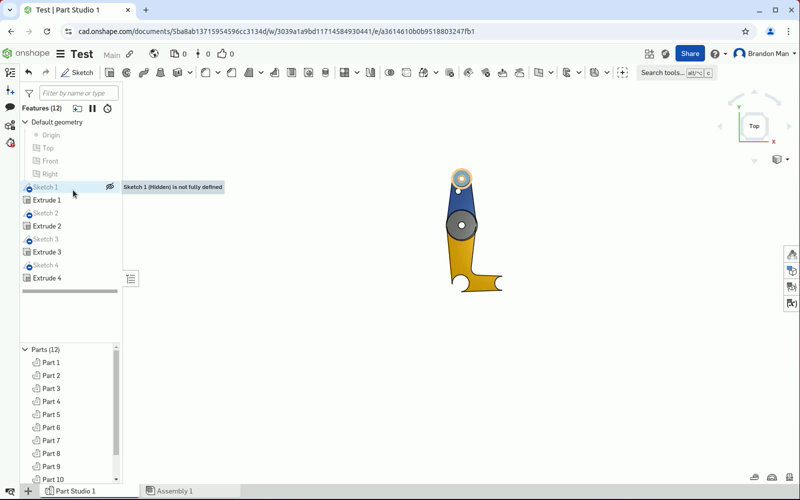
click(73, 189)
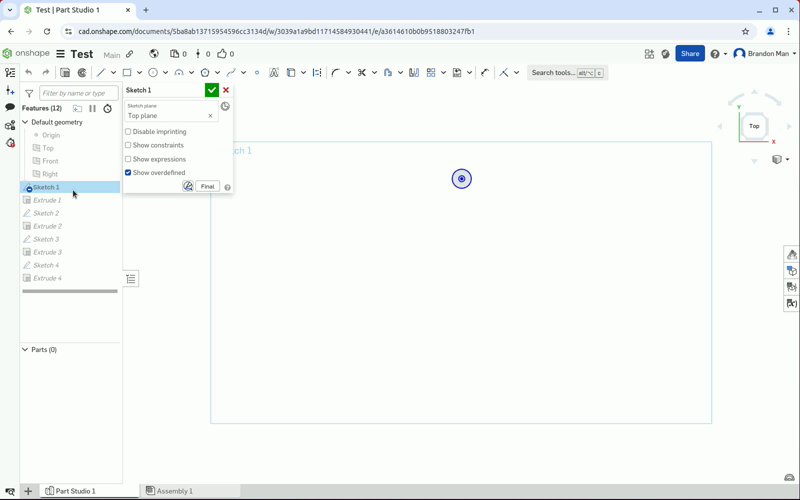
mouse_move(229, 92)
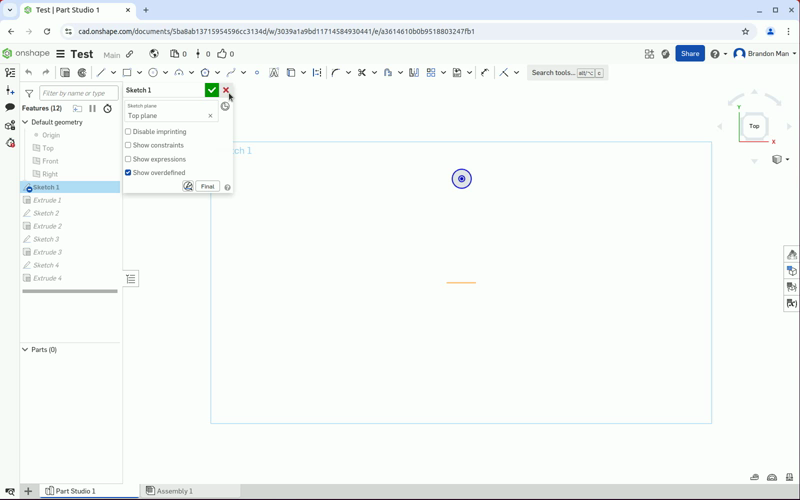
click(229, 92)
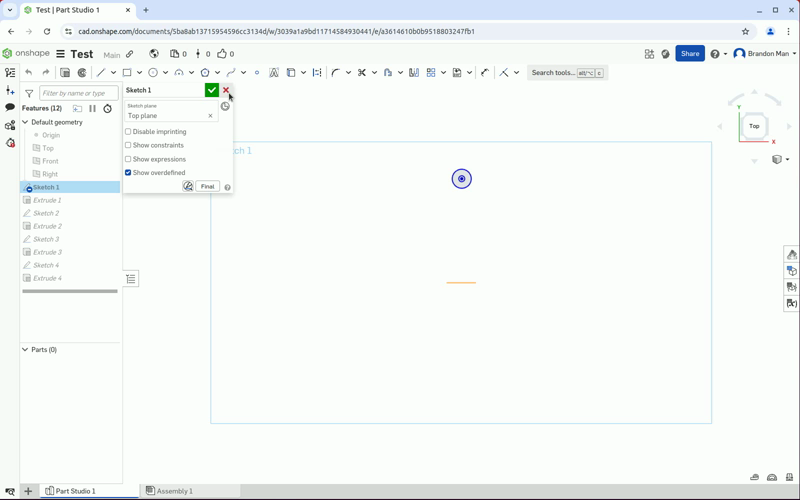
key(shift+s)
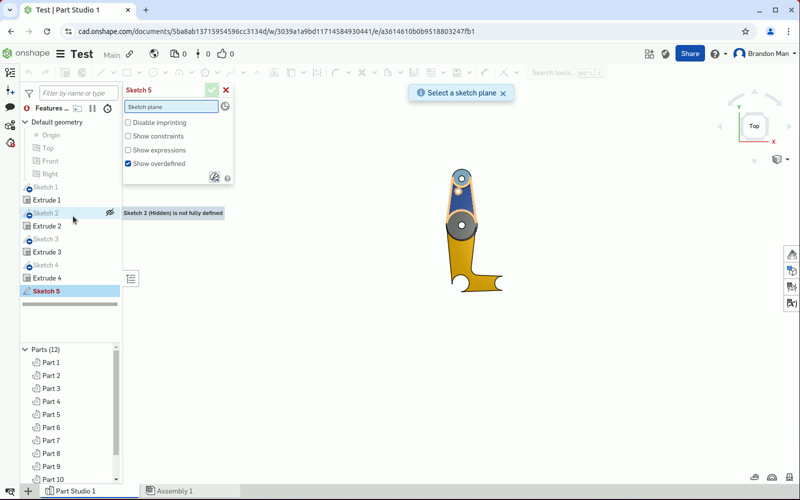
scroll(3)
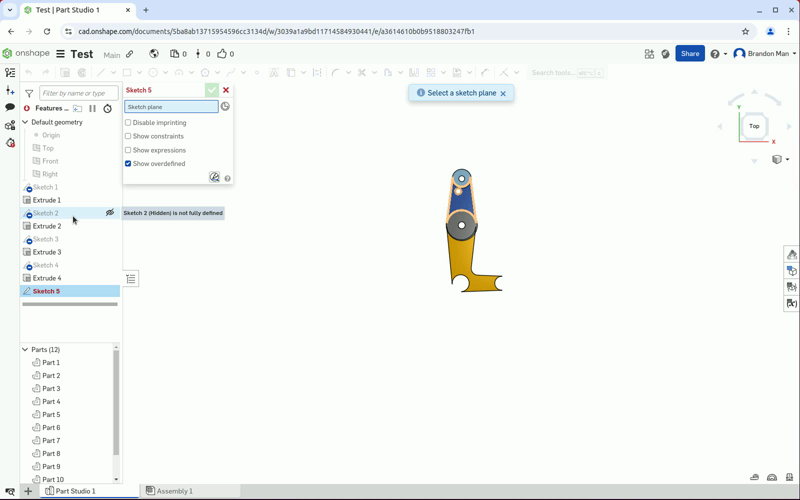
mouse_move(73, 150)
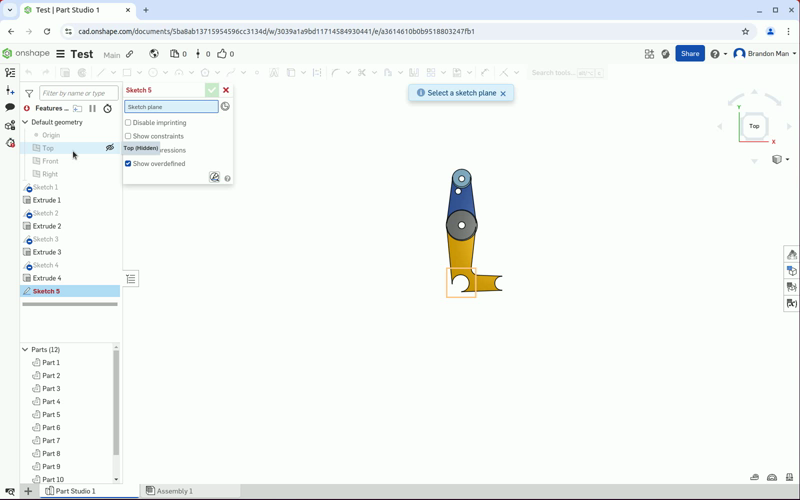
click(73, 150)
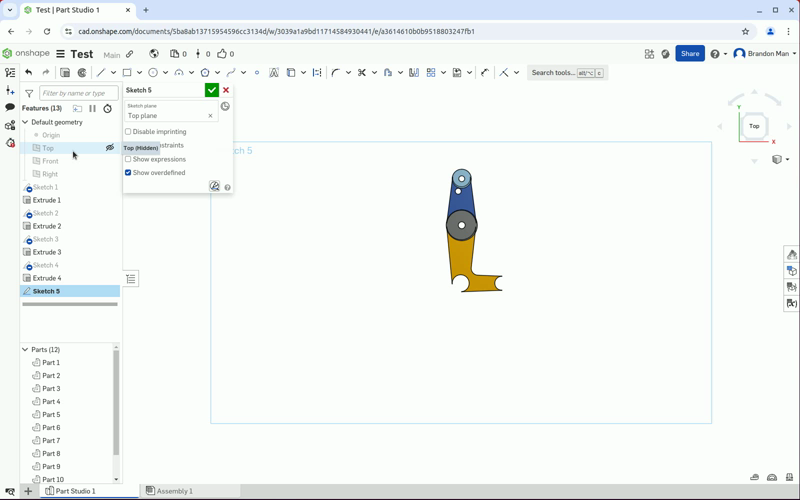
mouse_move(69, 352)
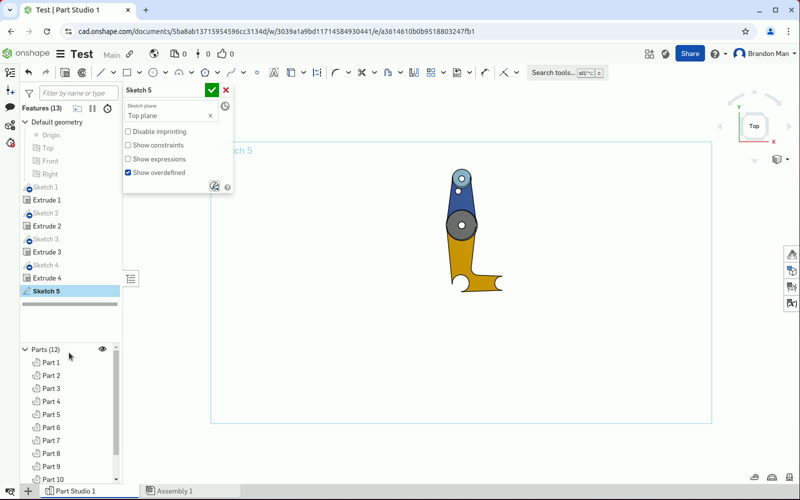
key(y)
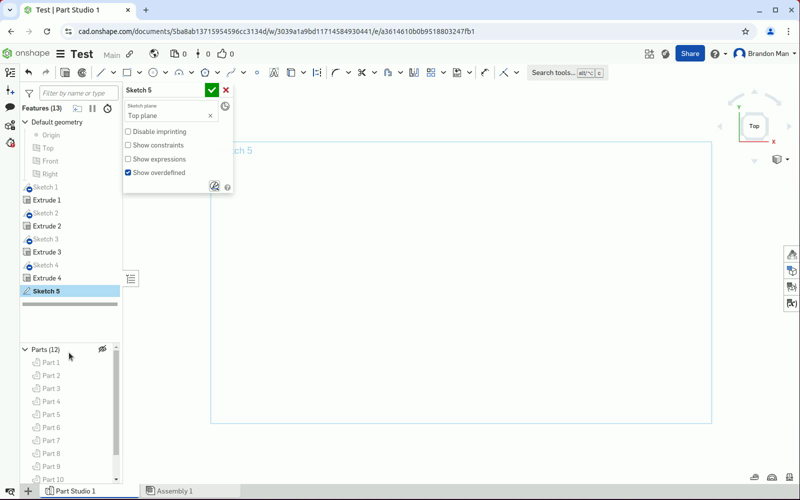
key(c)
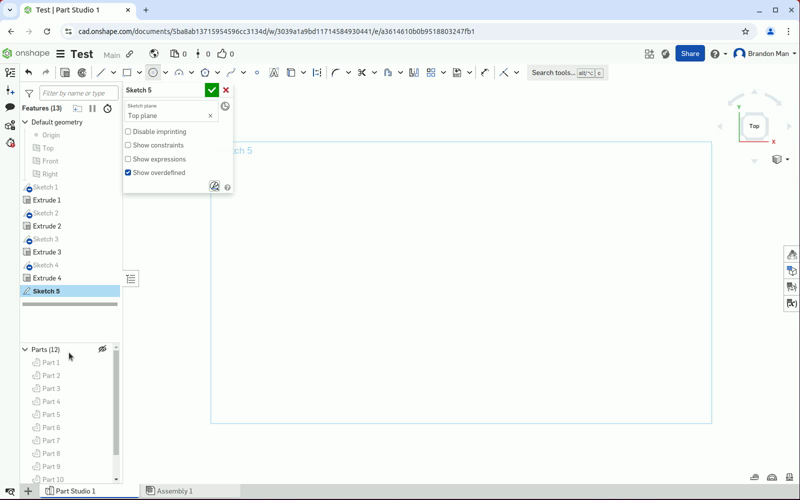
key_down(shift)
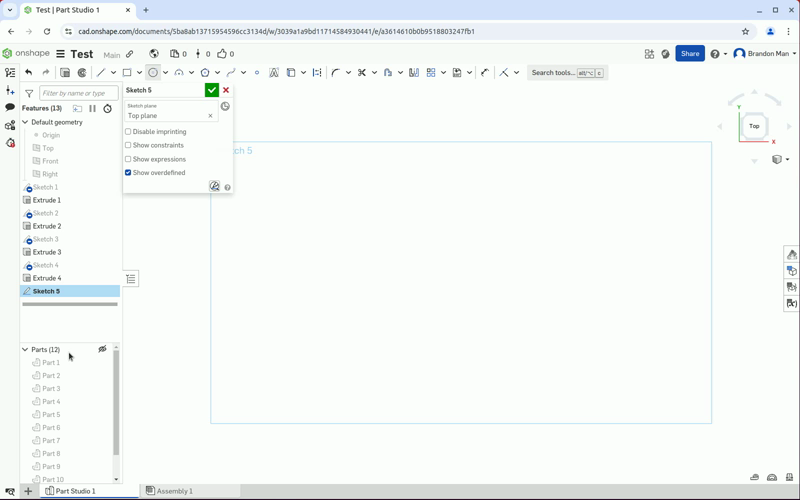
mouse_move(461, 282)
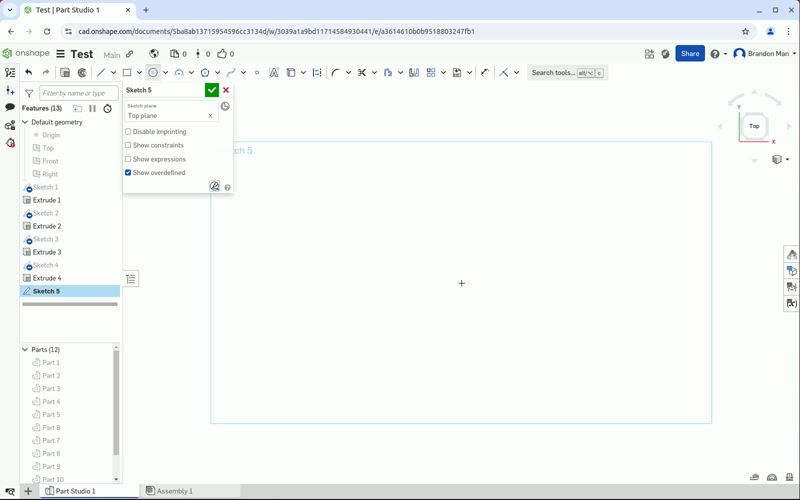
click(461, 282)
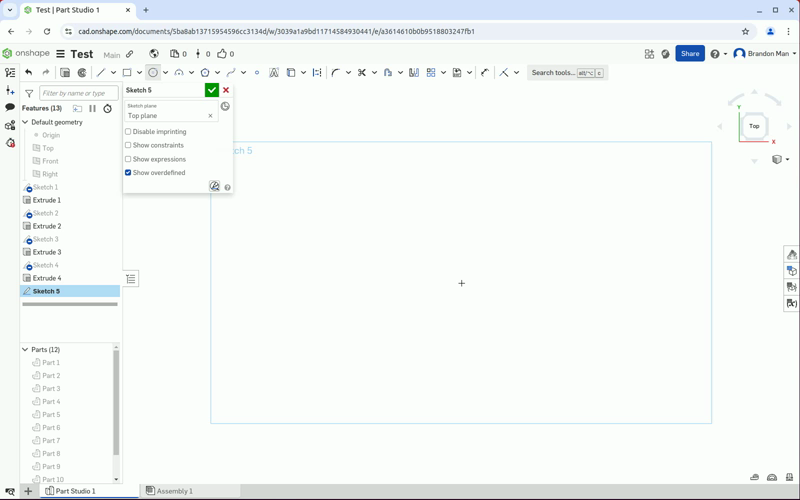
key_up(shift)
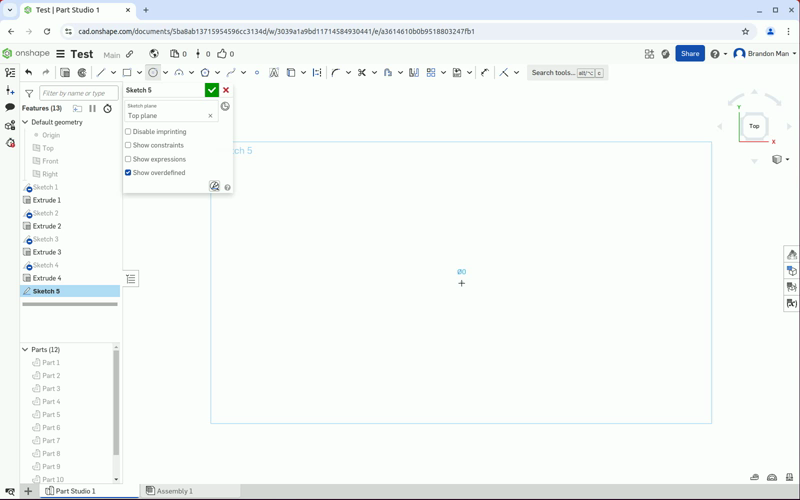
mouse_move(471, 282)
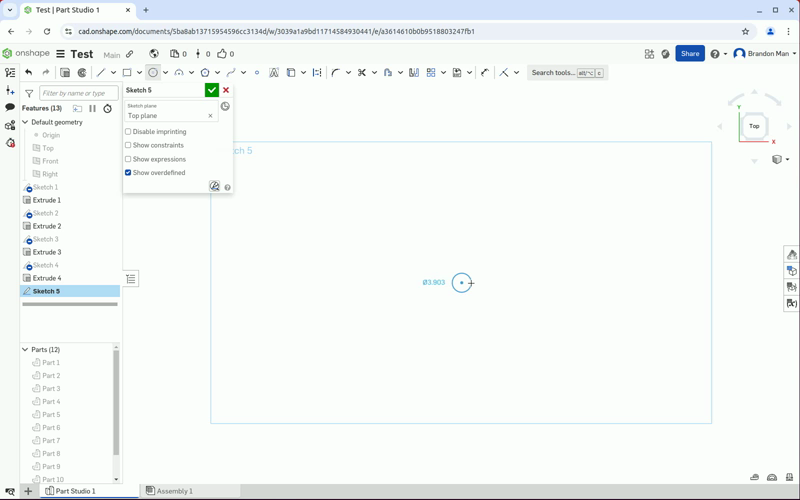
click(471, 282)
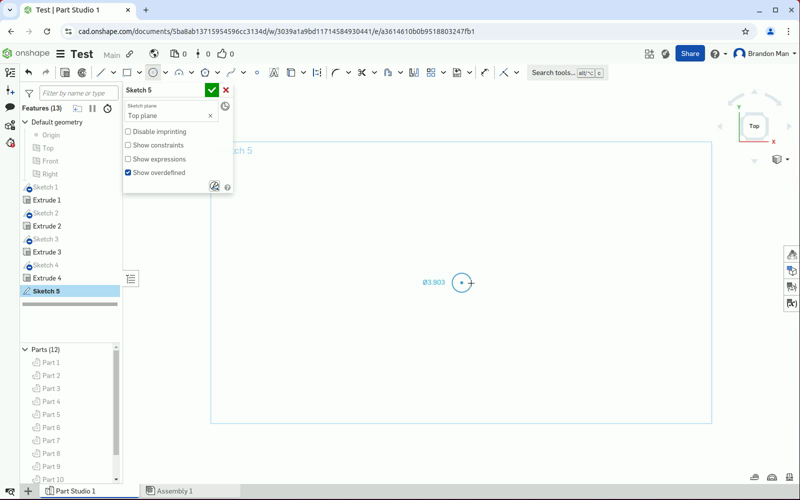
key(esc)
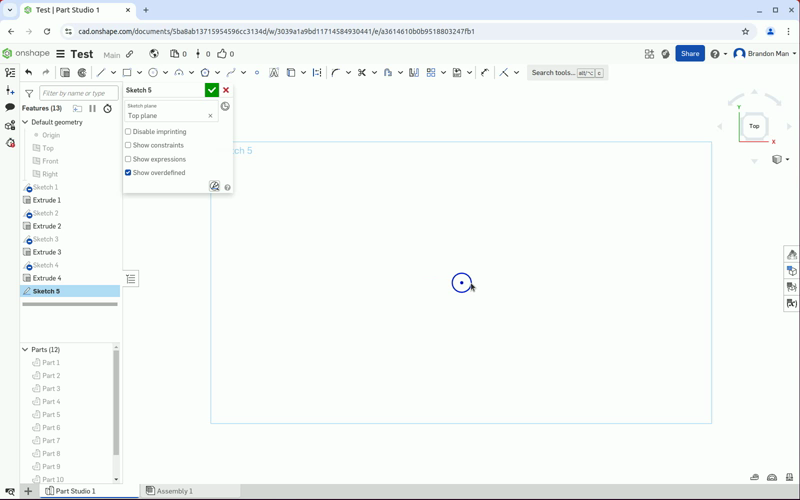
key(c)
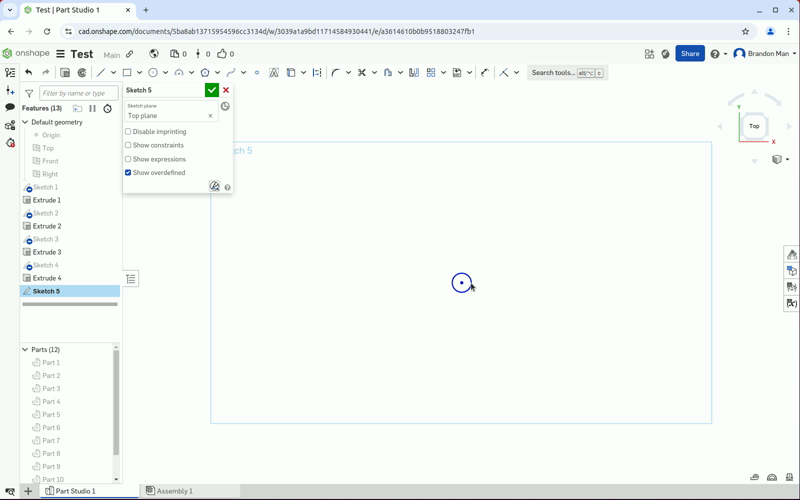
key_down(shift)
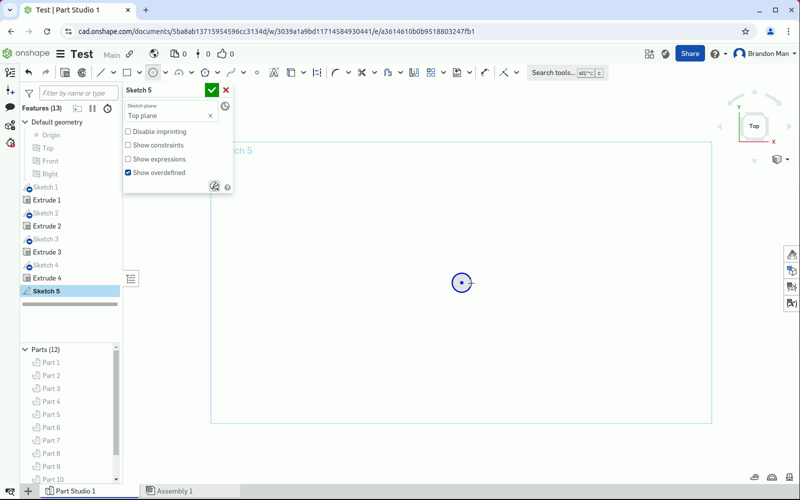
mouse_move(461, 282)
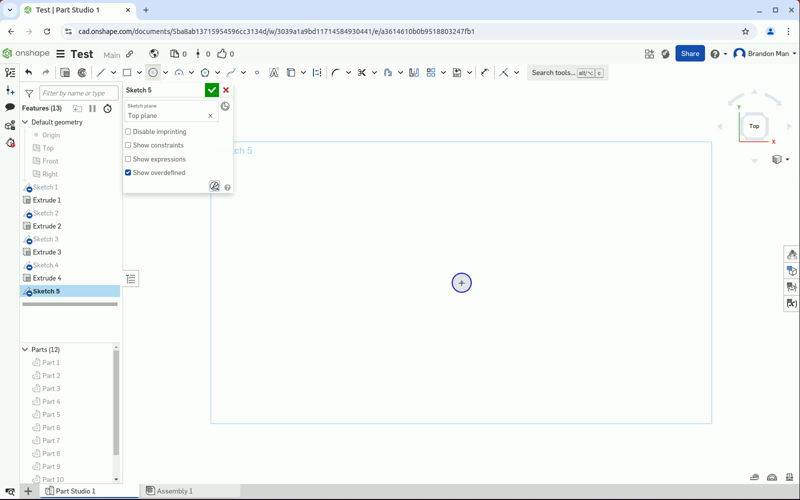
click(461, 282)
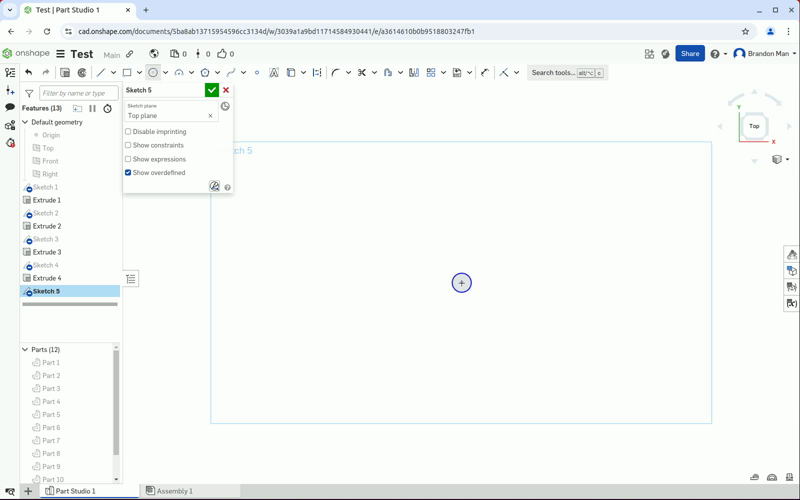
key_up(shift)
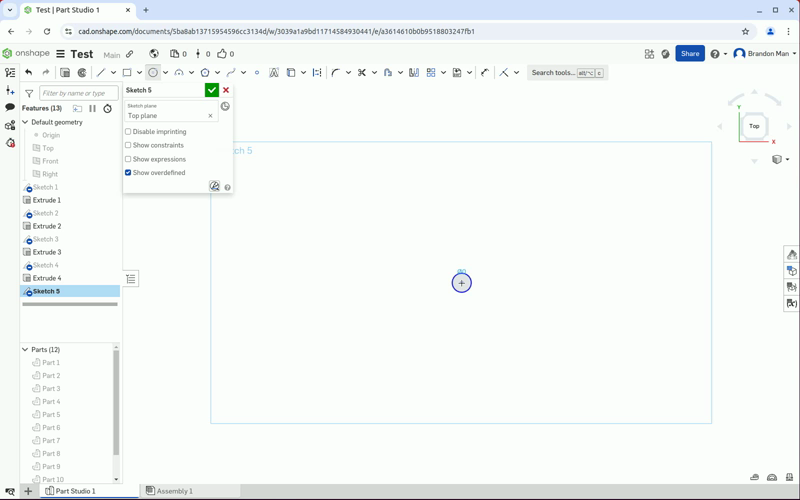
mouse_move(464, 282)
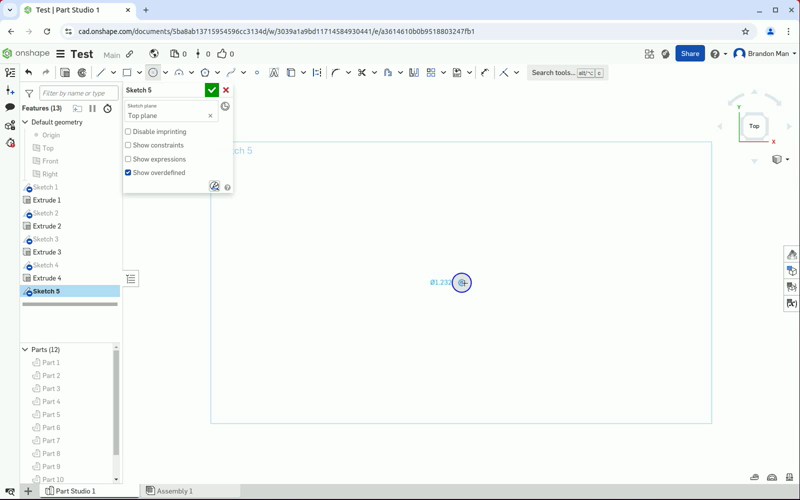
scroll(6)
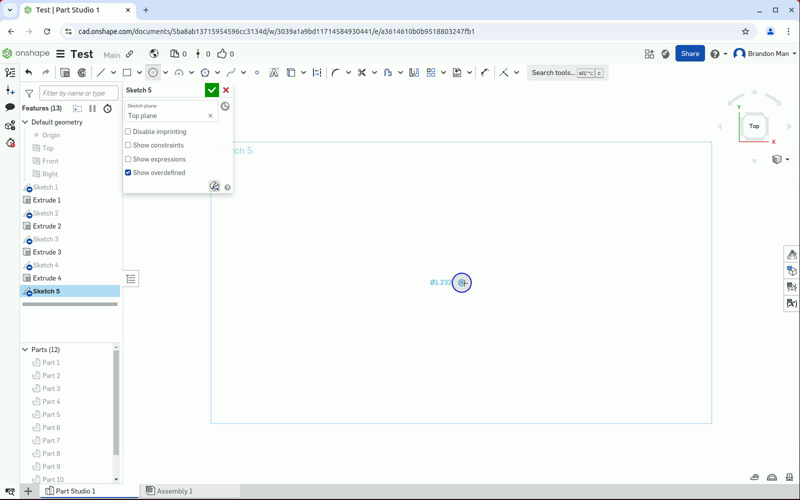
scroll(6)
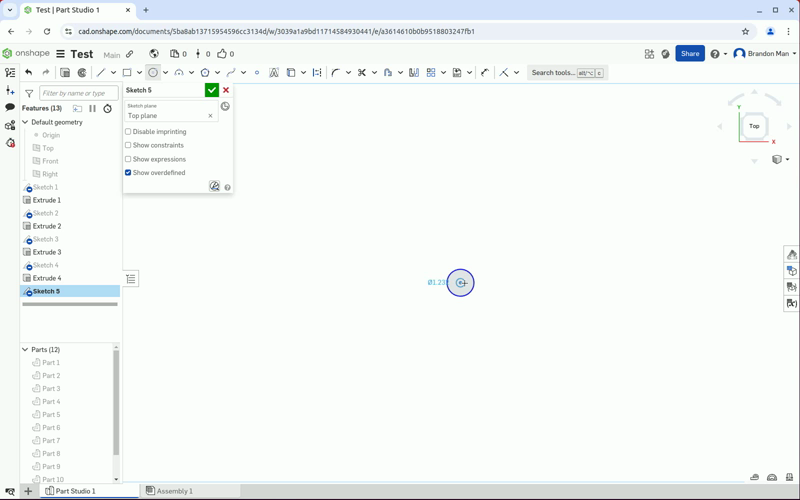
scroll(6)
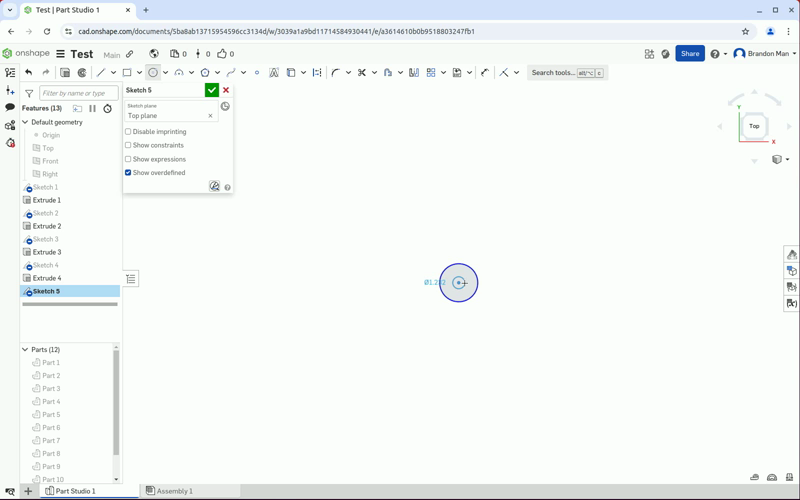
scroll(6)
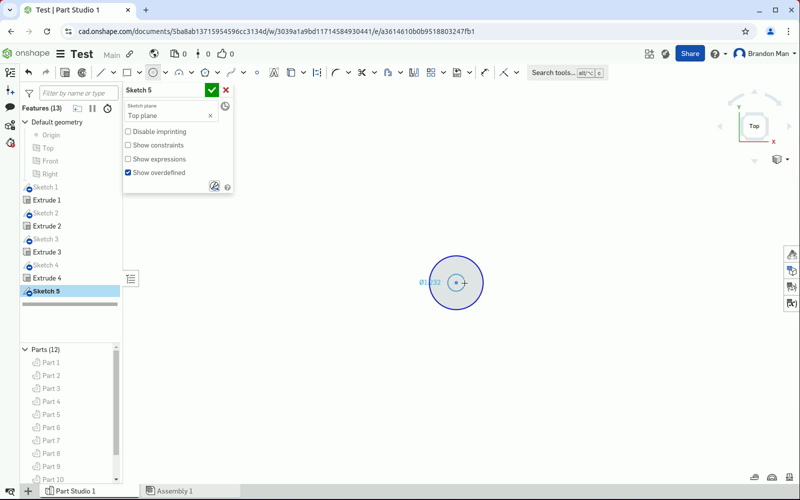
scroll(6)
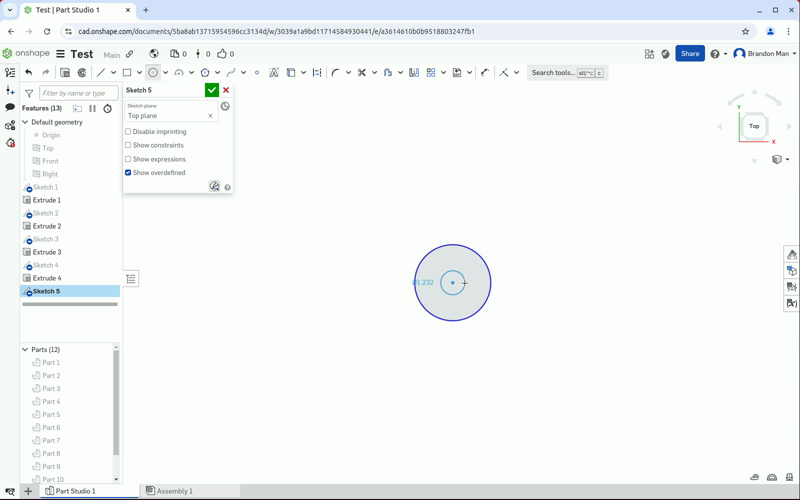
scroll(6)
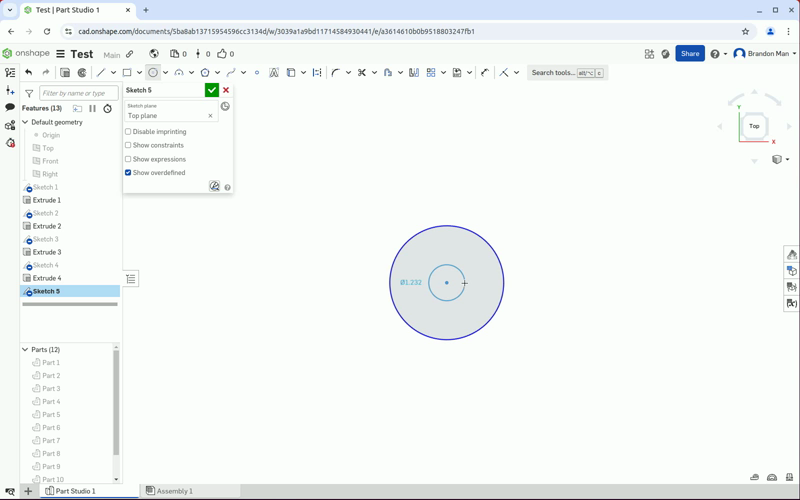
scroll(6)
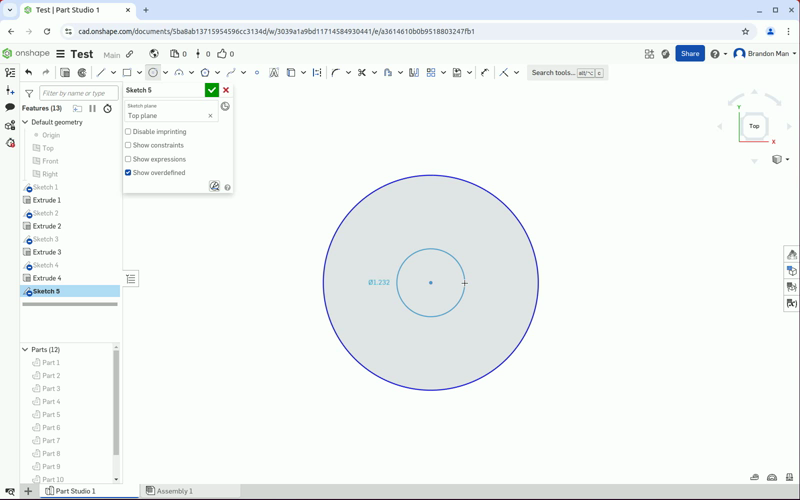
click(464, 282)
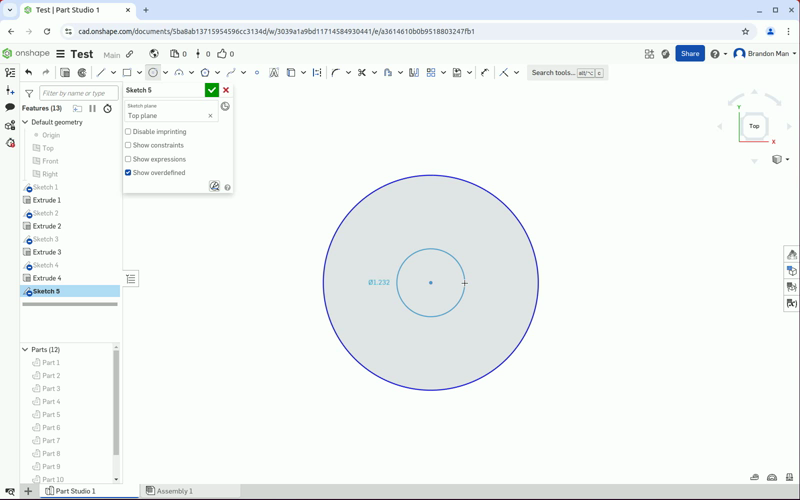
scroll(-6)
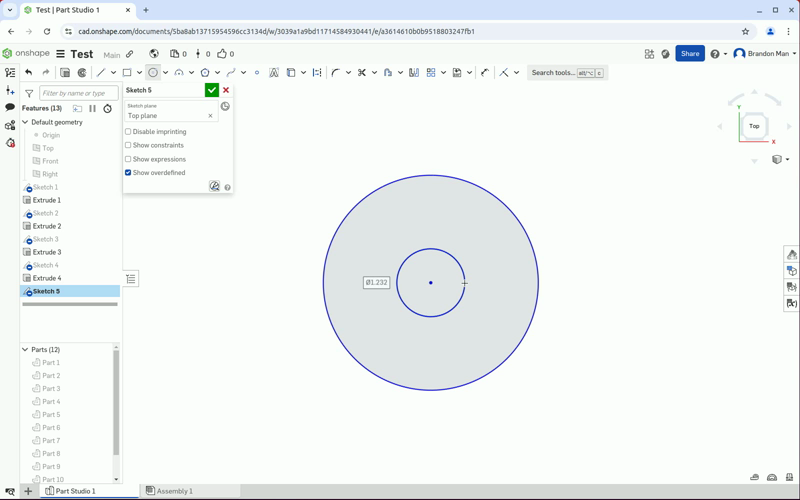
scroll(-6)
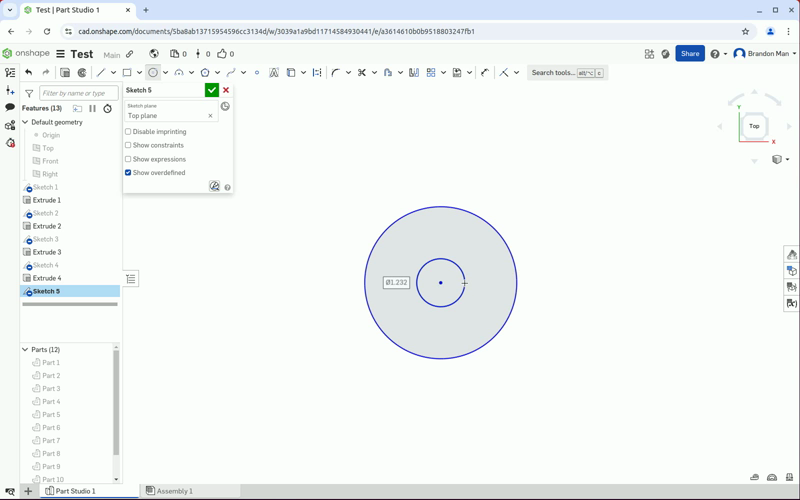
scroll(-6)
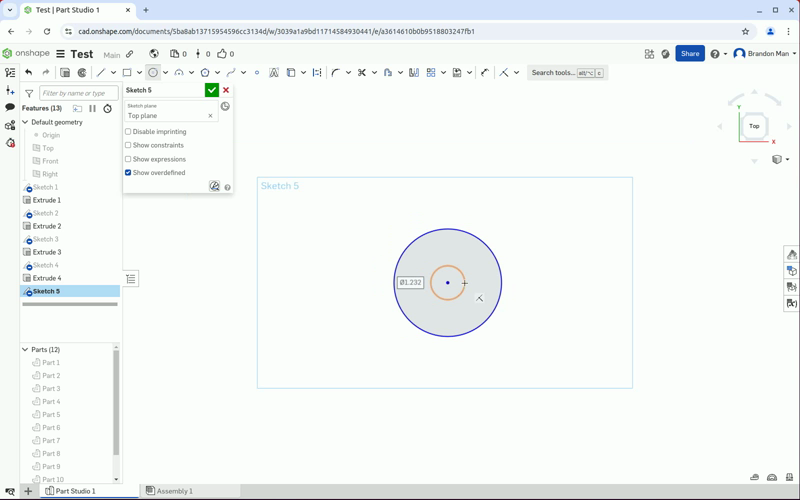
scroll(-6)
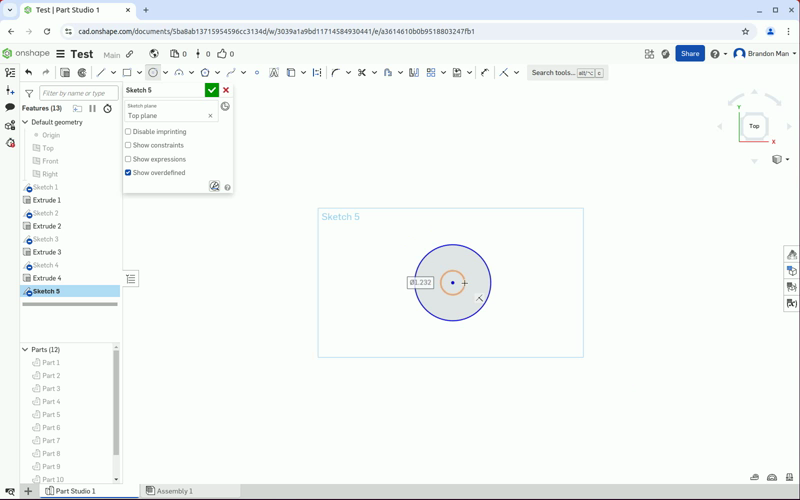
scroll(-6)
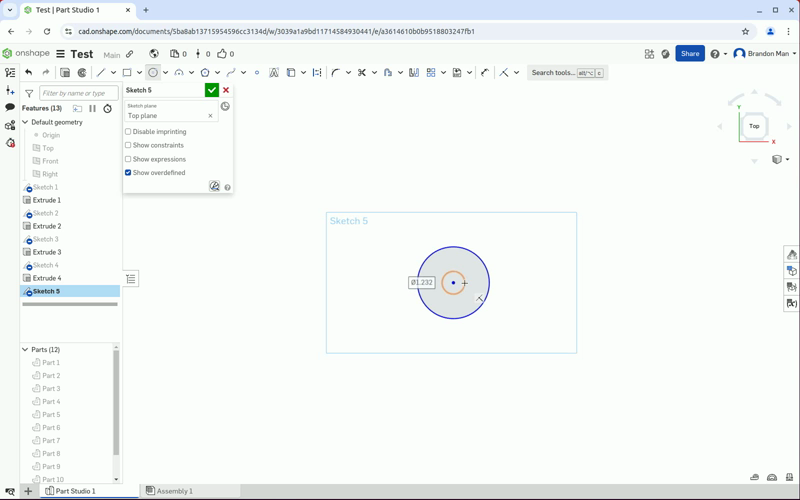
scroll(-6)
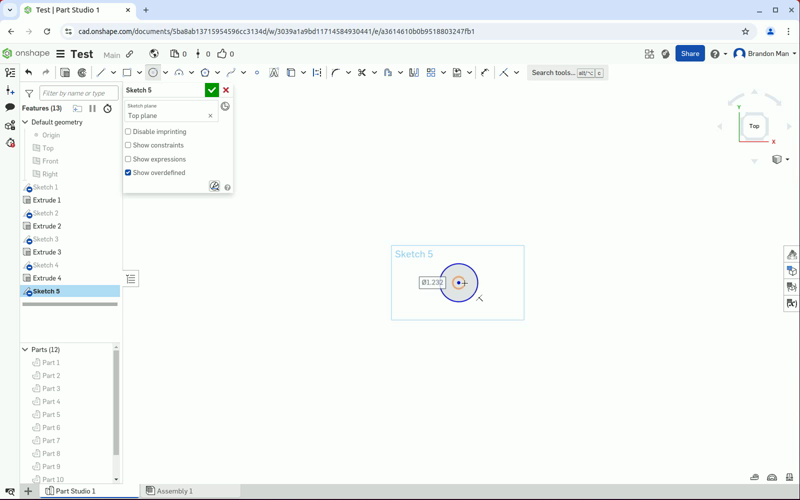
scroll(-6)
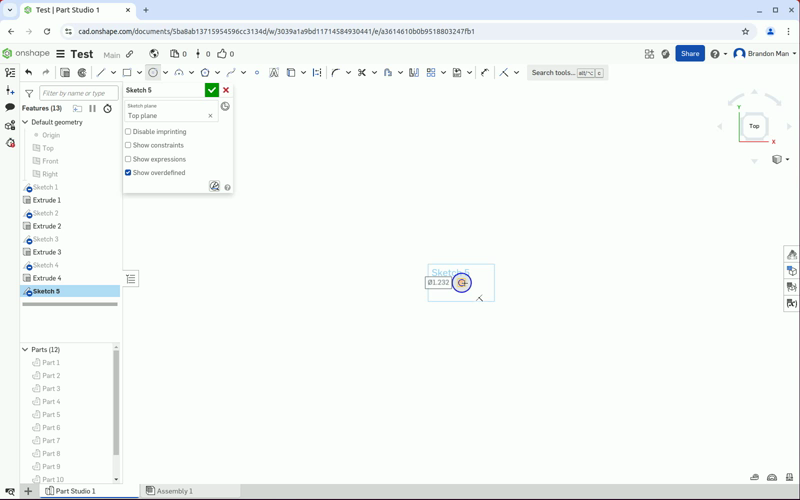
key(esc)
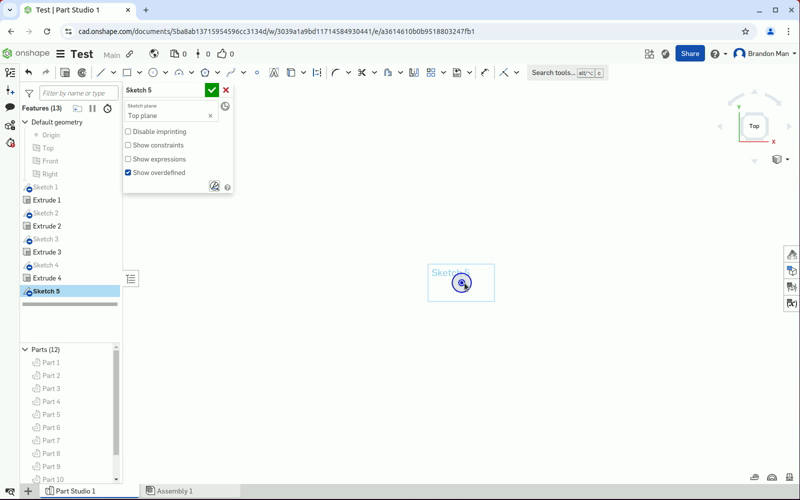
mouse_move(464, 287)
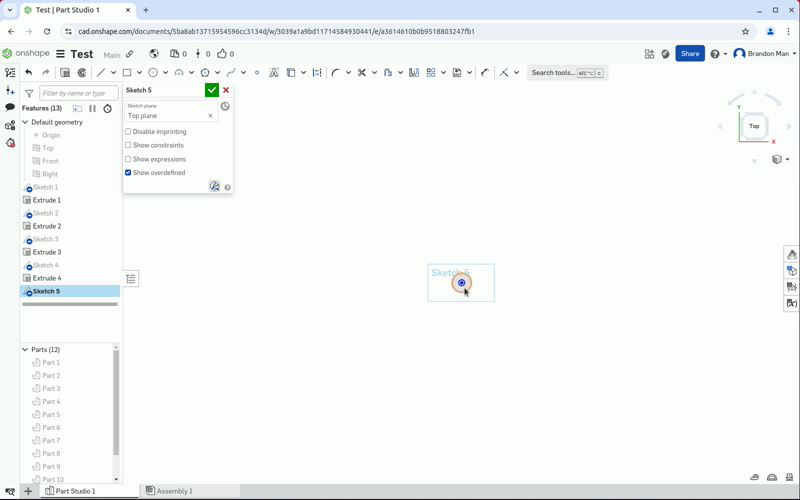
scroll(6)
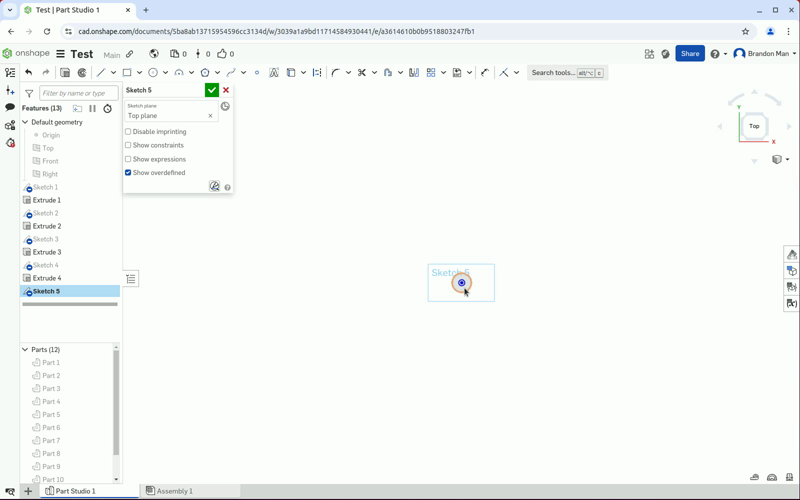
scroll(6)
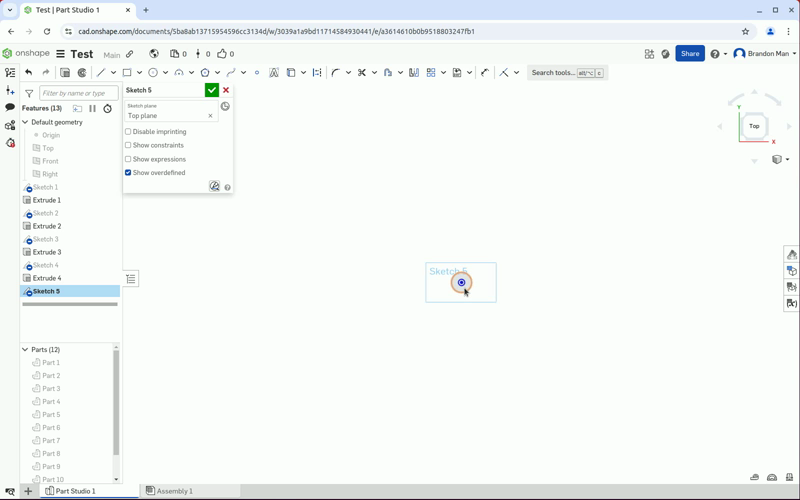
scroll(6)
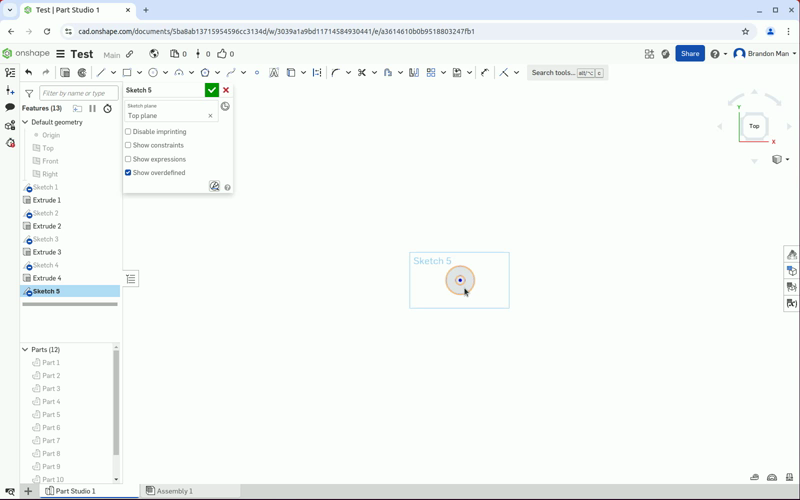
scroll(6)
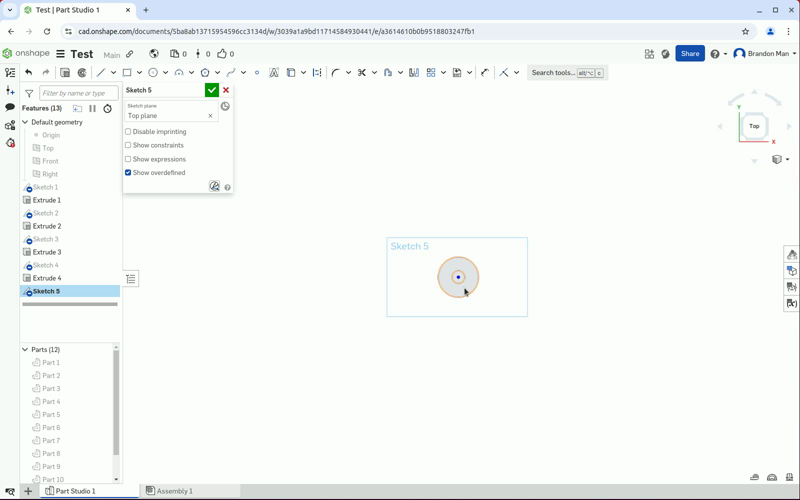
scroll(6)
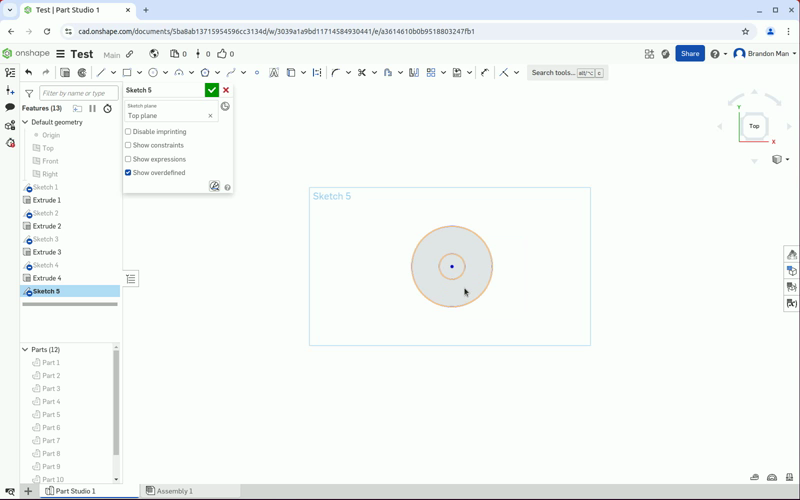
scroll(6)
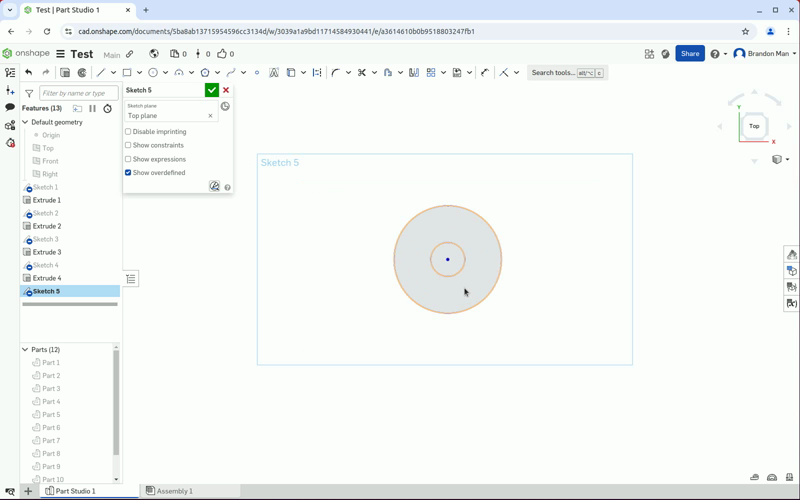
scroll(6)
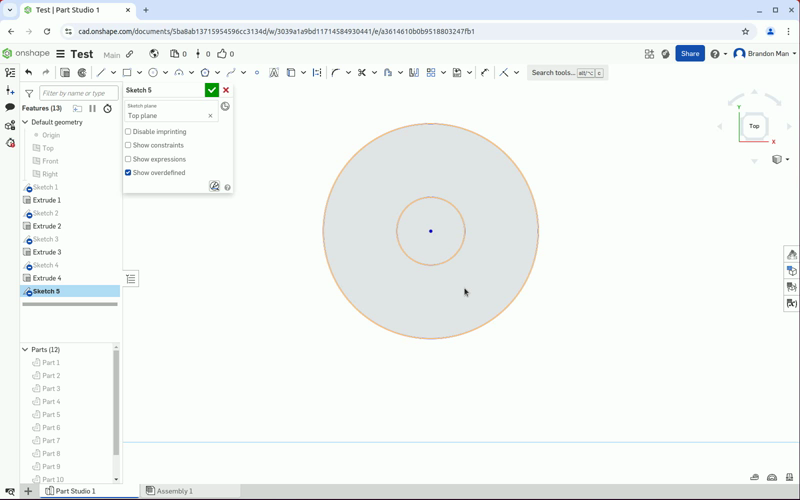
click(464, 287)
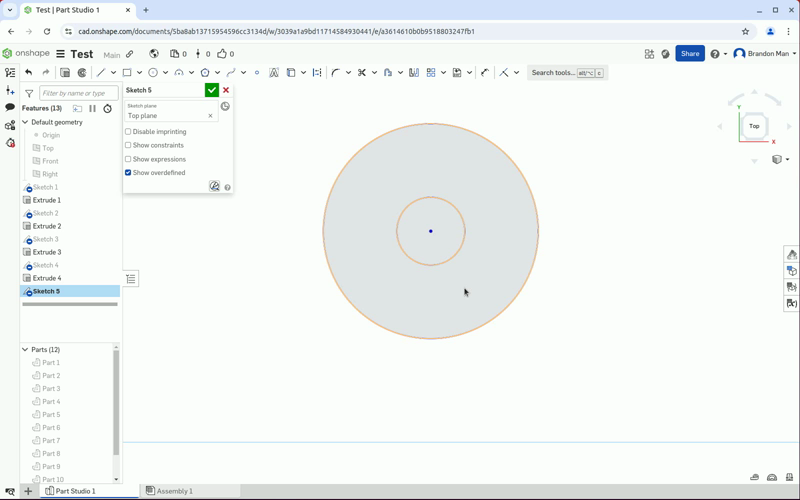
scroll(-6)
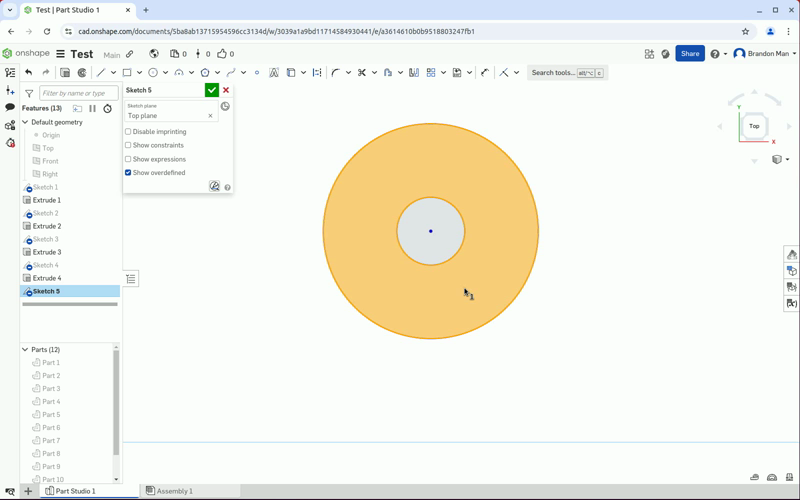
scroll(-6)
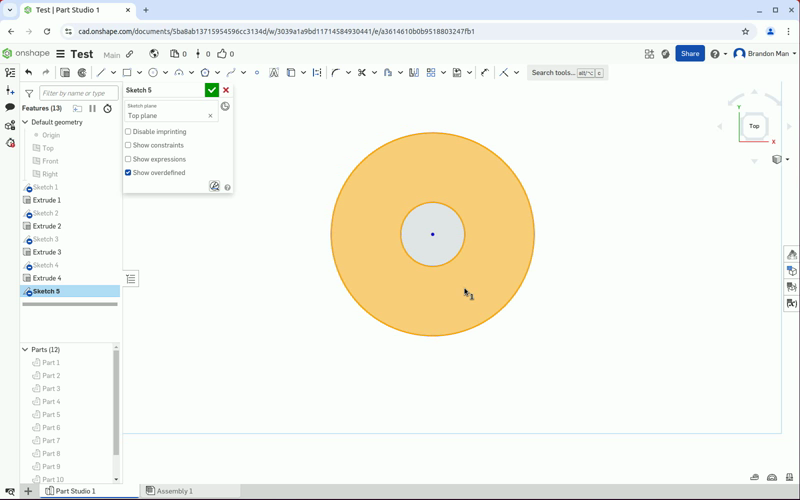
scroll(-6)
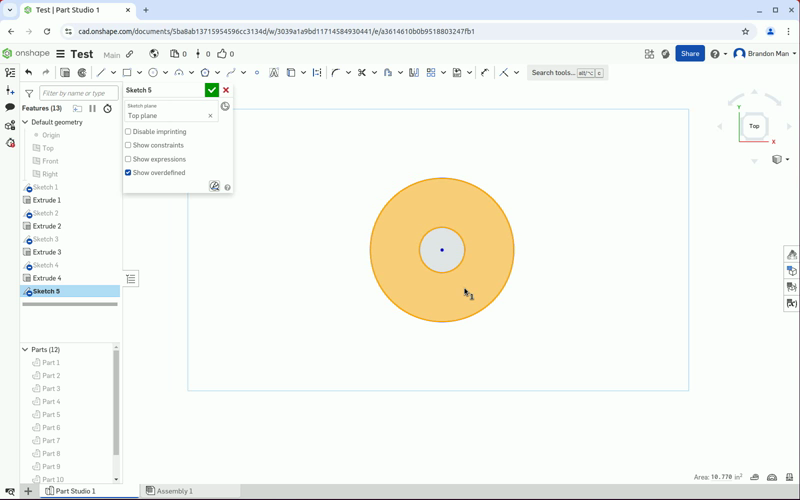
scroll(-6)
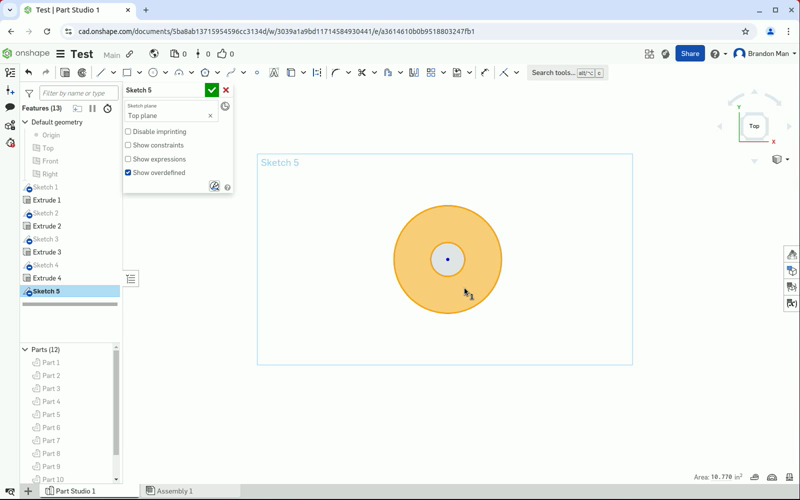
scroll(-6)
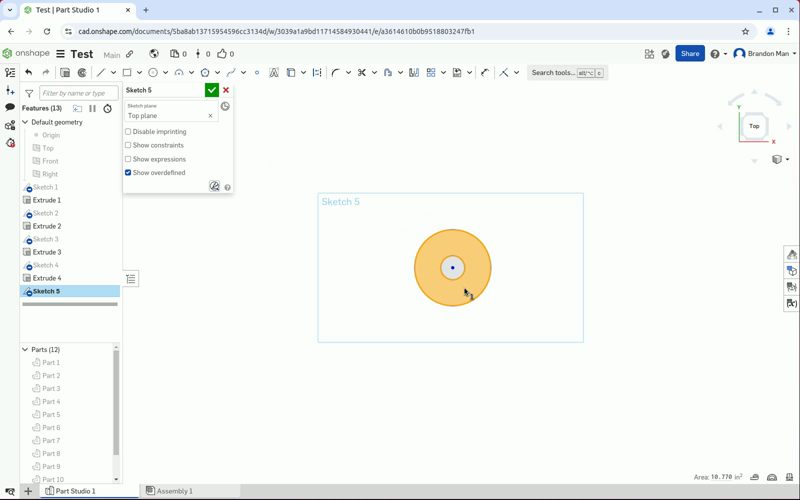
scroll(-6)
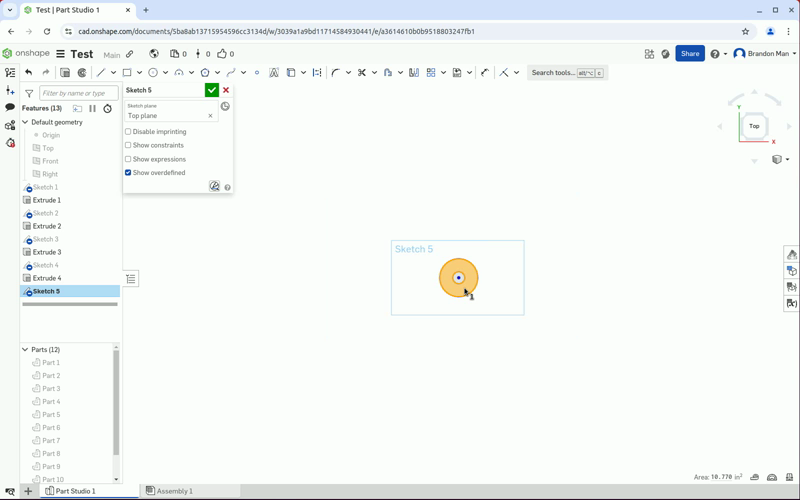
scroll(-6)
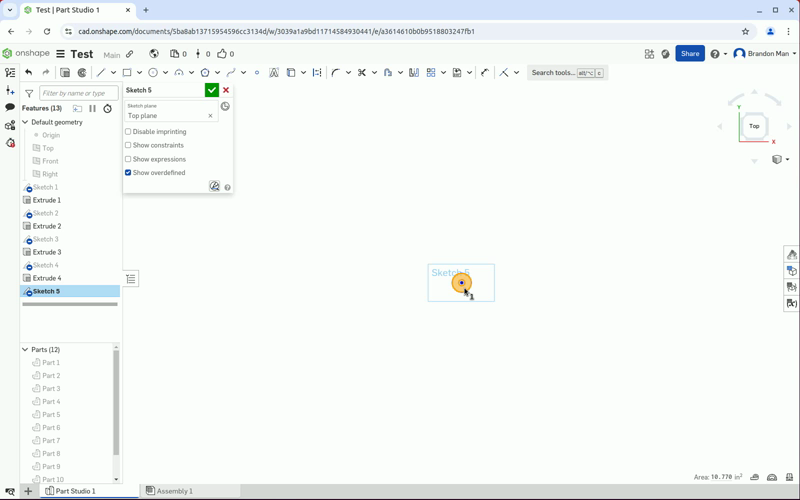
mouse_move(69, 352)
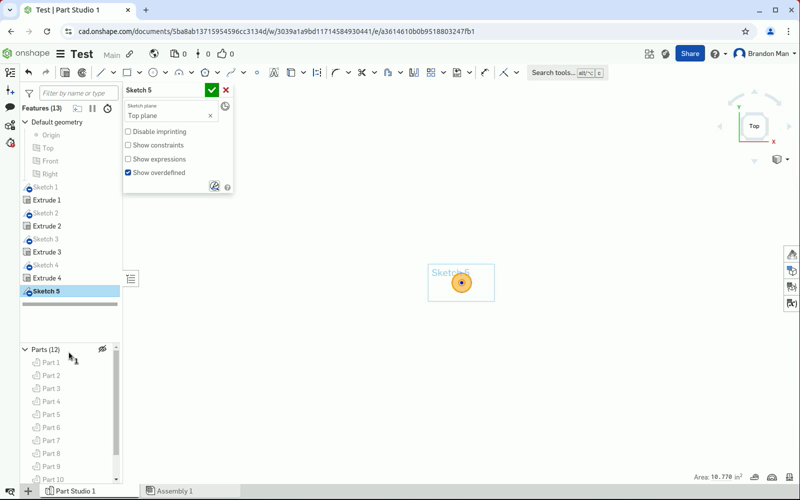
key(shift+y)
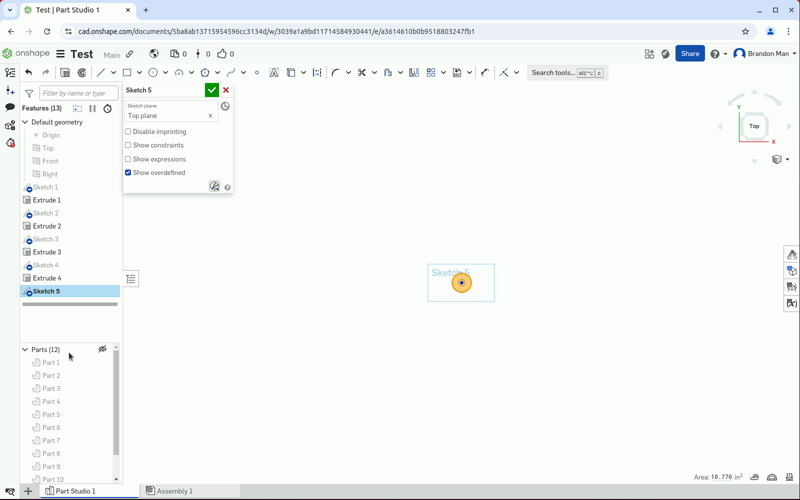
key(shift+e)
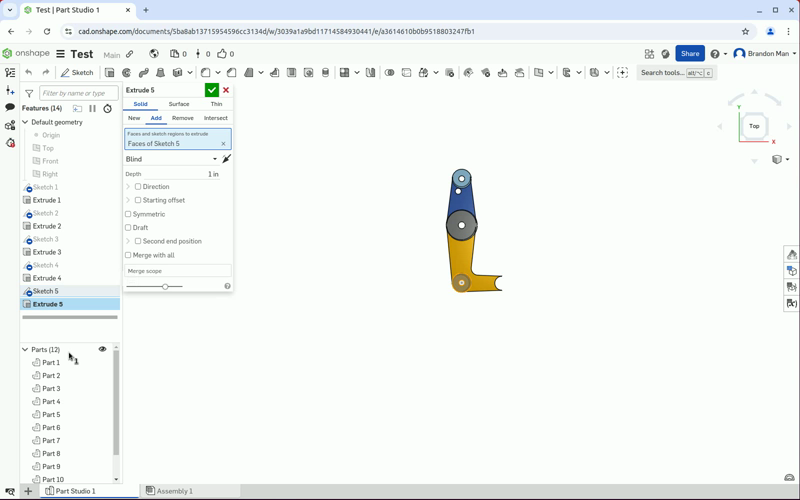
mouse_move(143, 106)
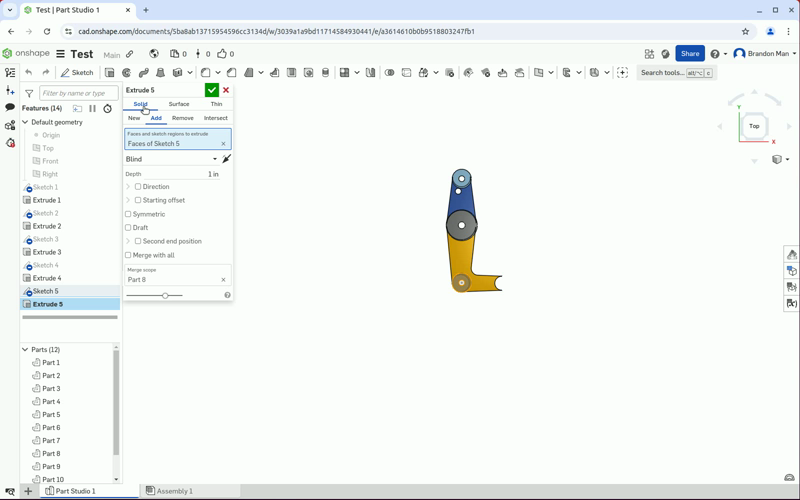
click(143, 106)
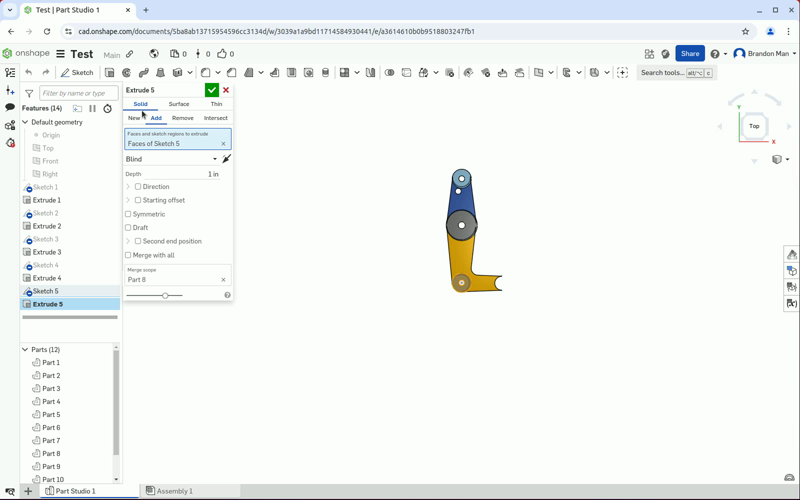
mouse_move(137, 120)
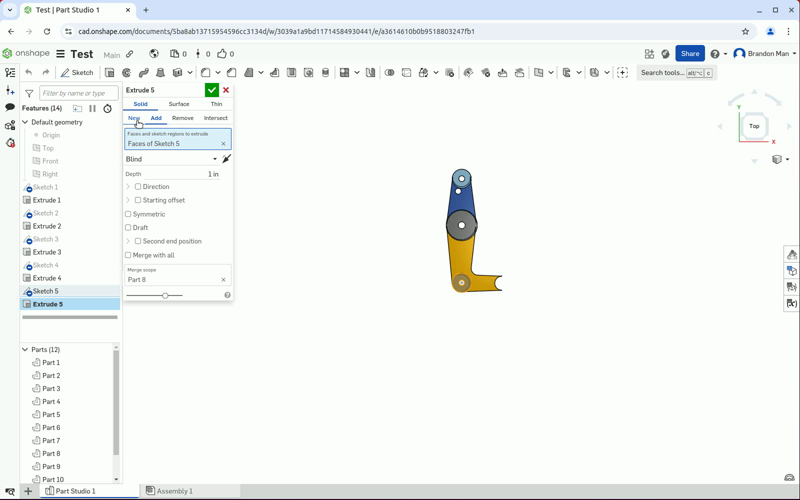
click(137, 120)
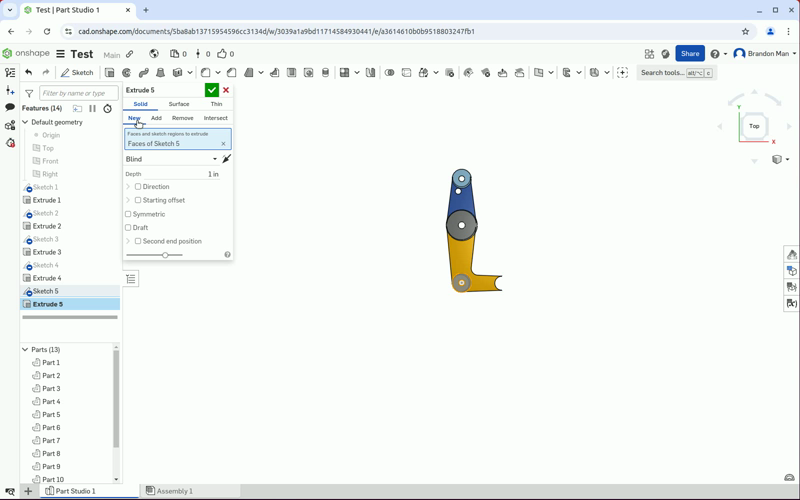
key(tab, 4)
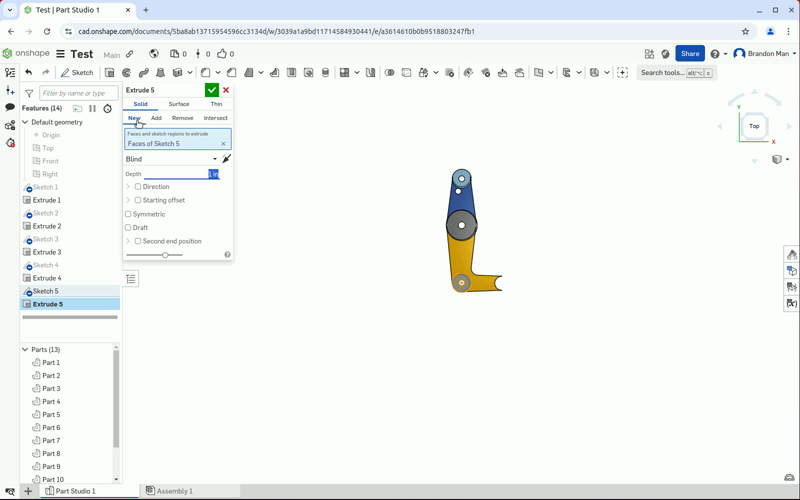
text(0.481)
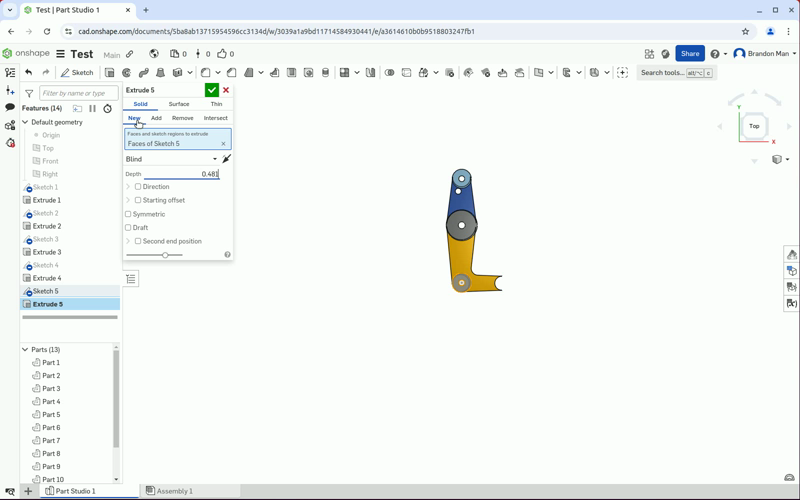
key(enter)
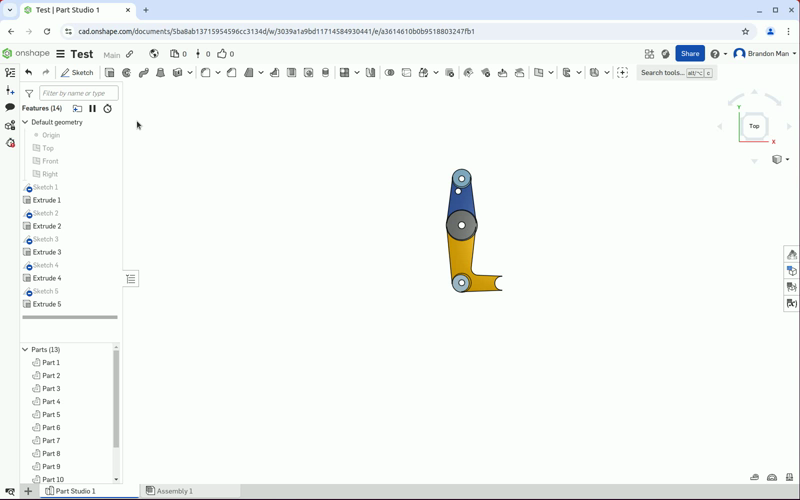
key(shift+h)
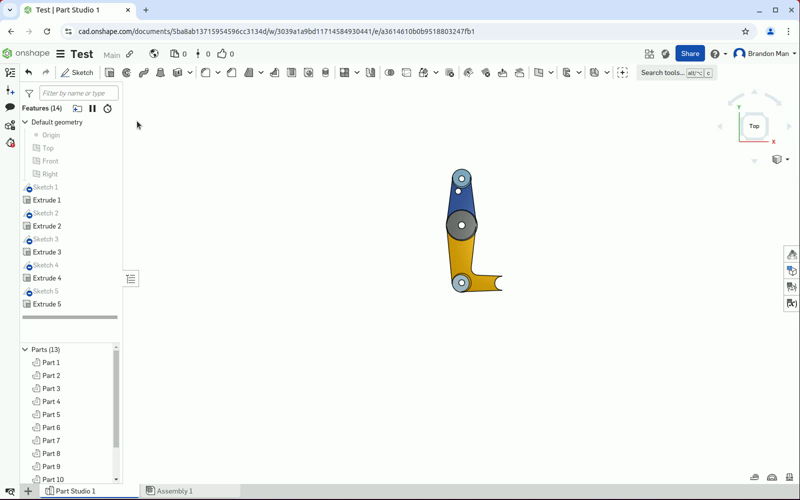
key(shift+h)
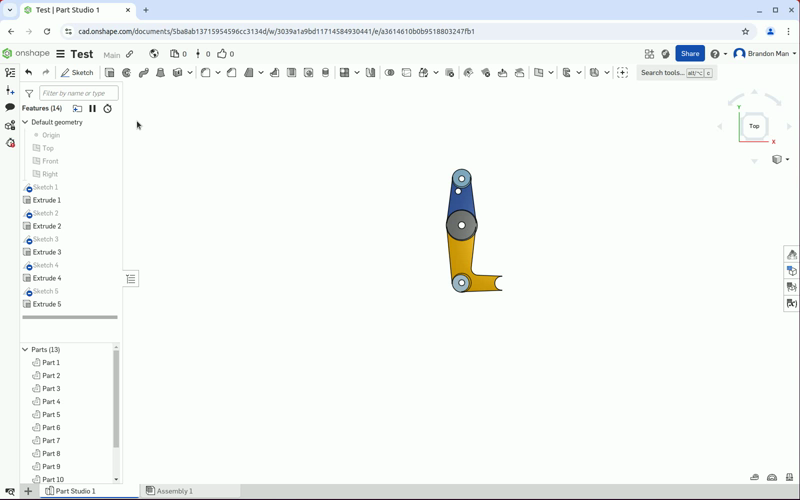
mouse_move(73, 189)
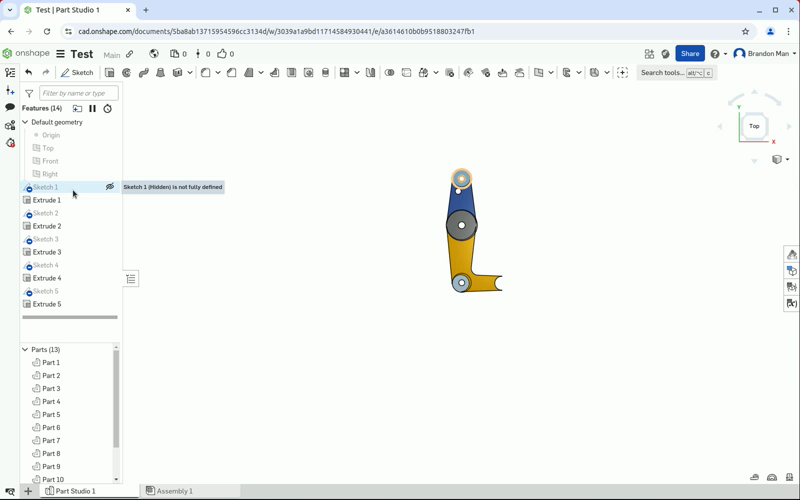
click(73, 189)
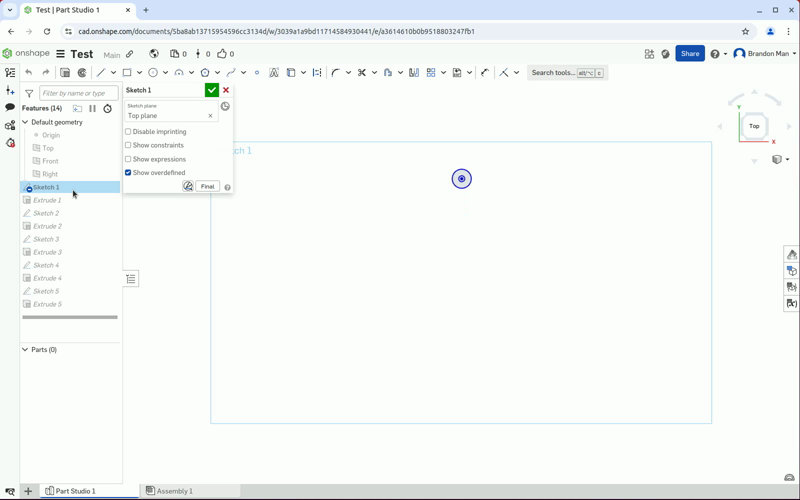
mouse_move(229, 92)
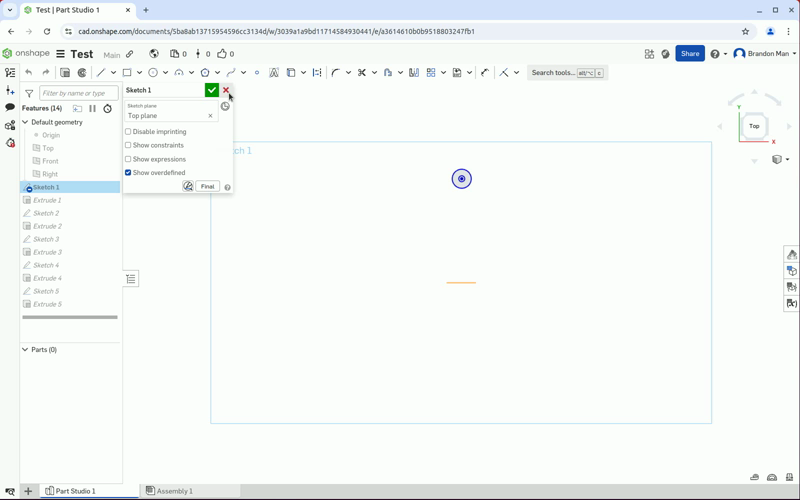
click(229, 92)
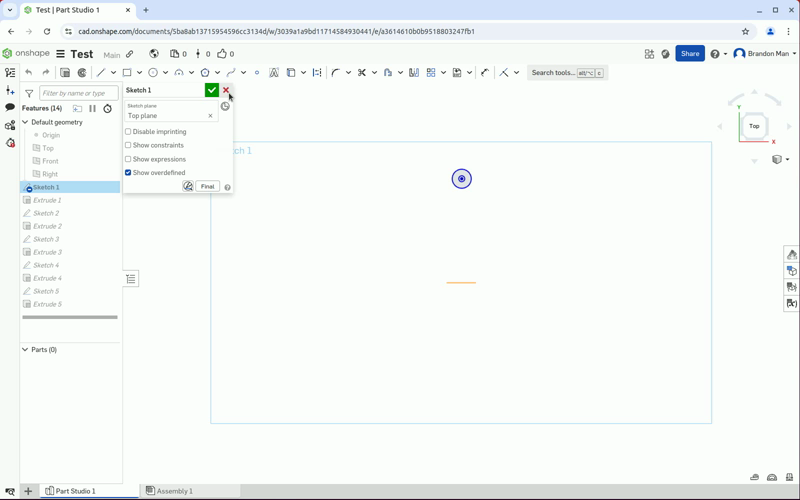
key(shift+s)
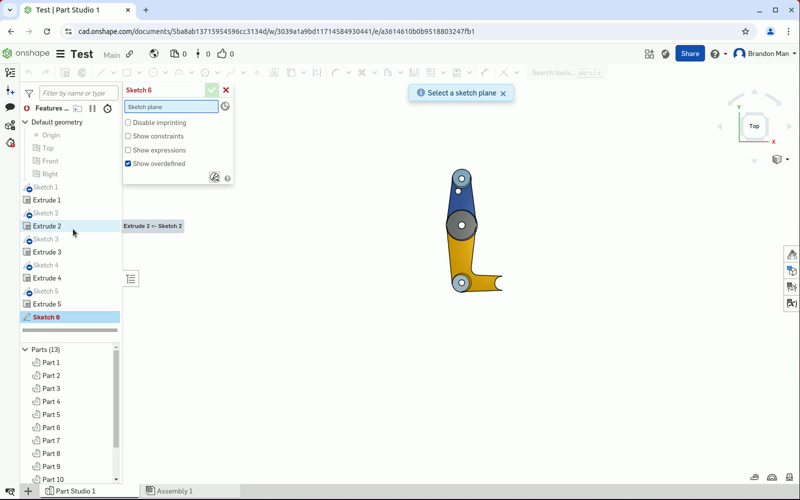
scroll(3)
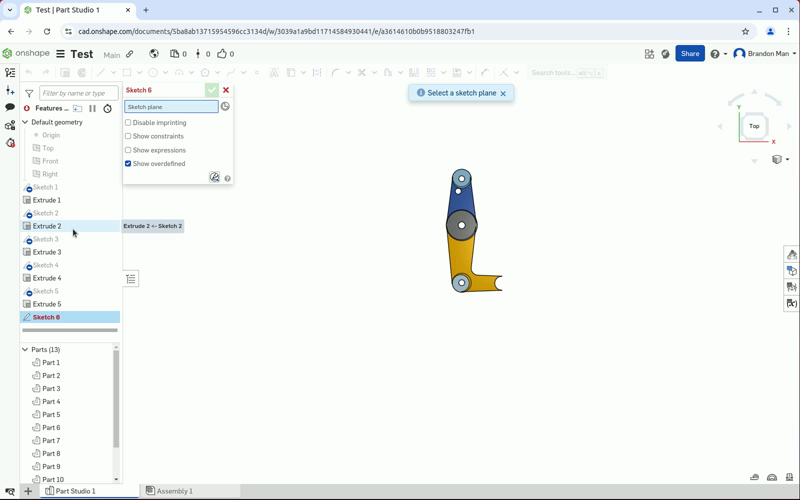
mouse_move(73, 150)
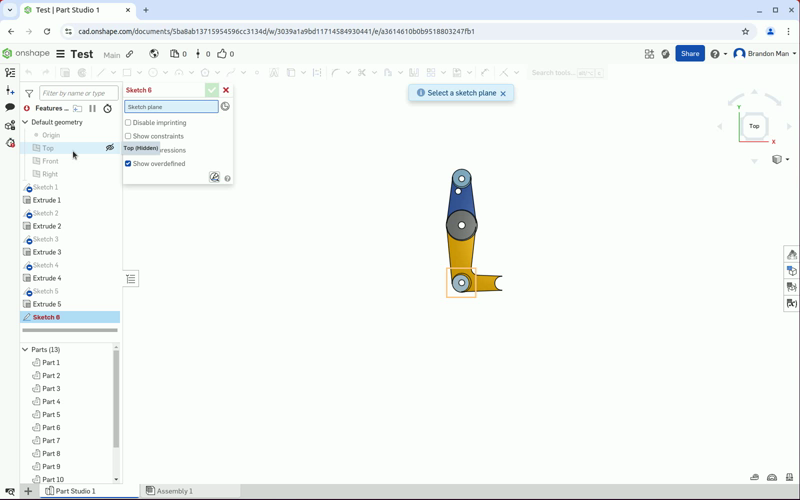
click(73, 150)
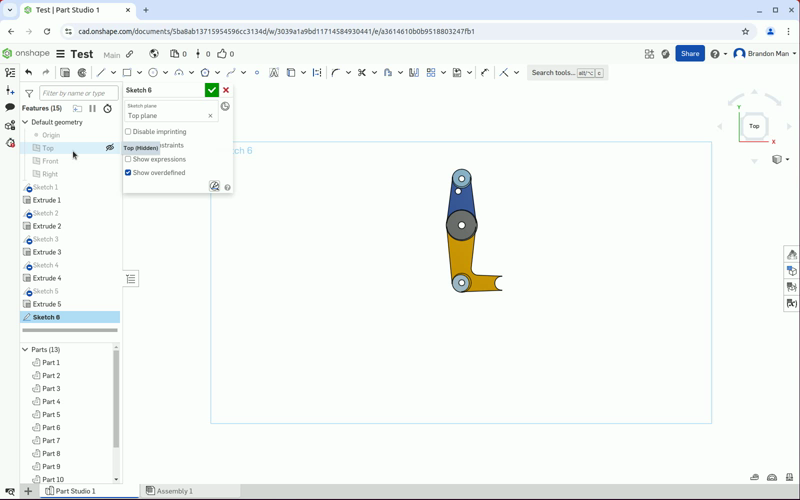
mouse_move(69, 352)
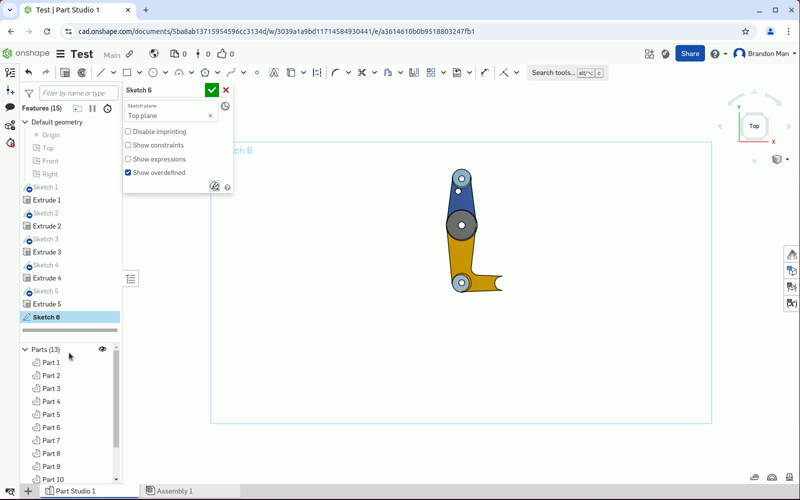
key(y)
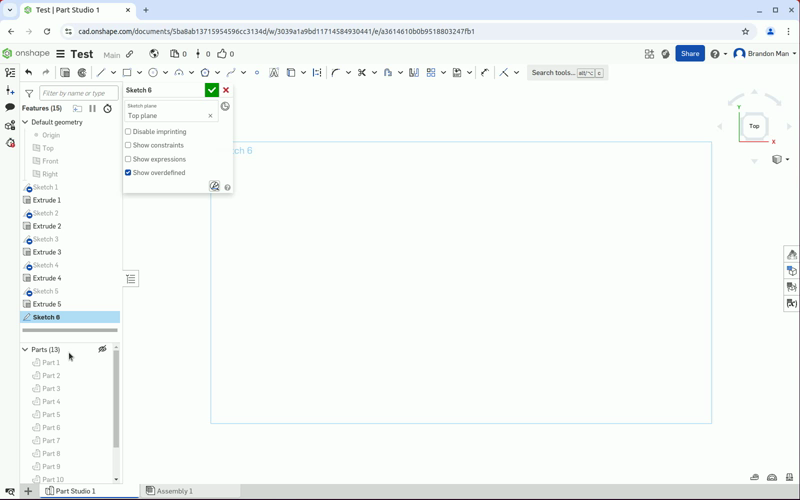
key(c)
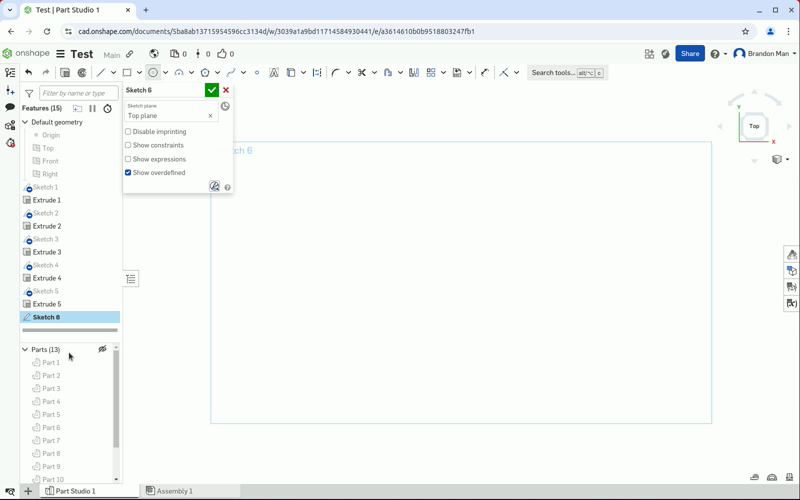
key_down(shift)
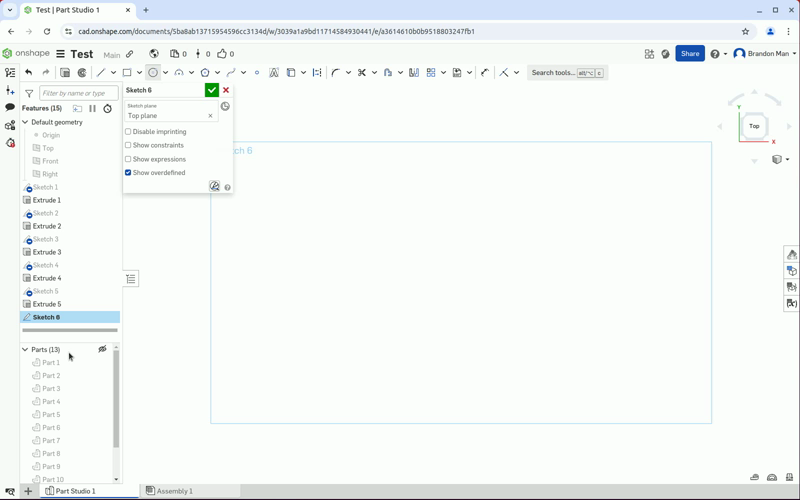
mouse_move(501, 282)
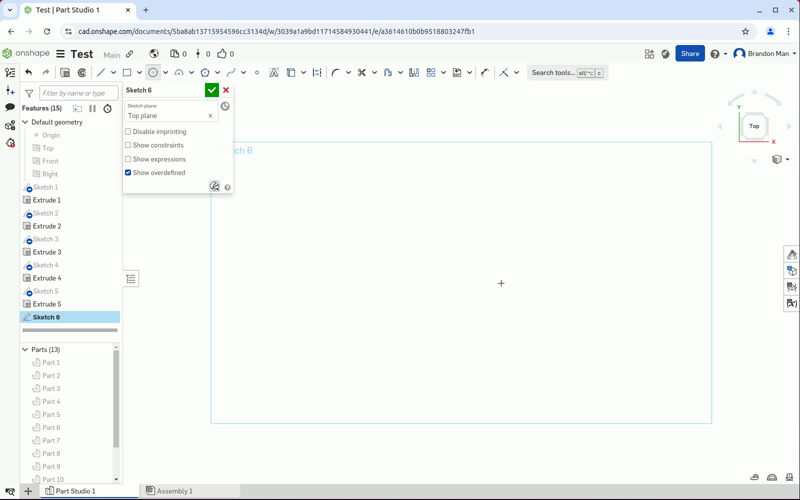
click(501, 282)
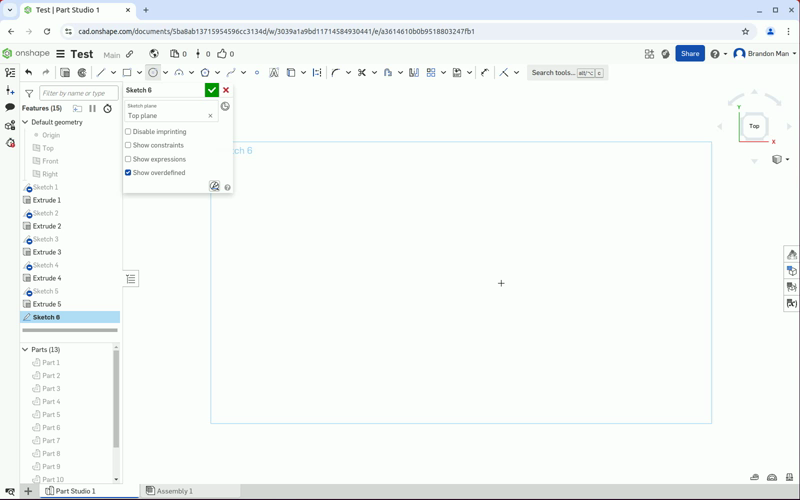
key_up(shift)
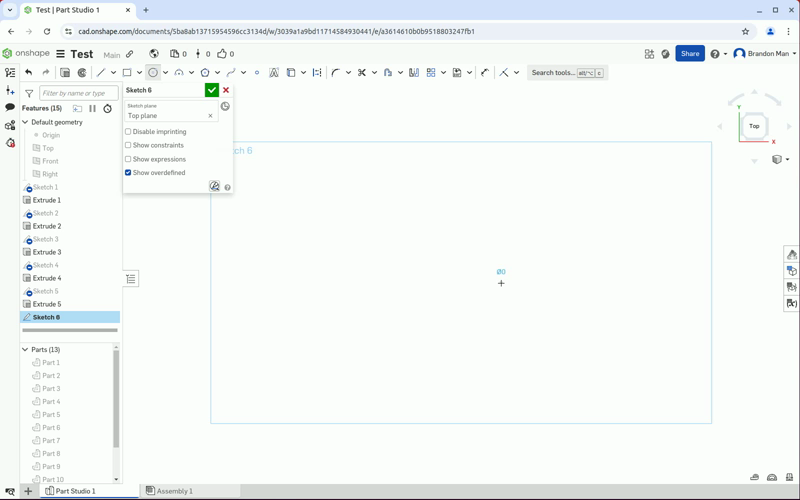
mouse_move(508, 282)
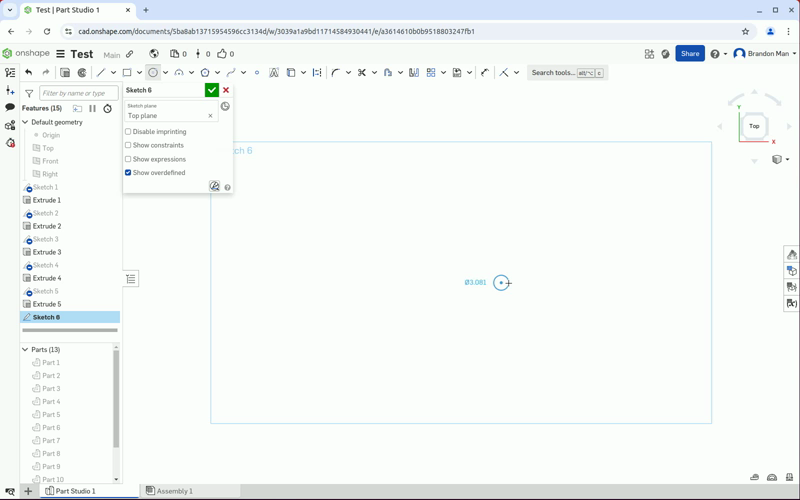
click(508, 282)
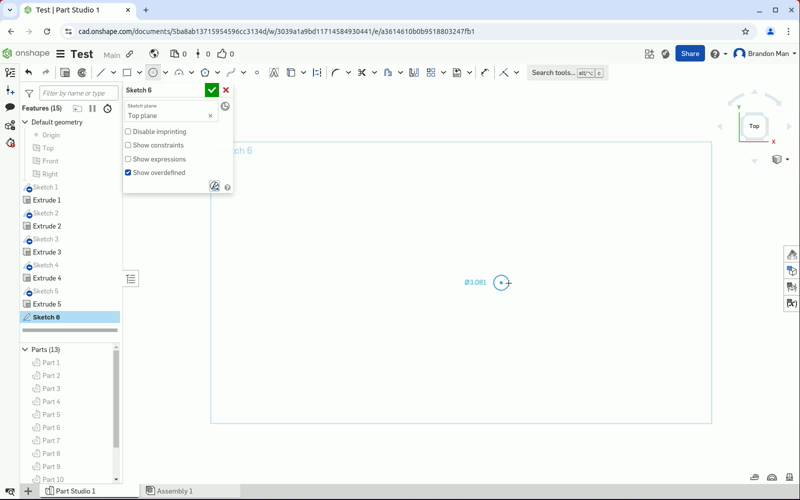
key(esc)
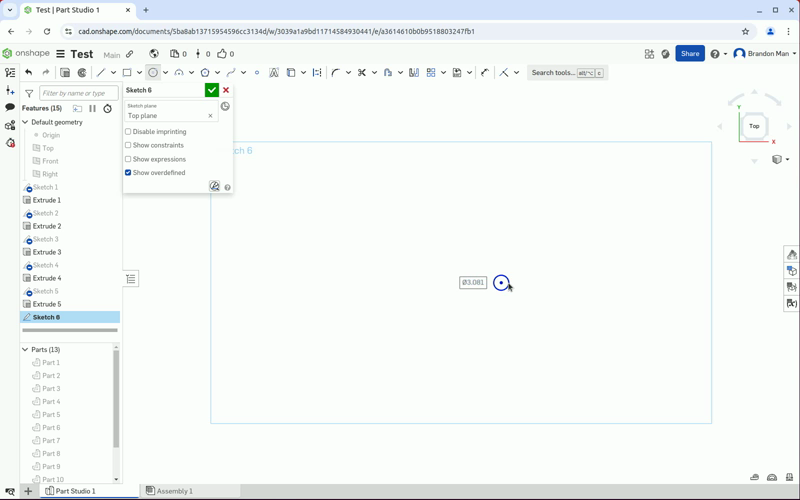
key(c)
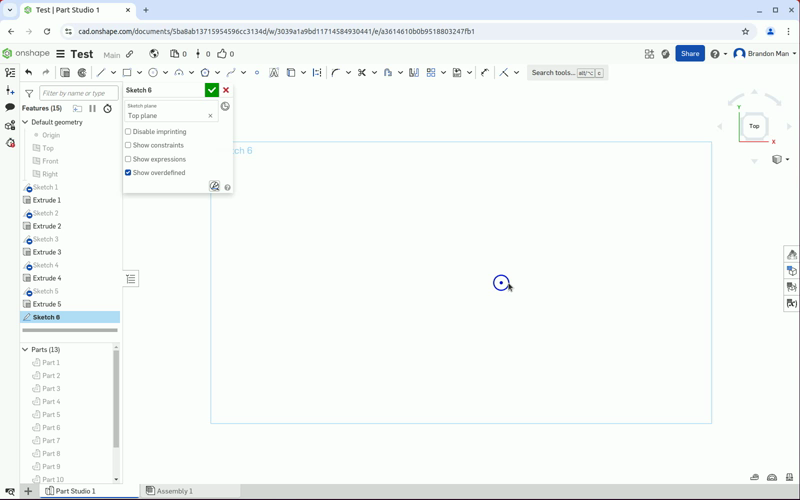
key_down(shift)
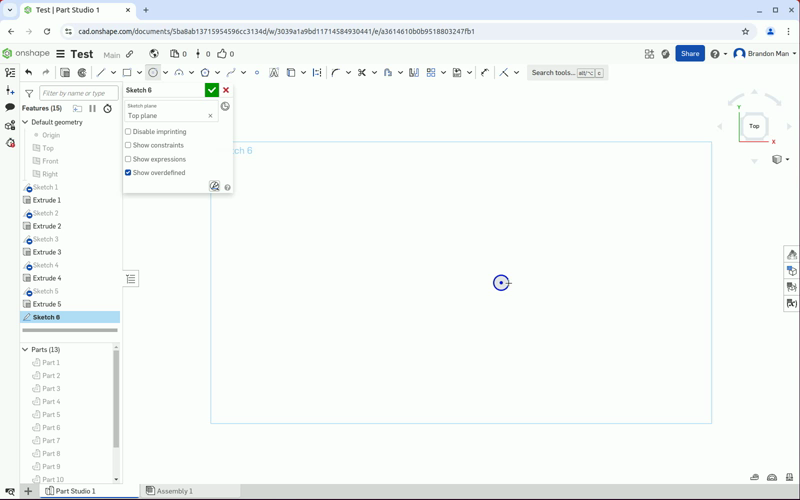
mouse_move(501, 282)
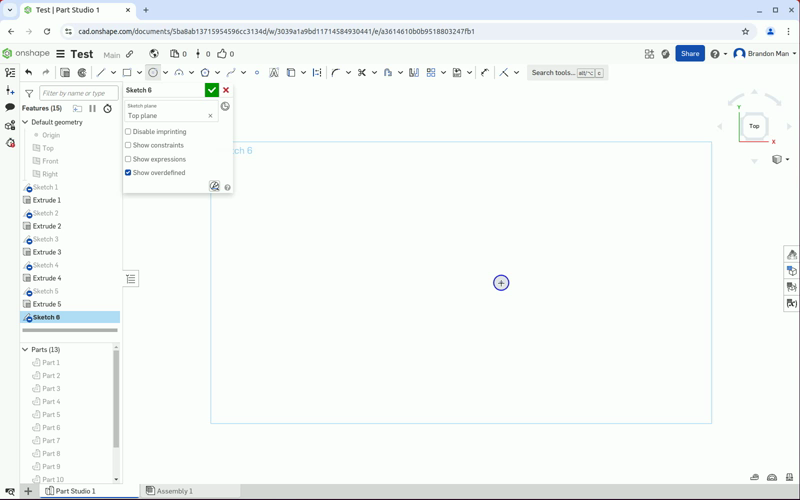
click(501, 282)
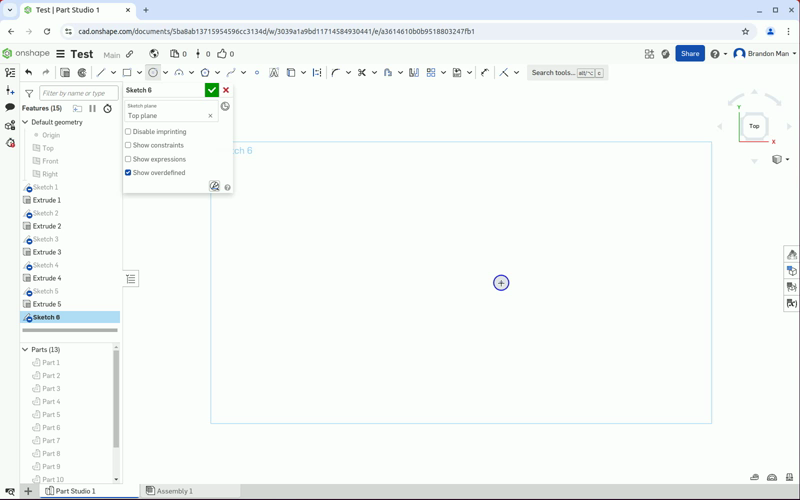
key_up(shift)
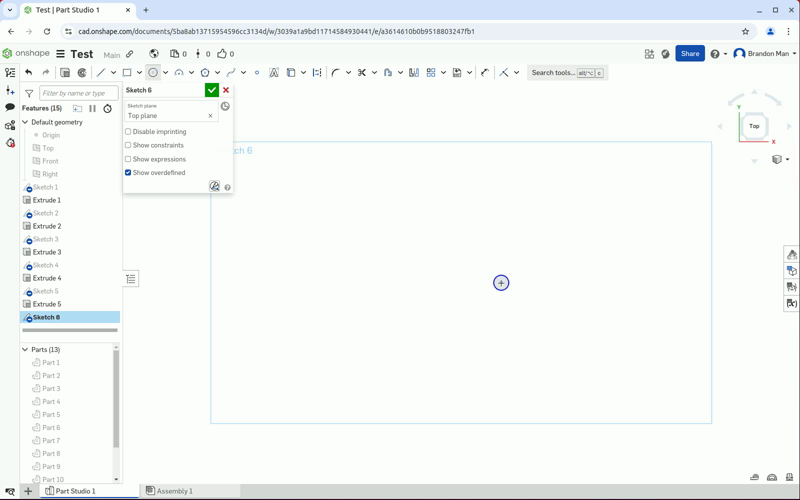
mouse_move(504, 282)
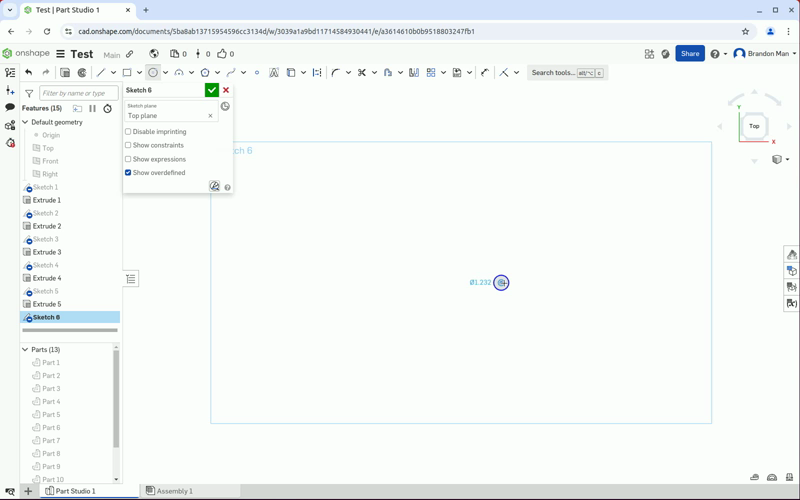
scroll(6)
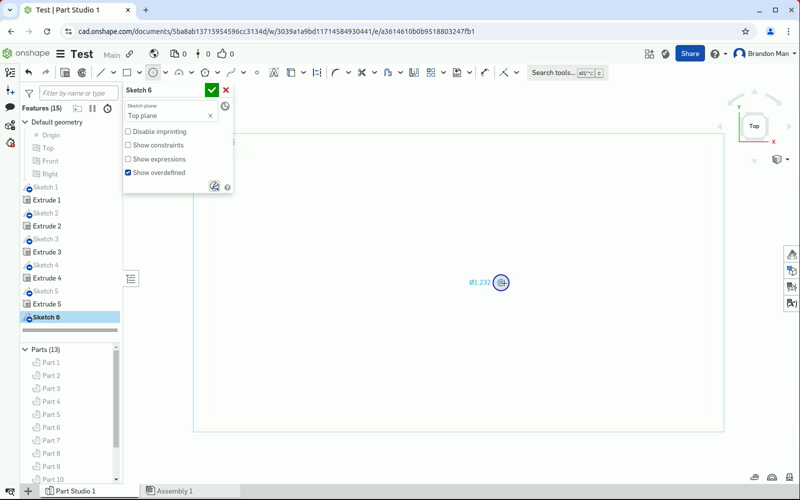
scroll(6)
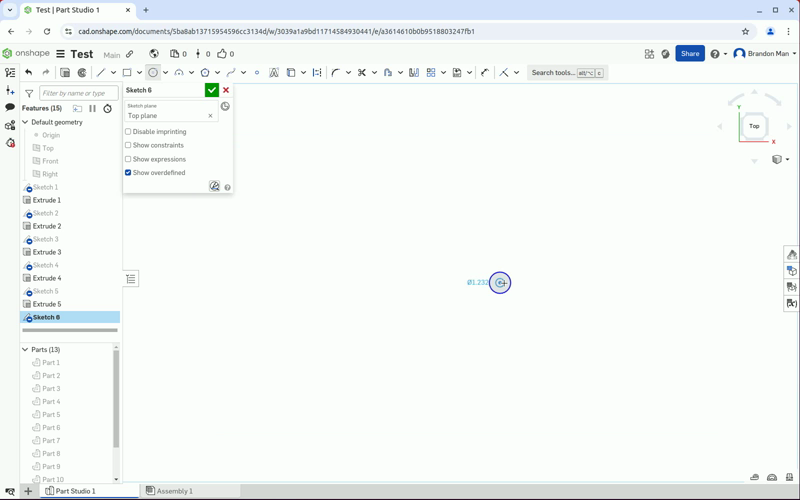
scroll(6)
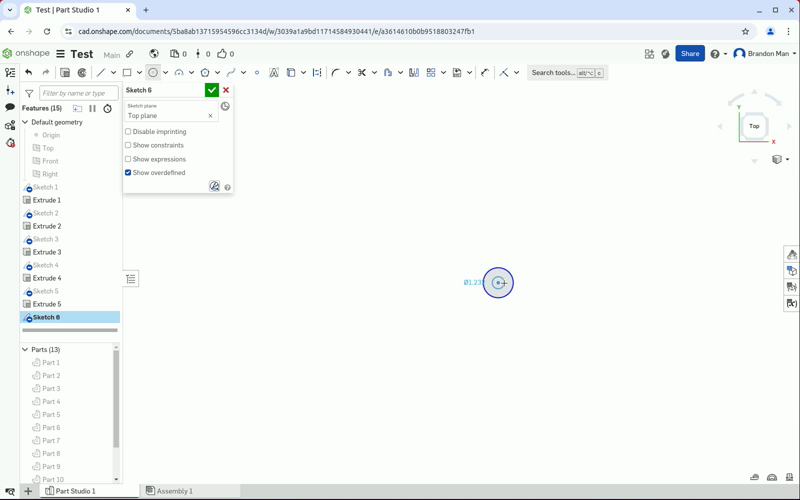
scroll(6)
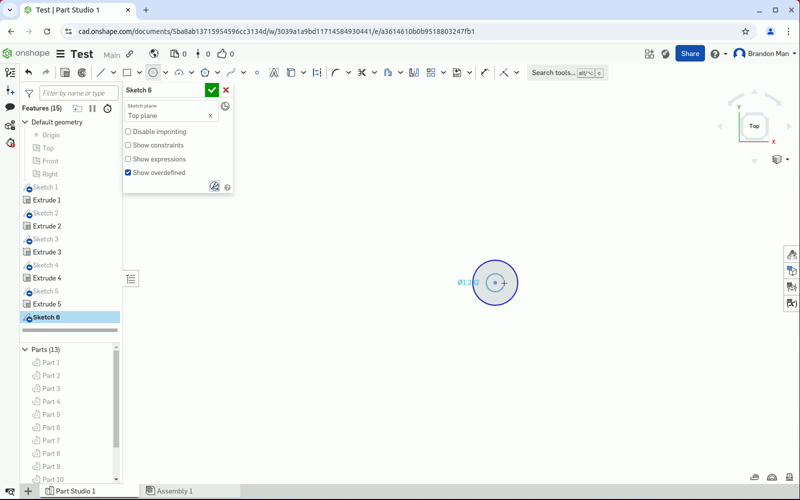
scroll(6)
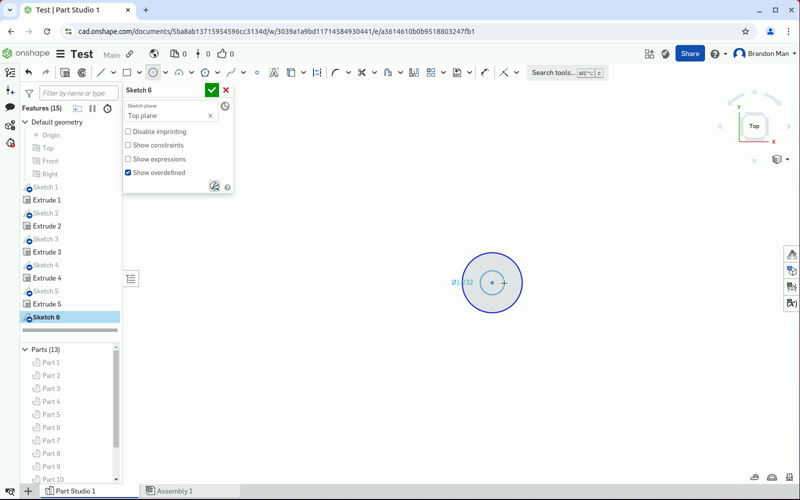
scroll(6)
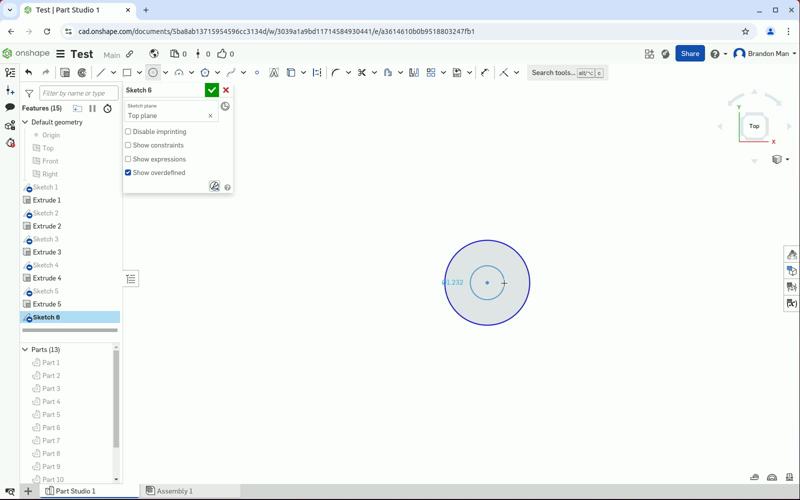
scroll(6)
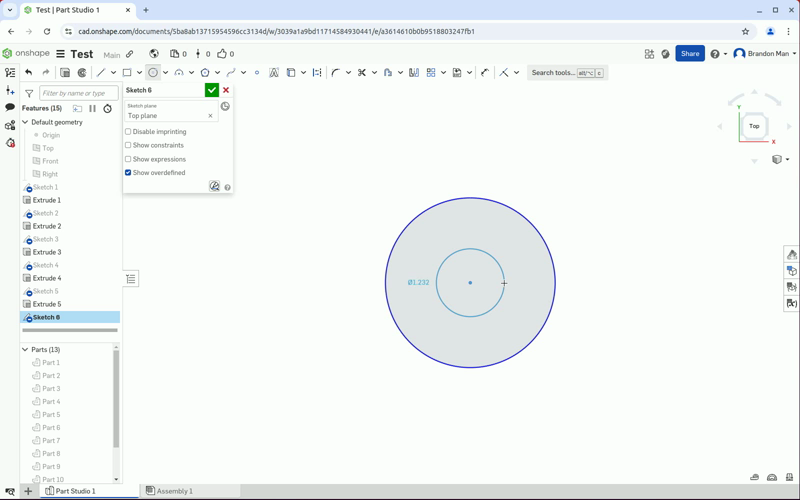
click(504, 282)
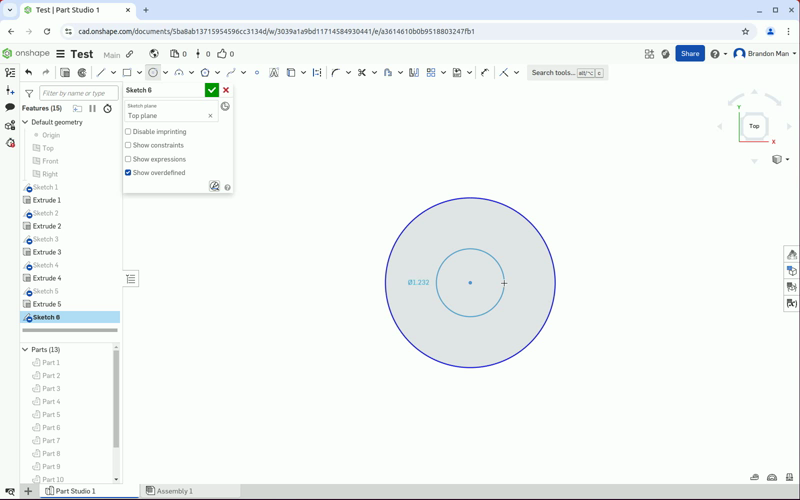
scroll(-6)
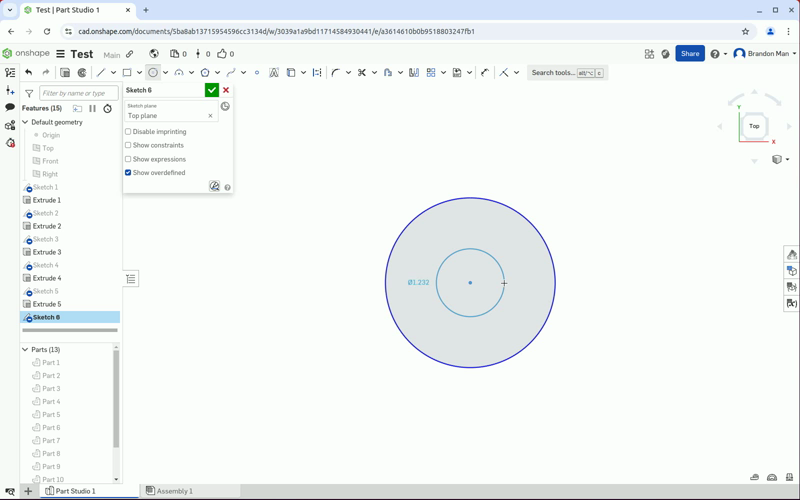
scroll(-6)
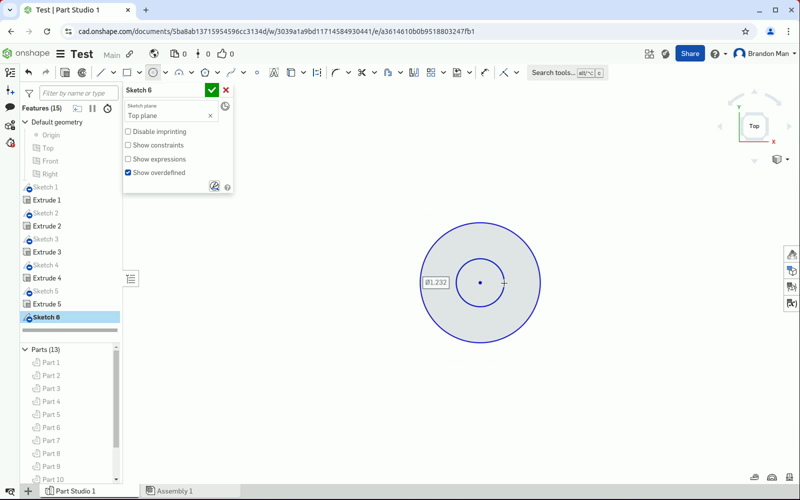
scroll(-6)
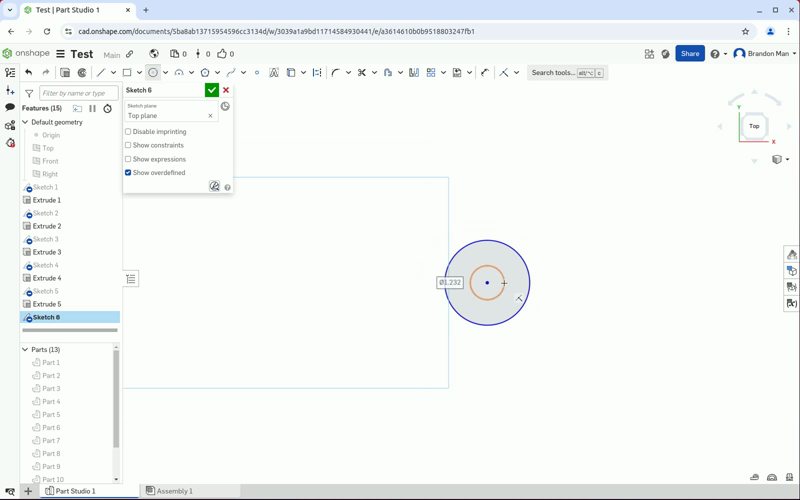
scroll(-6)
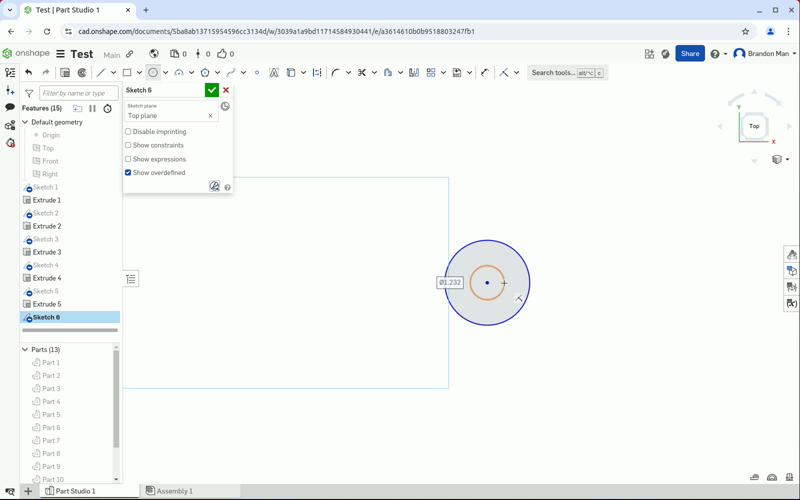
scroll(-6)
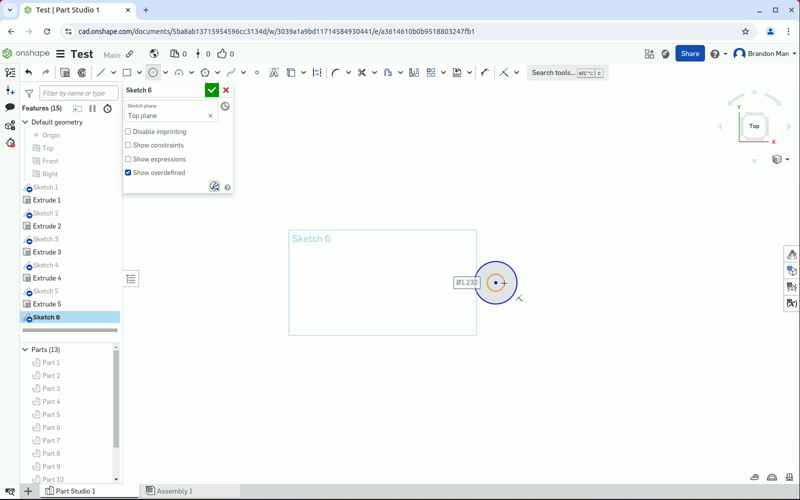
scroll(-6)
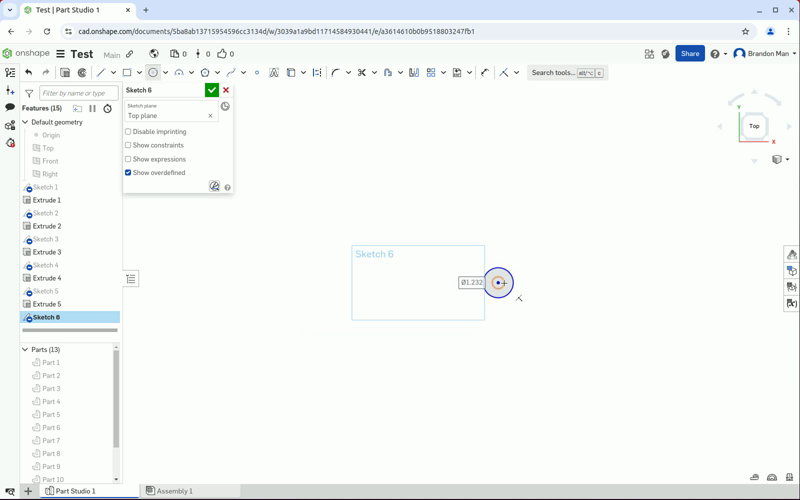
scroll(-6)
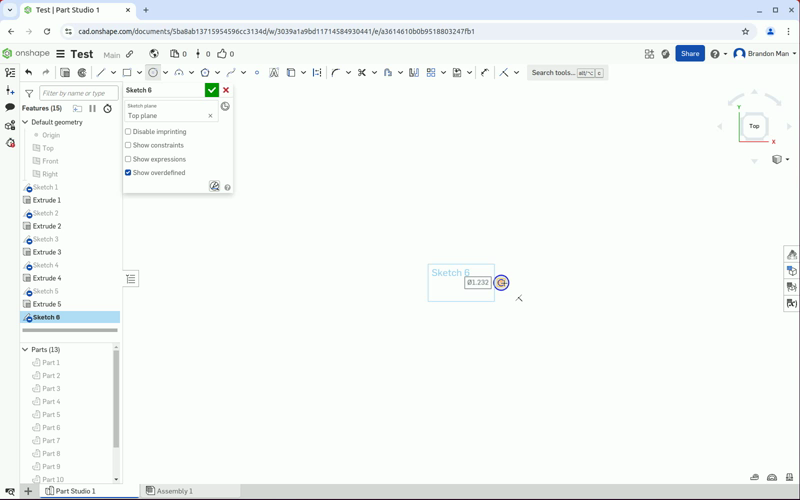
key(esc)
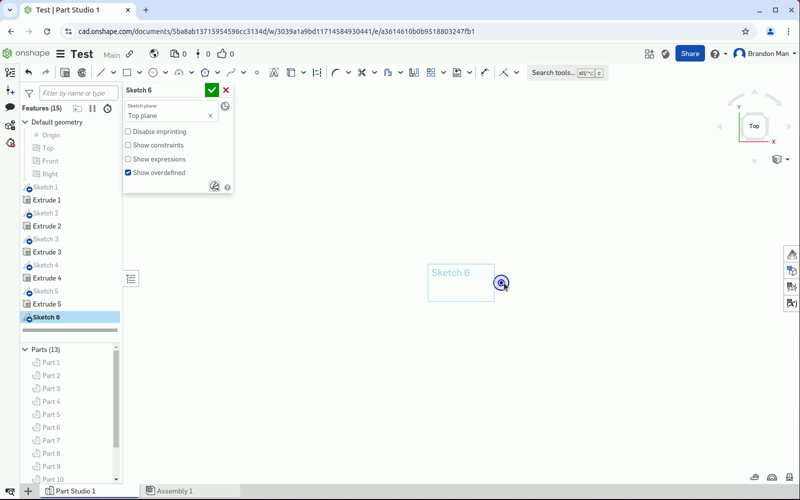
mouse_move(497, 286)
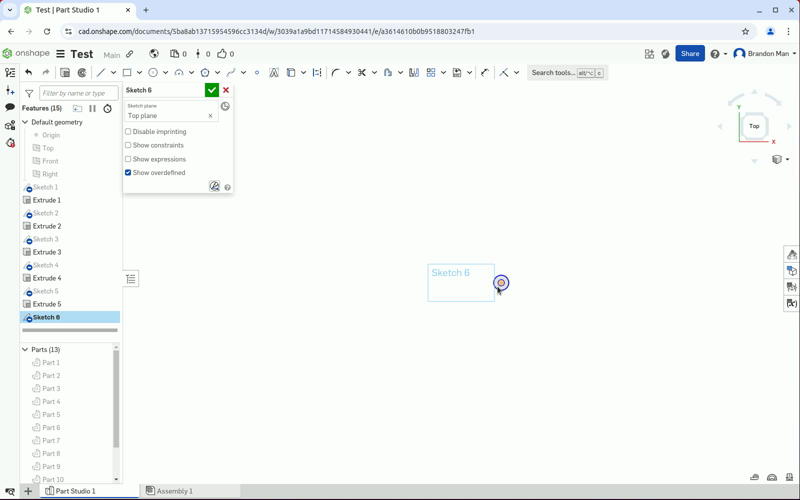
scroll(6)
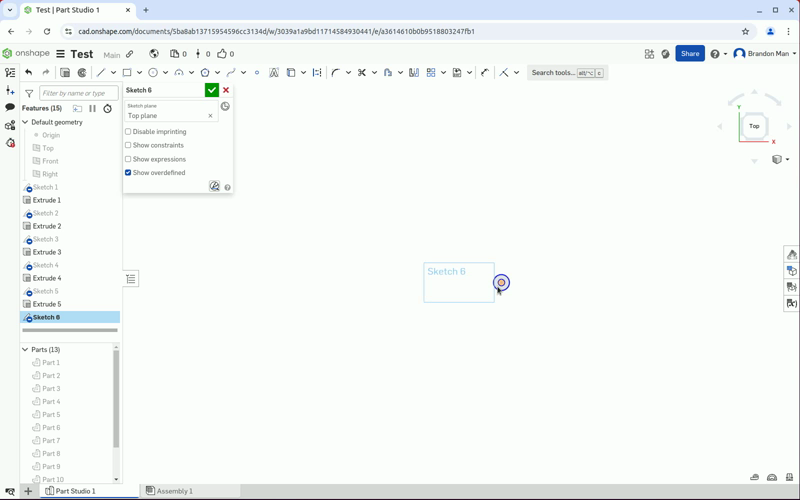
scroll(6)
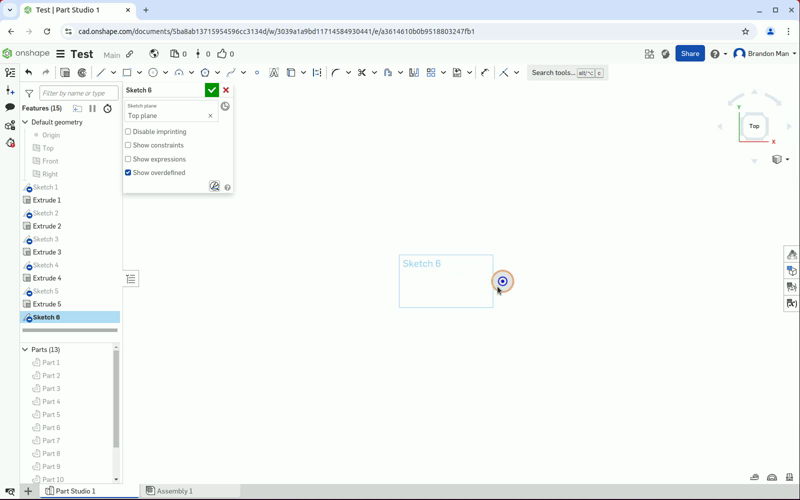
scroll(6)
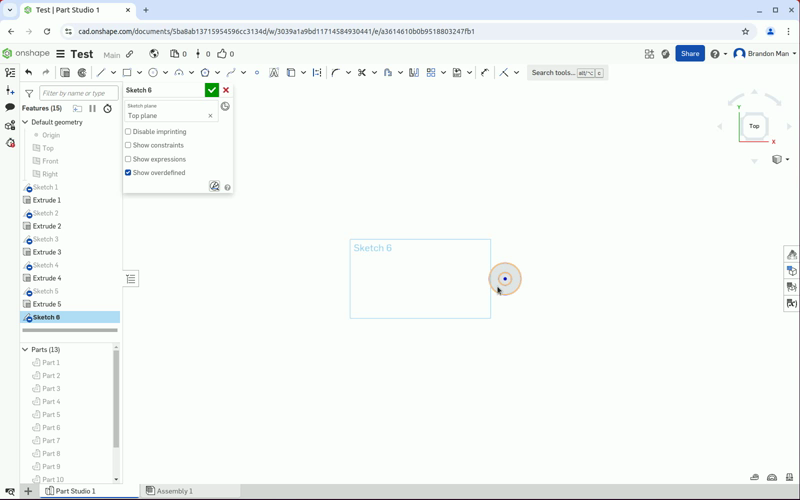
scroll(6)
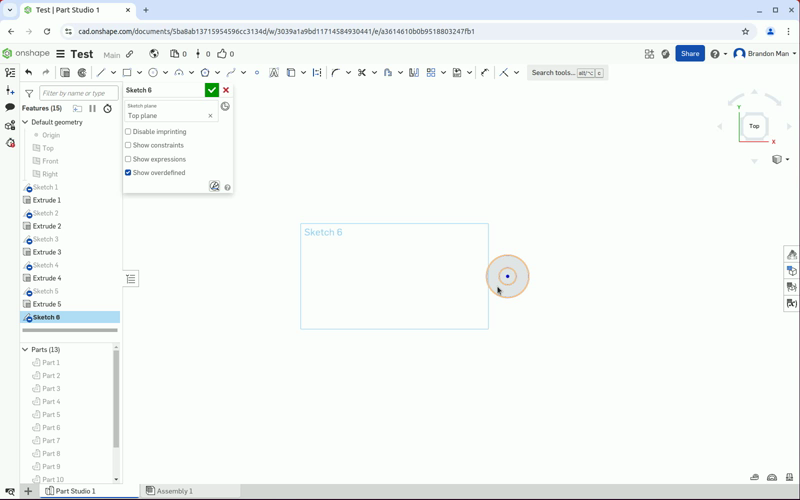
scroll(6)
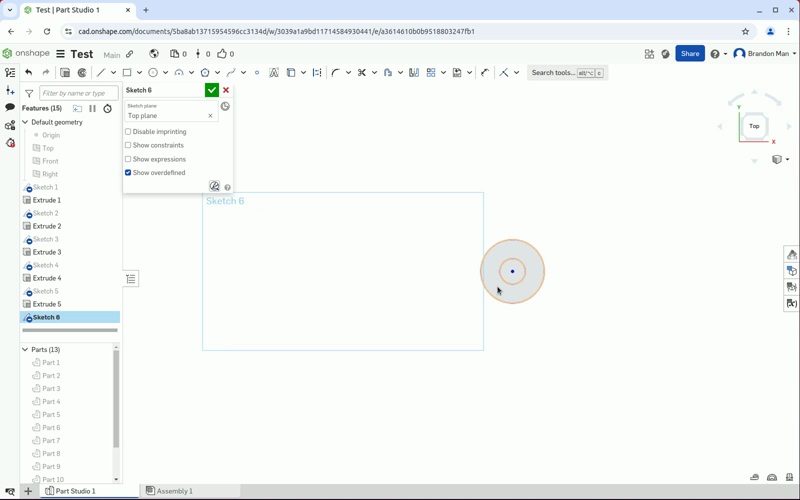
scroll(6)
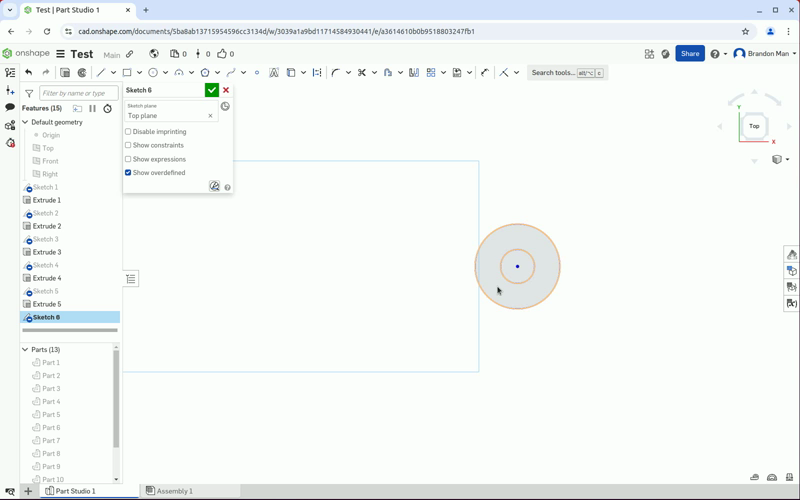
scroll(6)
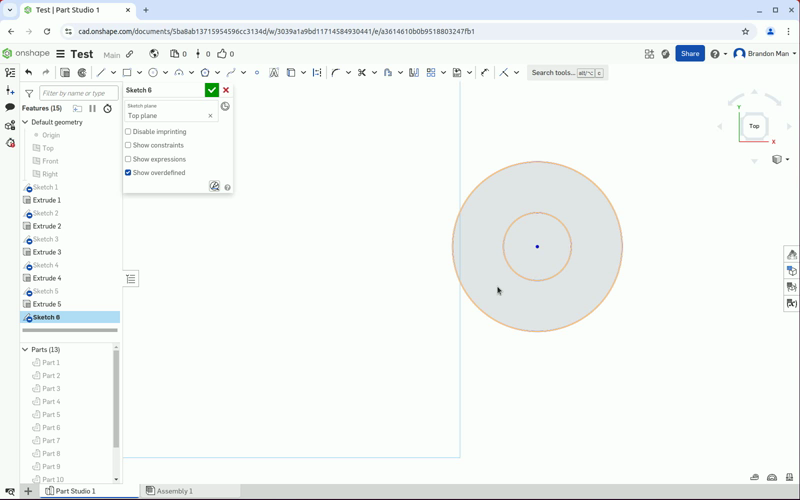
click(497, 286)
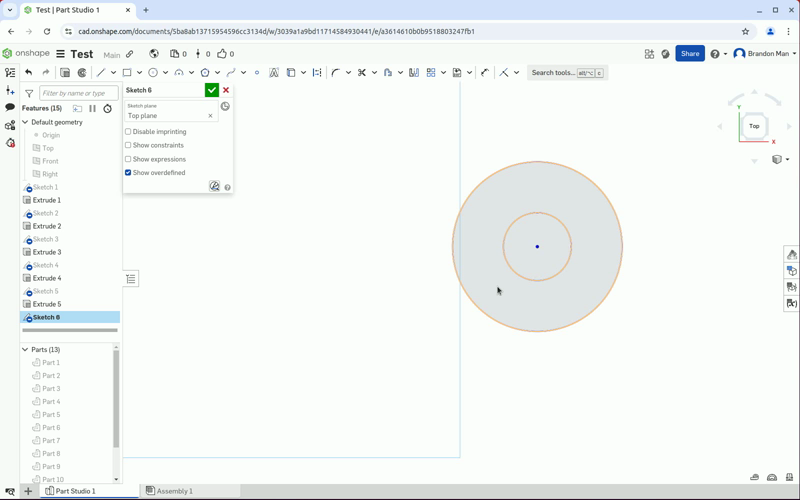
scroll(-6)
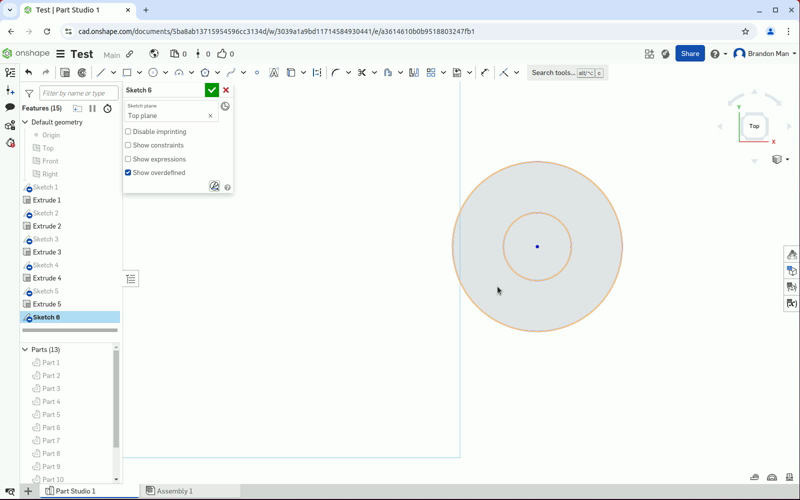
scroll(-6)
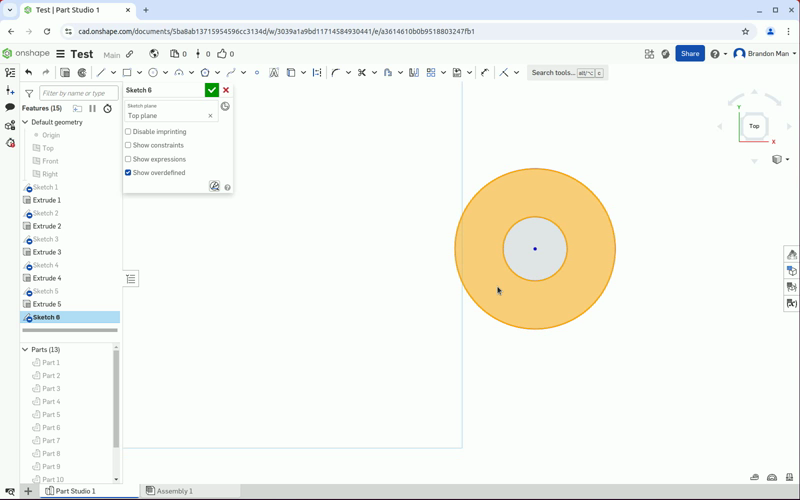
scroll(-6)
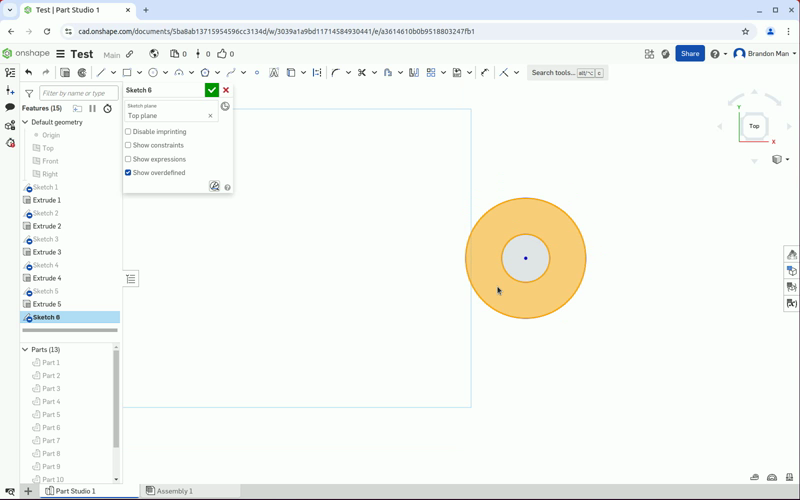
scroll(-6)
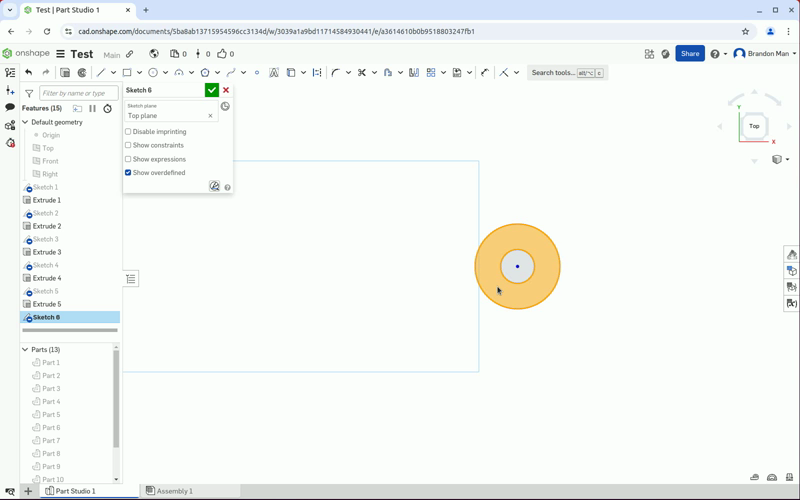
scroll(-6)
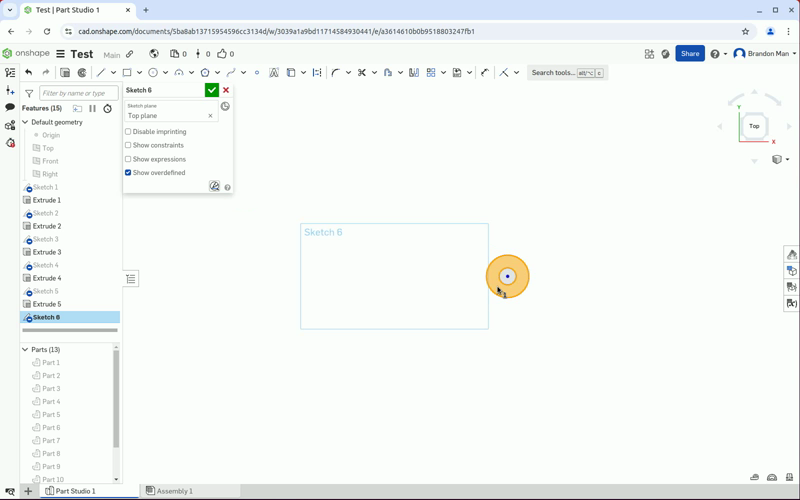
scroll(-6)
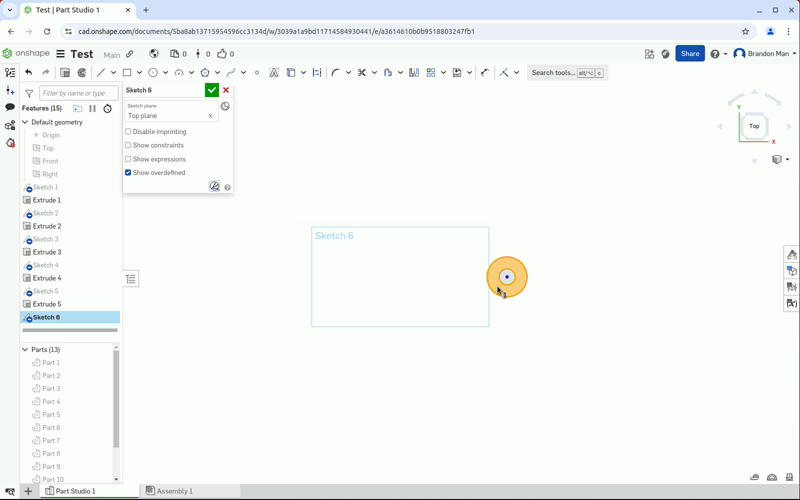
scroll(-6)
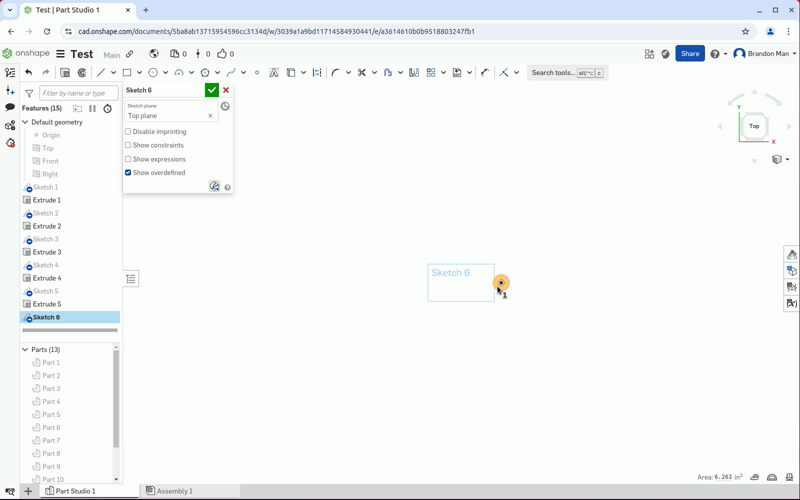
mouse_move(69, 352)
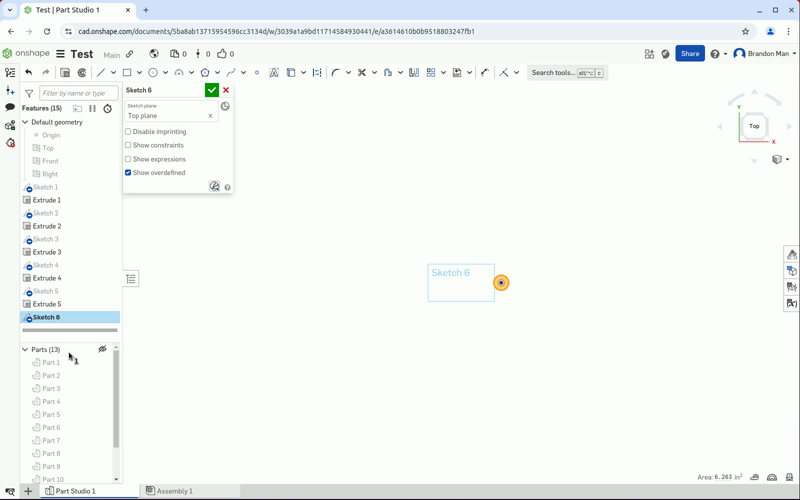
key(shift+y)
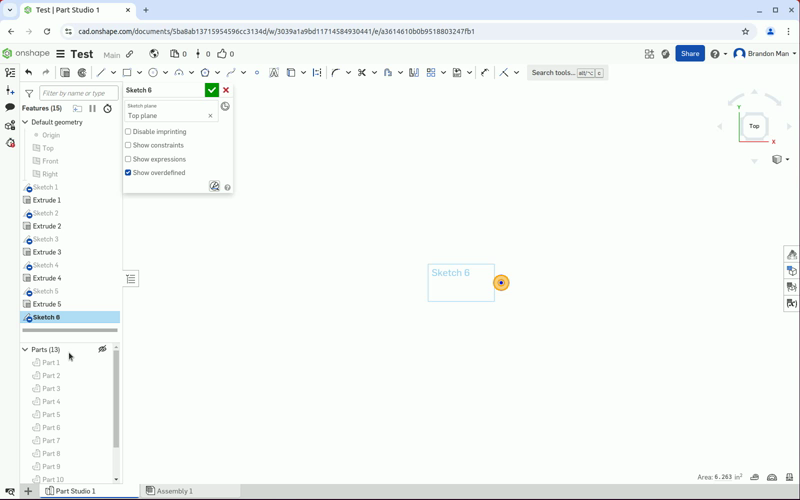
key(shift+e)
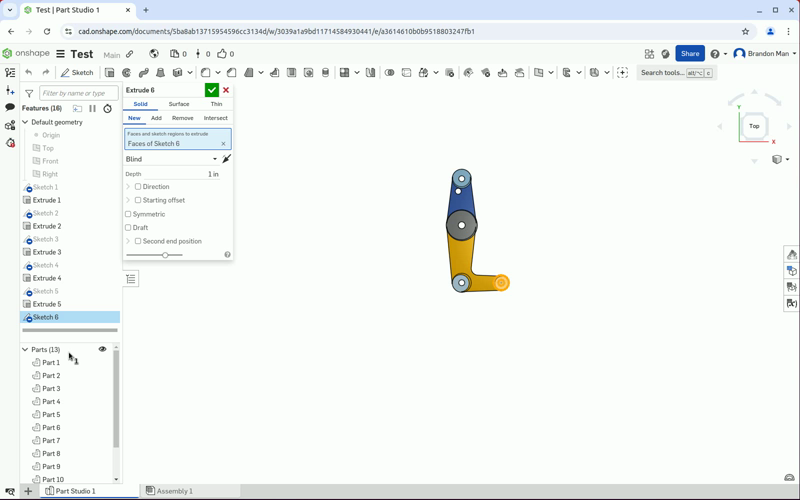
mouse_move(143, 106)
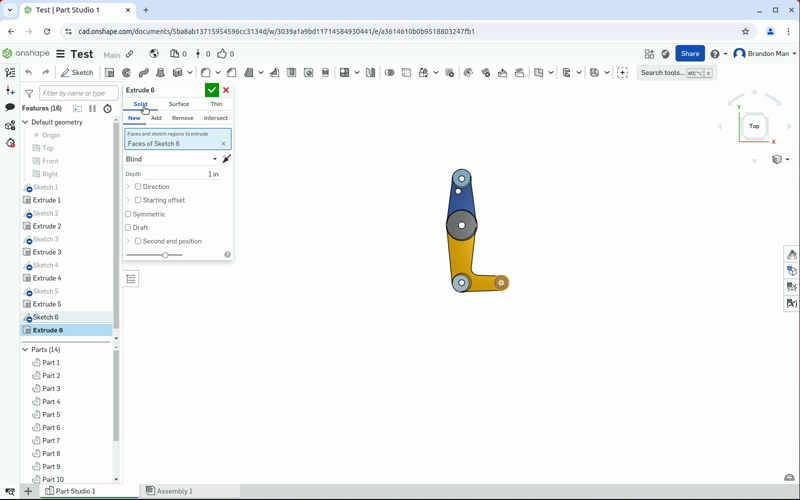
click(143, 106)
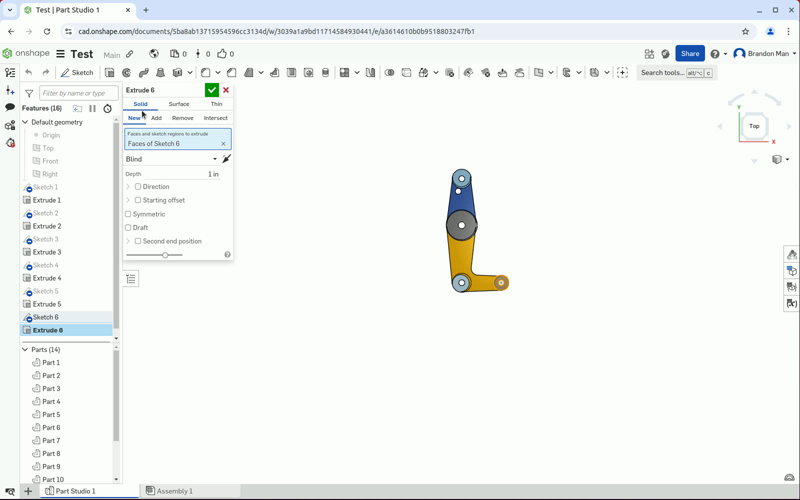
mouse_move(137, 120)
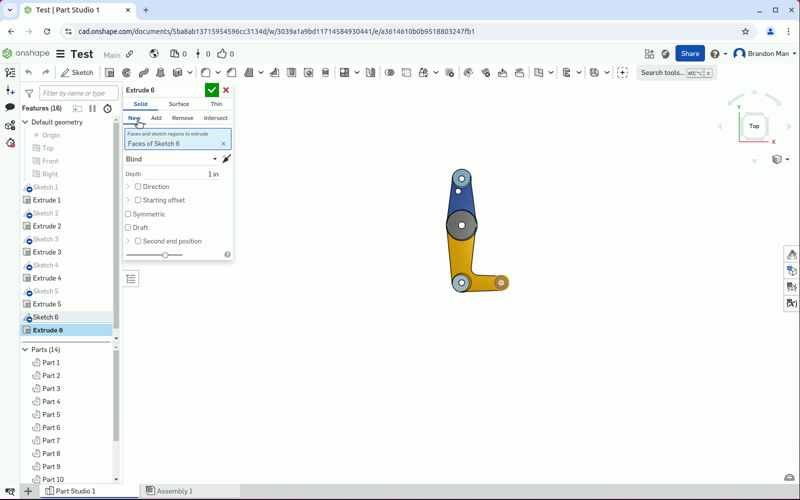
click(137, 120)
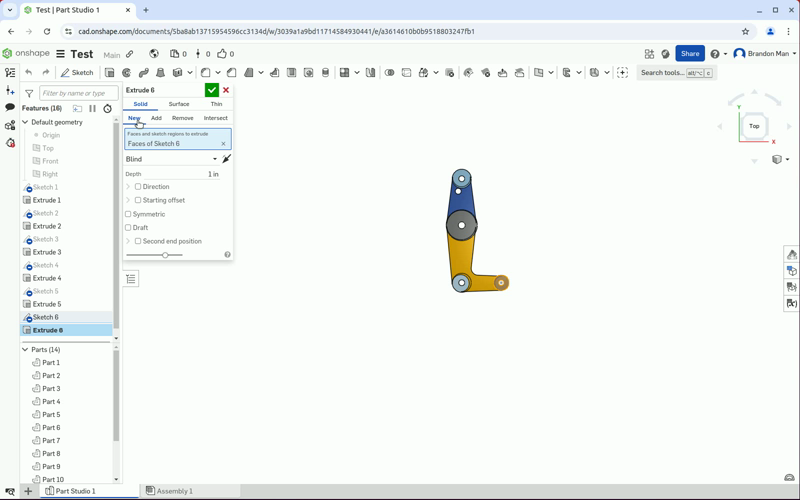
key(tab, 4)
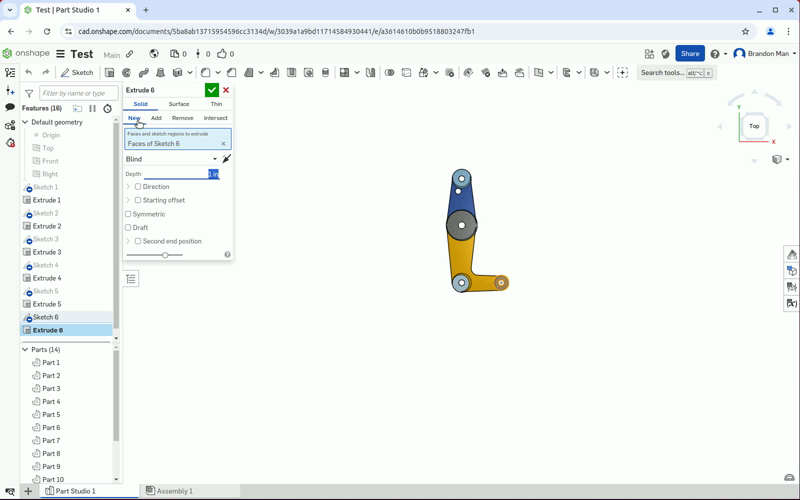
text(0.481)
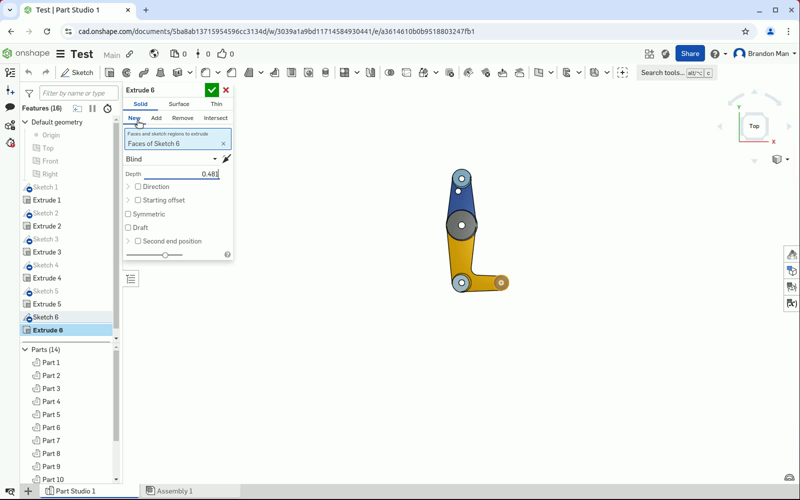
key(enter)
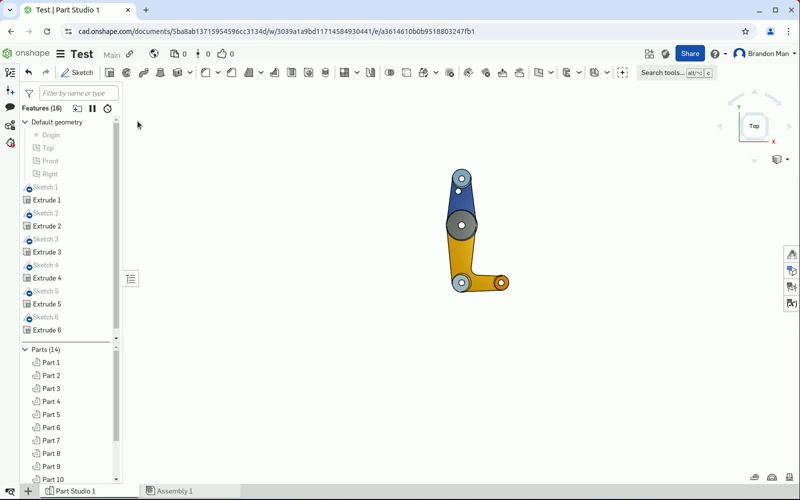
key(shift+h)
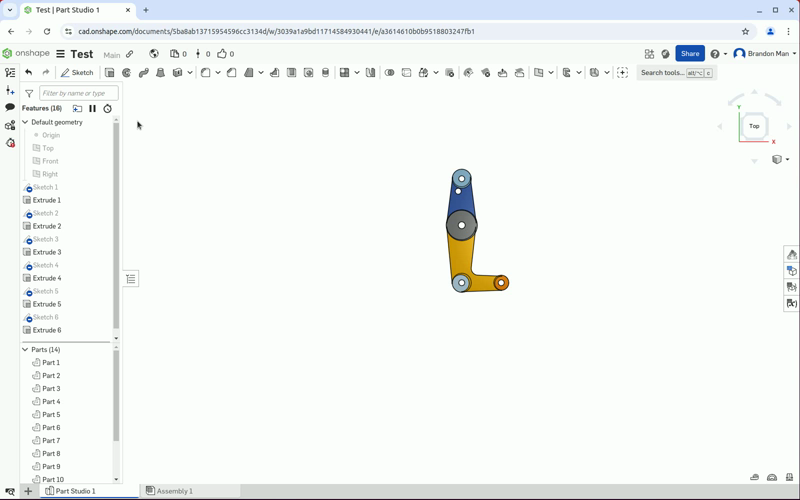
key(shift+h)
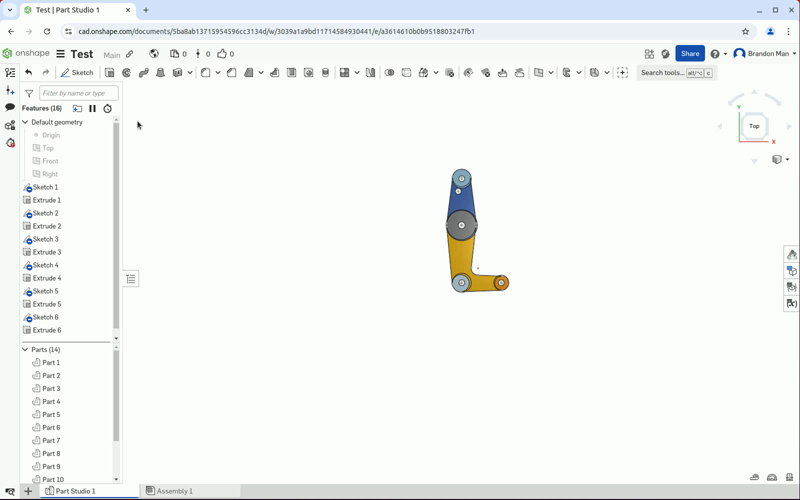
key(shift+7)
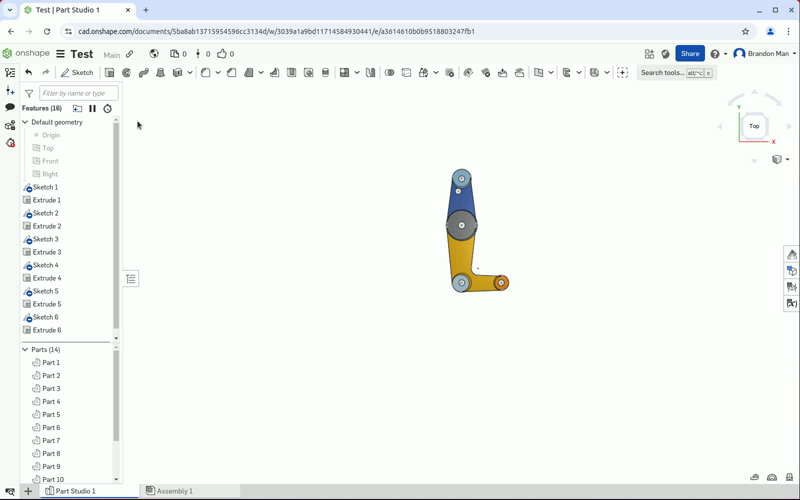
key(up, 3)
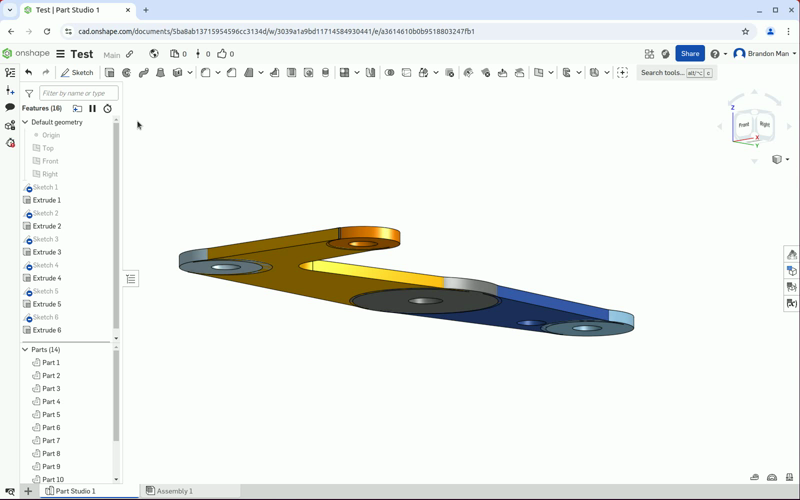
key(left, 3)
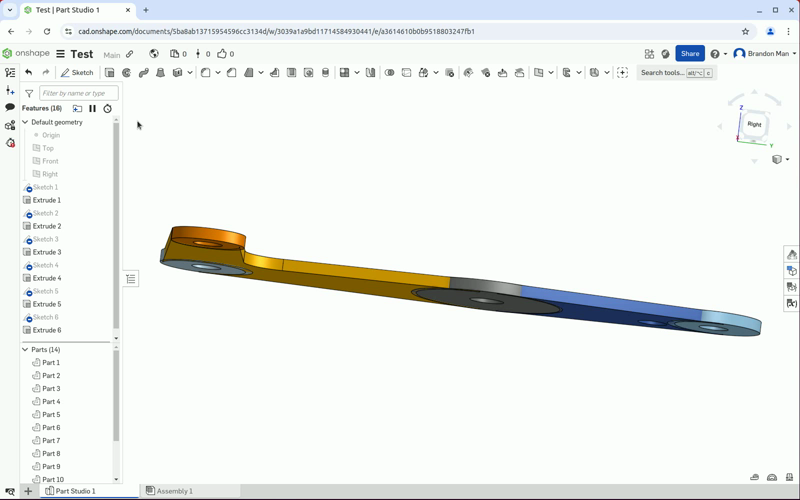
key(right, 3)
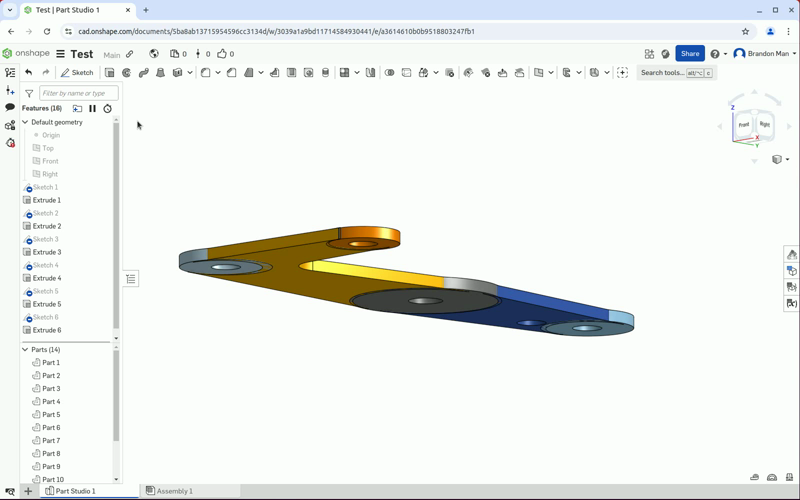
key(down, 3)
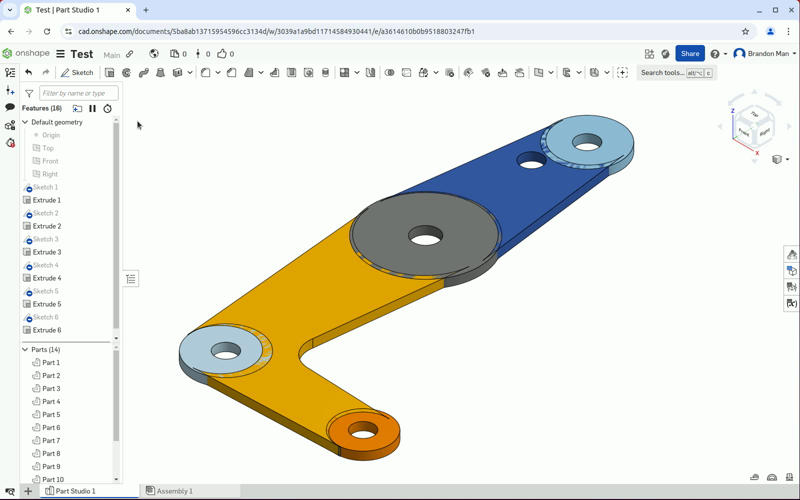
mouse_move(69, 189)
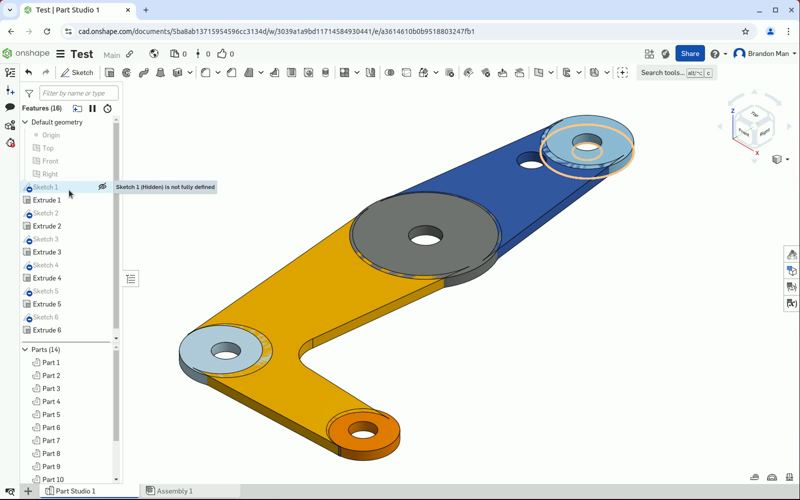
click(69, 189)